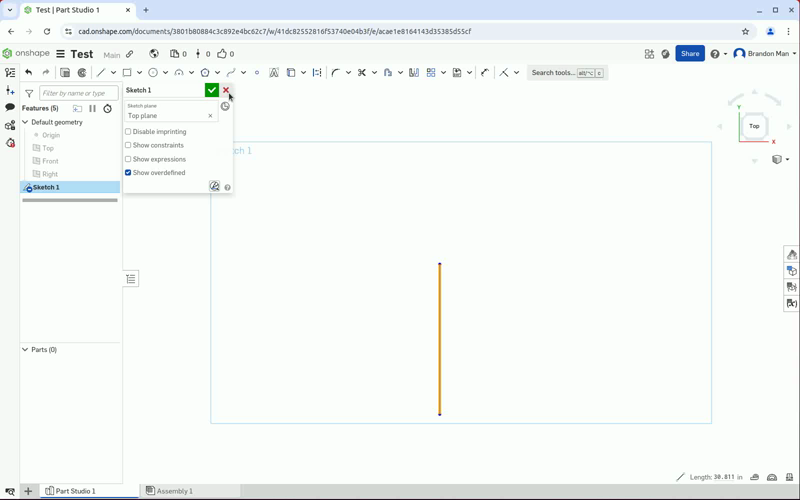
key(shift+h)
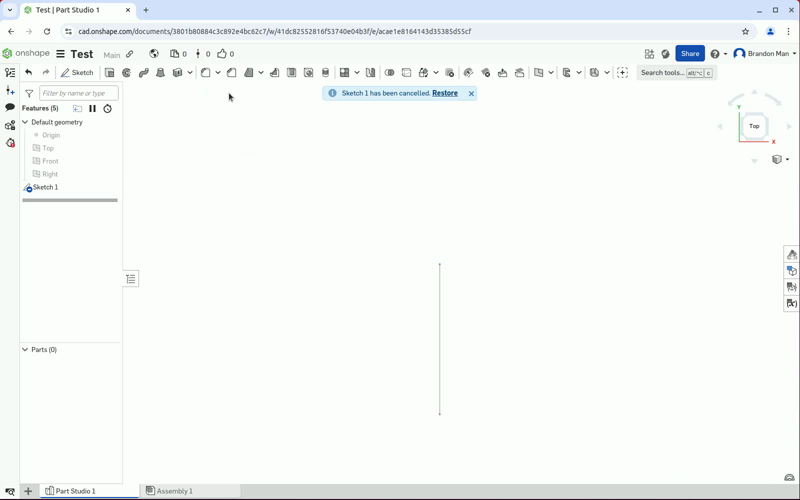
key(shift+s)
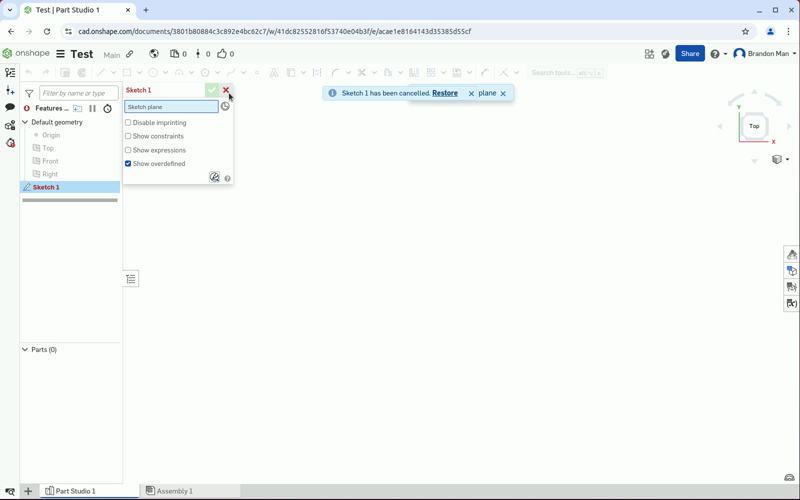
mouse_move(73, 150)
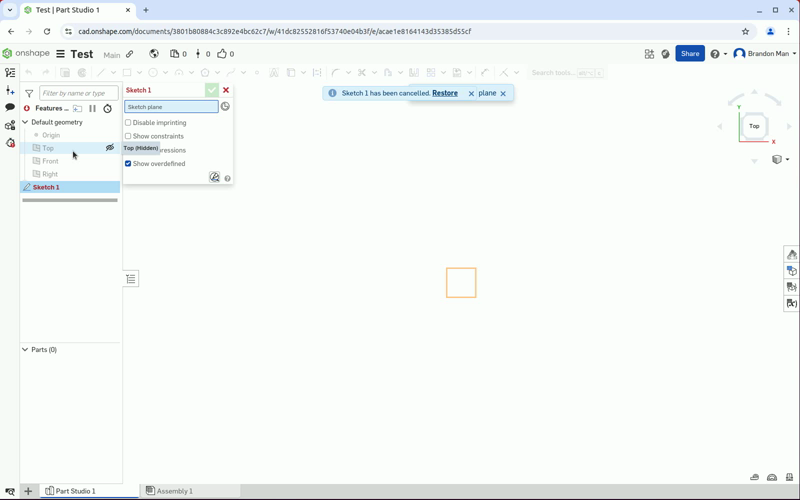
click(73, 150)
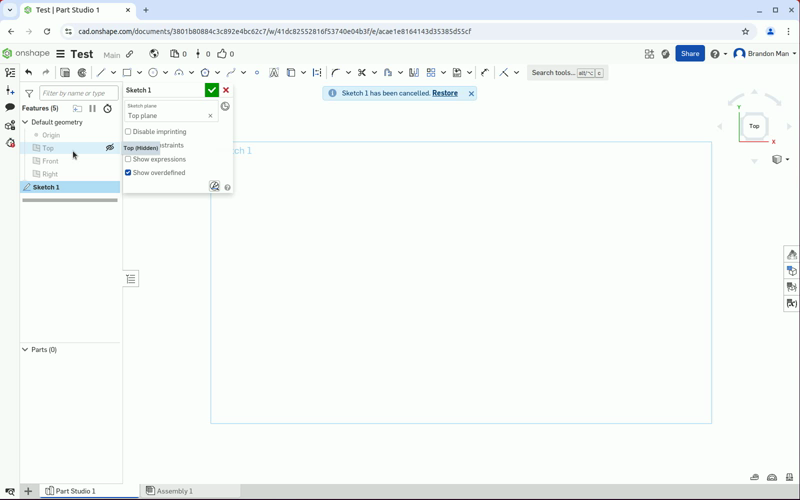
mouse_move(73, 352)
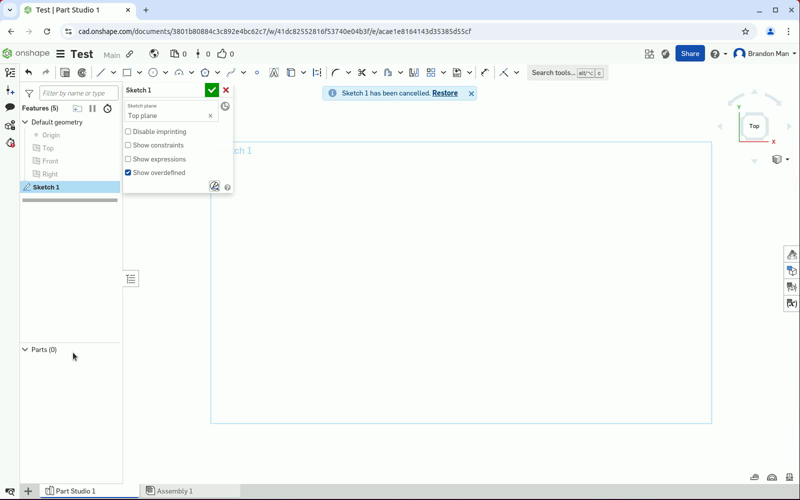
key(y)
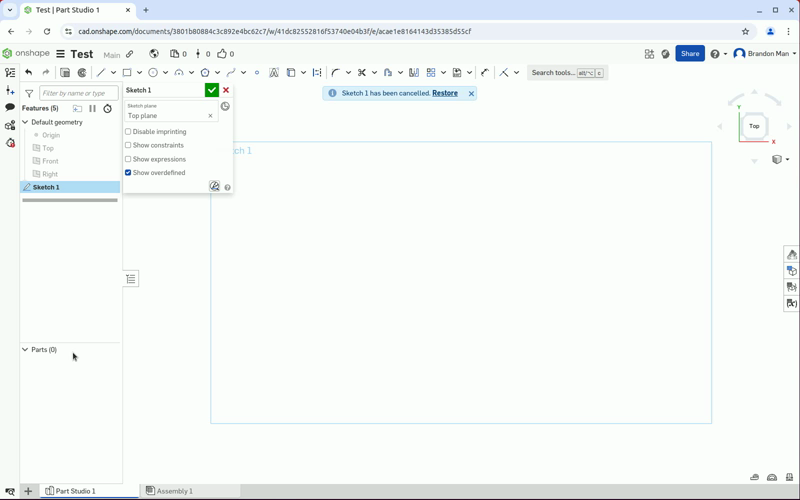
key(c)
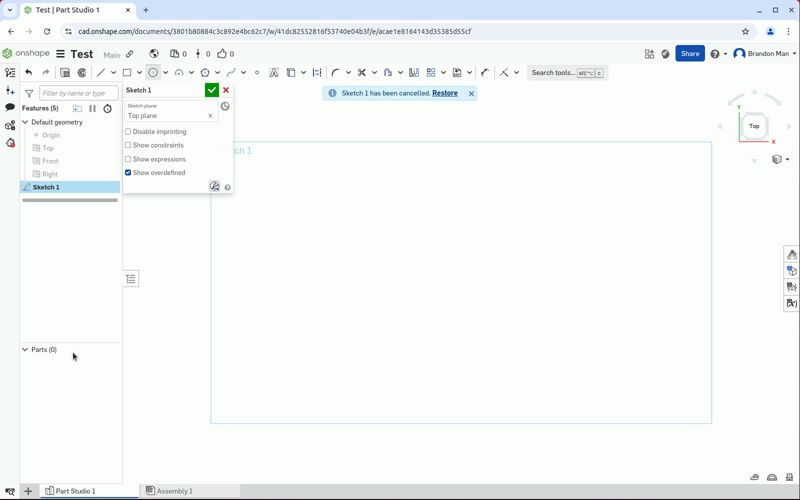
key_down(shift)
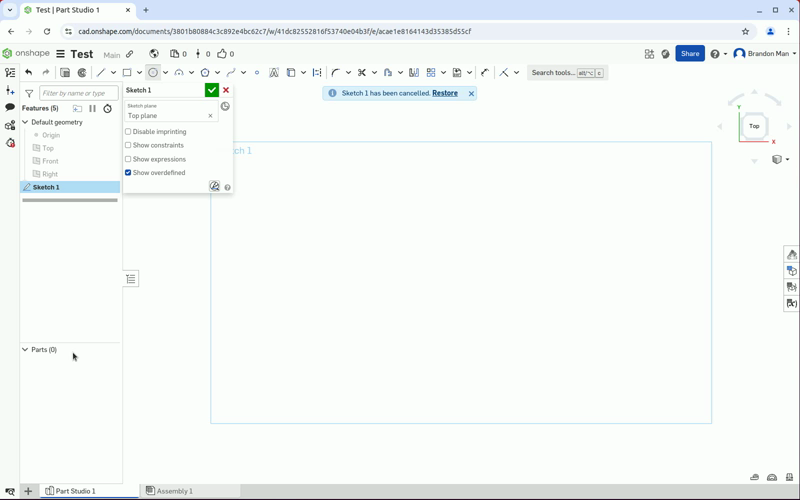
mouse_move(461, 282)
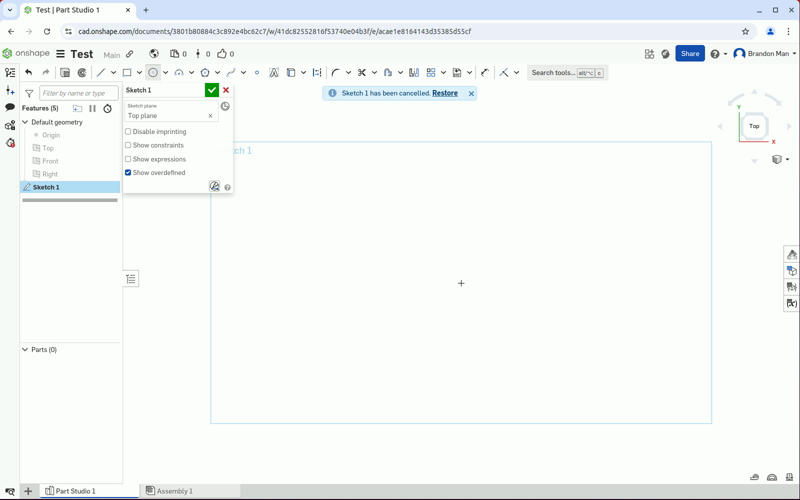
click(461, 282)
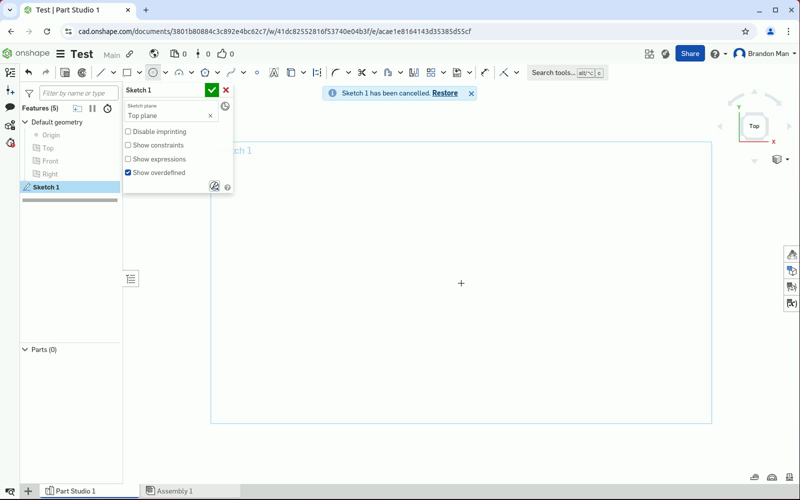
key_up(shift)
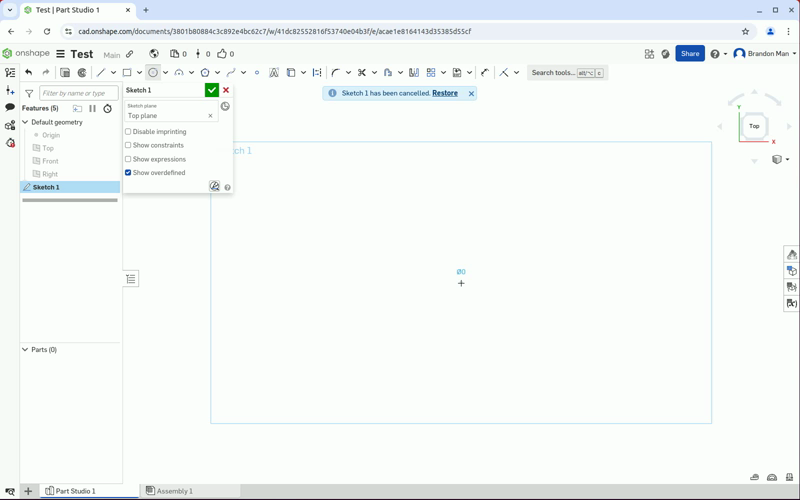
mouse_move(574, 282)
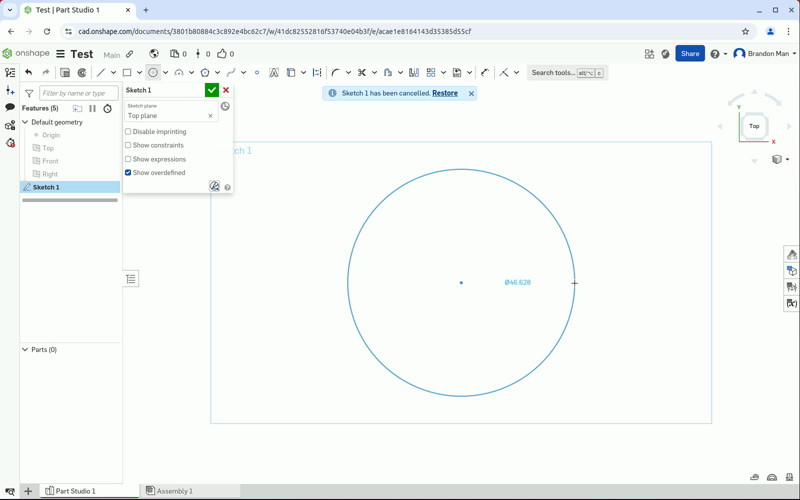
click(574, 282)
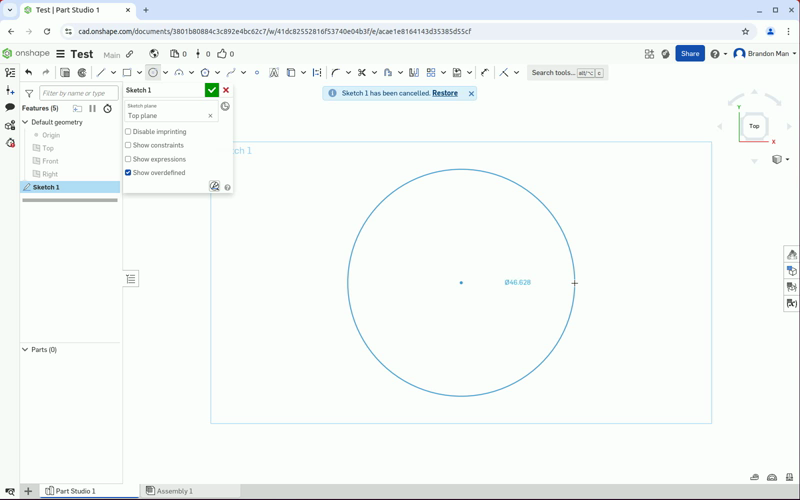
key(esc)
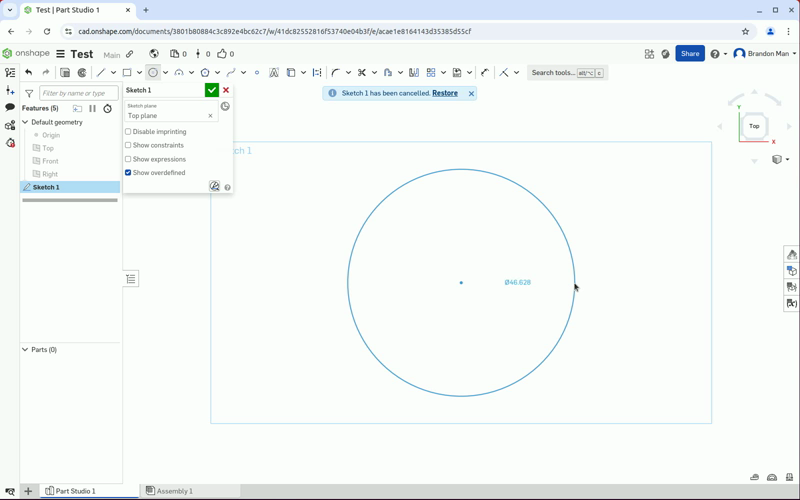
key(l)
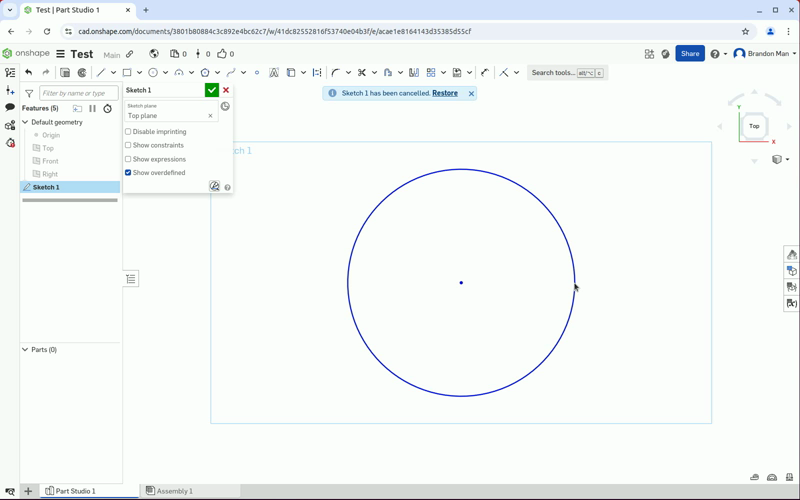
key_down(shift)
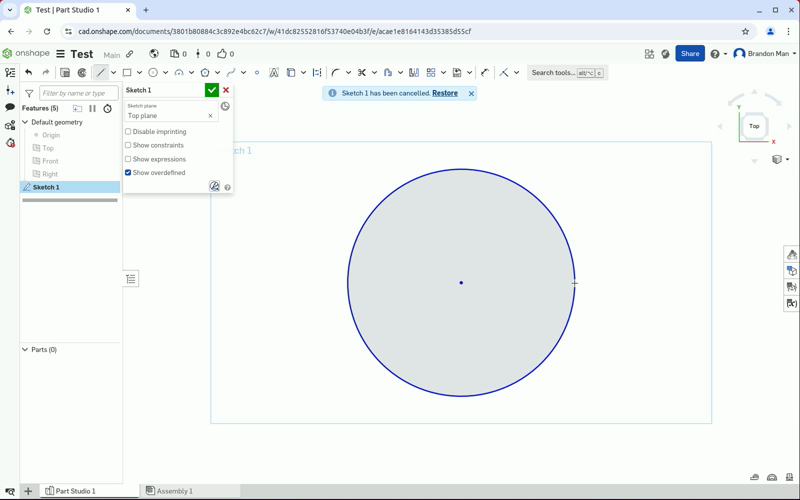
mouse_move(404, 315)
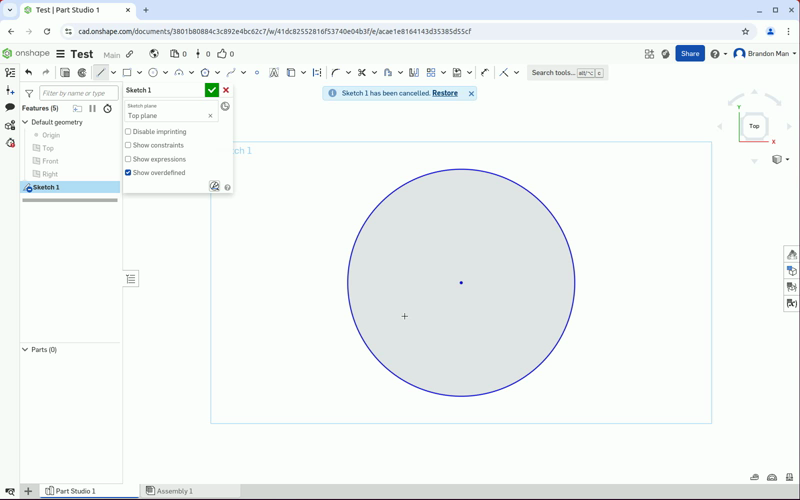
click(404, 315)
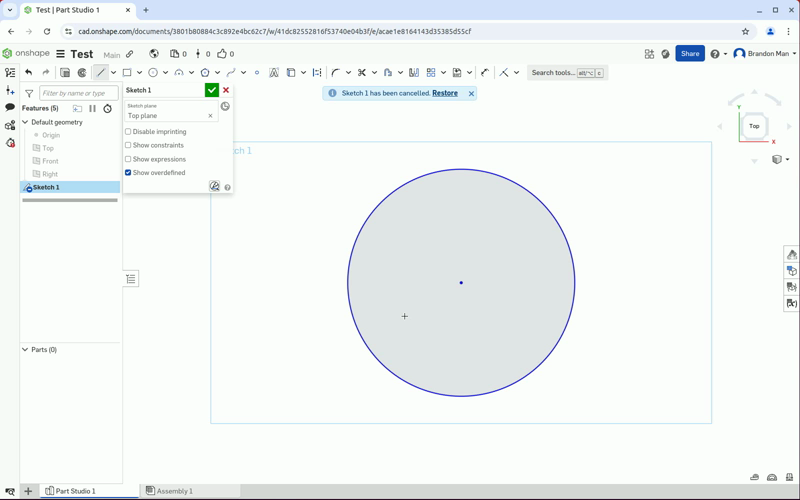
key_up(shift)
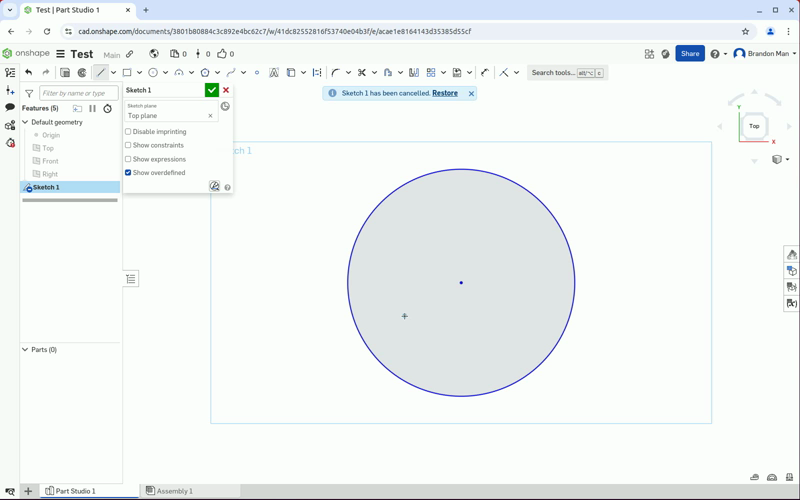
key_down(shift)
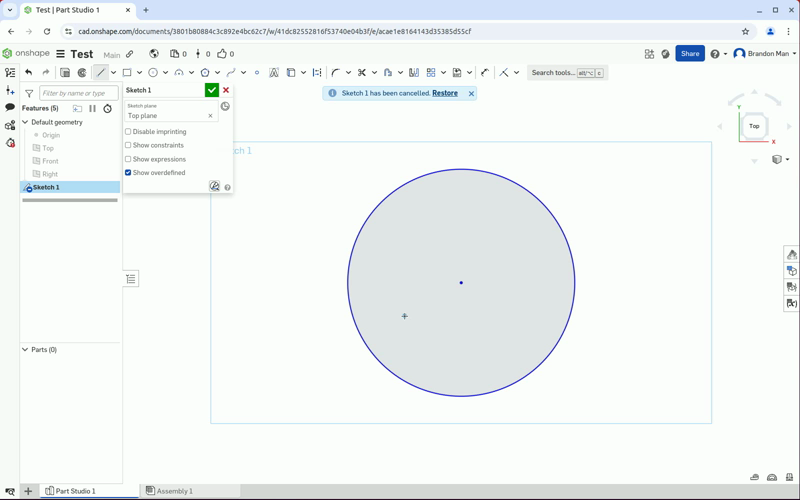
mouse_move(434, 315)
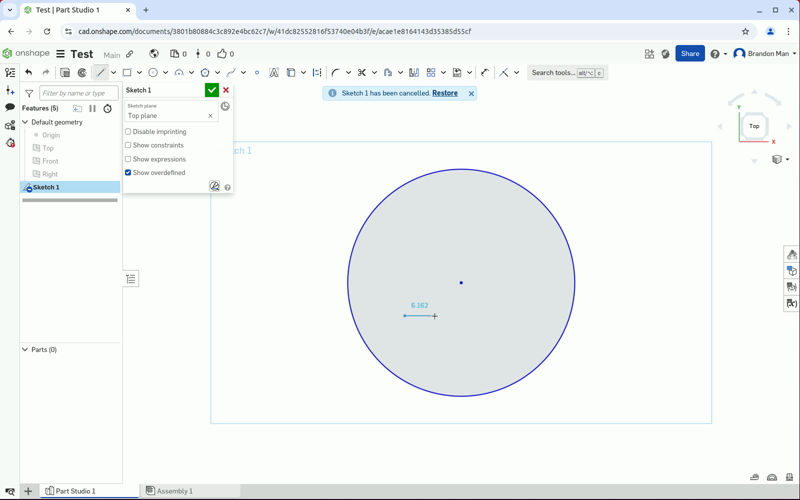
mouse_move(404, 304)
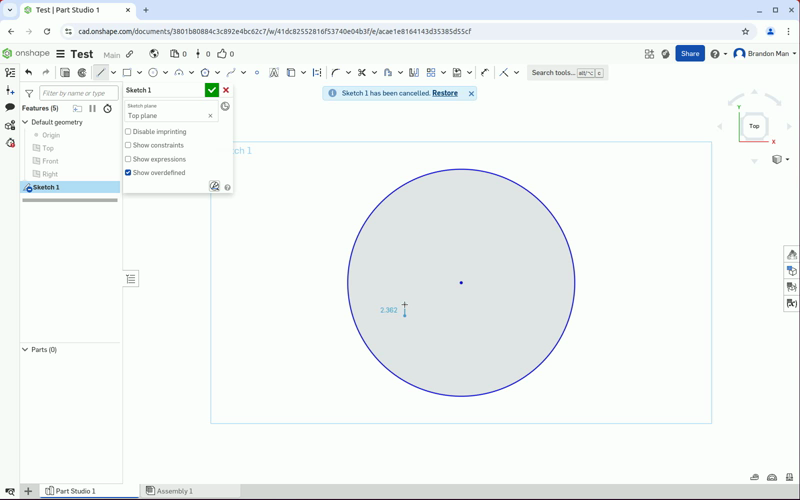
click(404, 304)
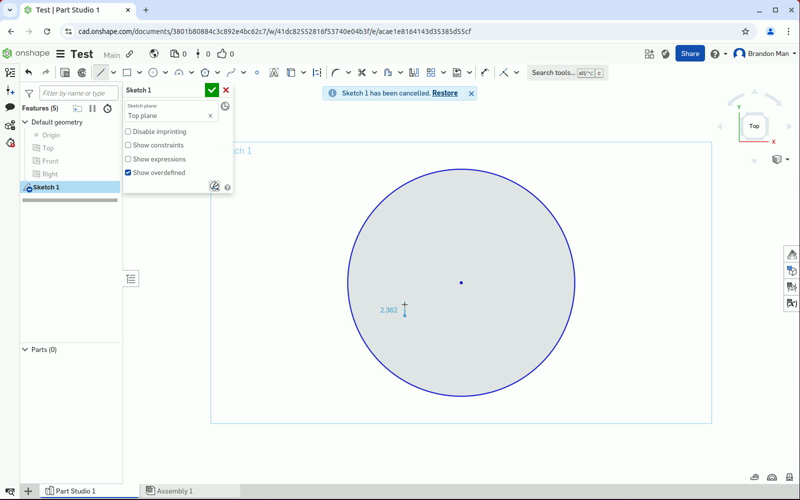
key_up(shift)
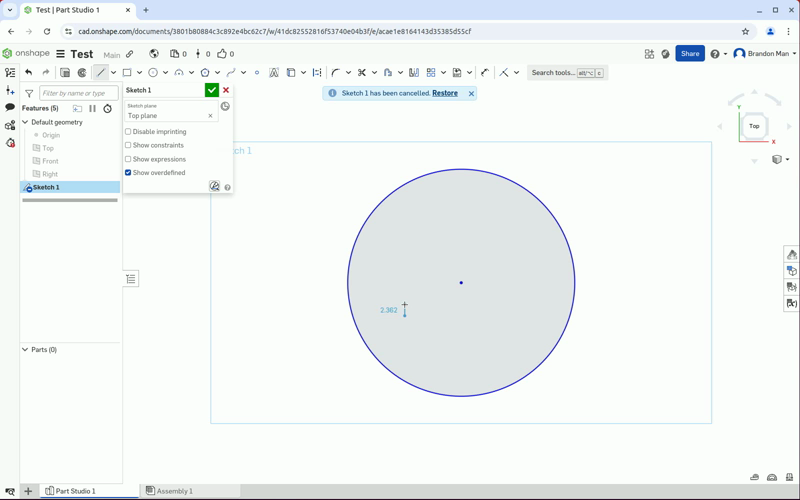
key(esc)
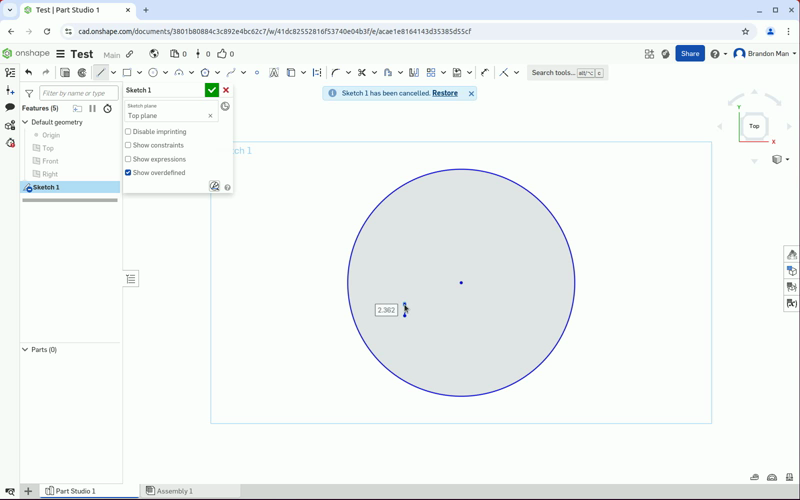
key(a)
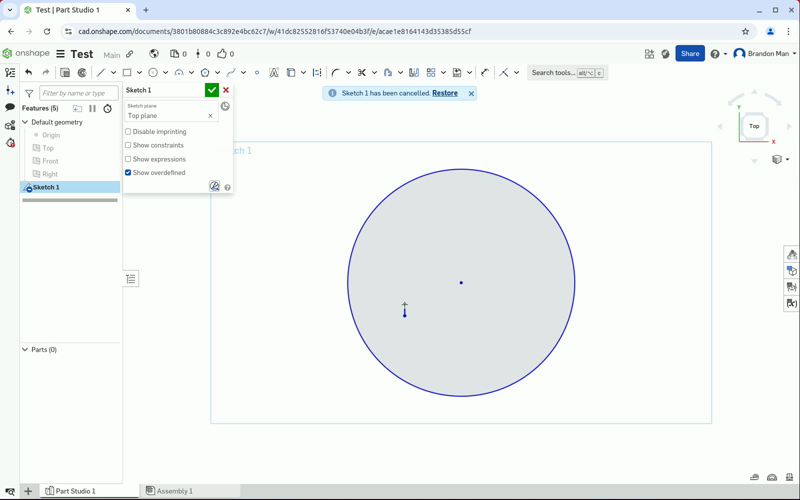
mouse_move(404, 304)
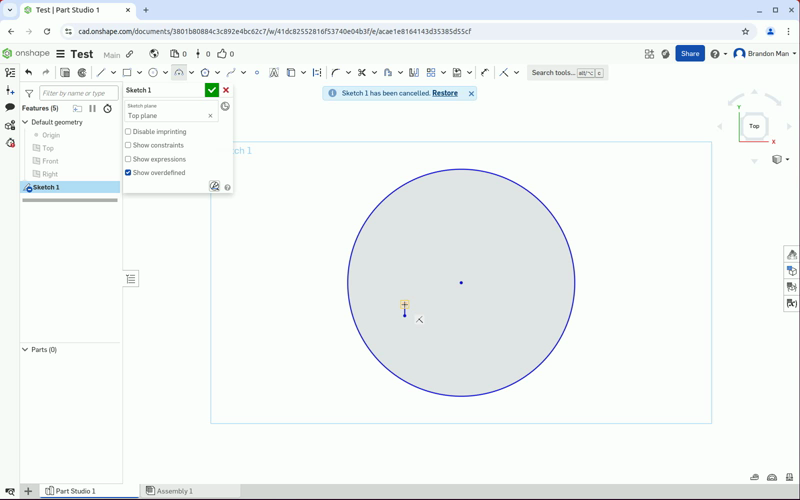
click(404, 304)
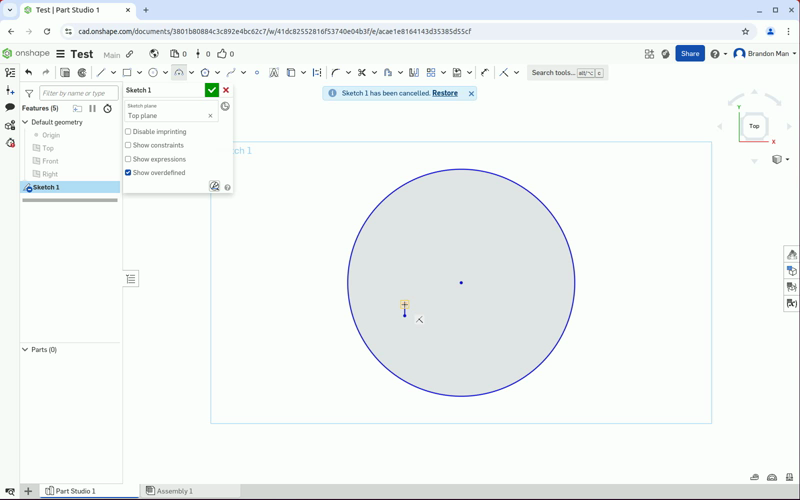
key_down(shift)
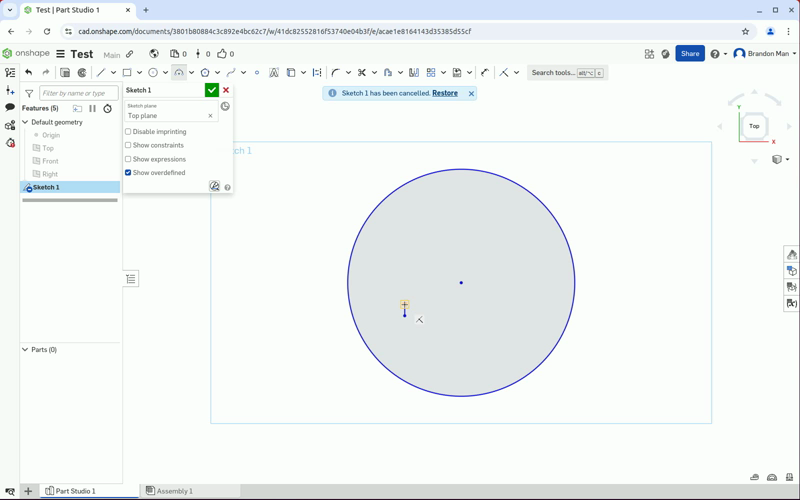
mouse_move(404, 261)
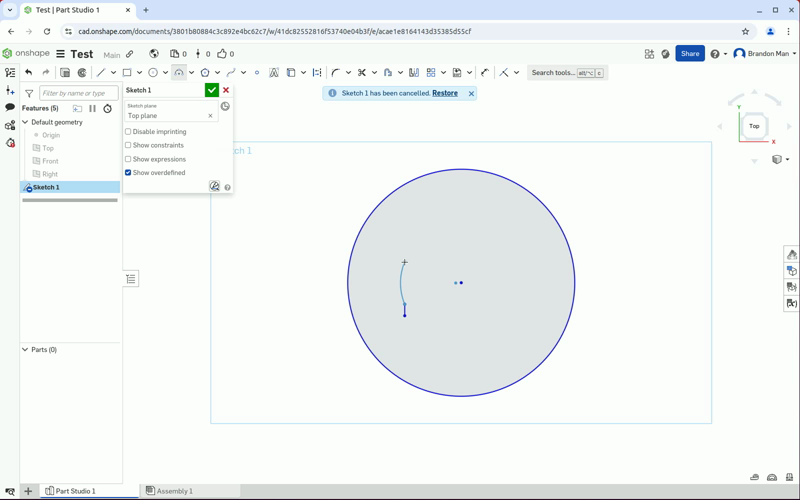
click(404, 261)
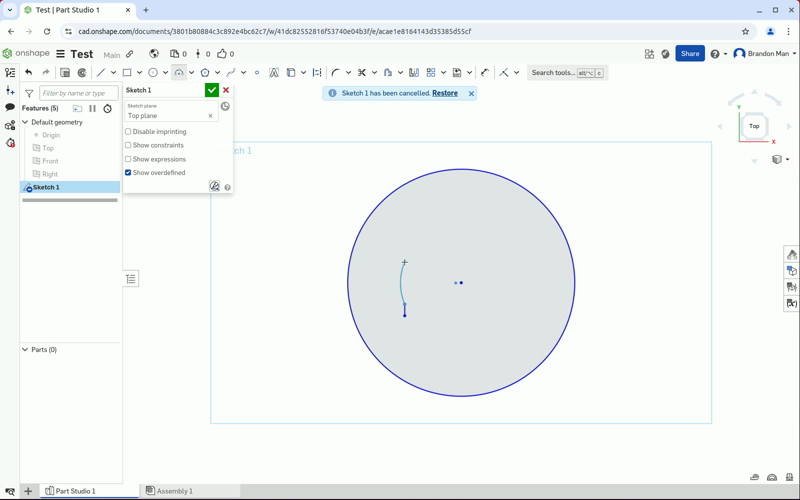
mouse_move(362, 282)
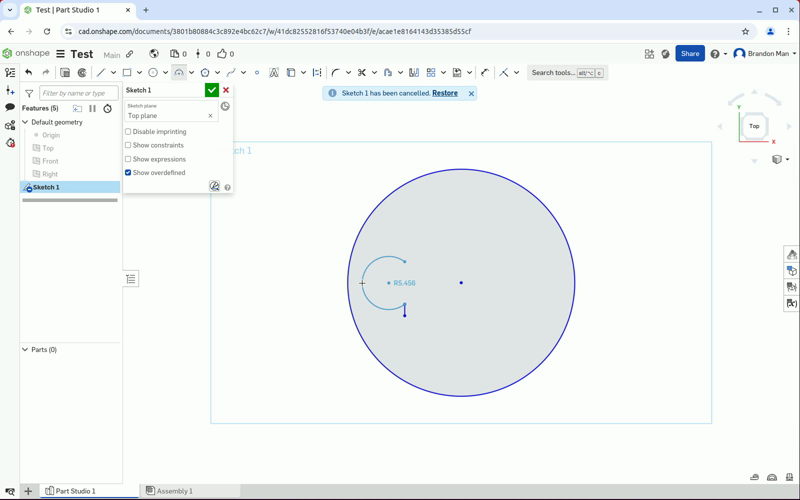
click(362, 282)
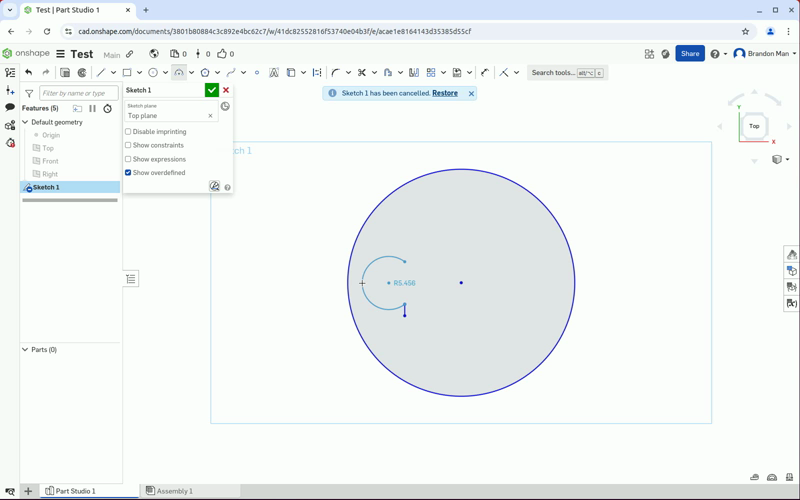
key_up(shift)
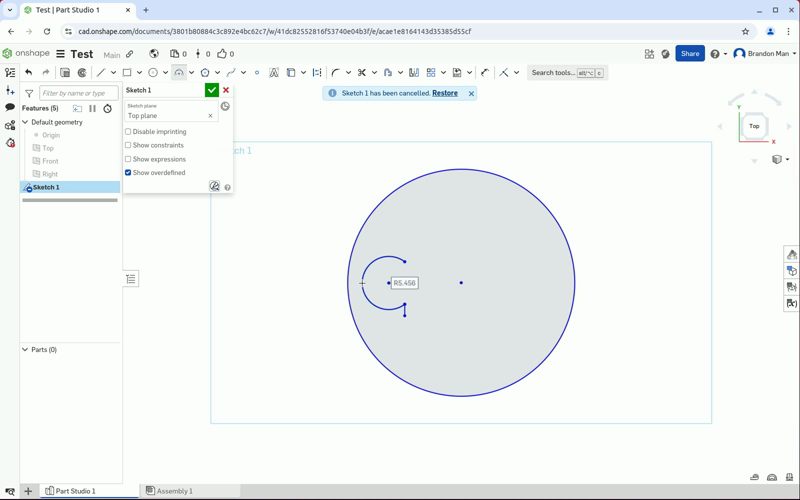
key(esc)
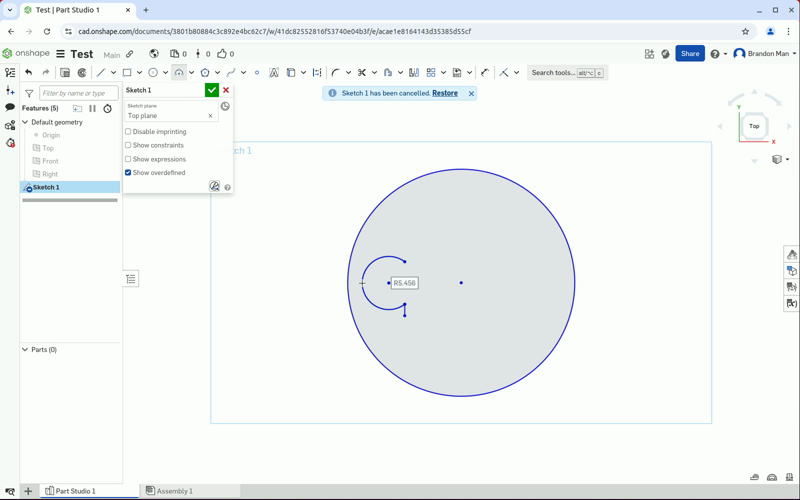
key(l)
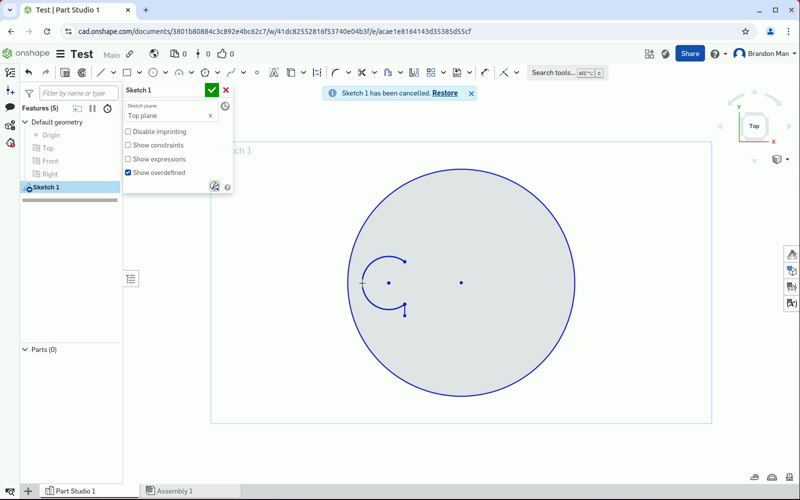
mouse_move(404, 261)
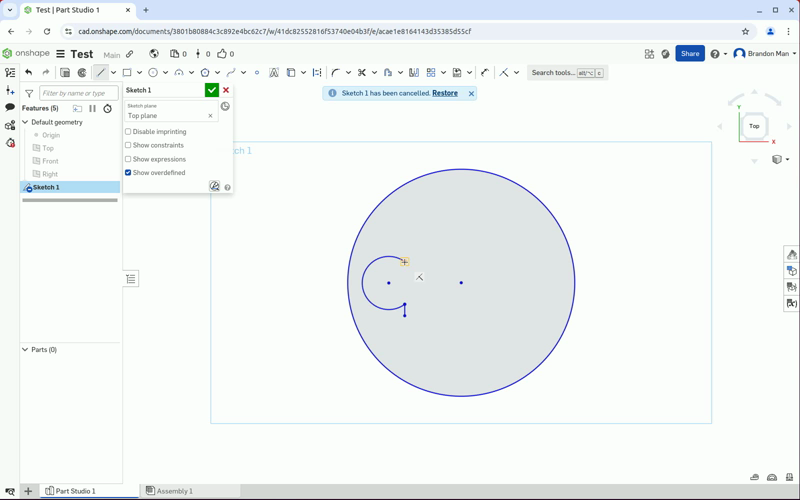
click(404, 261)
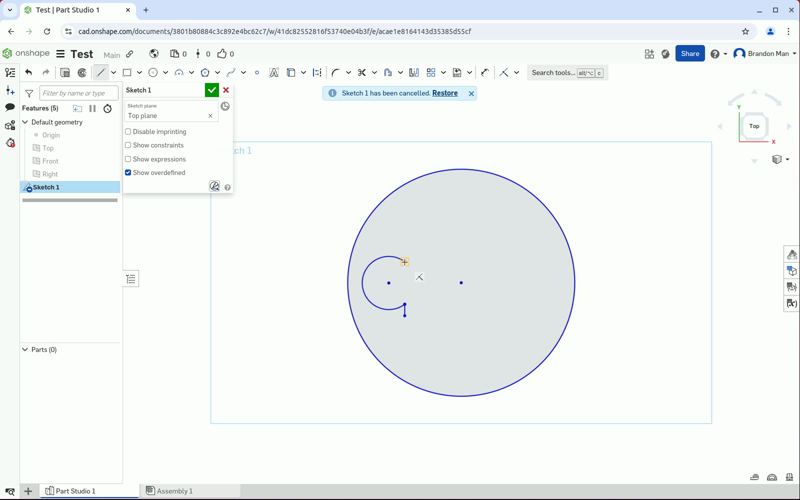
key_down(shift)
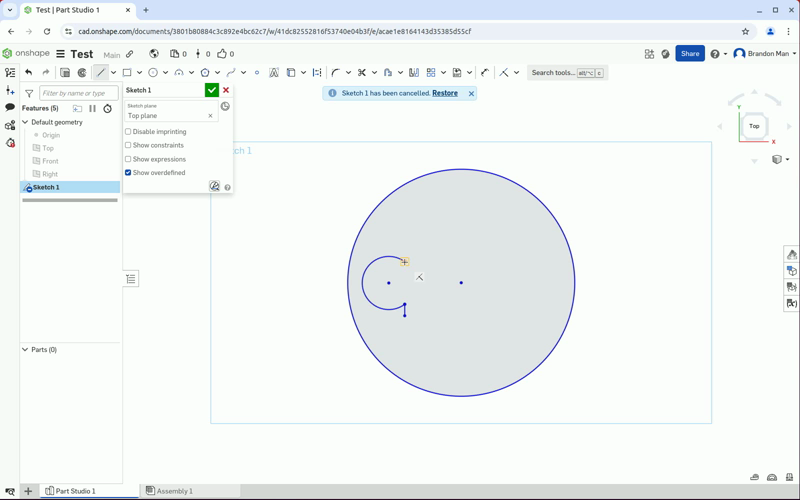
mouse_move(434, 261)
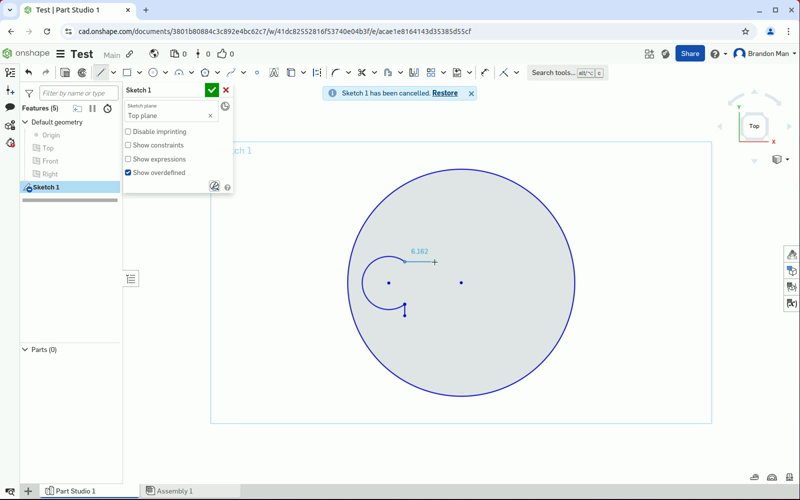
mouse_move(404, 249)
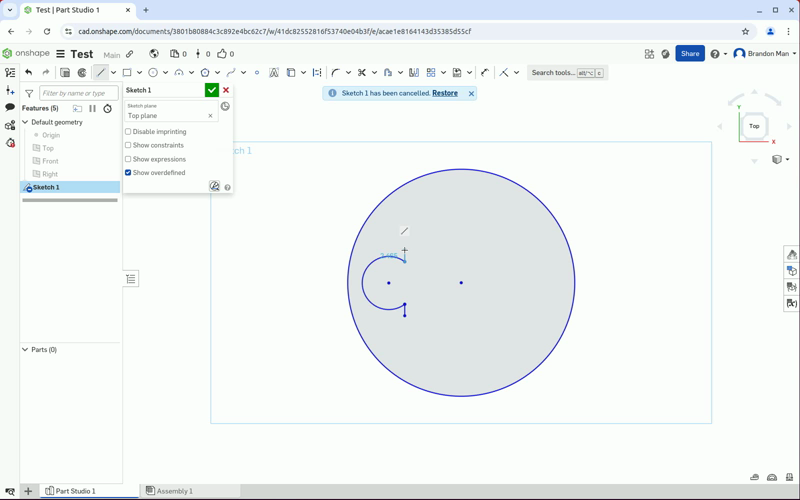
click(404, 249)
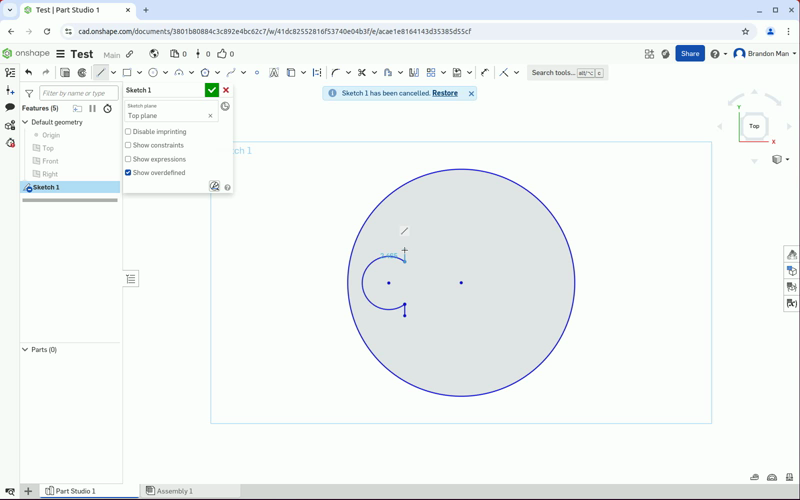
key_up(shift)
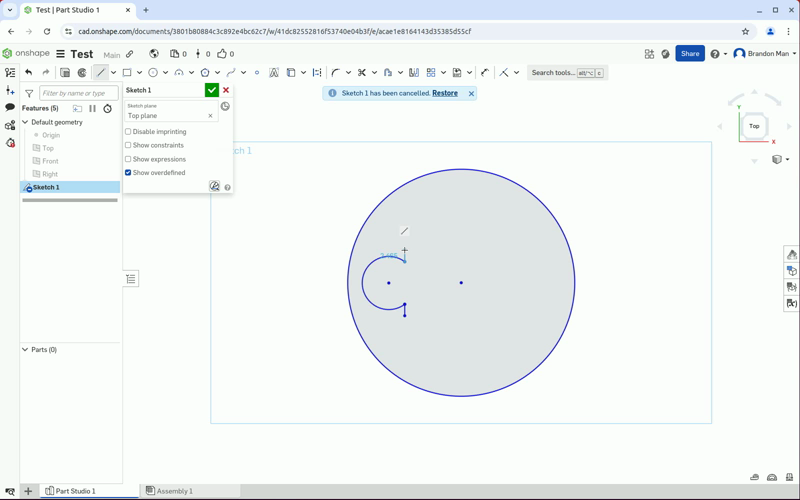
key(esc)
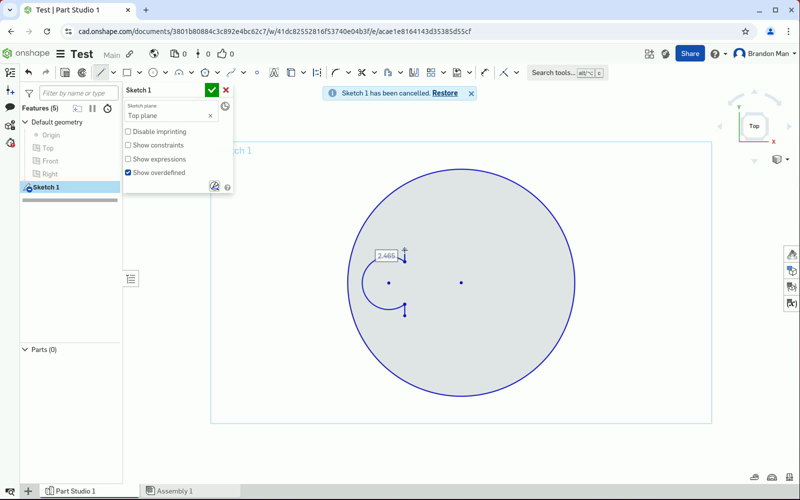
key(a)
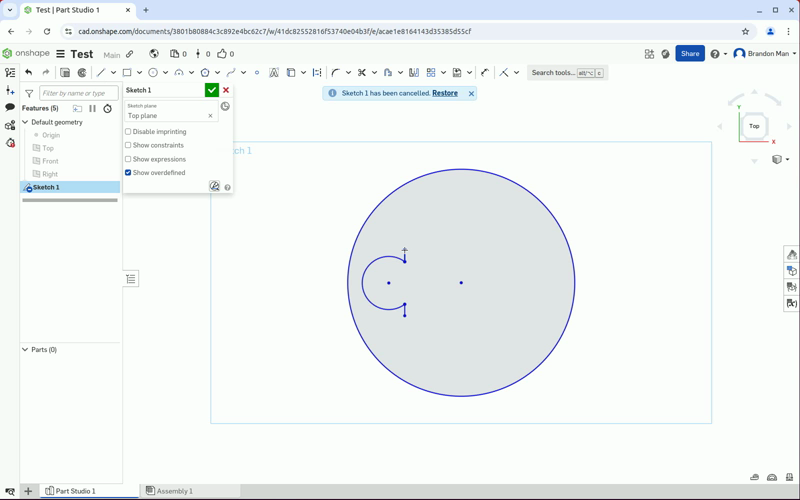
mouse_move(404, 249)
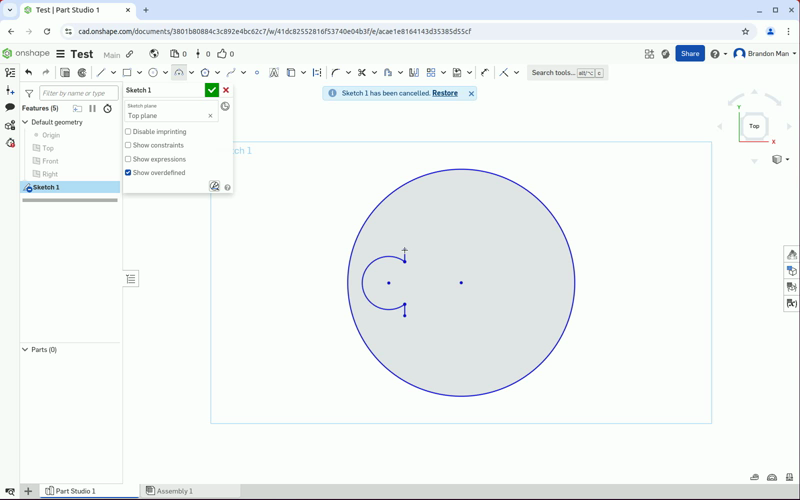
click(404, 249)
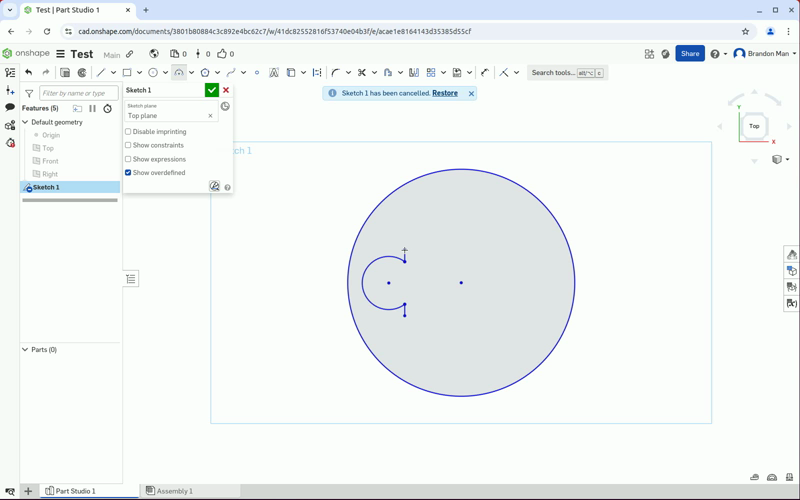
key_down(shift)
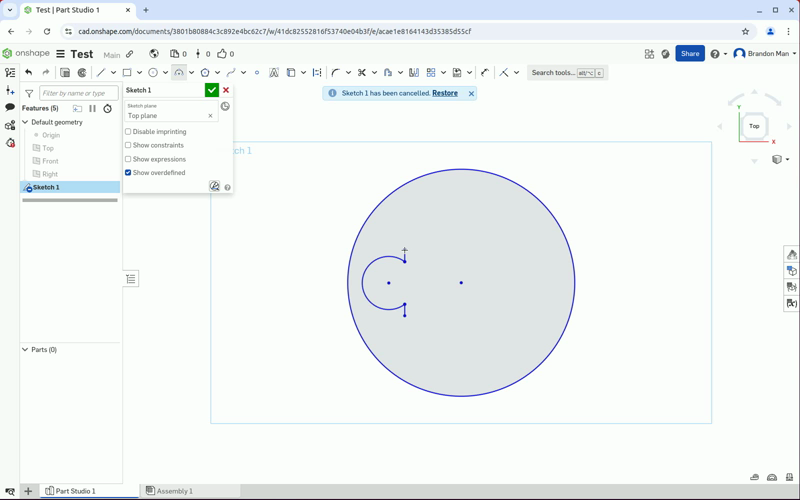
mouse_move(426, 228)
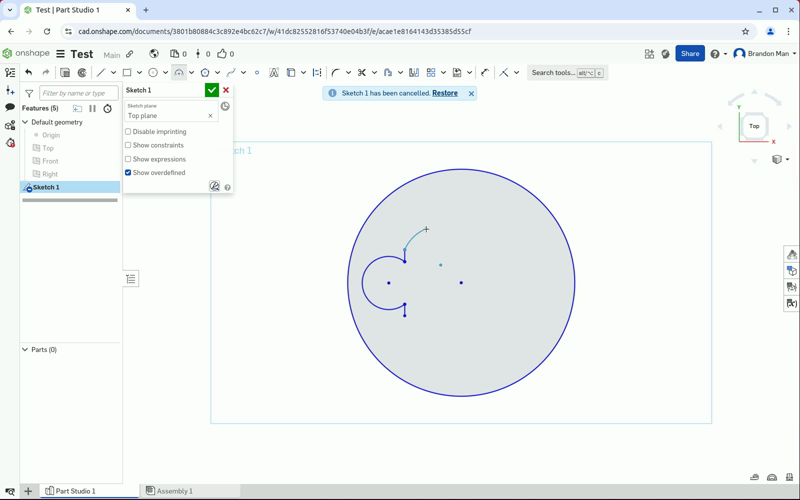
click(426, 228)
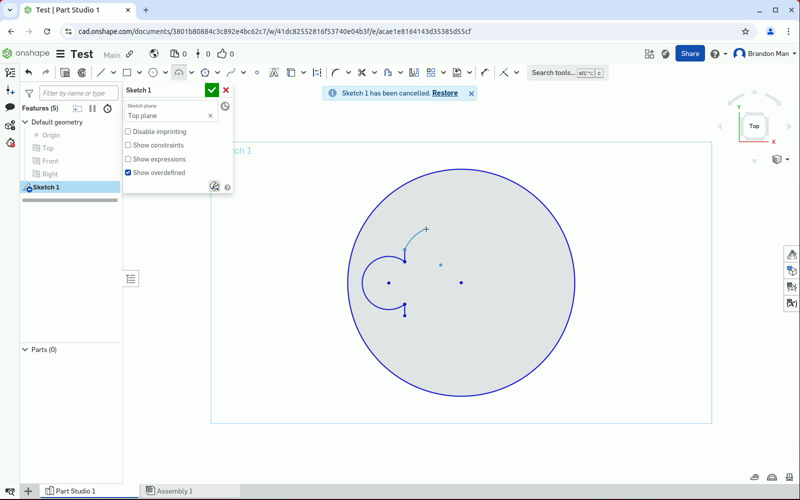
mouse_move(389, 213)
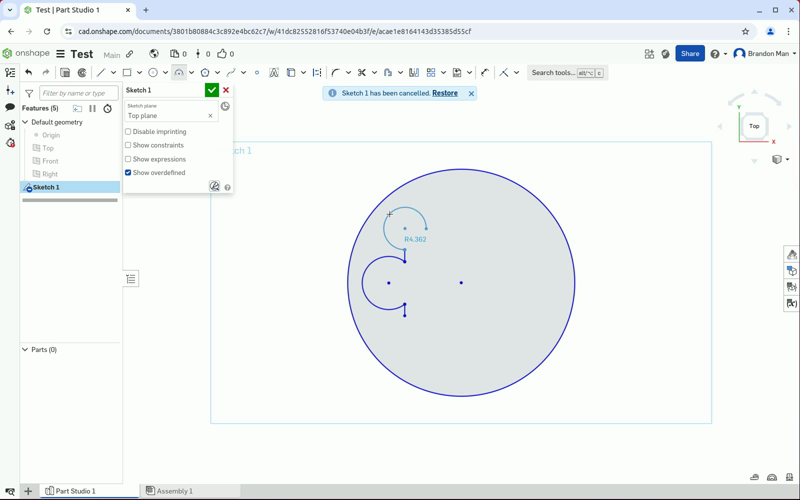
click(389, 213)
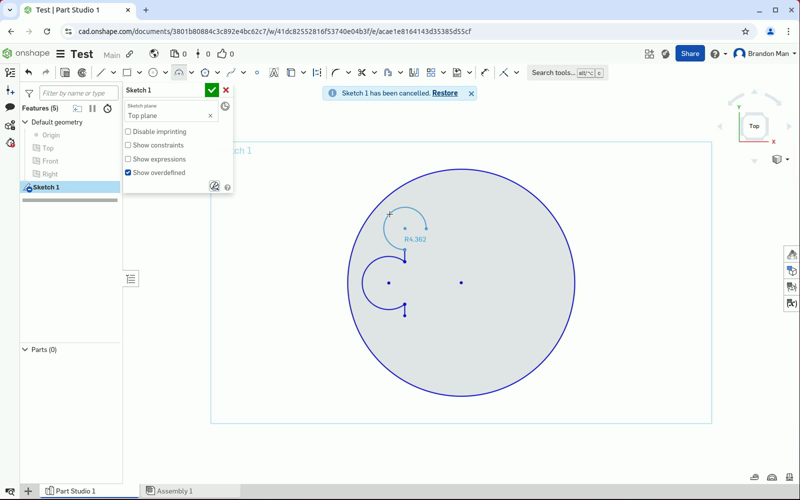
key_up(shift)
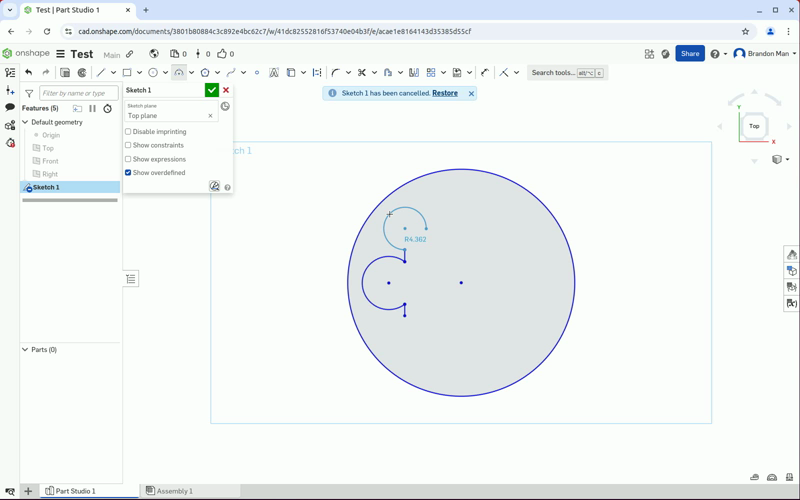
key(esc)
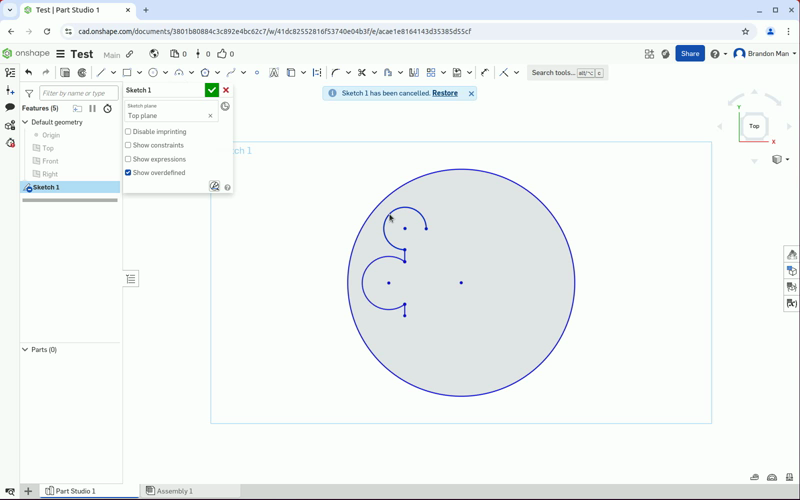
key(l)
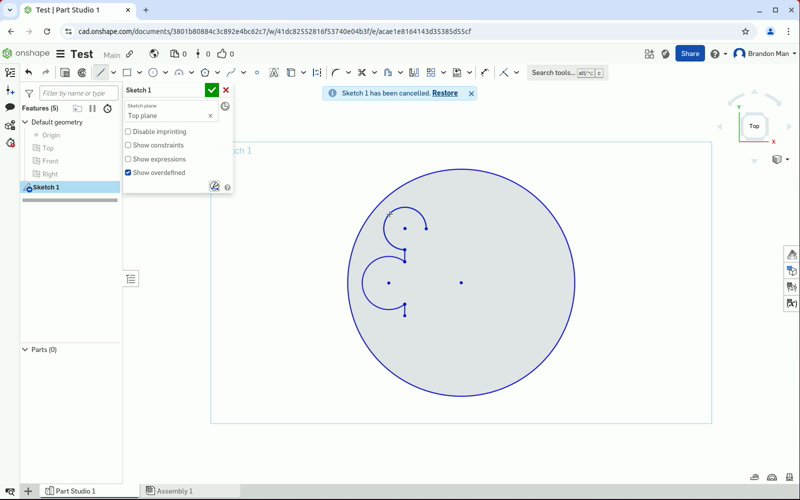
mouse_move(426, 228)
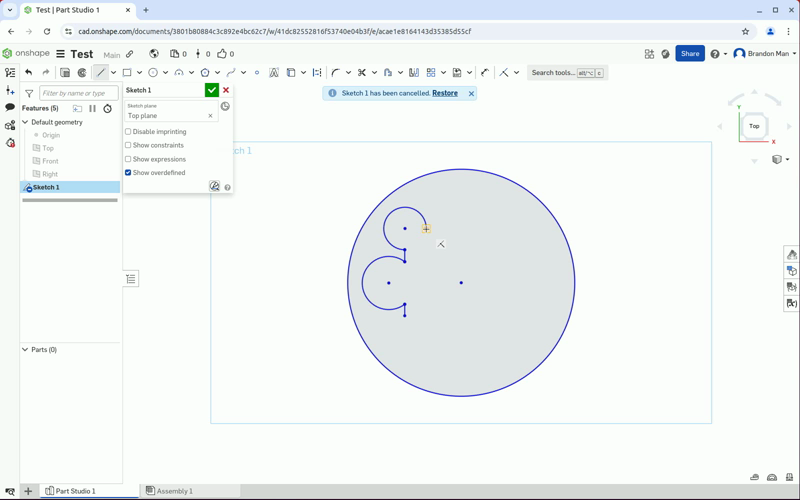
click(426, 228)
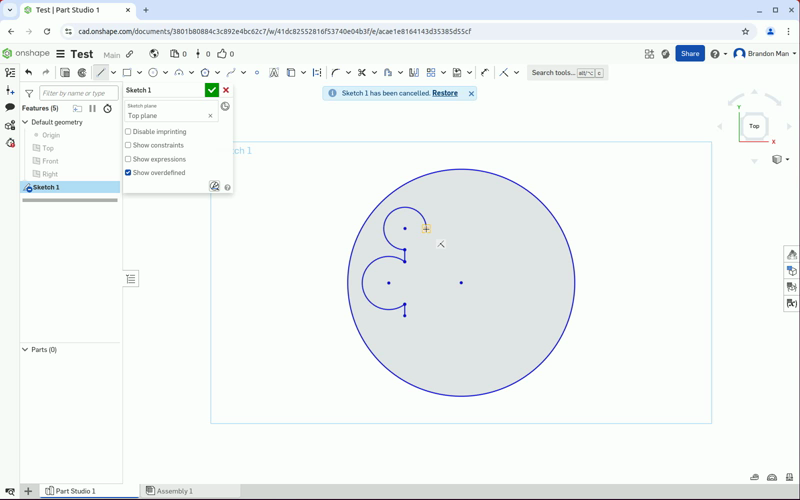
key_down(shift)
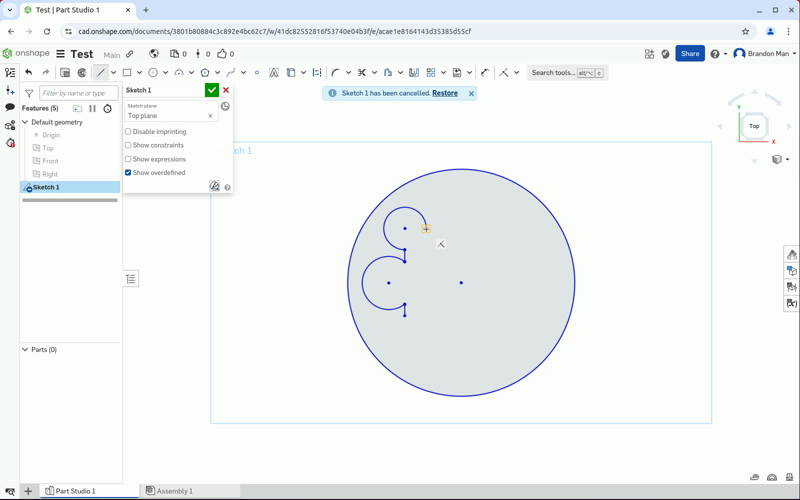
mouse_move(510, 228)
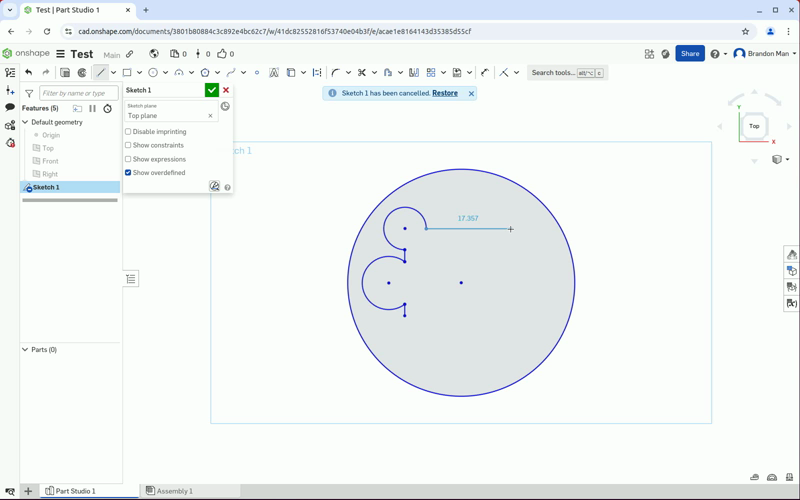
click(510, 228)
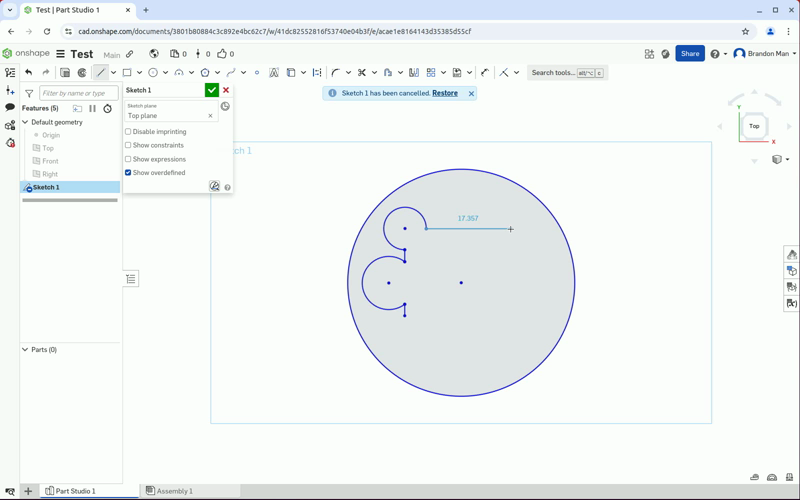
key_up(shift)
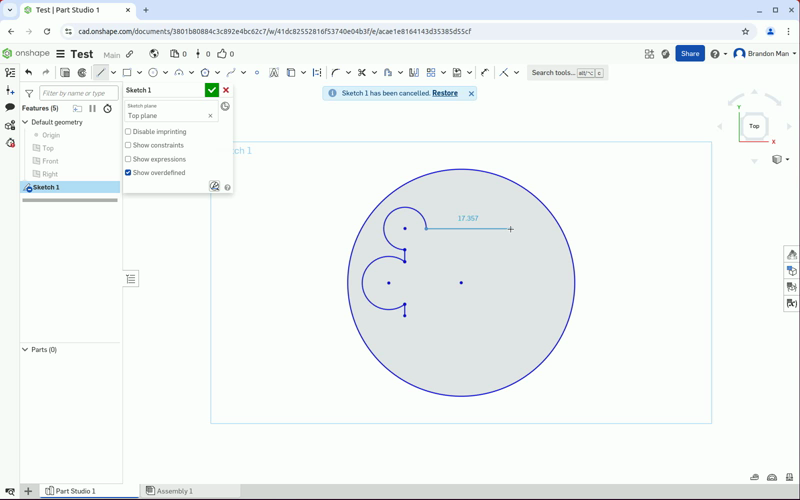
key(esc)
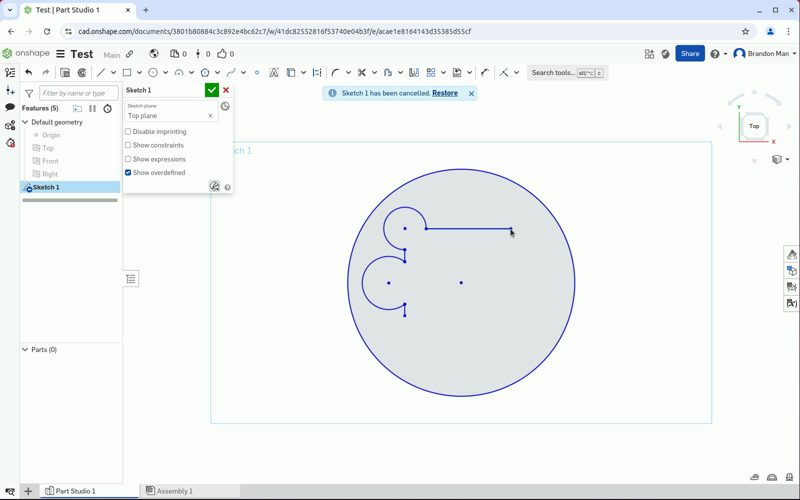
key(a)
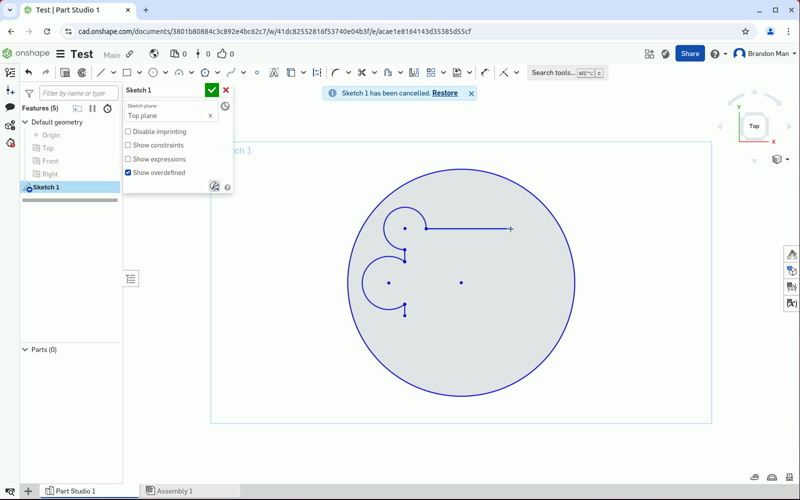
mouse_move(510, 228)
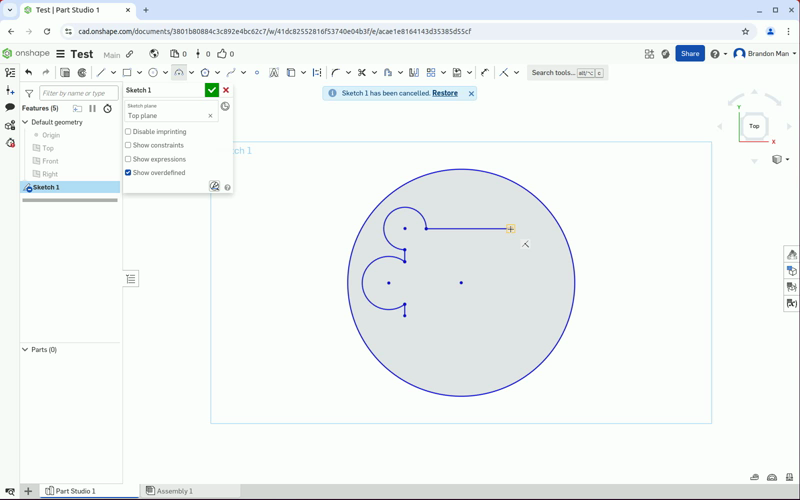
click(510, 228)
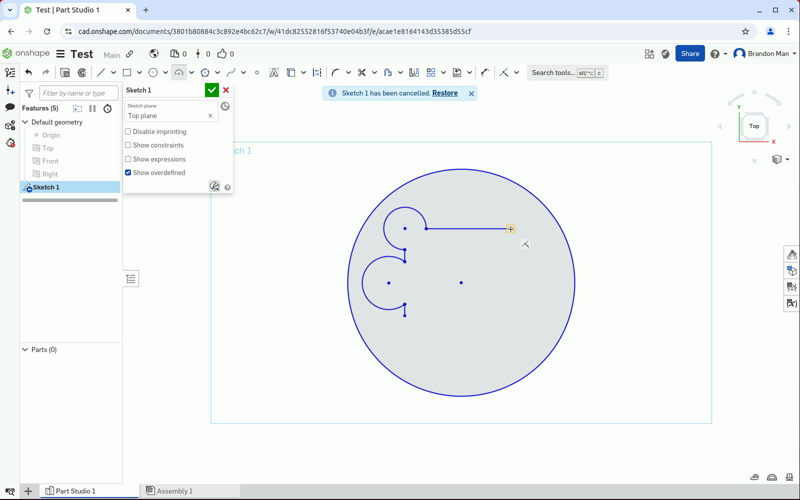
key_down(shift)
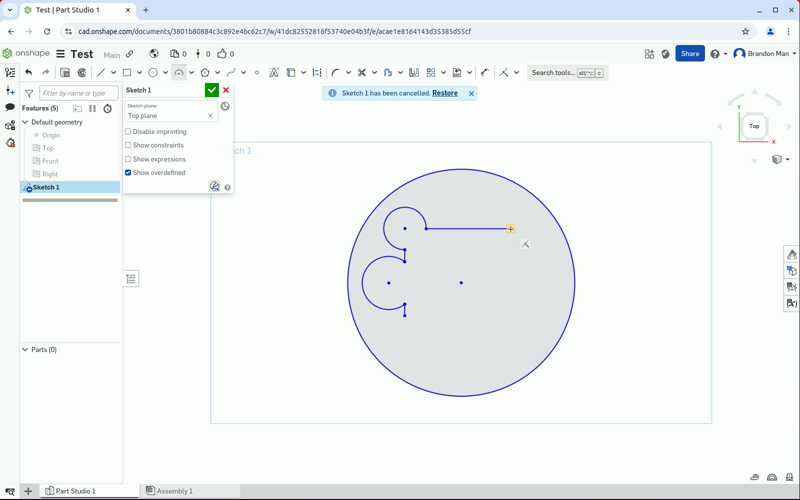
mouse_move(515, 231)
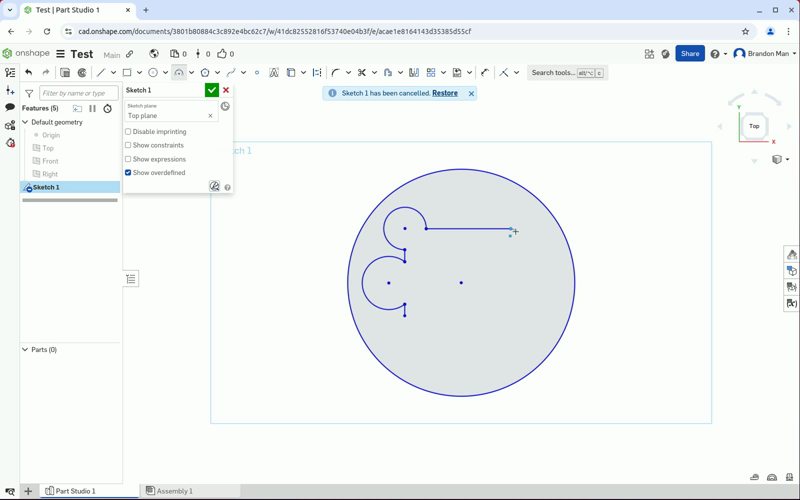
scroll(6)
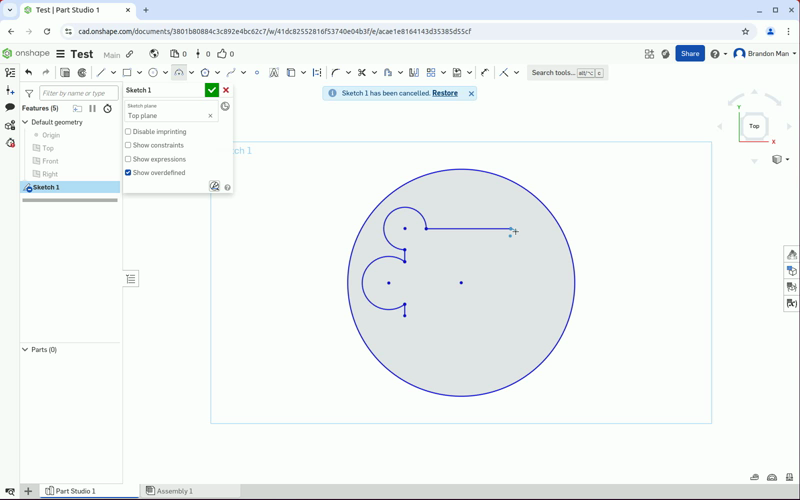
scroll(6)
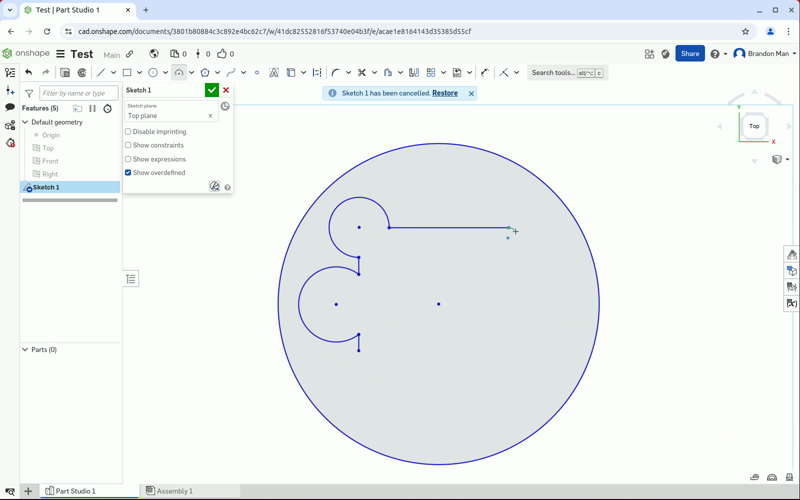
scroll(6)
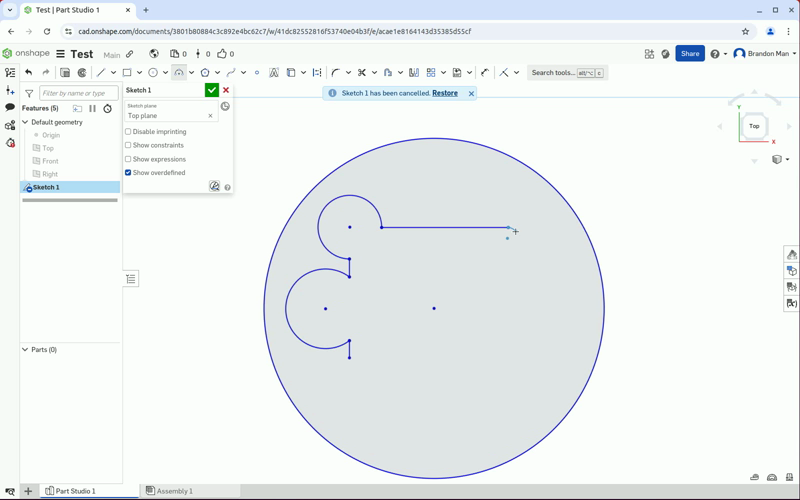
scroll(6)
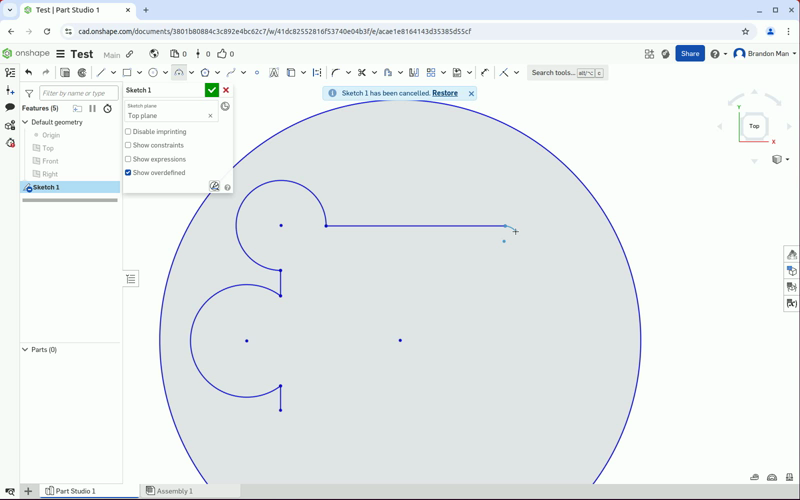
scroll(6)
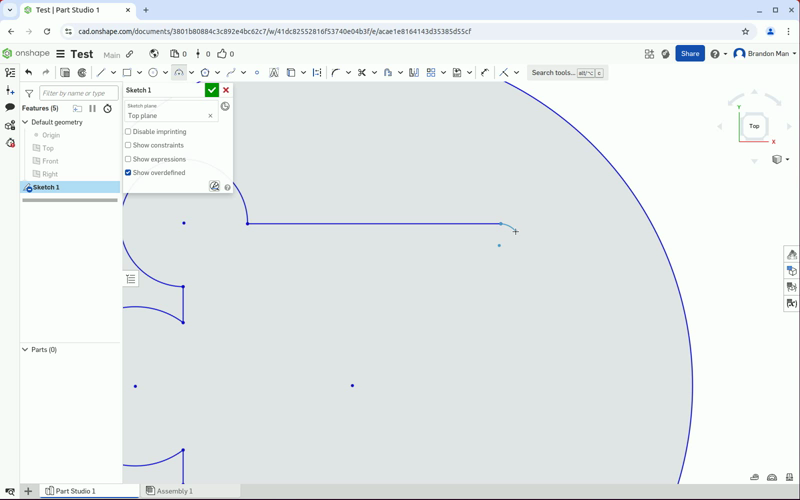
scroll(6)
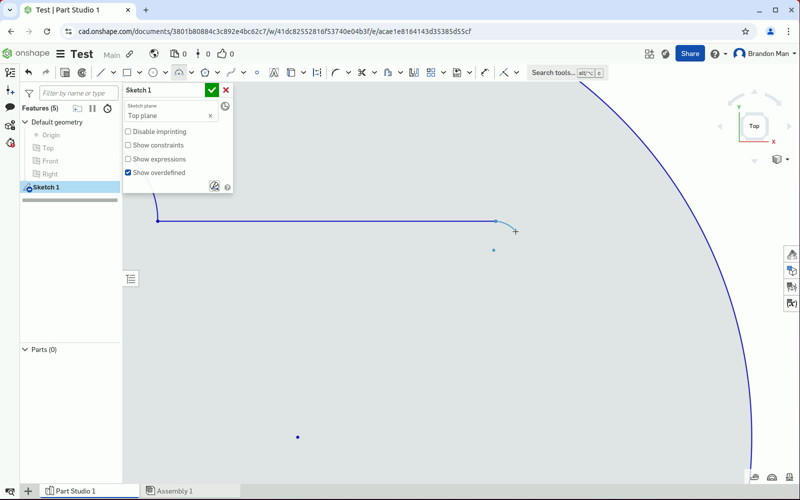
scroll(6)
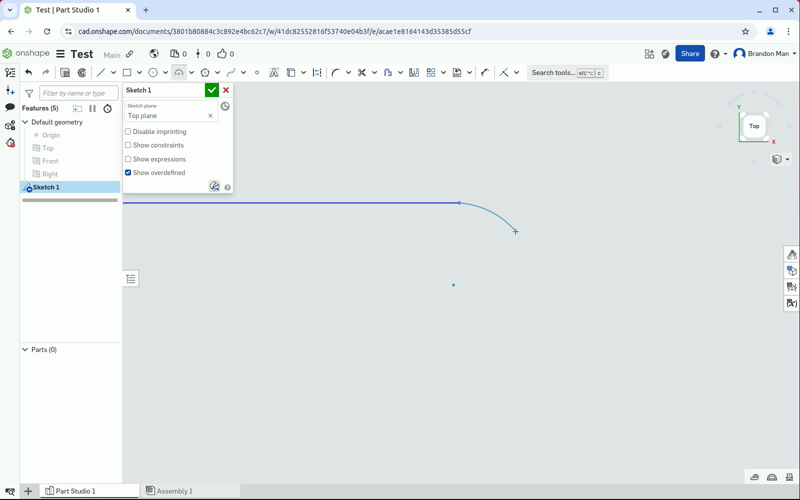
click(515, 231)
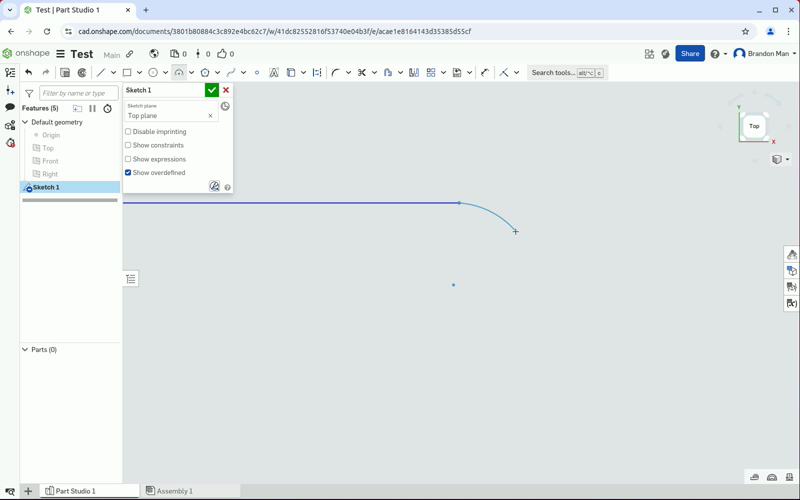
scroll(-6)
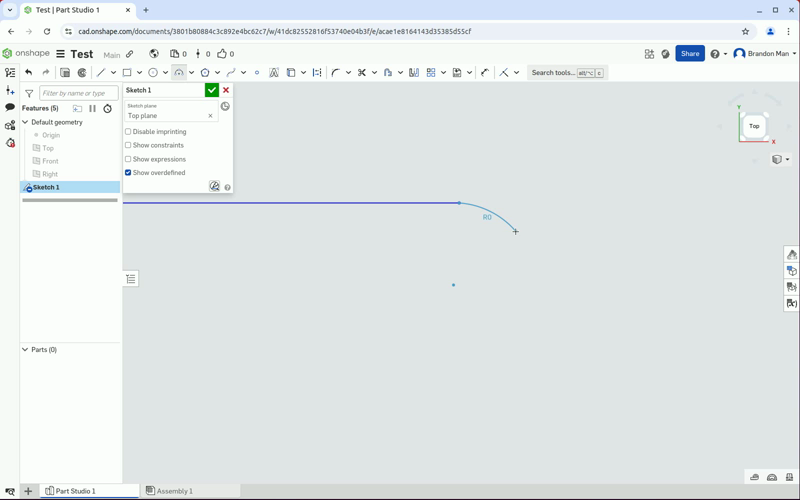
scroll(-6)
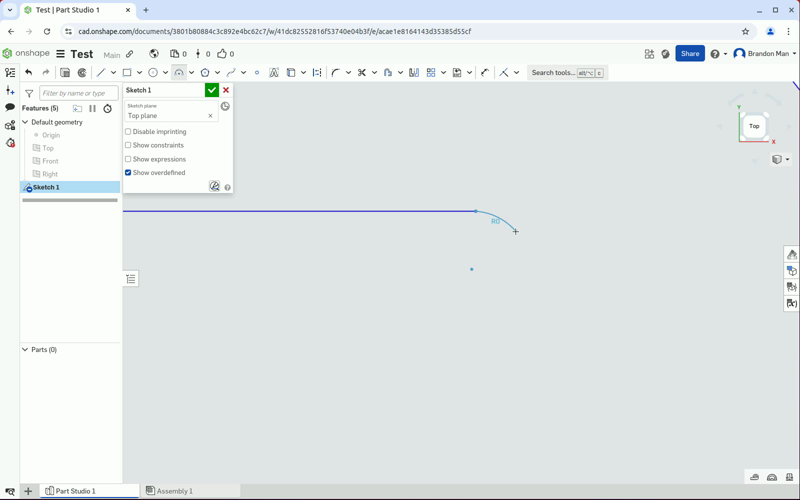
scroll(-6)
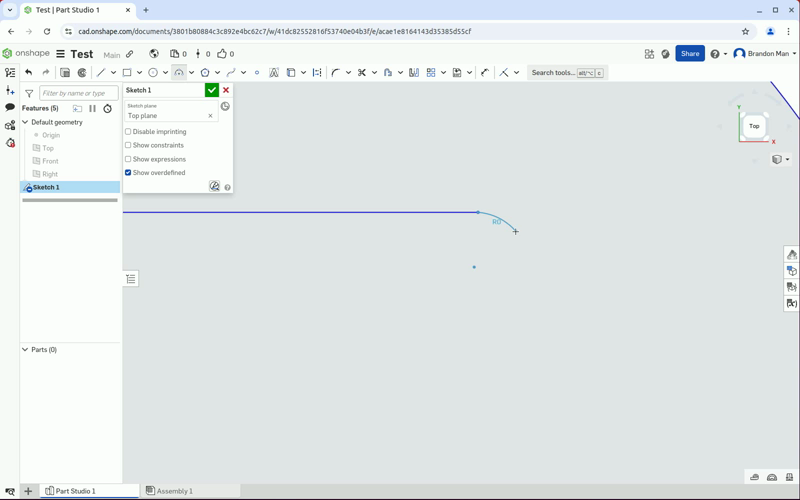
scroll(-6)
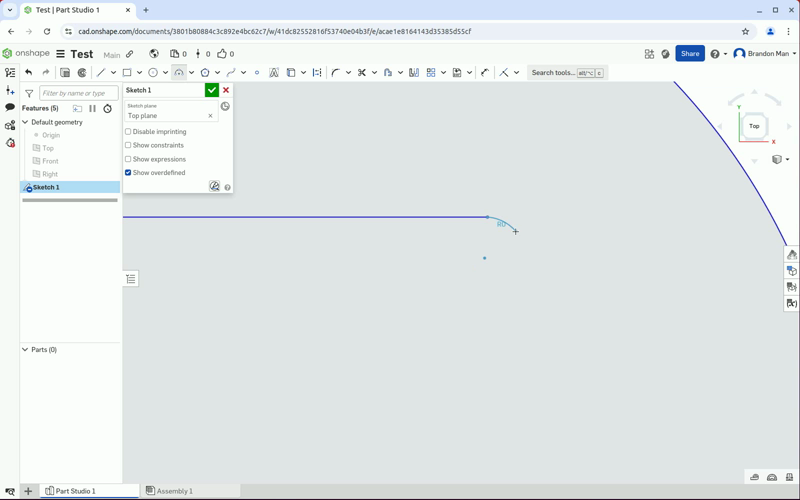
scroll(-6)
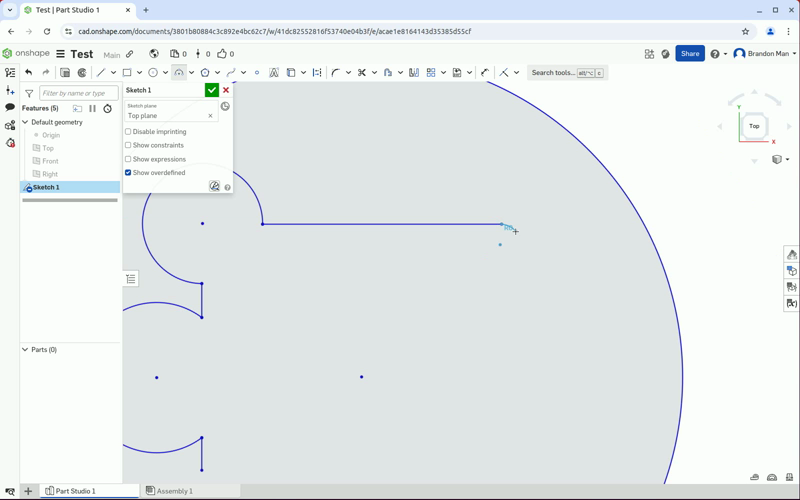
scroll(-6)
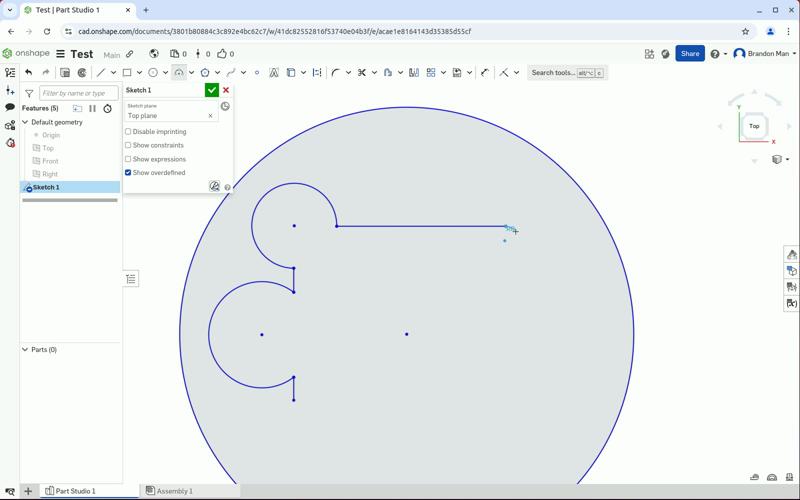
scroll(-6)
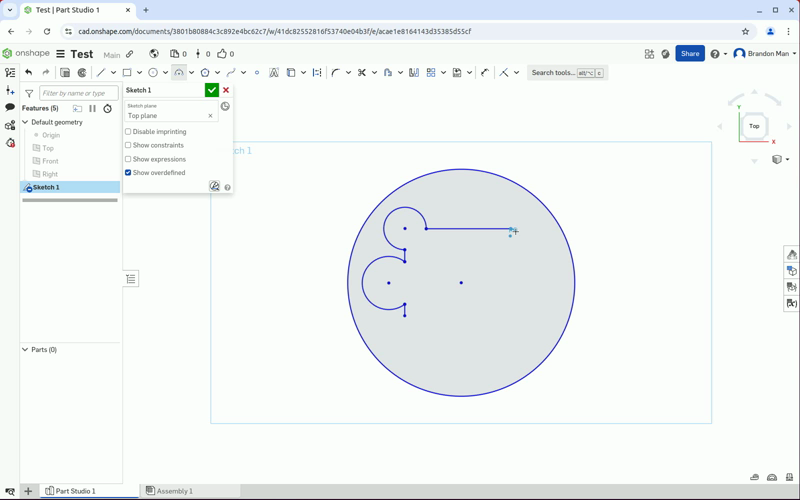
mouse_move(516, 224)
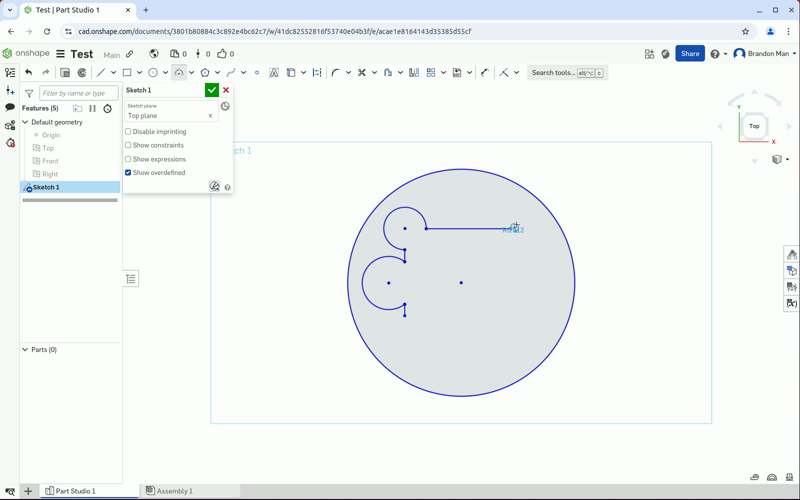
scroll(6)
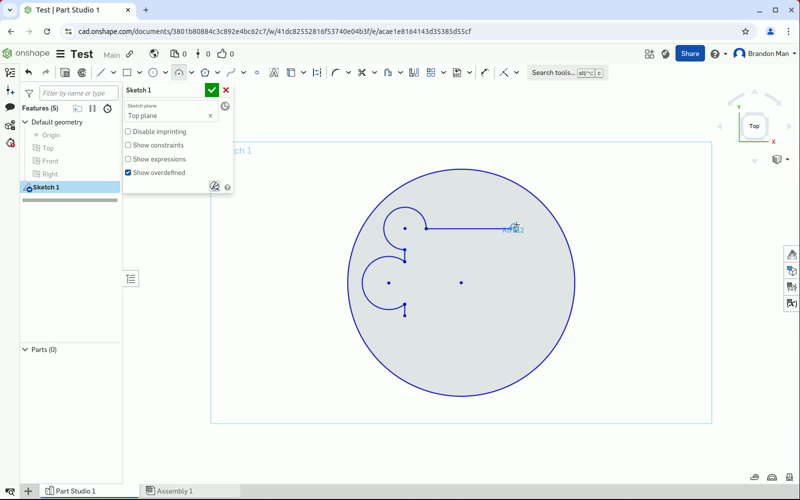
scroll(6)
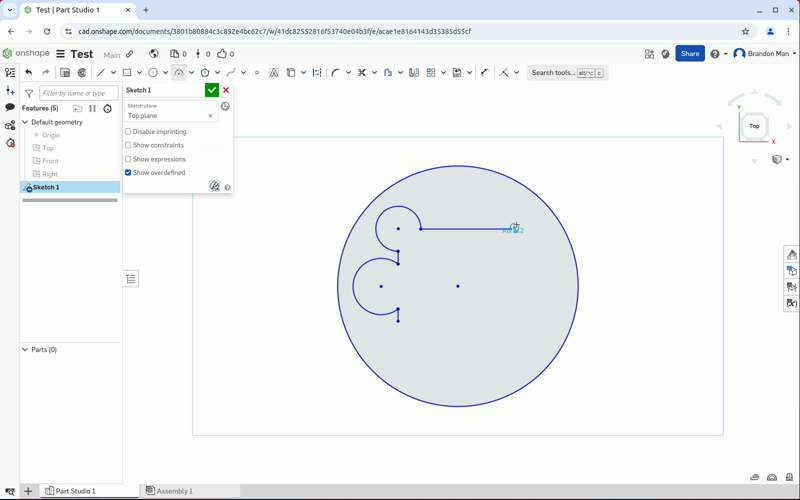
scroll(6)
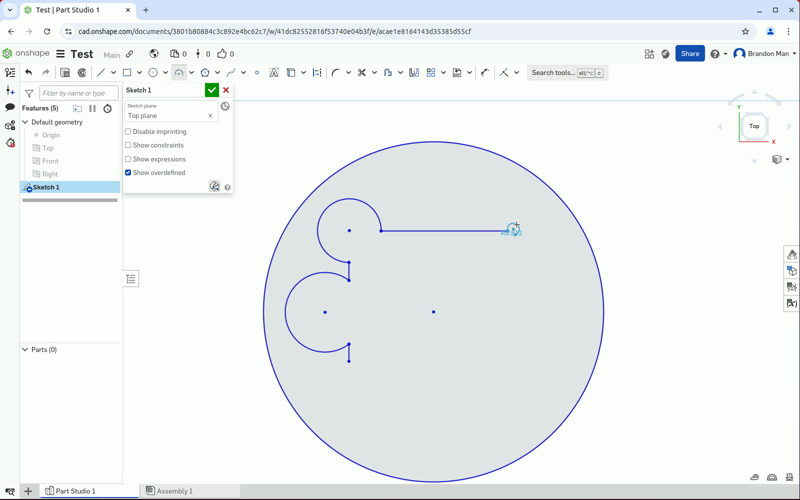
scroll(6)
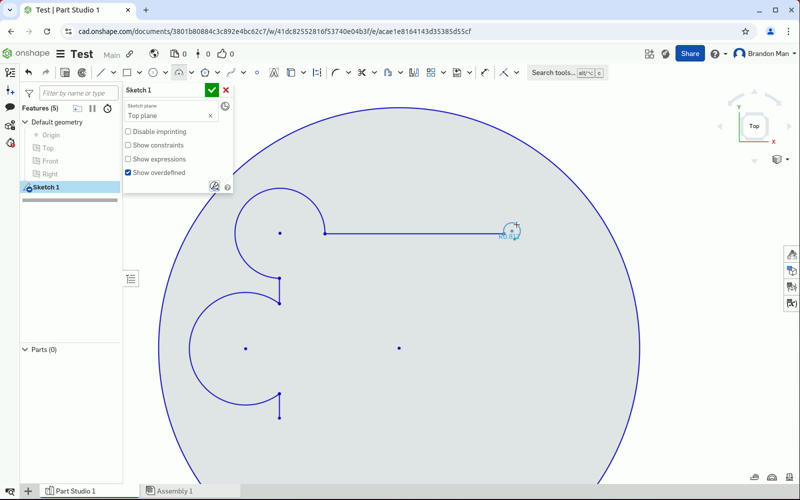
scroll(6)
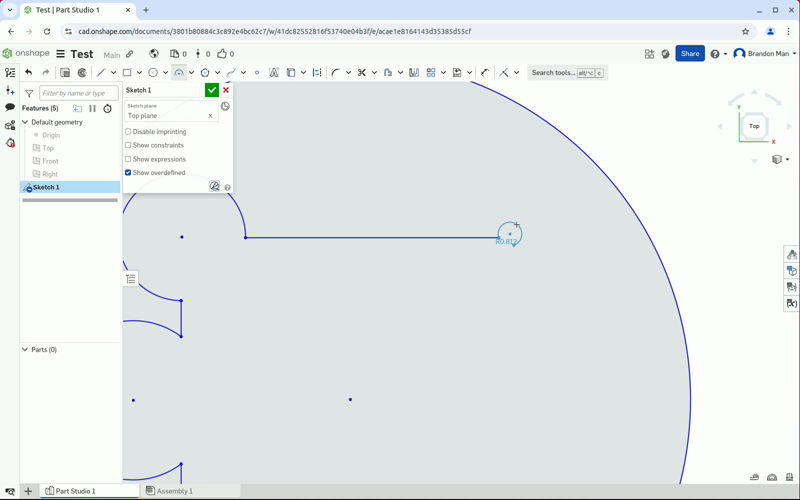
scroll(6)
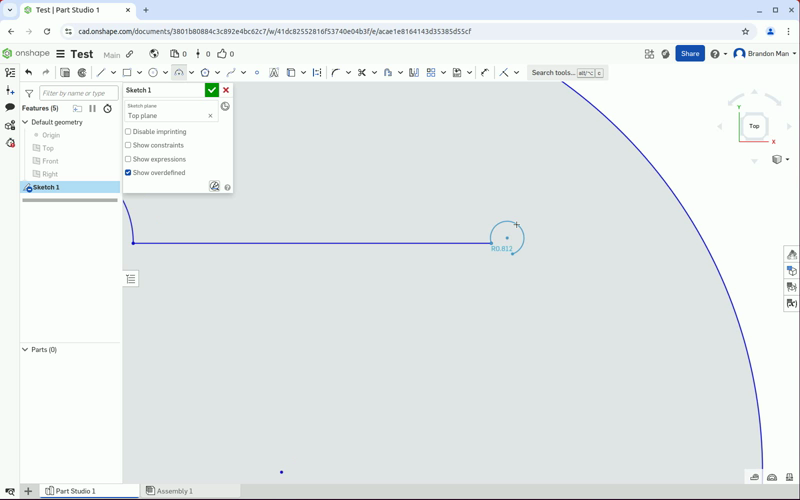
scroll(6)
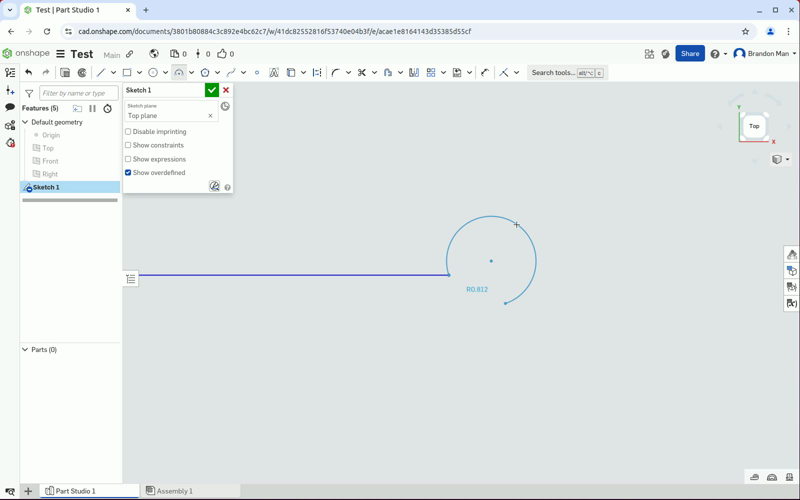
click(516, 224)
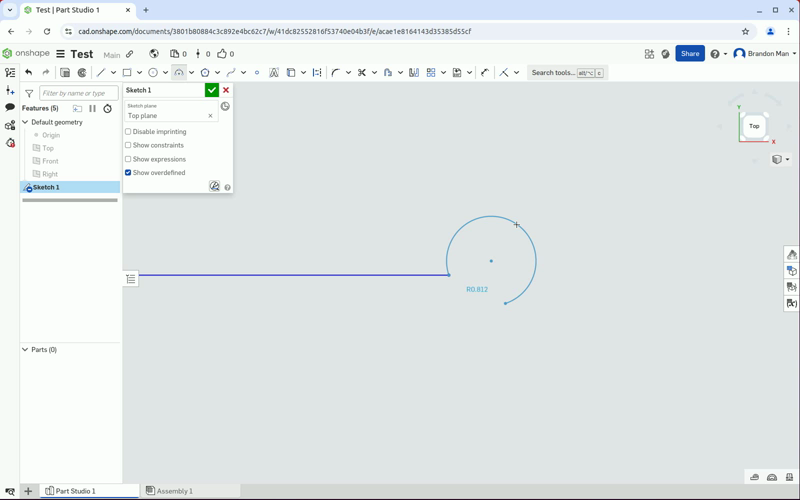
scroll(-6)
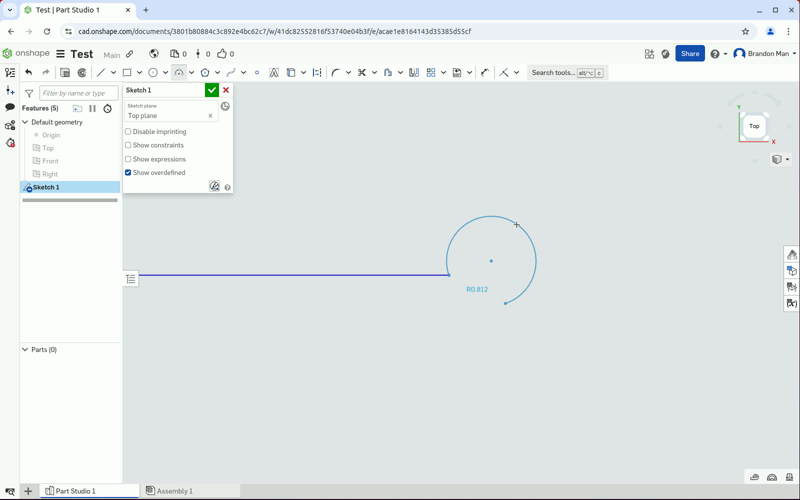
scroll(-6)
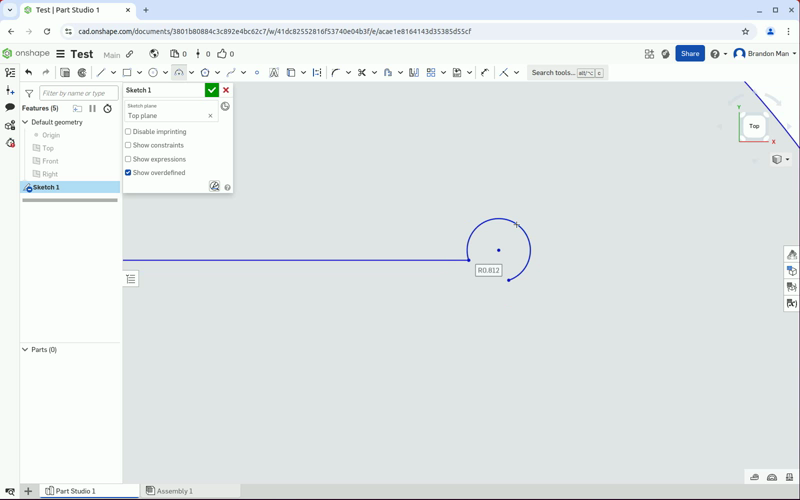
scroll(-6)
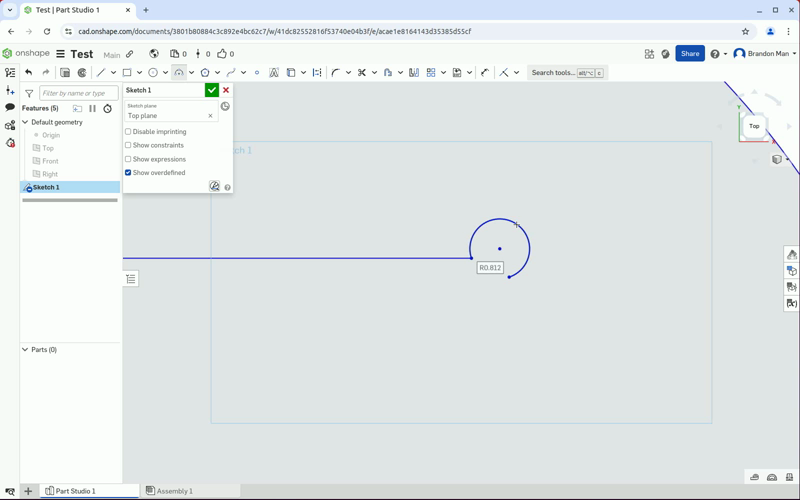
scroll(-6)
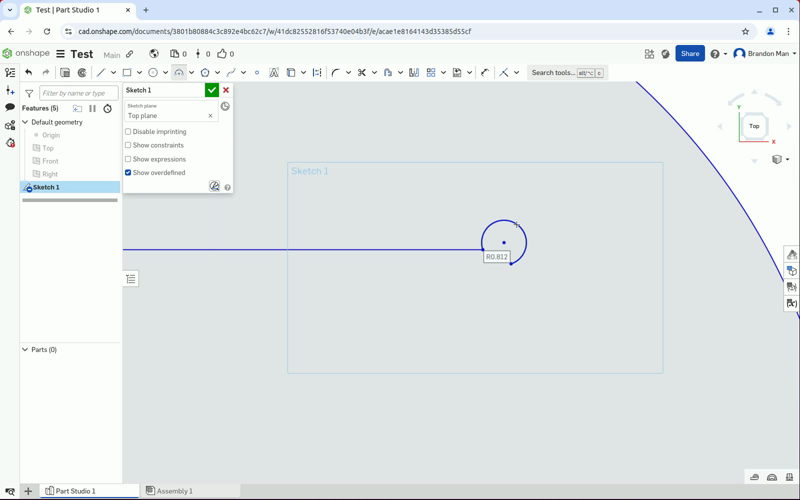
scroll(-6)
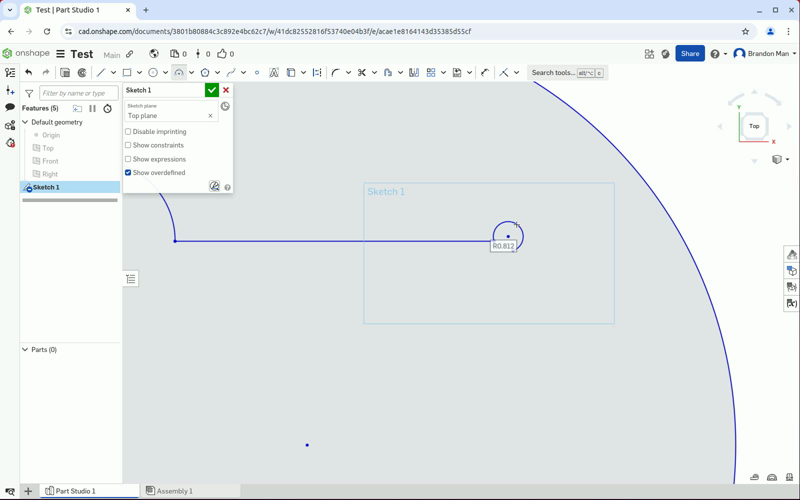
scroll(-6)
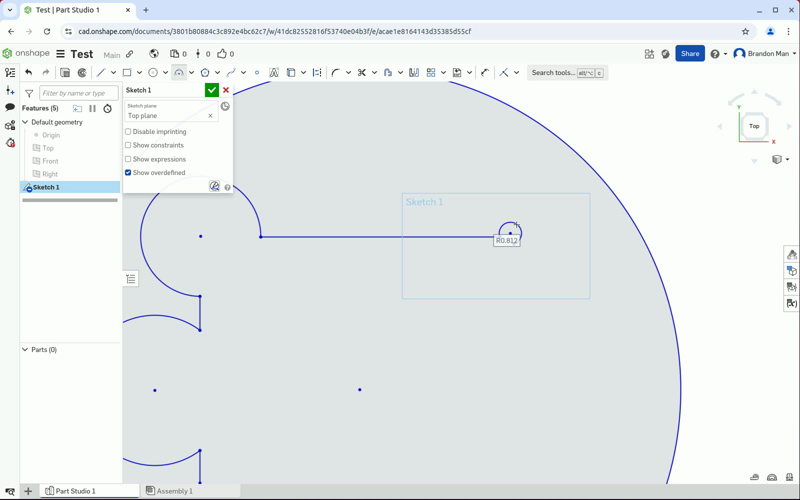
scroll(-6)
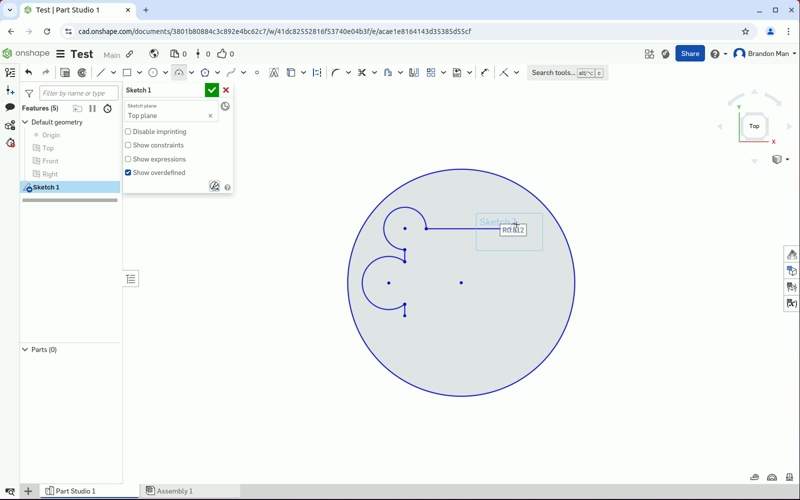
key_up(shift)
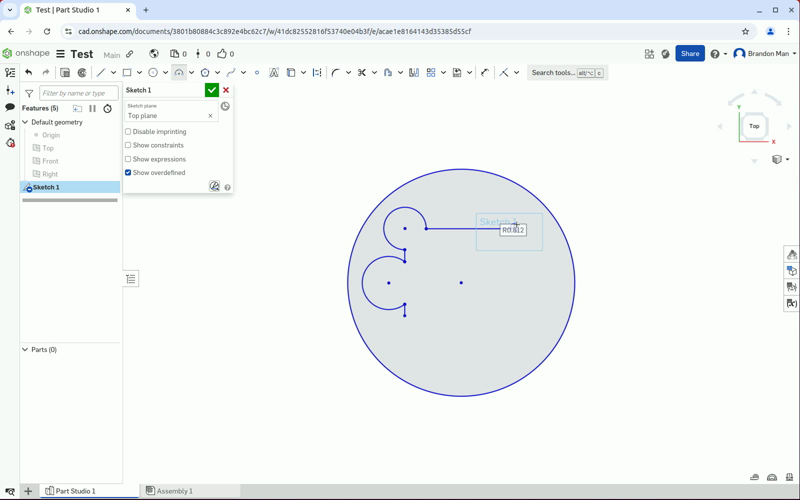
key(esc)
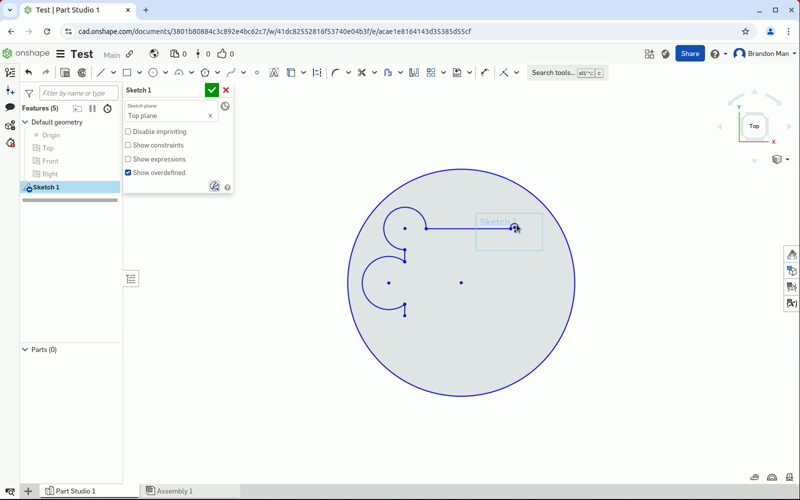
key(l)
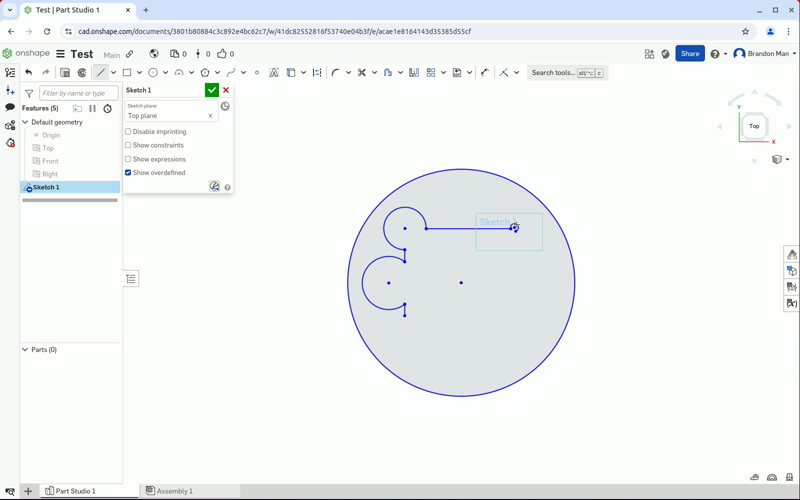
mouse_move(515, 231)
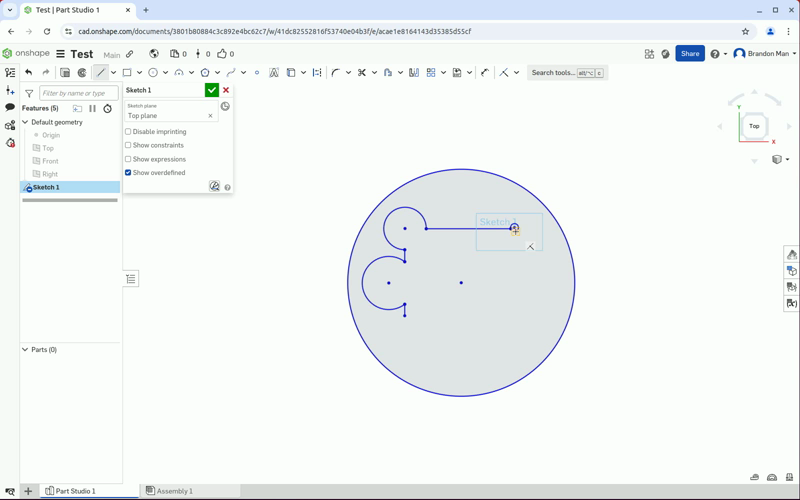
scroll(6)
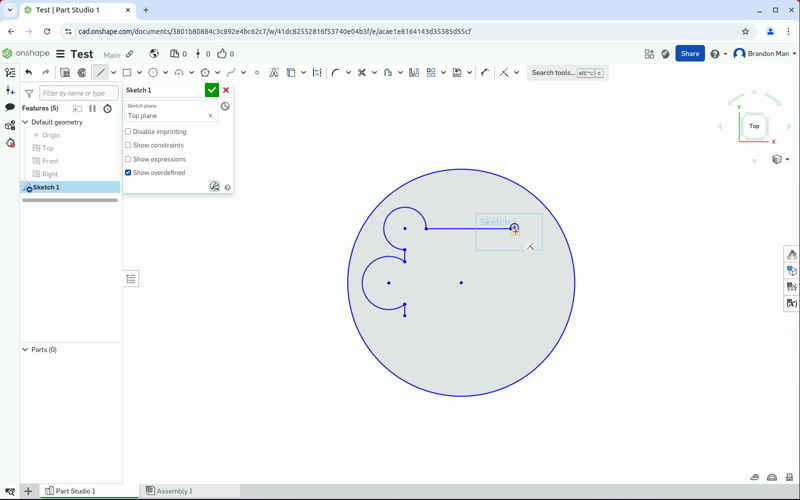
scroll(6)
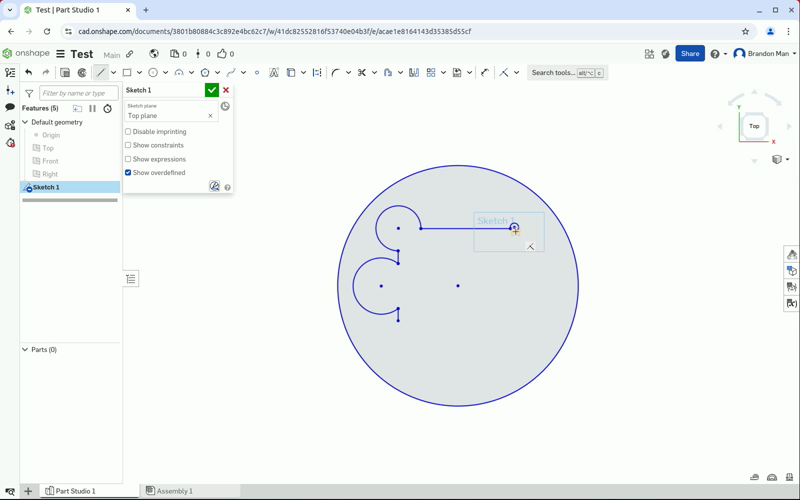
scroll(6)
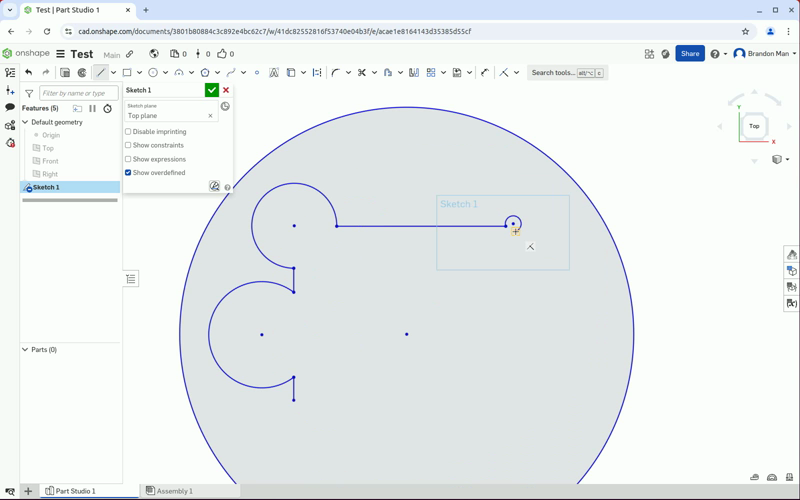
scroll(6)
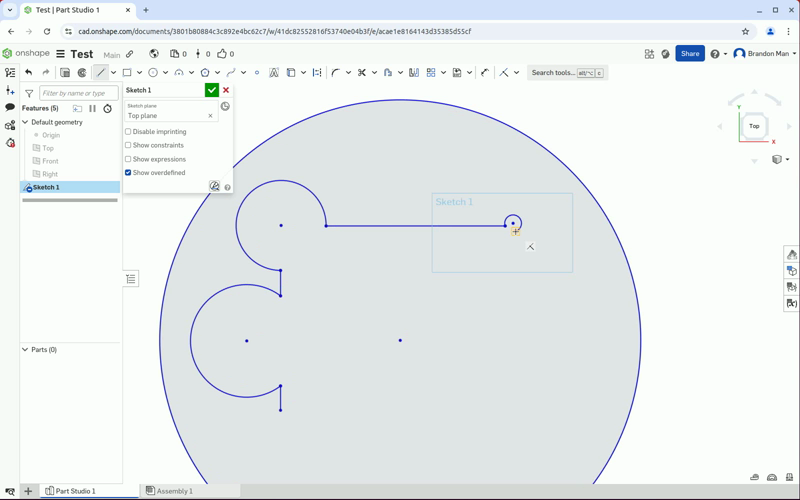
scroll(6)
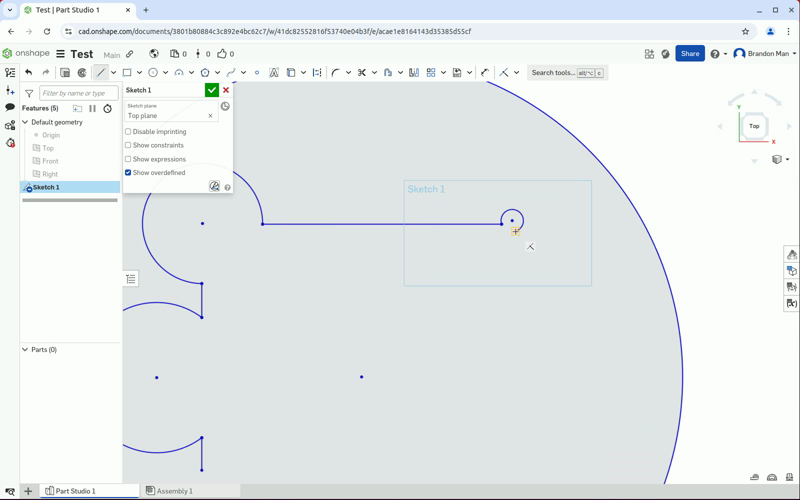
scroll(6)
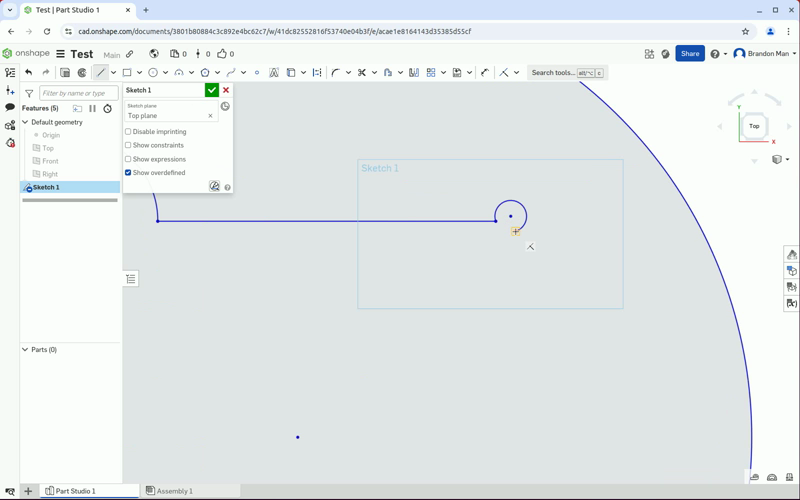
scroll(6)
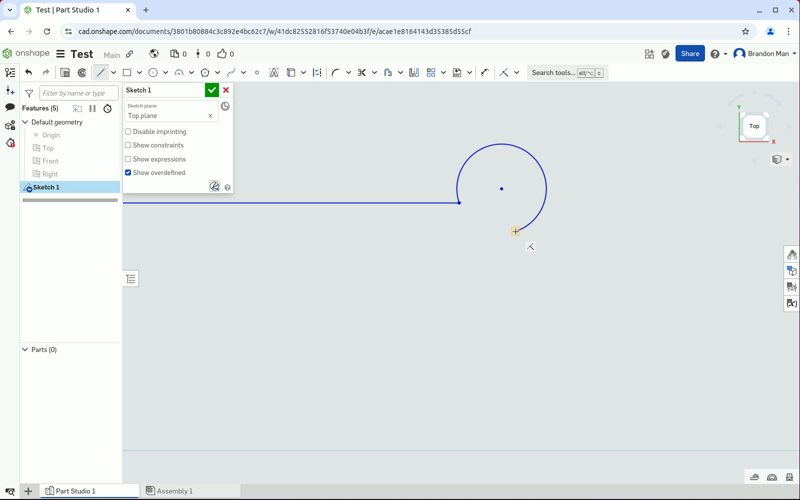
click(515, 231)
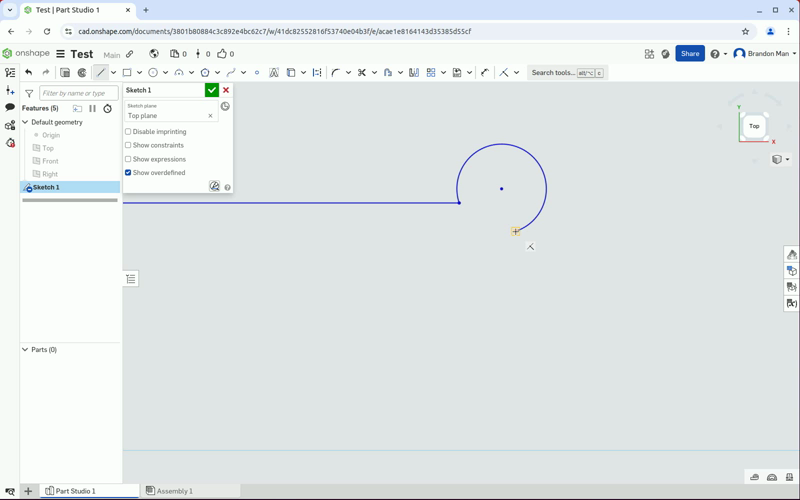
scroll(-6)
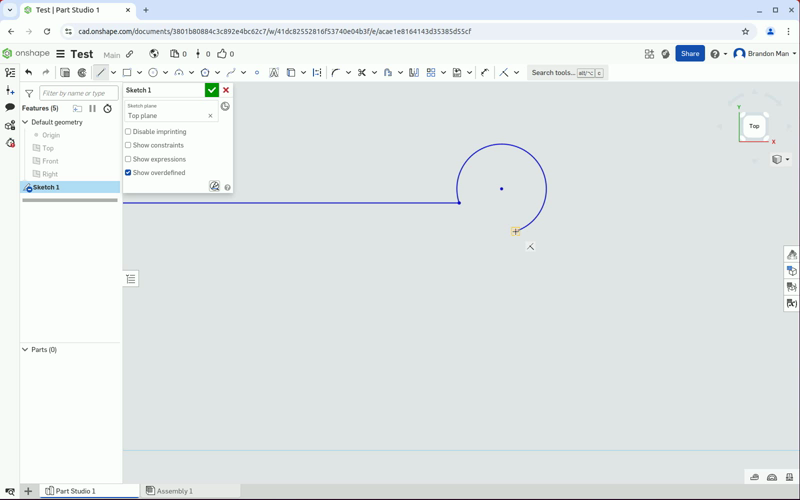
scroll(-6)
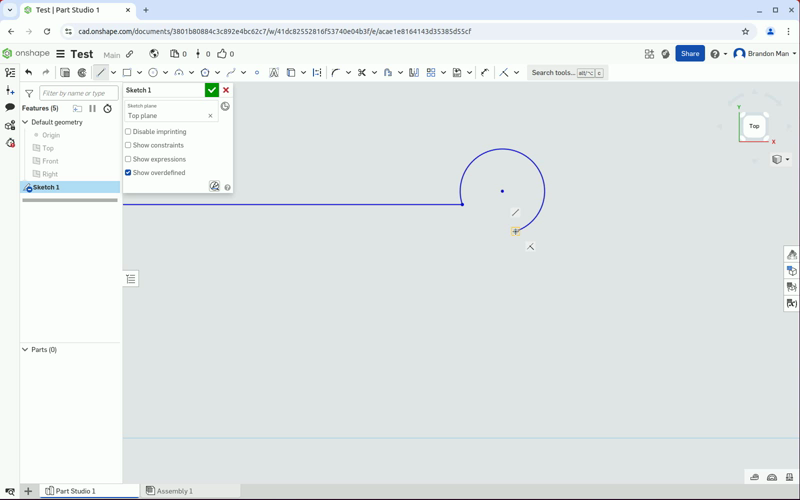
scroll(-6)
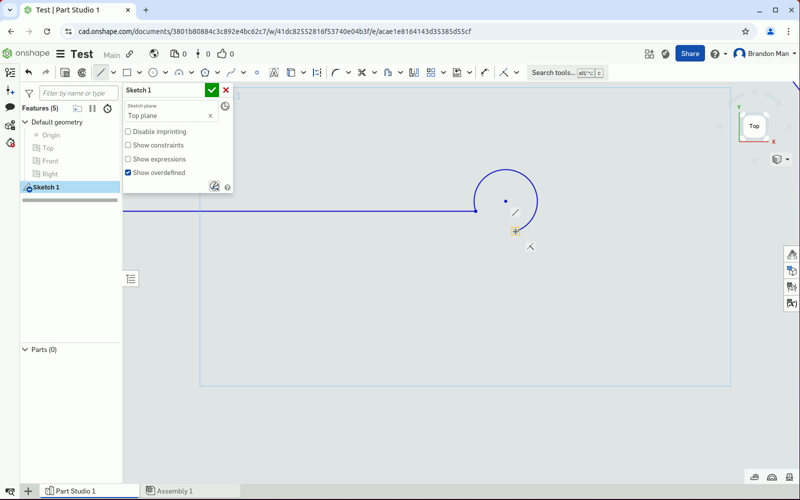
scroll(-6)
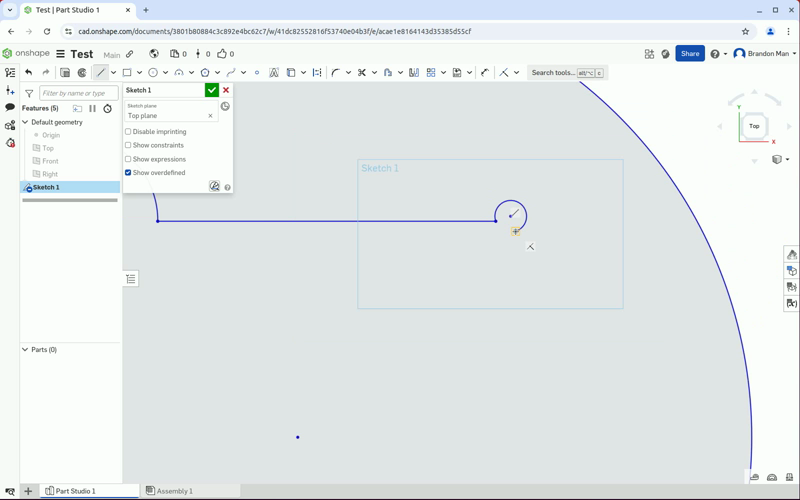
scroll(-6)
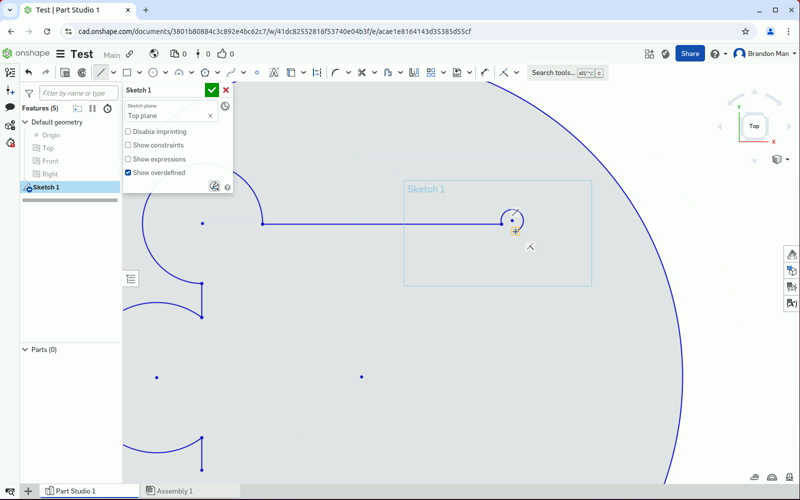
scroll(-6)
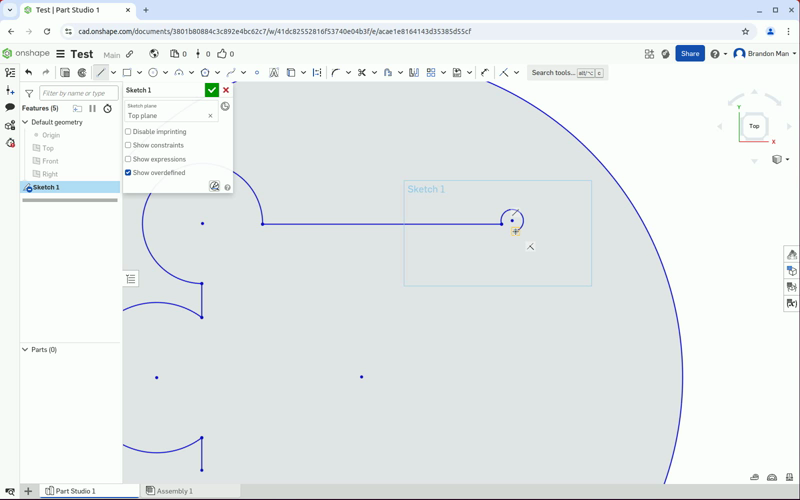
scroll(-6)
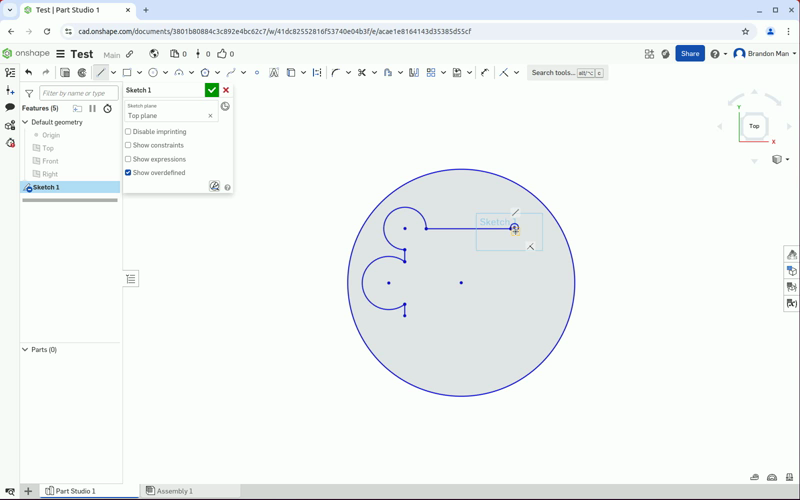
key_down(shift)
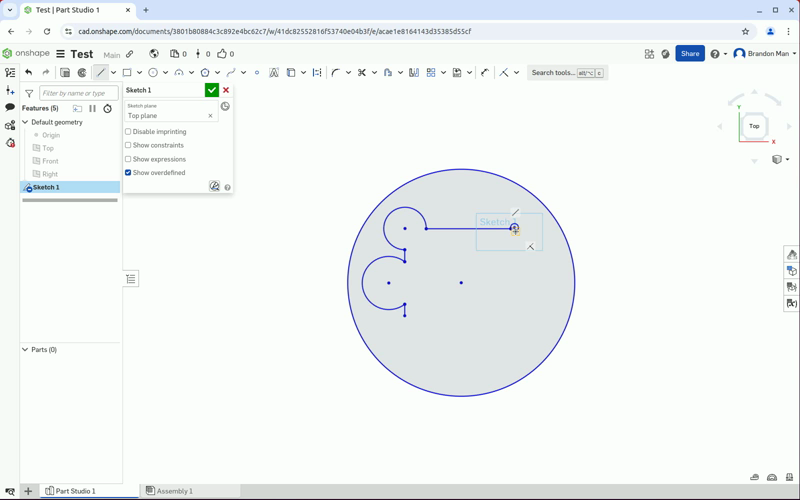
mouse_move(515, 315)
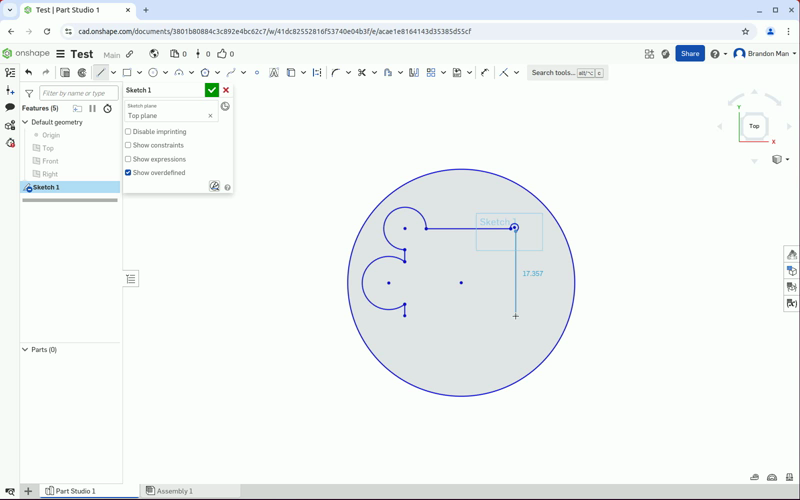
click(515, 315)
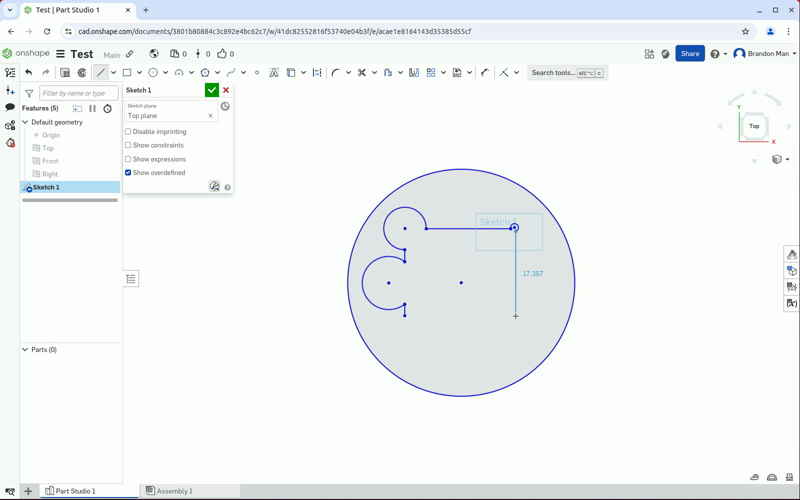
key_up(shift)
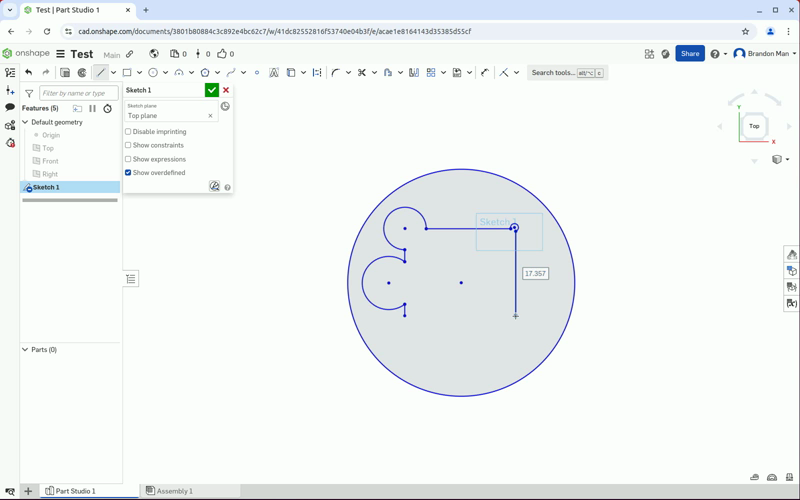
key(esc)
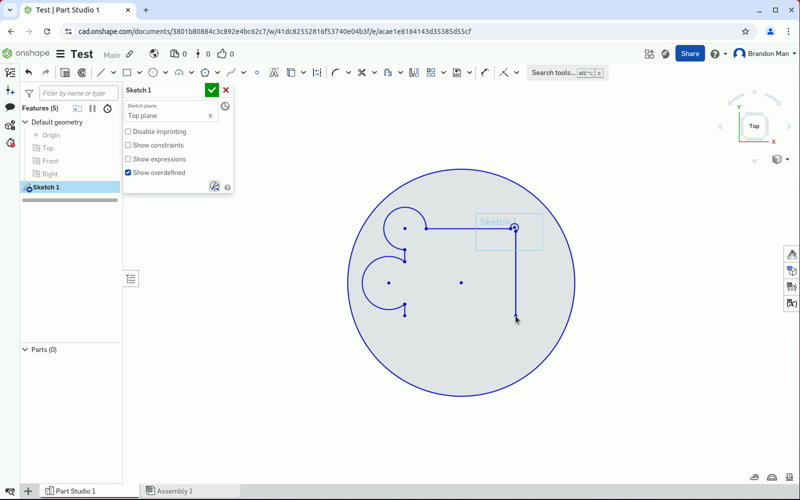
key(a)
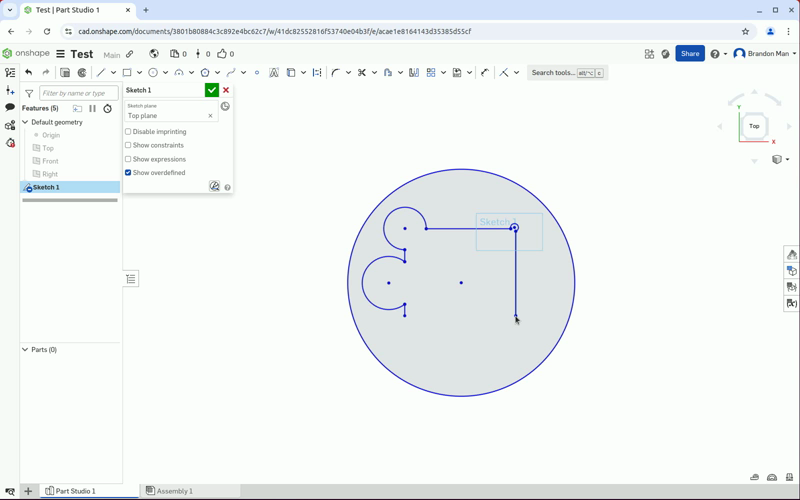
mouse_move(515, 315)
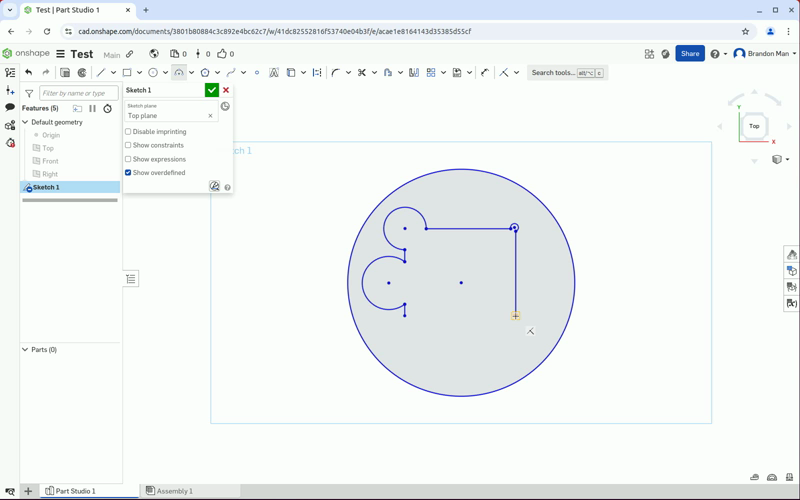
click(515, 315)
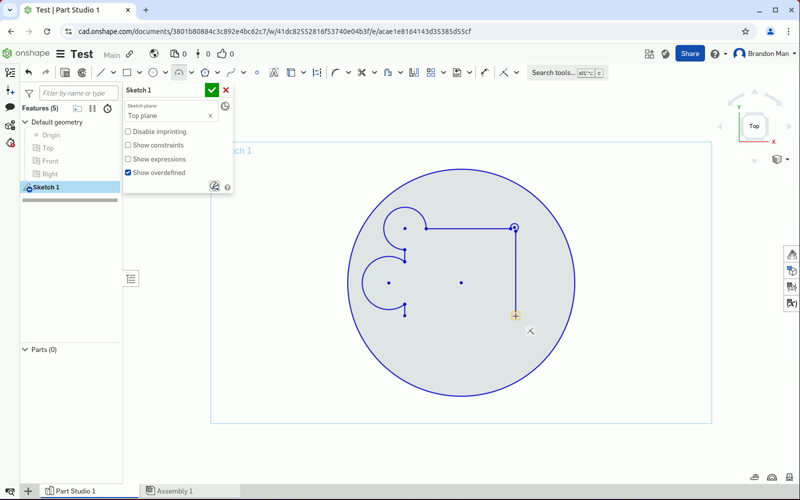
key_down(shift)
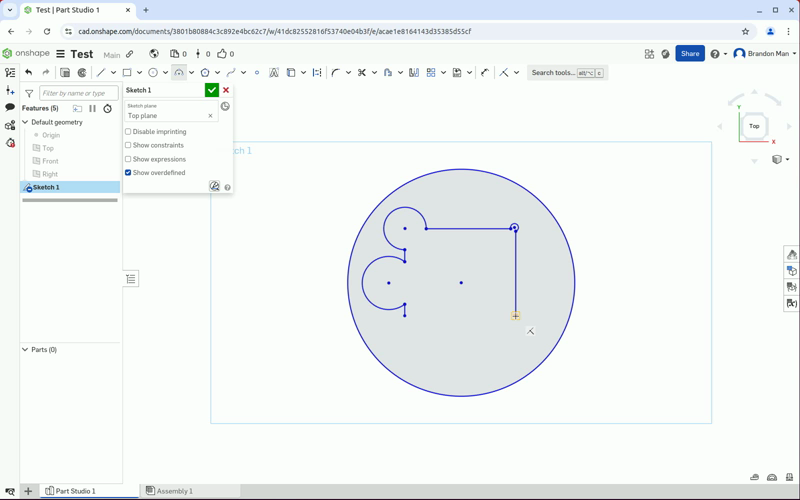
mouse_move(494, 337)
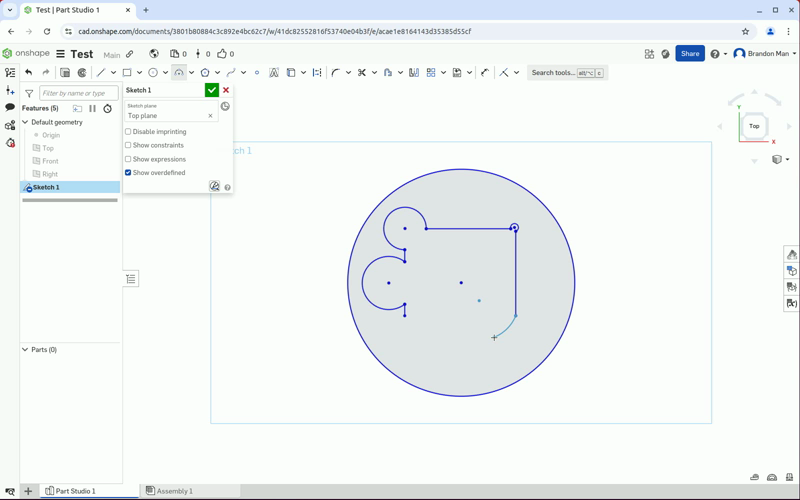
click(494, 337)
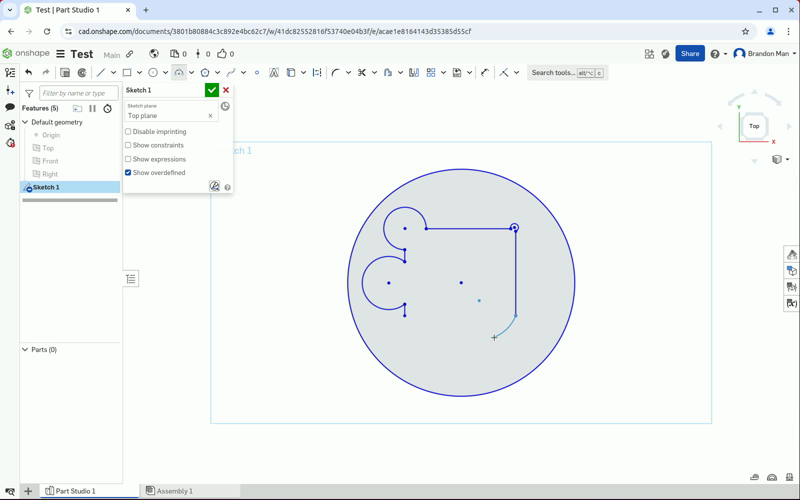
mouse_move(530, 352)
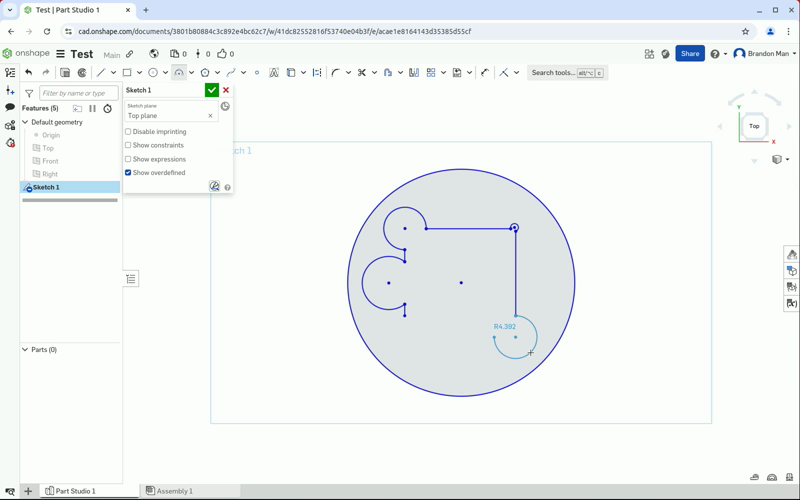
click(530, 352)
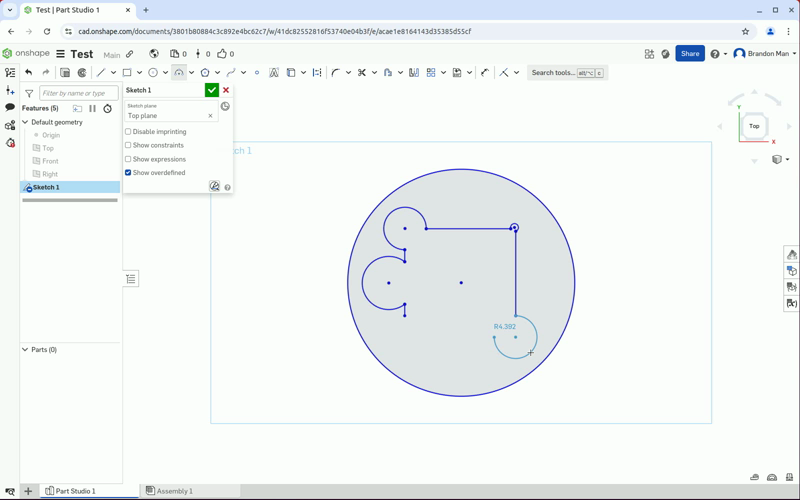
key_up(shift)
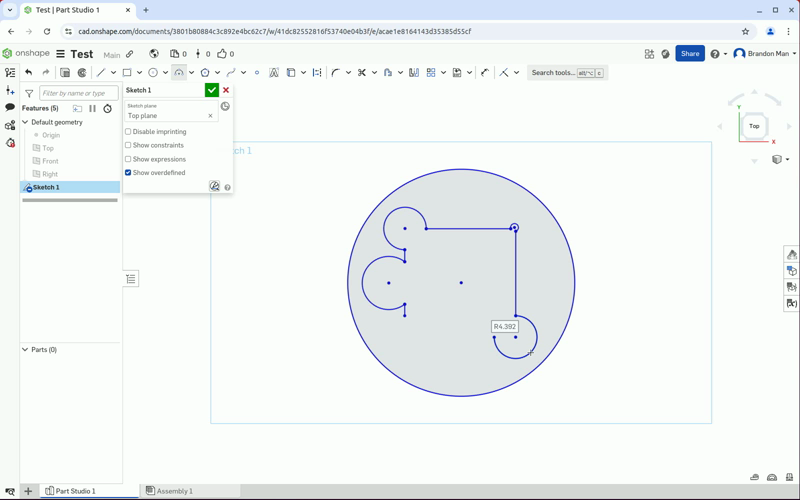
key(esc)
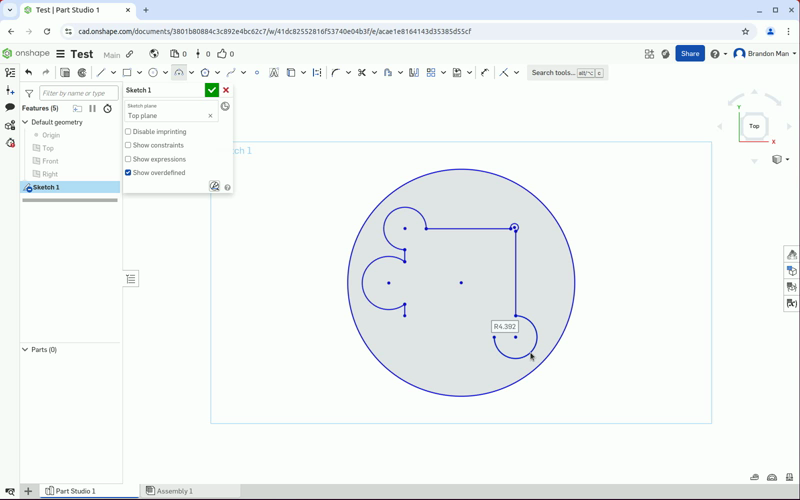
key(l)
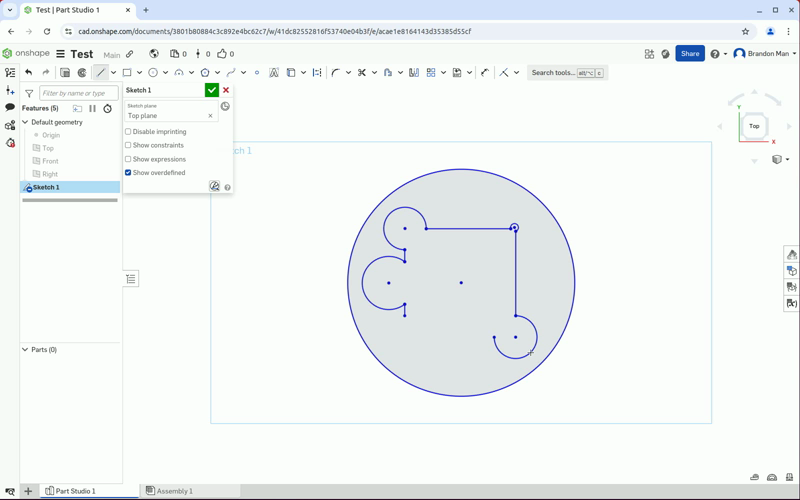
mouse_move(494, 337)
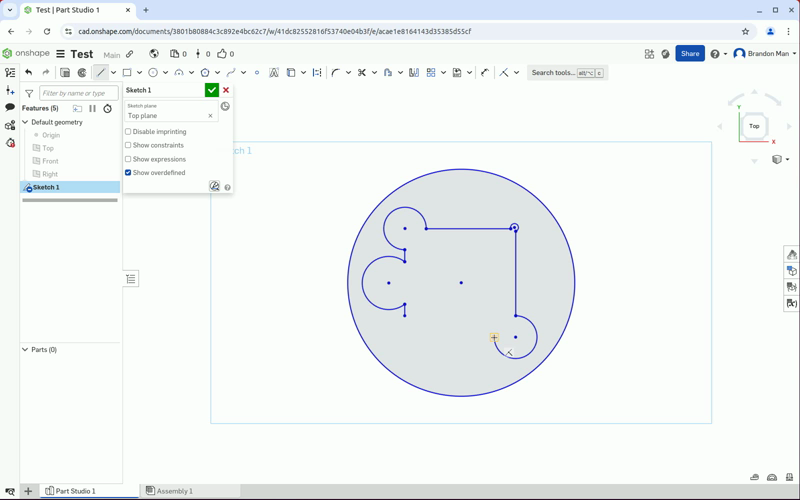
click(494, 337)
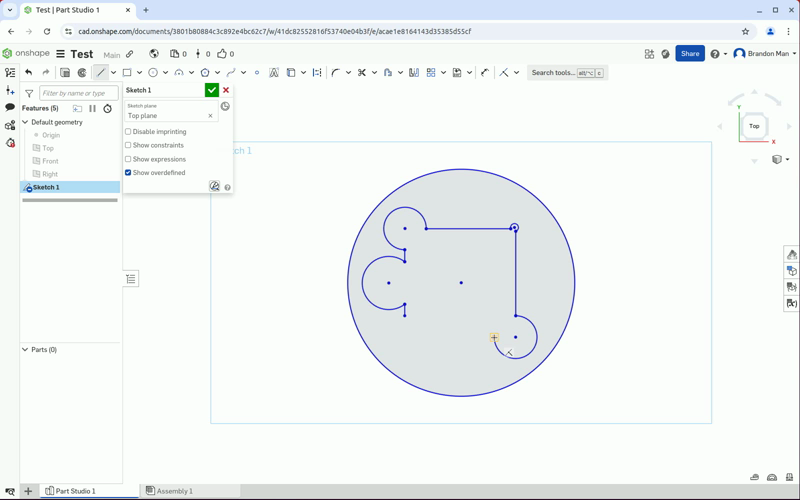
key_down(shift)
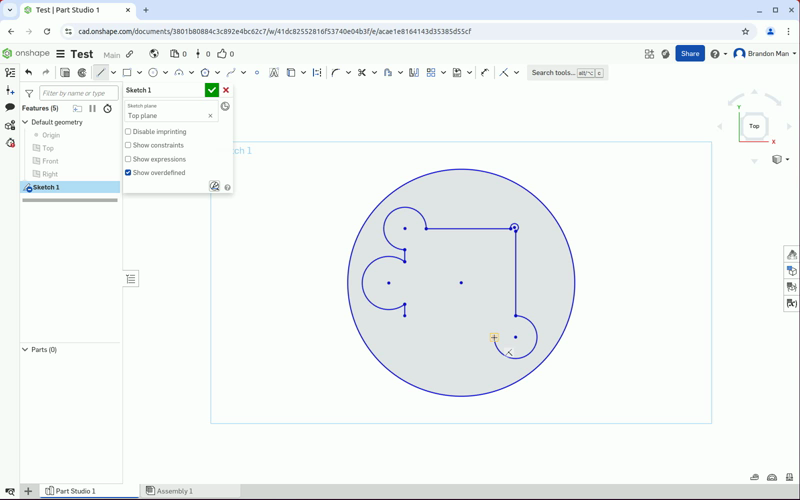
mouse_move(426, 337)
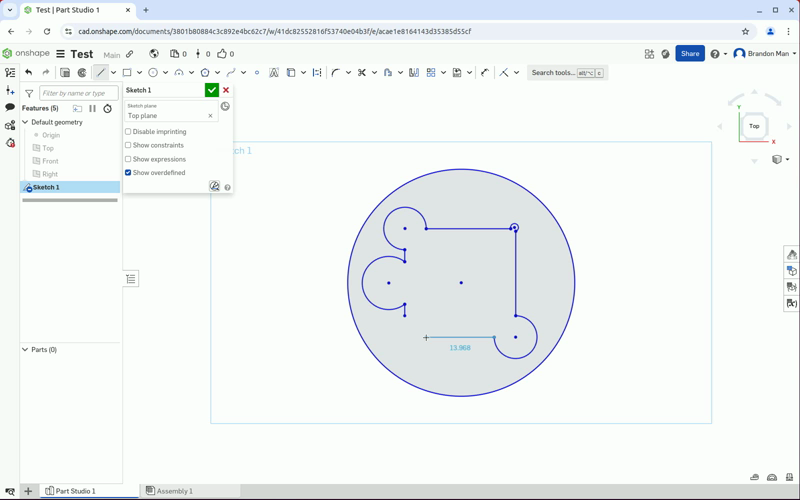
click(426, 337)
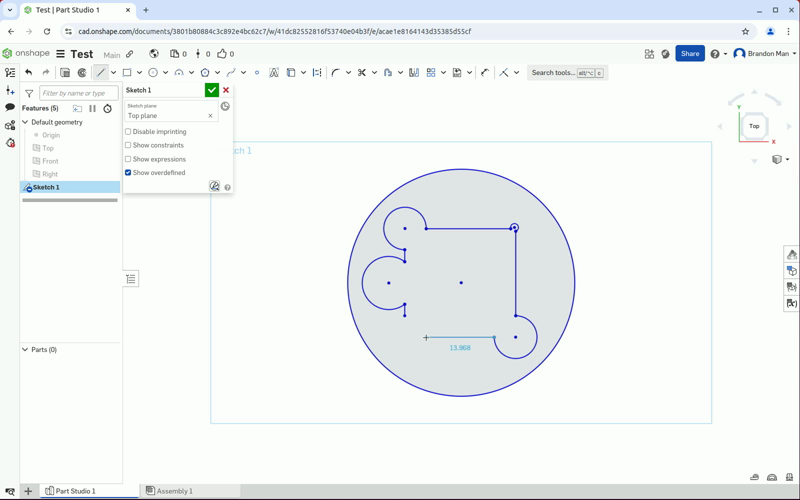
key_up(shift)
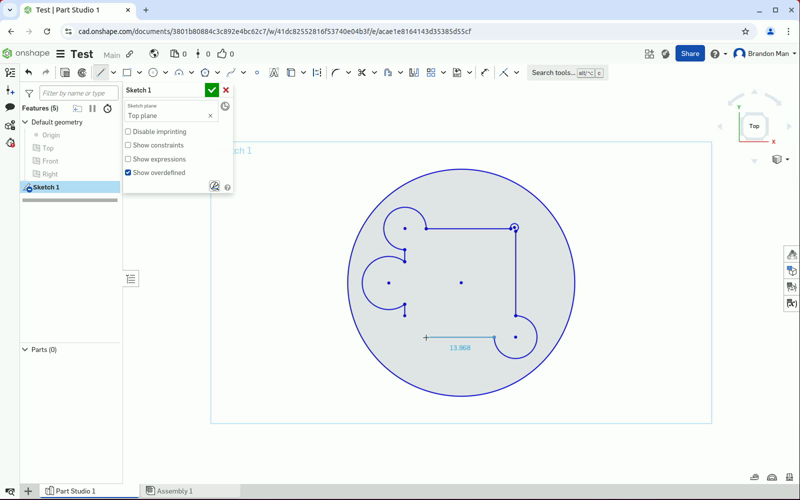
key(esc)
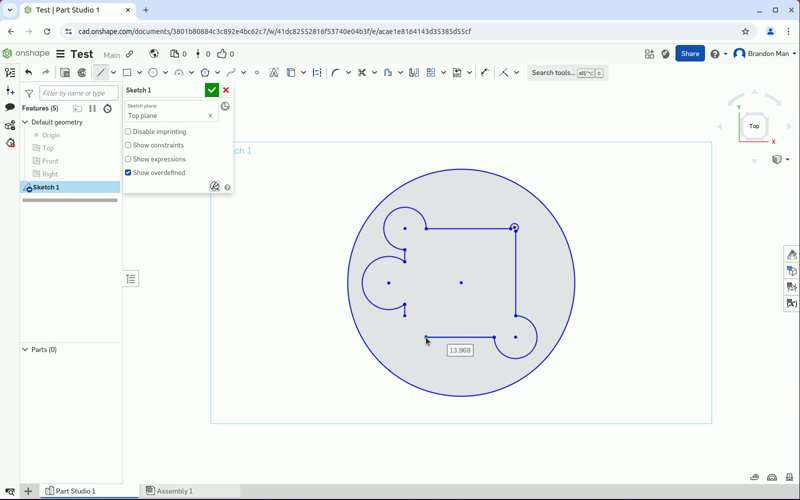
key(a)
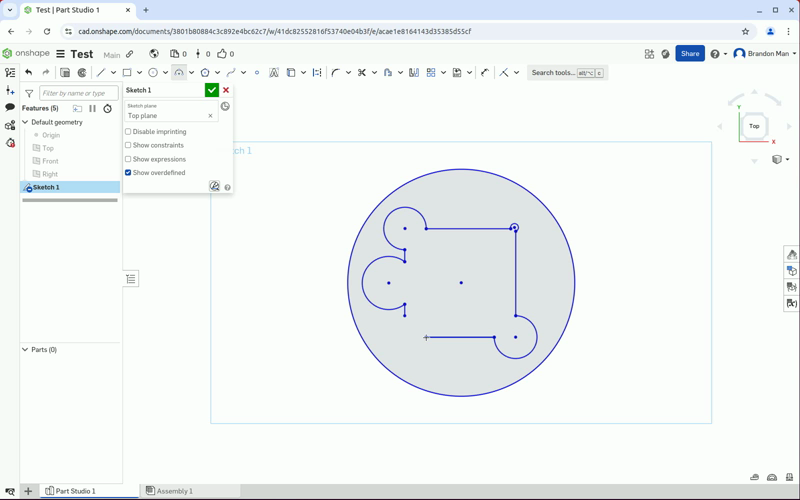
mouse_move(426, 337)
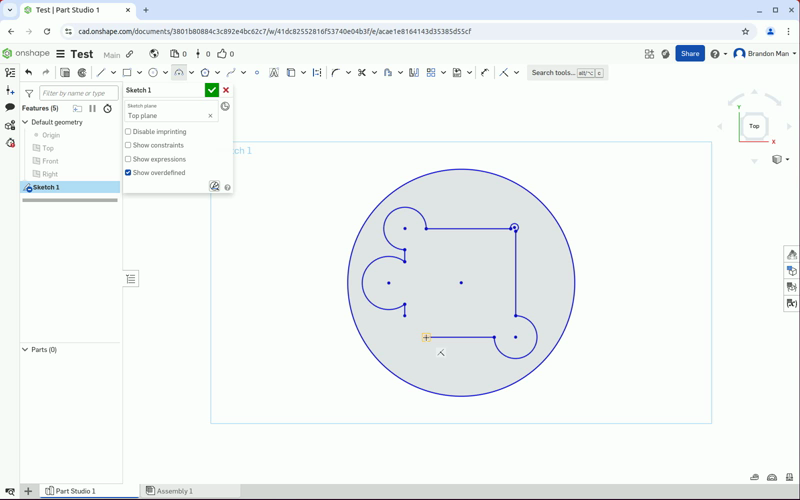
click(426, 337)
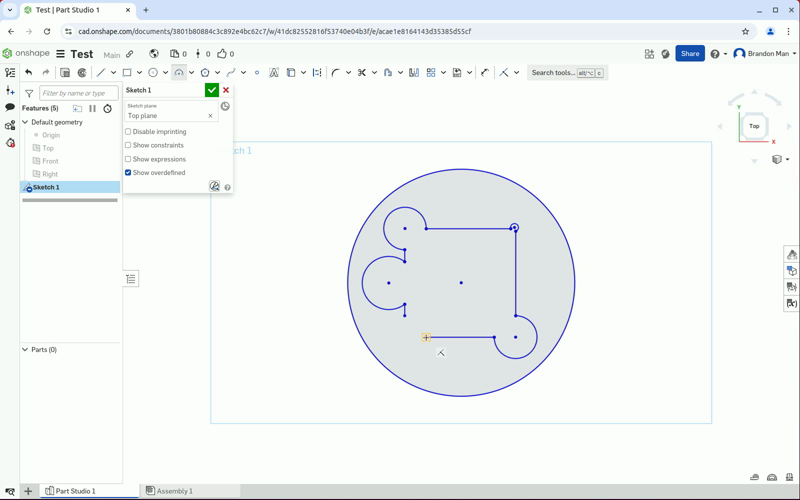
mouse_move(404, 315)
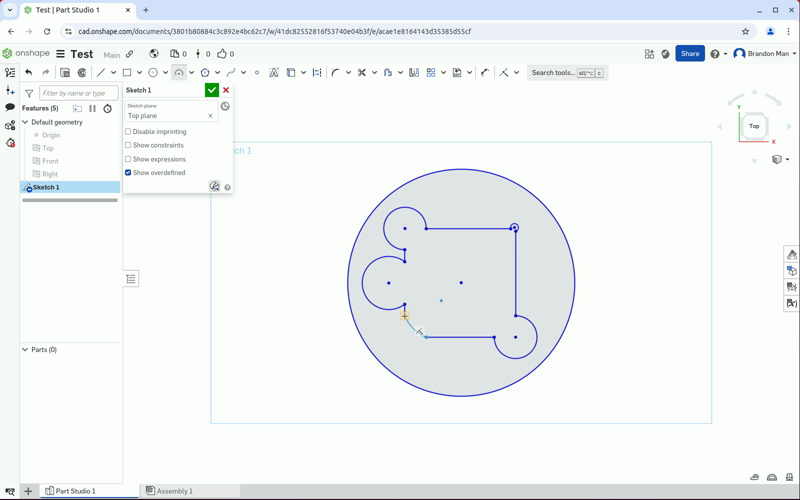
click(404, 315)
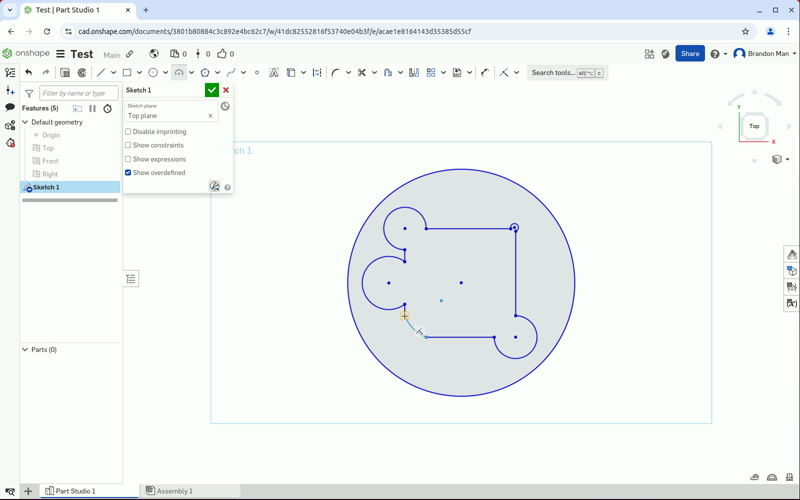
key_down(shift)
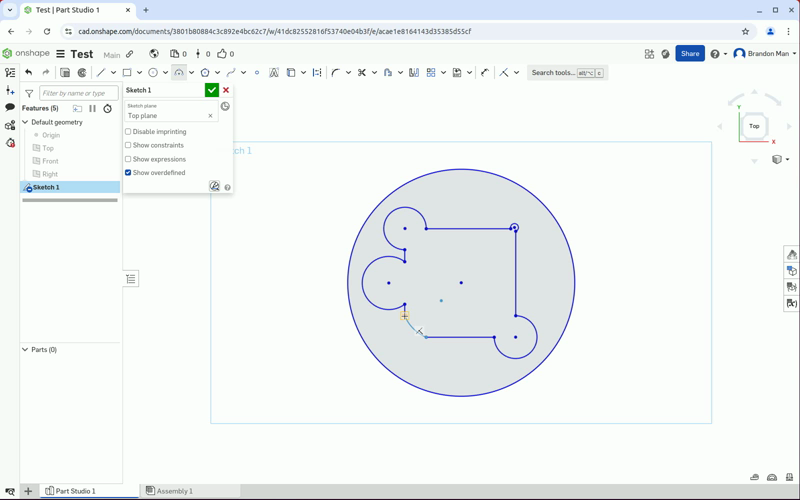
mouse_move(389, 352)
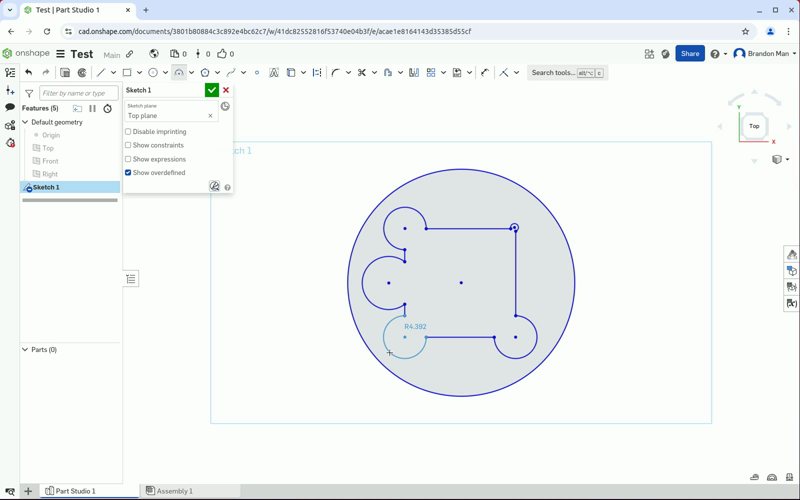
click(389, 352)
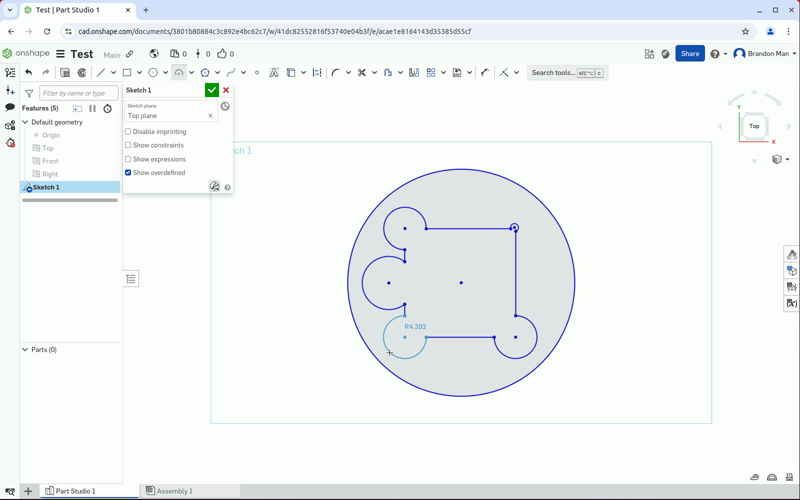
key_up(shift)
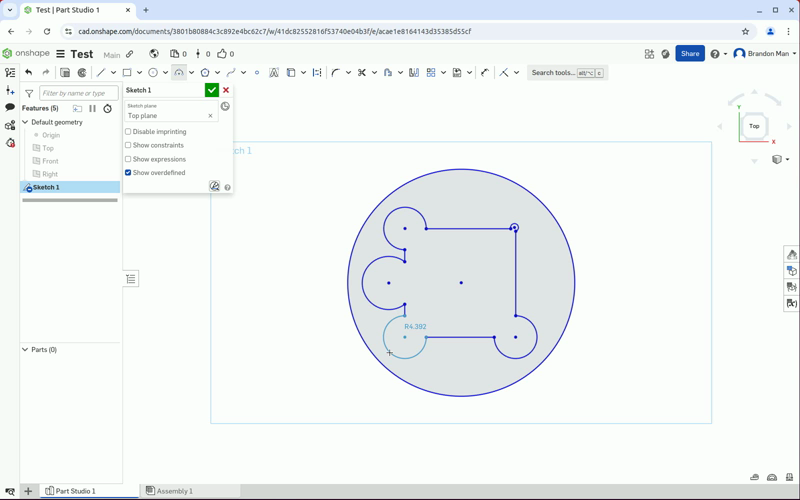
key(esc)
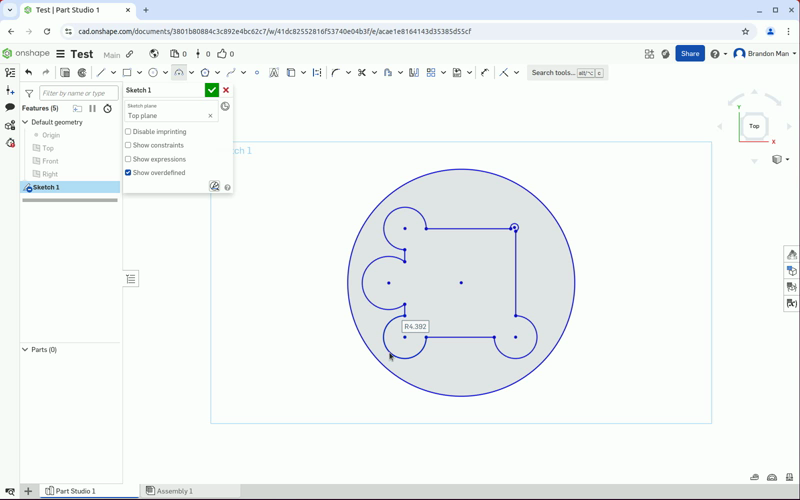
key(c)
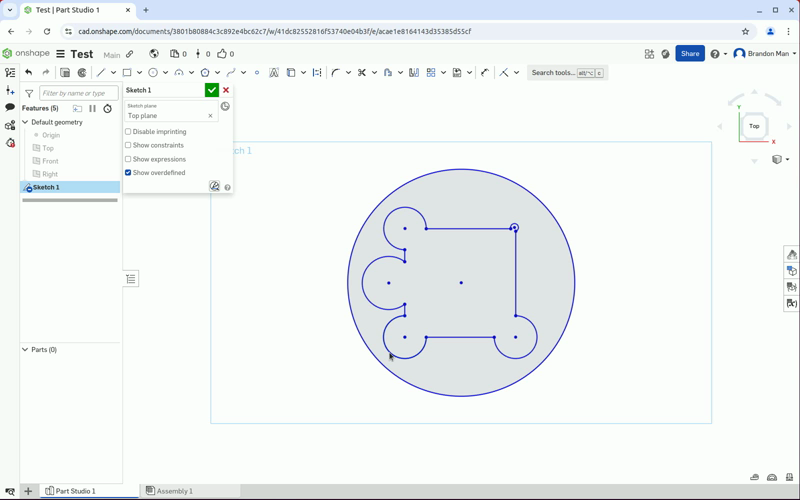
key_down(shift)
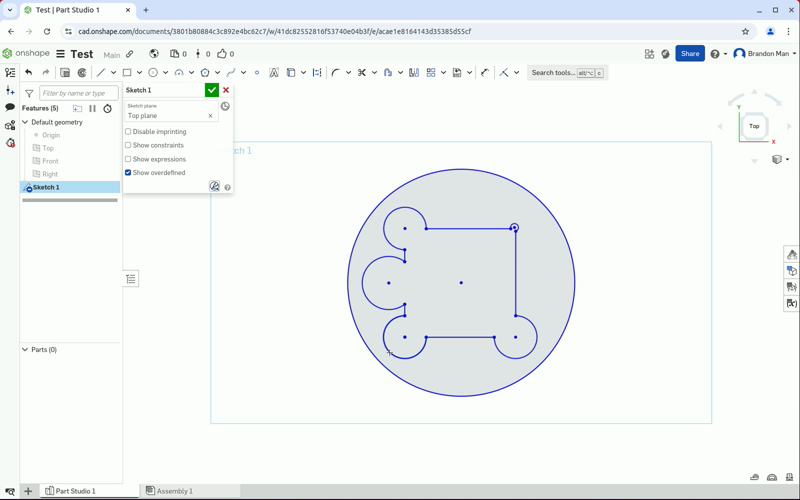
mouse_move(461, 367)
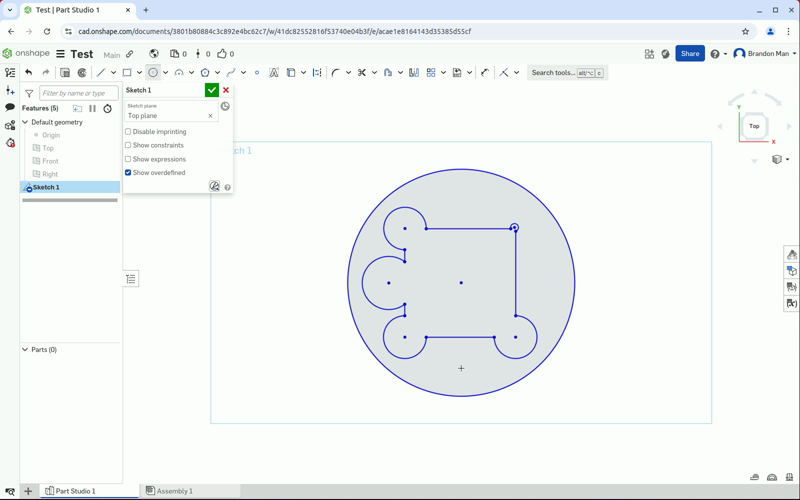
click(461, 367)
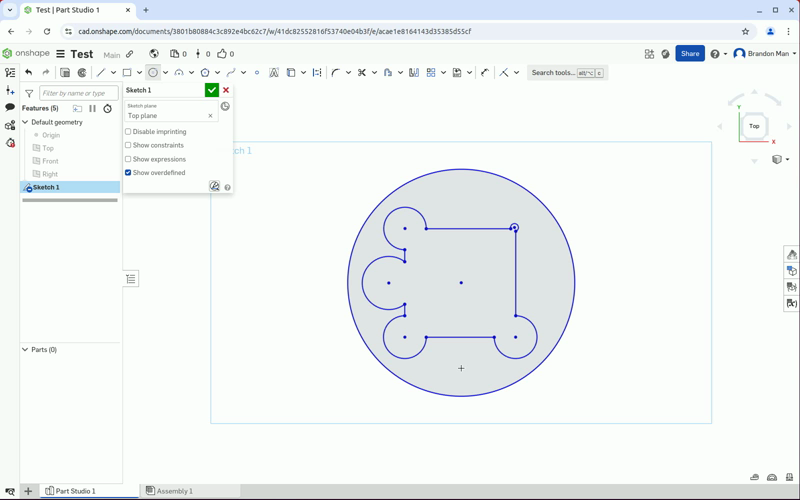
key_up(shift)
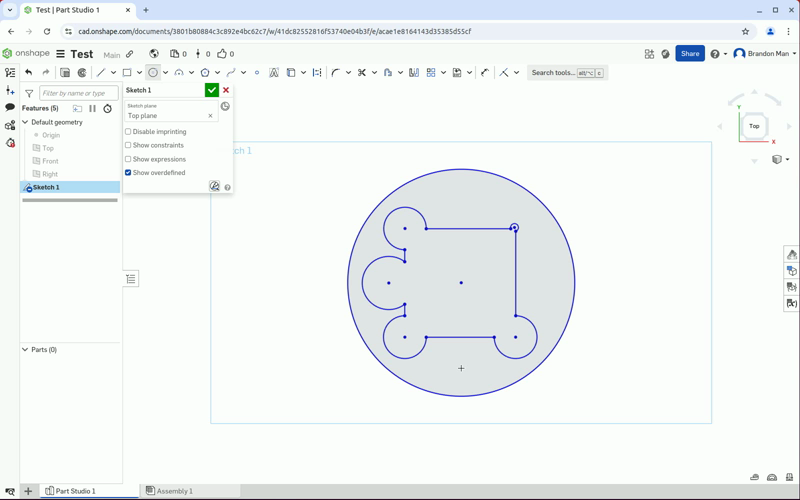
mouse_move(473, 367)
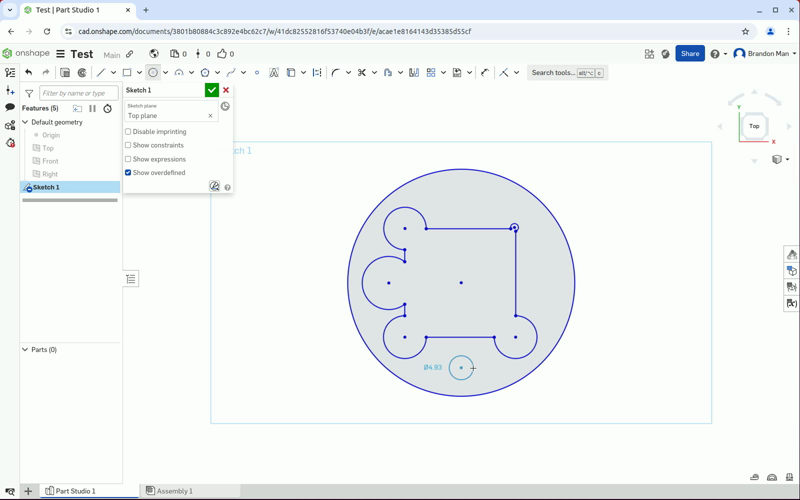
click(473, 367)
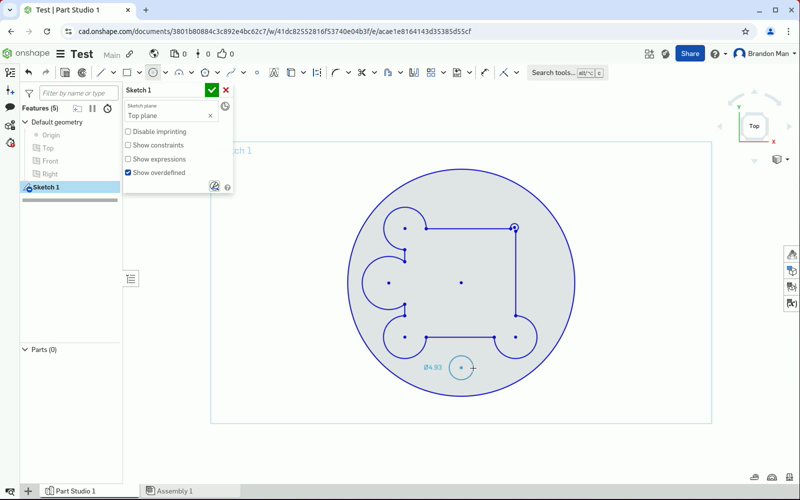
key(esc)
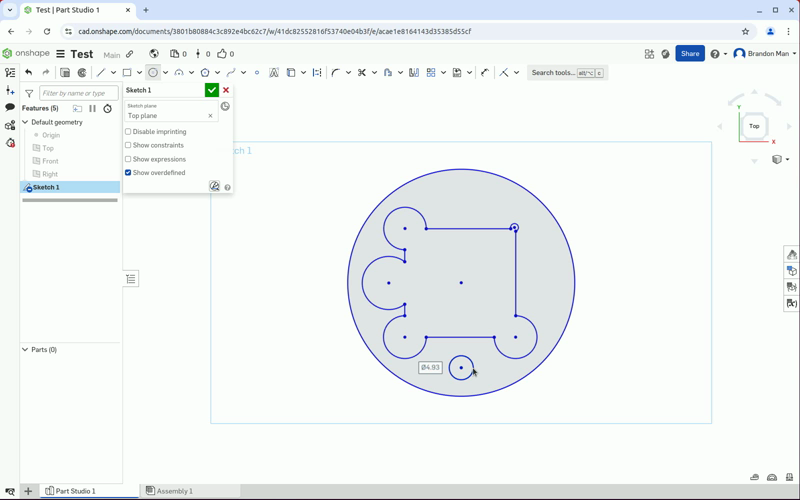
key(c)
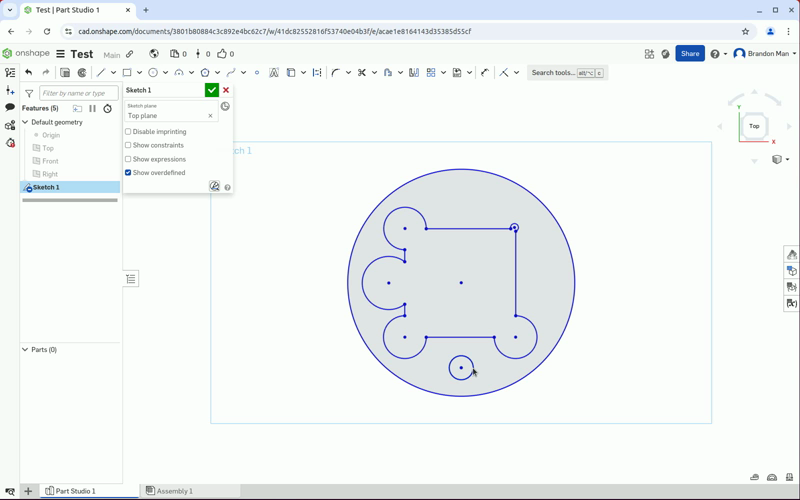
key_down(shift)
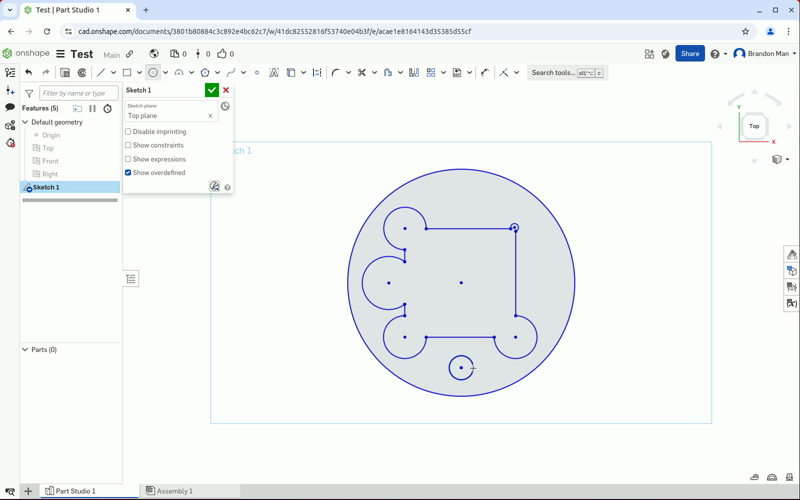
mouse_move(461, 198)
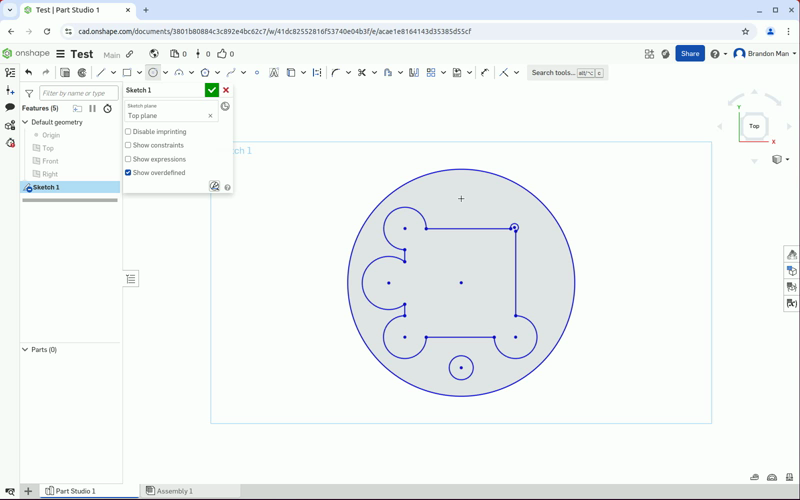
click(461, 198)
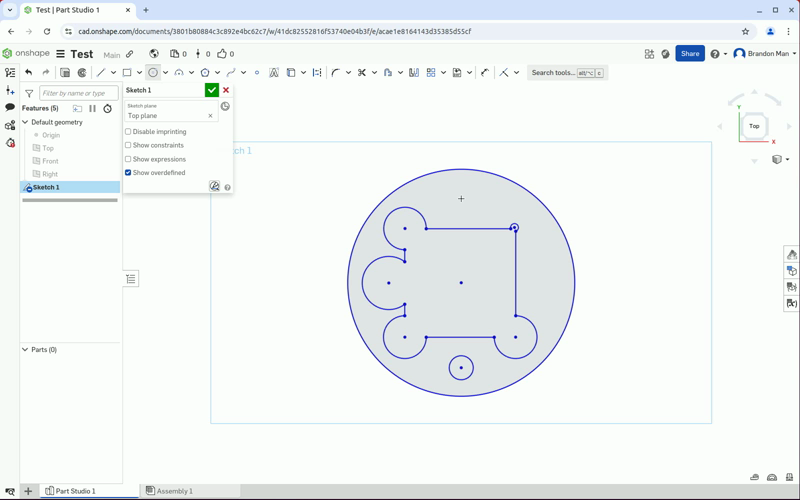
key_up(shift)
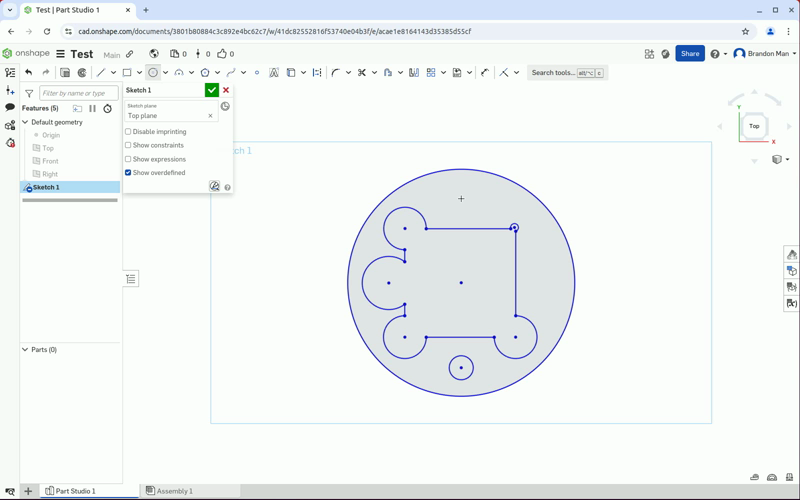
mouse_move(473, 198)
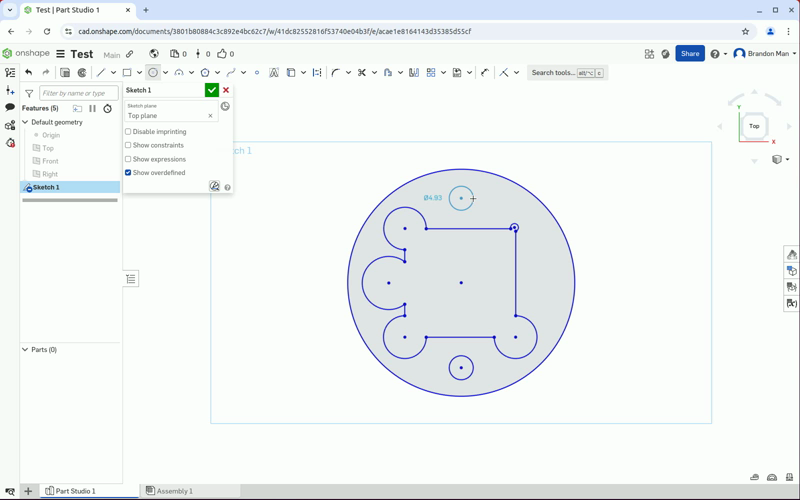
click(473, 198)
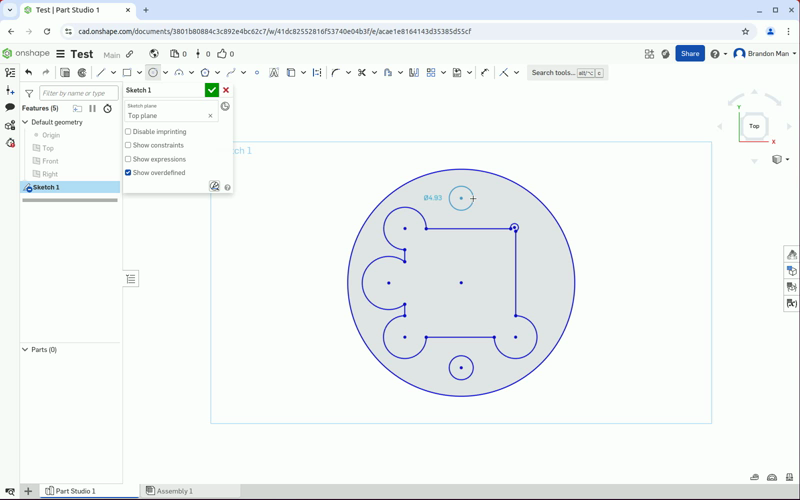
key(esc)
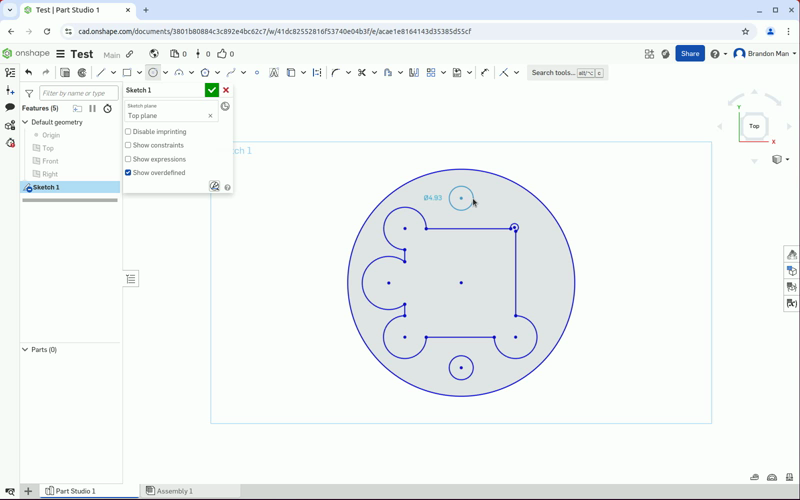
key(c)
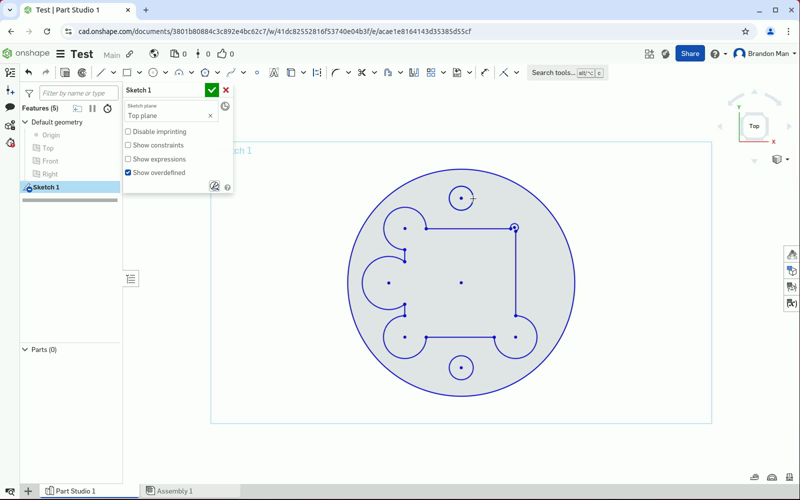
key_down(shift)
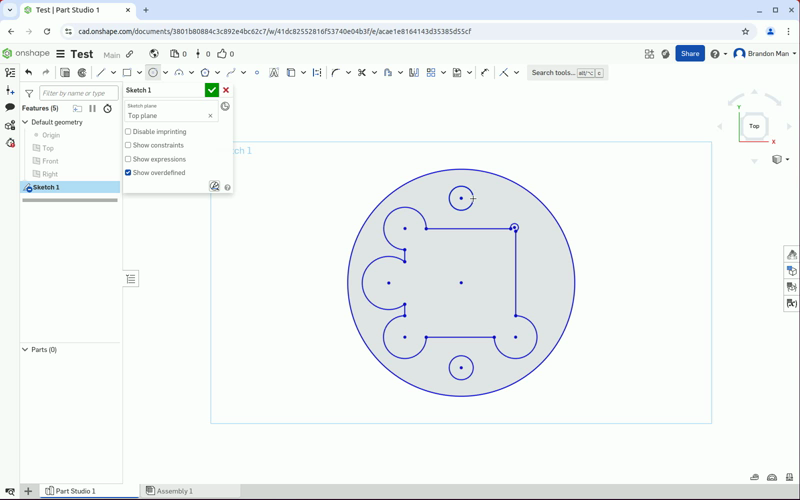
mouse_move(532, 282)
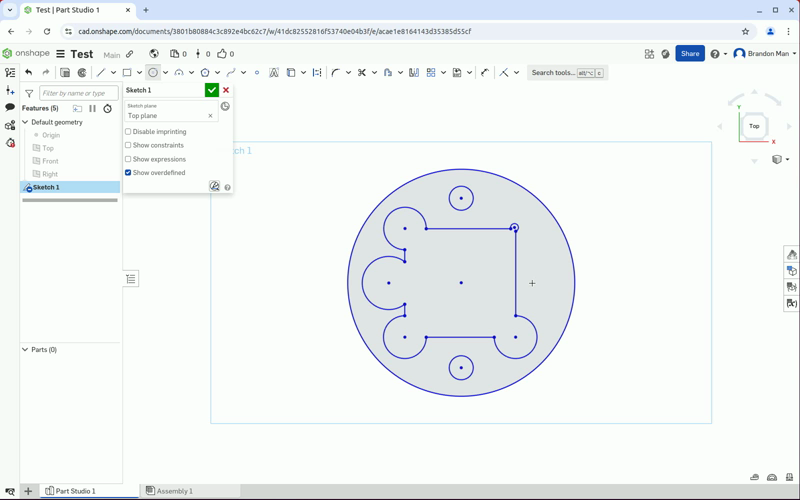
click(532, 282)
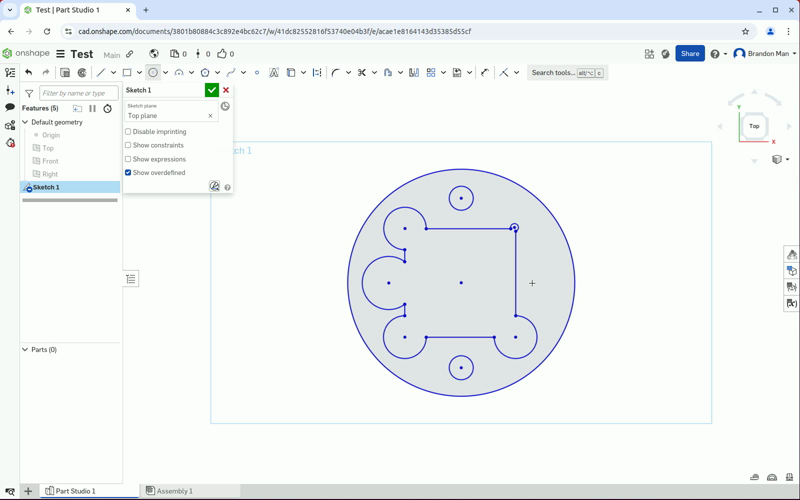
key_up(shift)
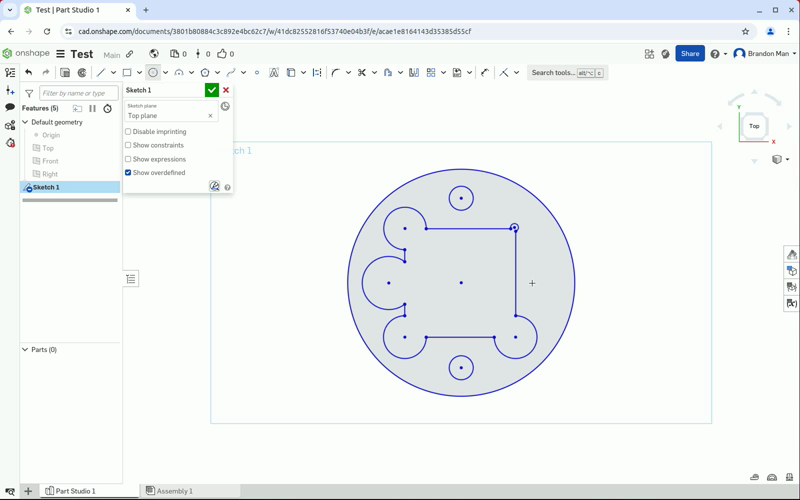
mouse_move(539, 282)
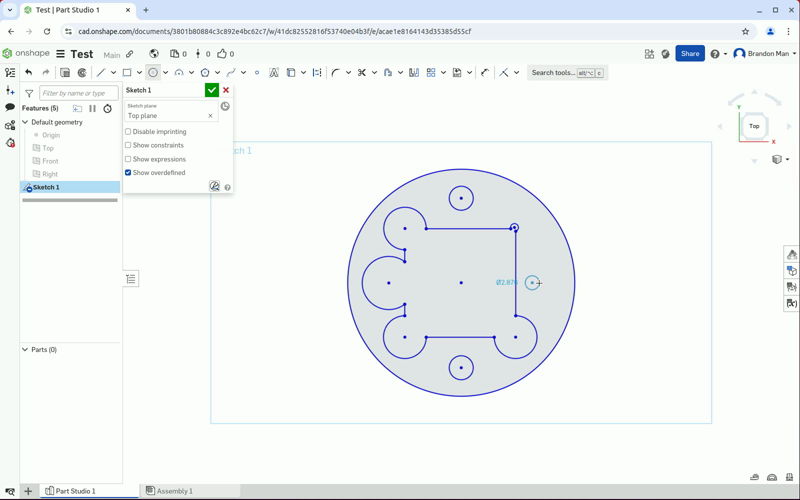
click(539, 282)
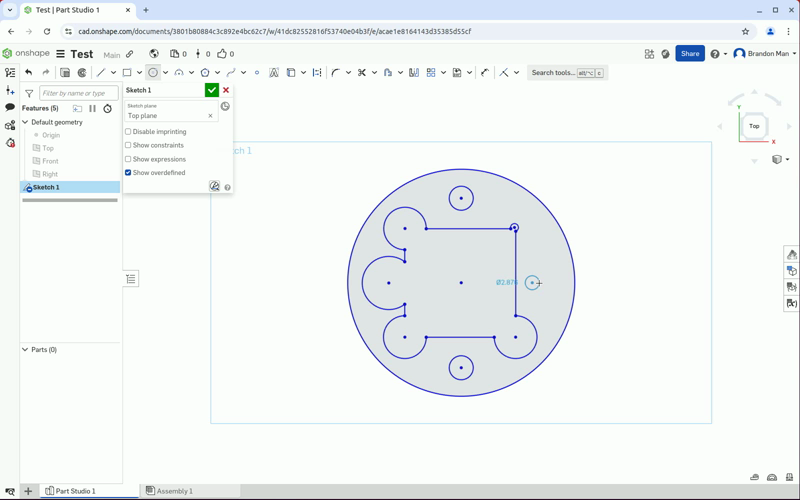
key(esc)
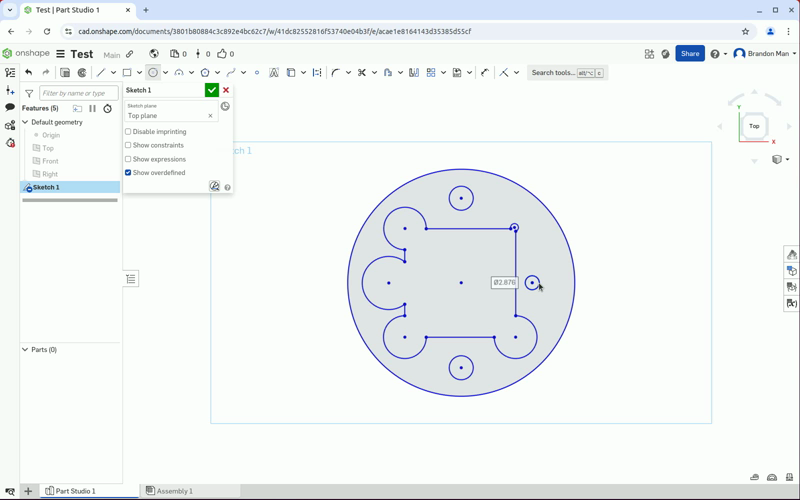
mouse_move(425, 368)
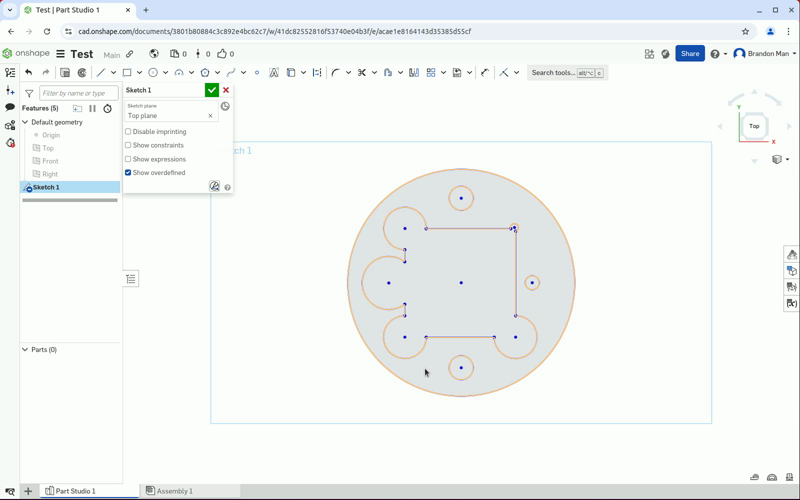
click(425, 368)
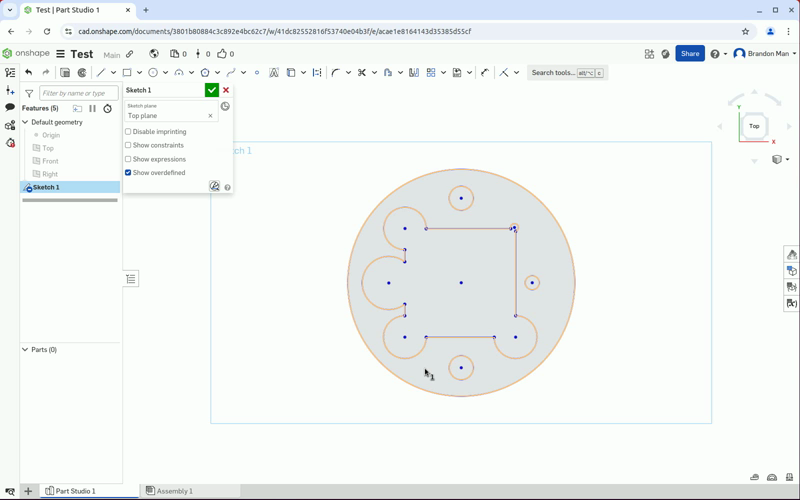
mouse_move(73, 352)
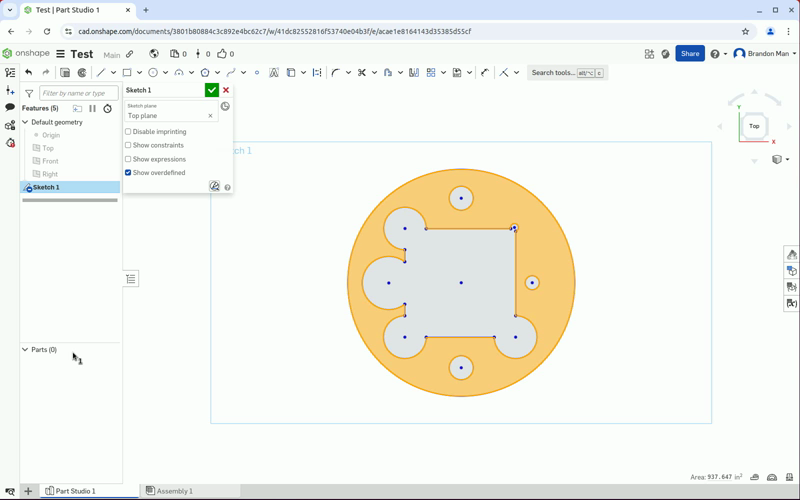
key(shift+y)
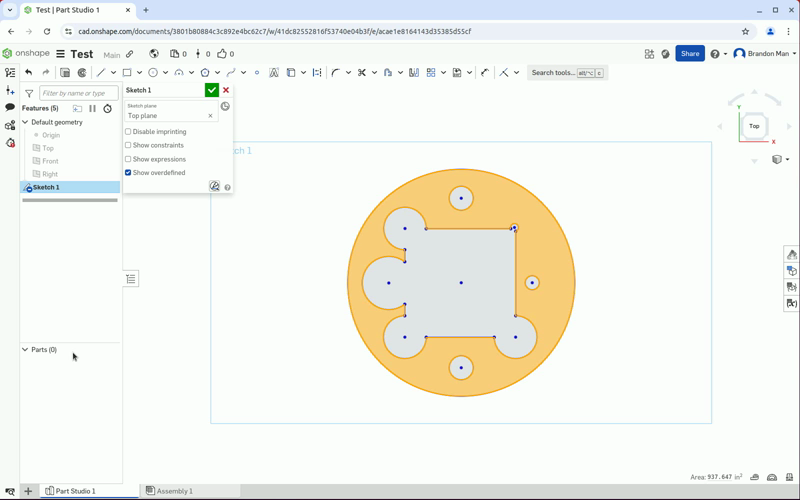
key(shift+e)
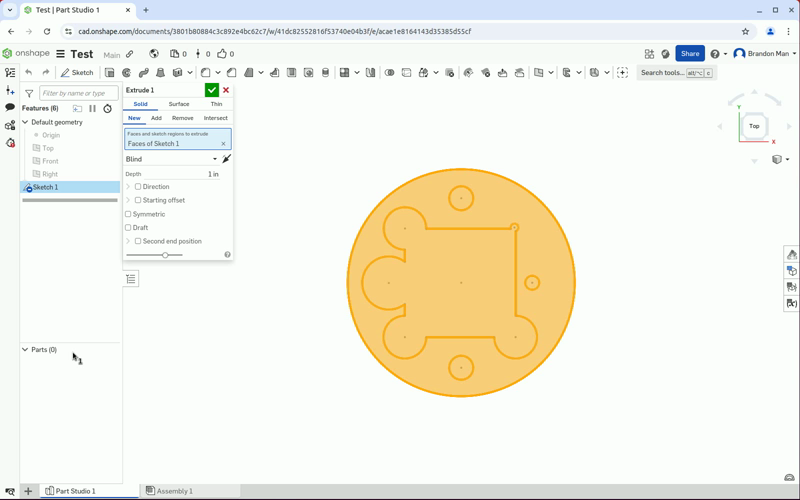
mouse_move(143, 106)
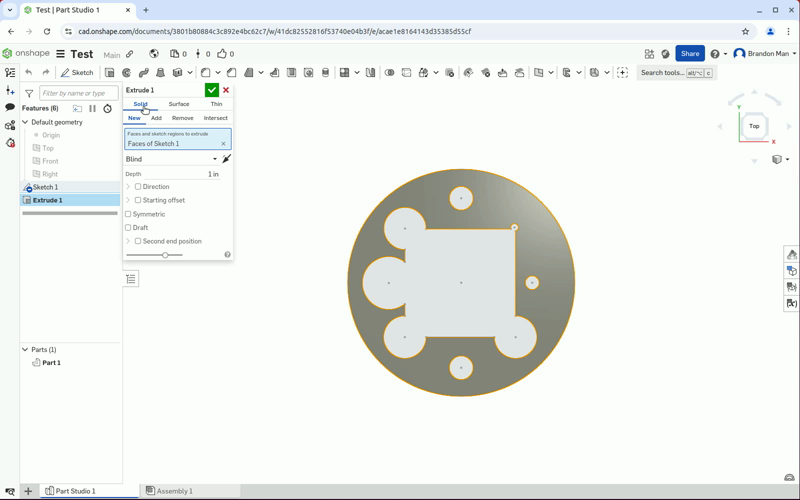
click(143, 106)
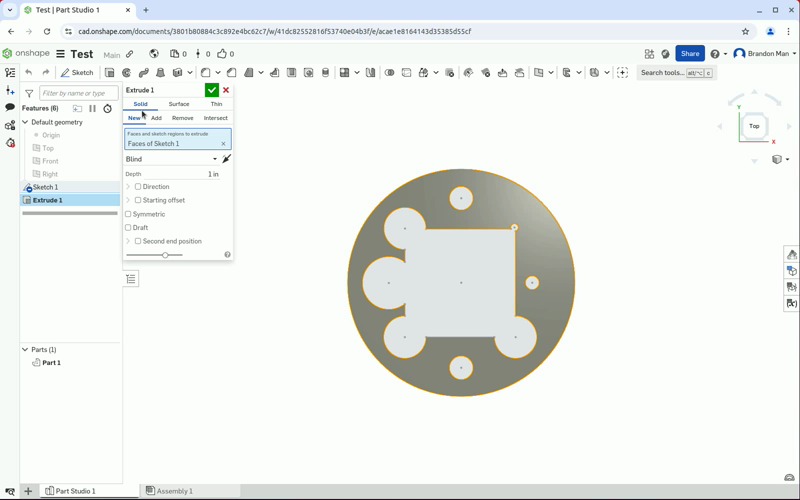
mouse_move(137, 120)
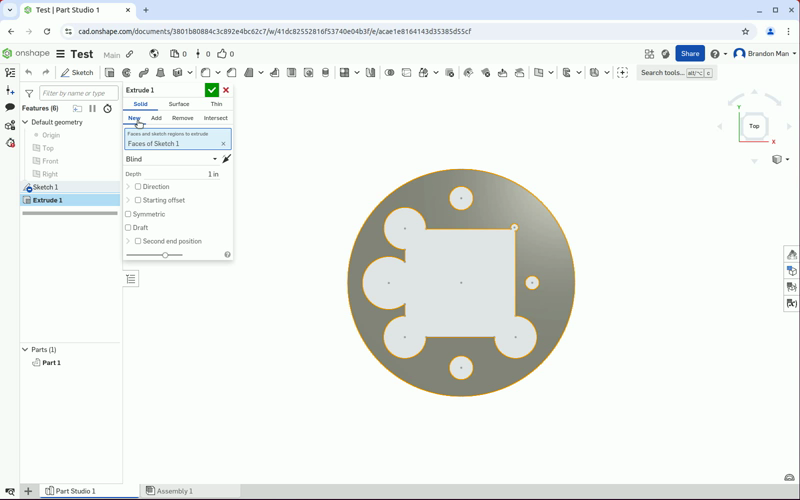
click(137, 120)
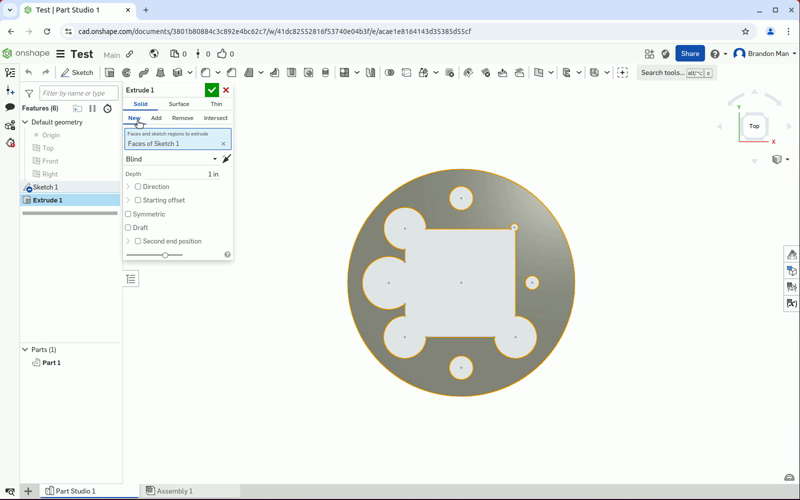
key(tab, 4)
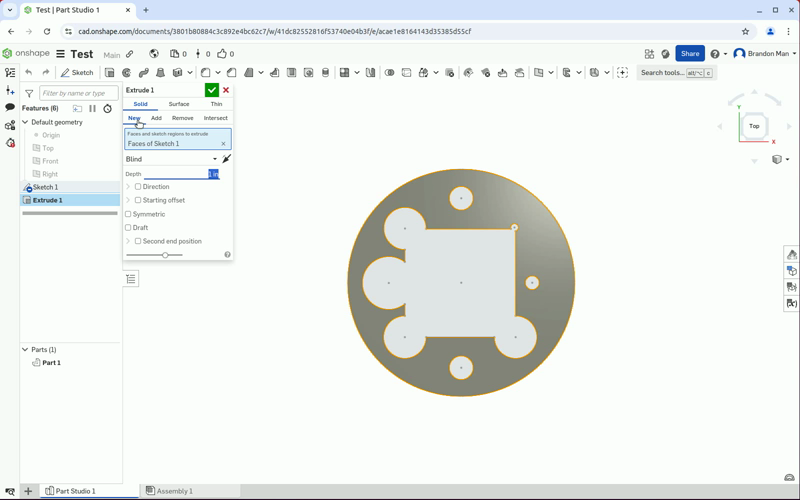
text(1.685)
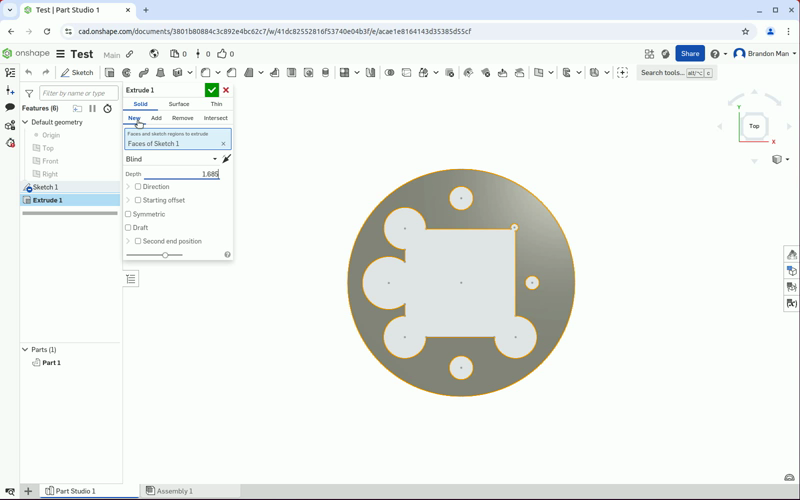
key(enter)
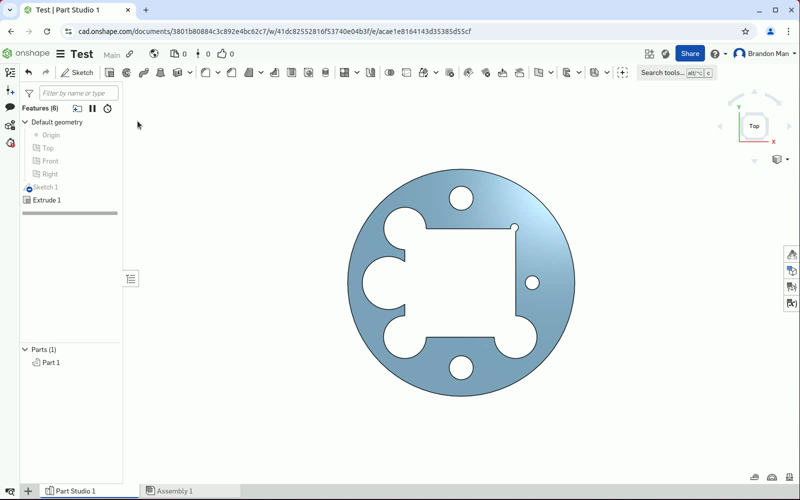
key(shift+h)
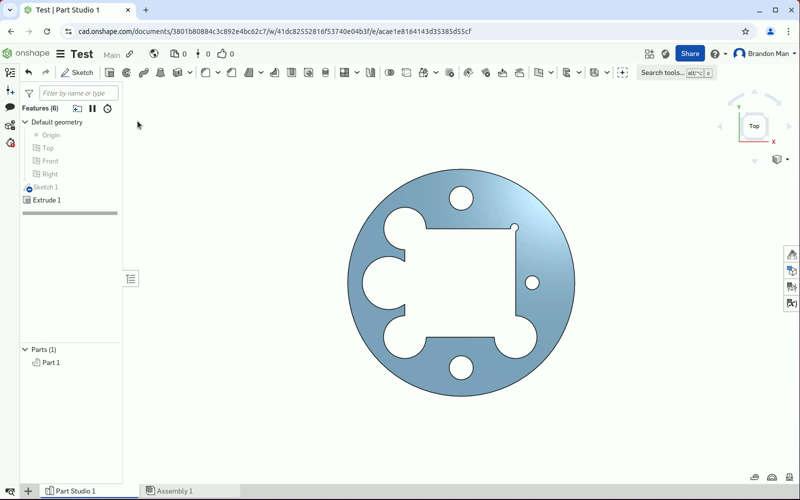
key(shift+h)
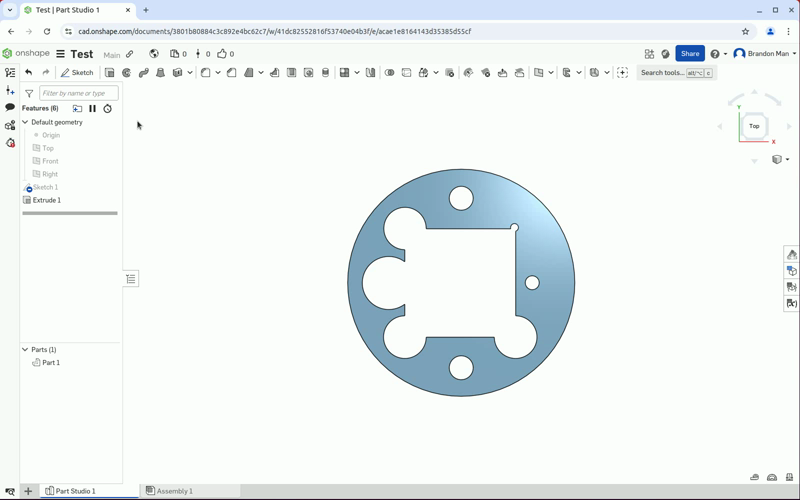
mouse_move(73, 189)
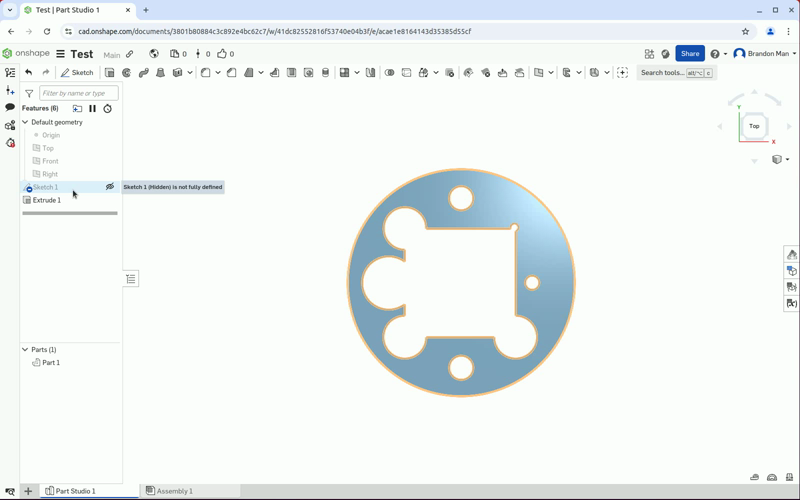
click(73, 189)
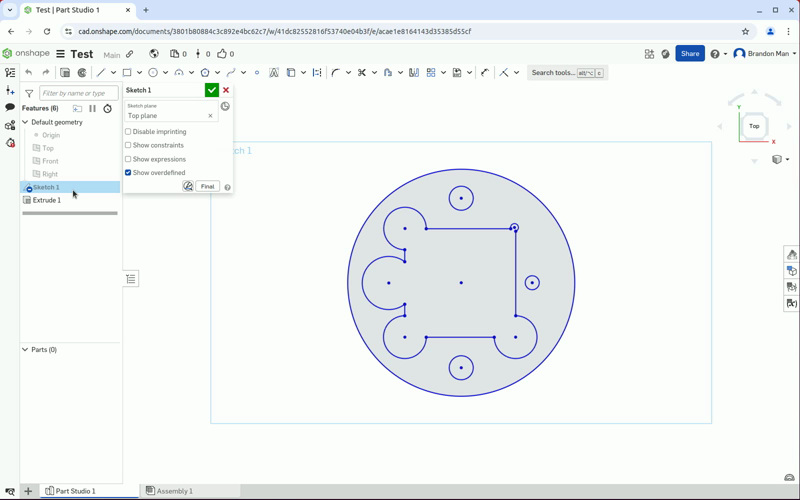
mouse_move(229, 92)
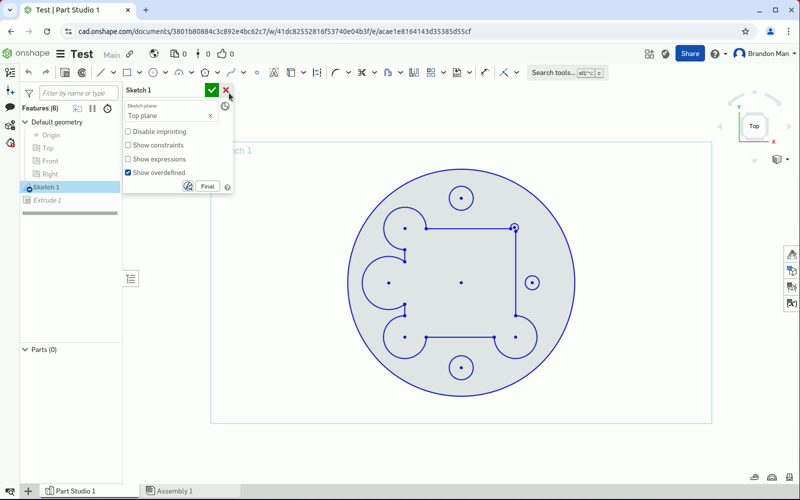
click(229, 92)
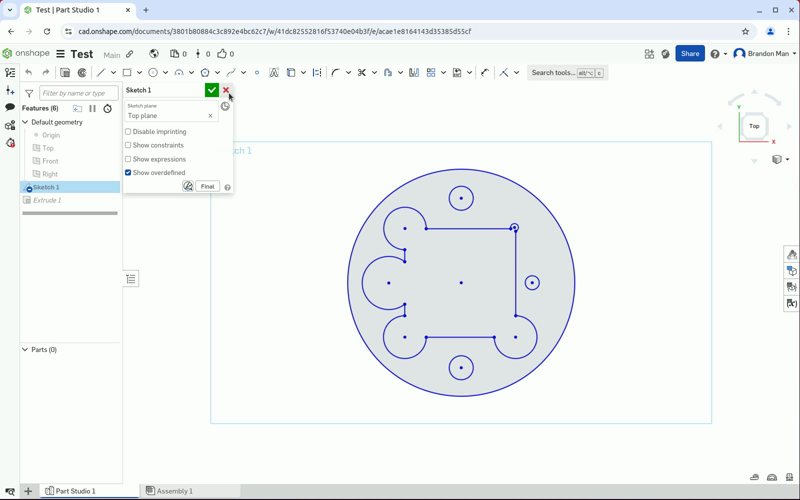
key(shift+s)
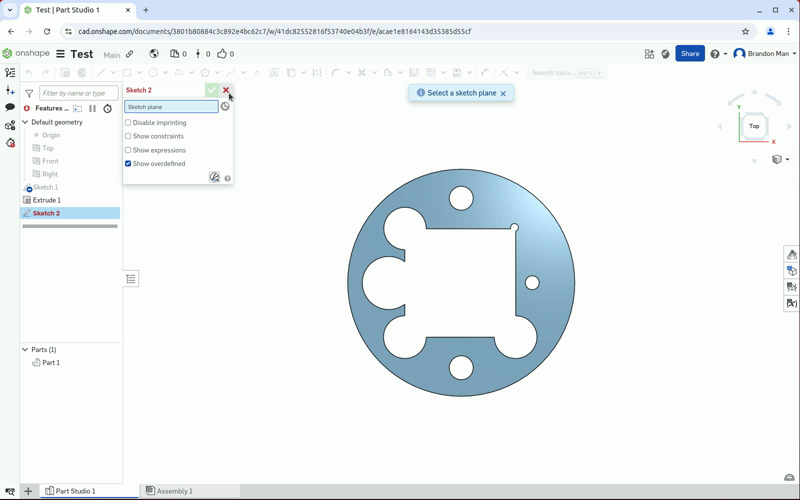
mouse_move(73, 150)
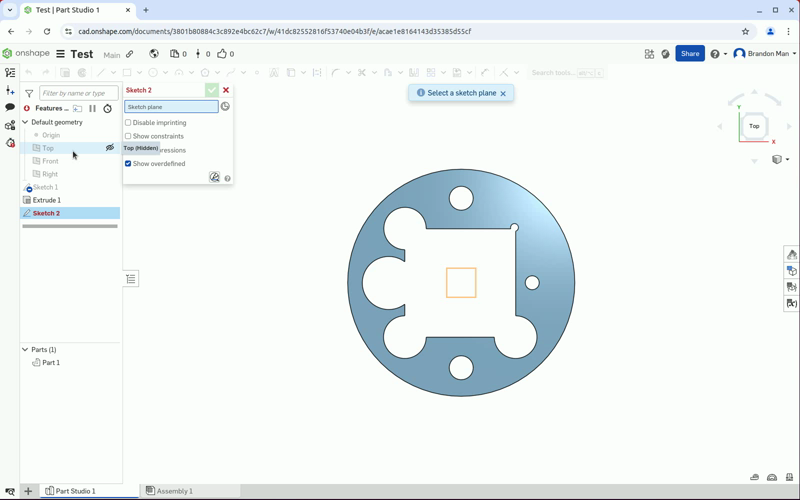
click(73, 150)
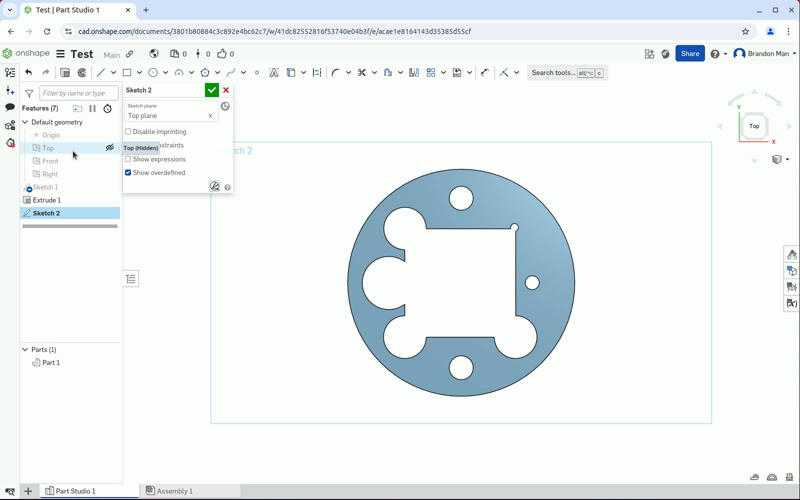
mouse_move(73, 352)
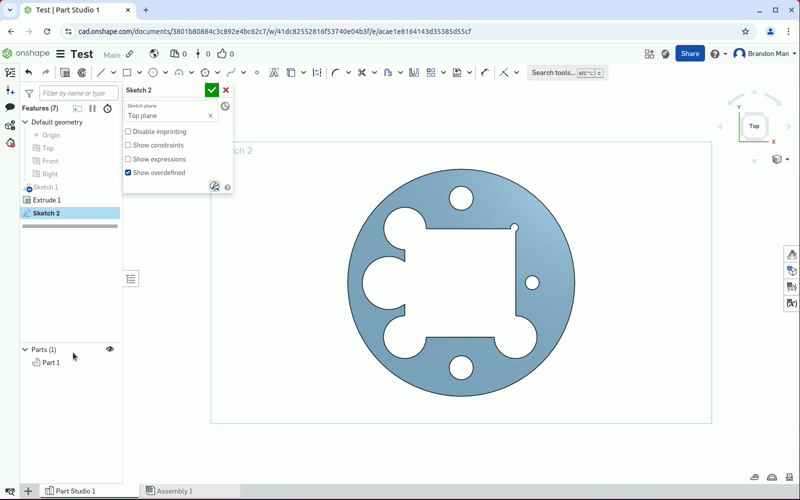
key(y)
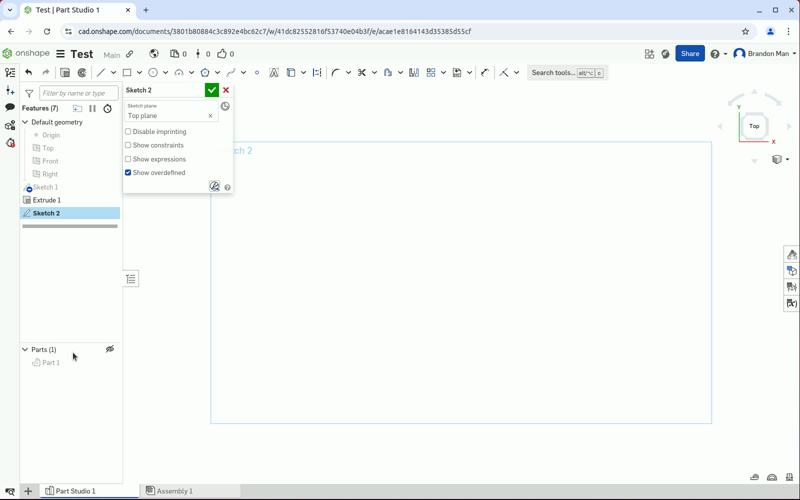
key(a)
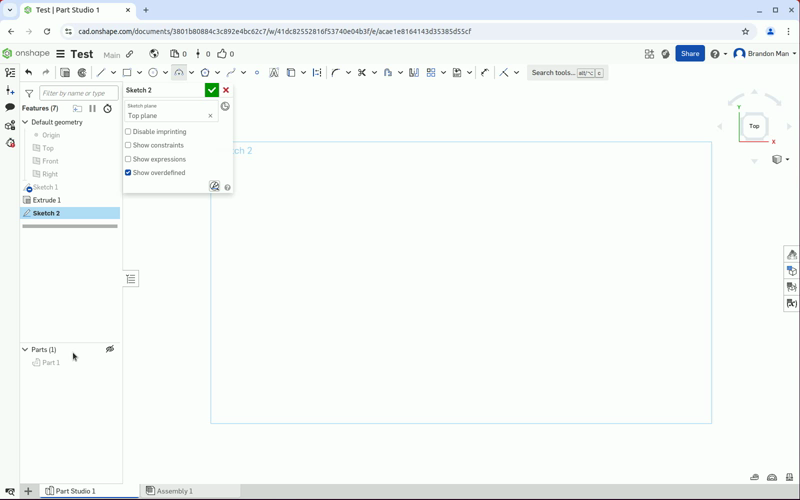
key_down(shift)
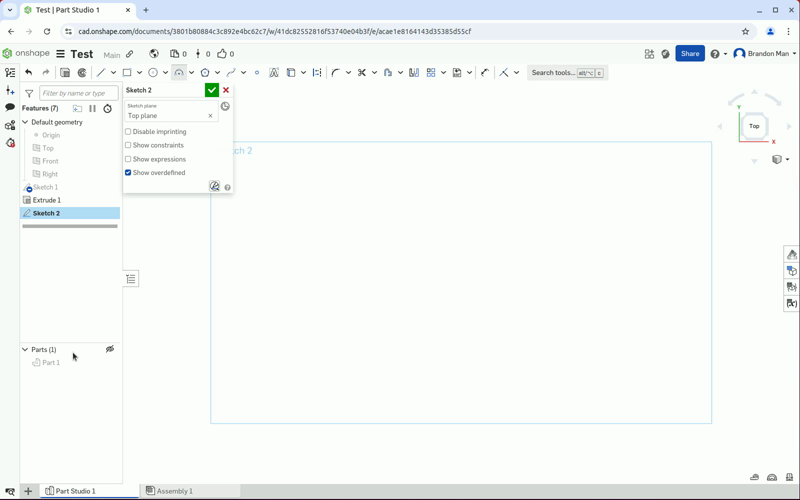
mouse_move(405, 316)
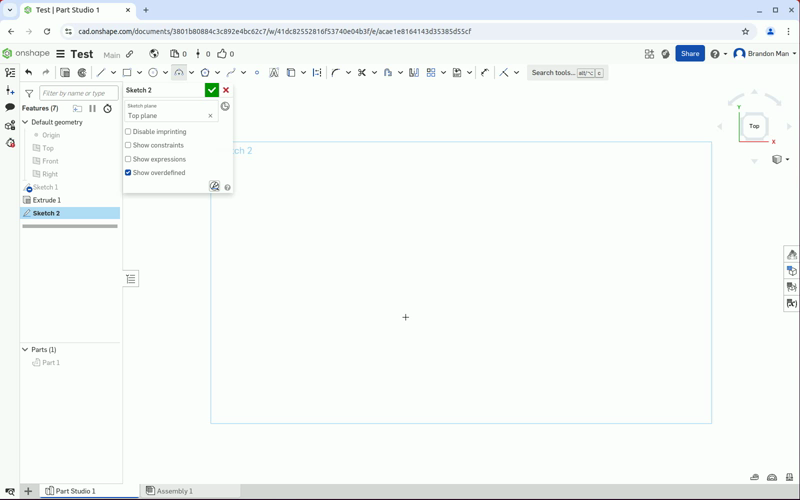
click(405, 316)
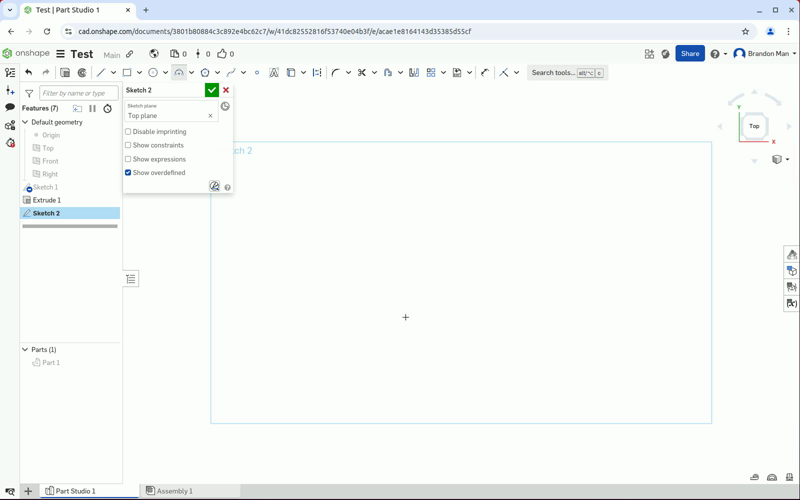
key_up(shift)
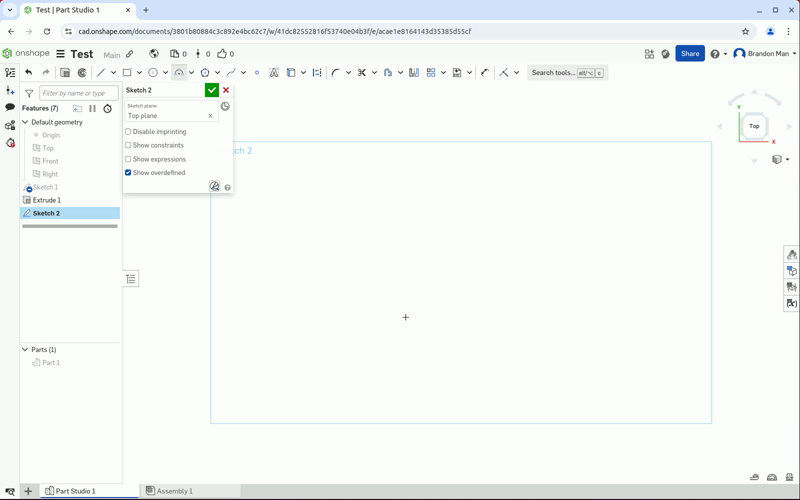
key_down(shift)
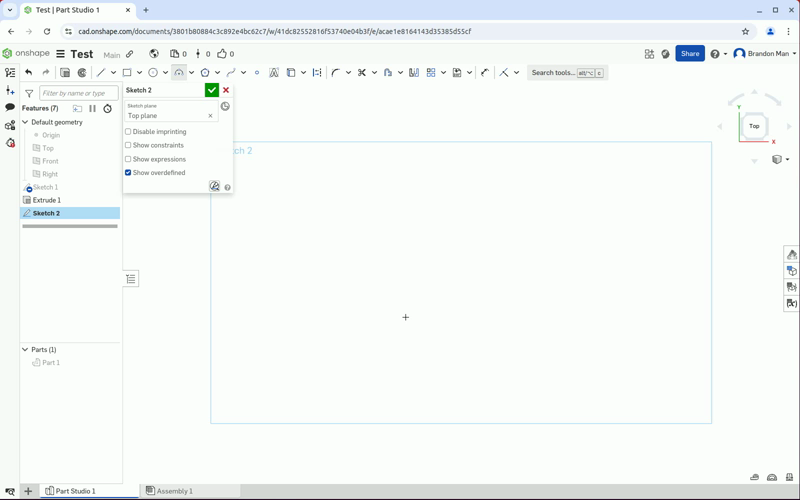
mouse_move(426, 337)
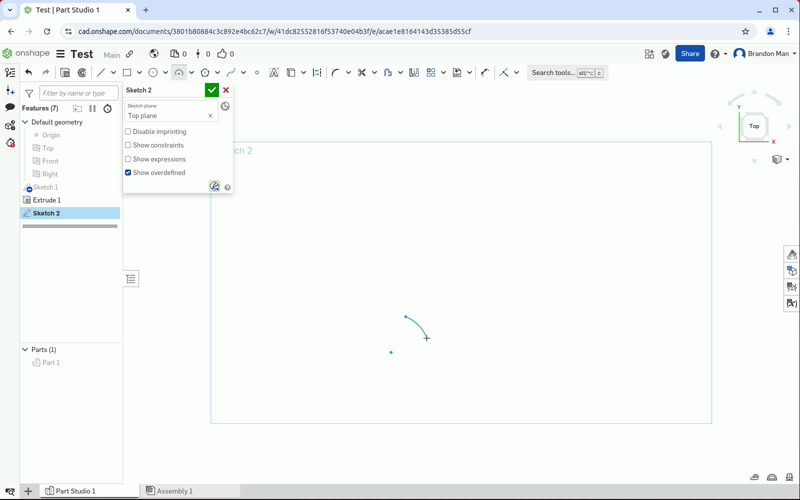
click(426, 337)
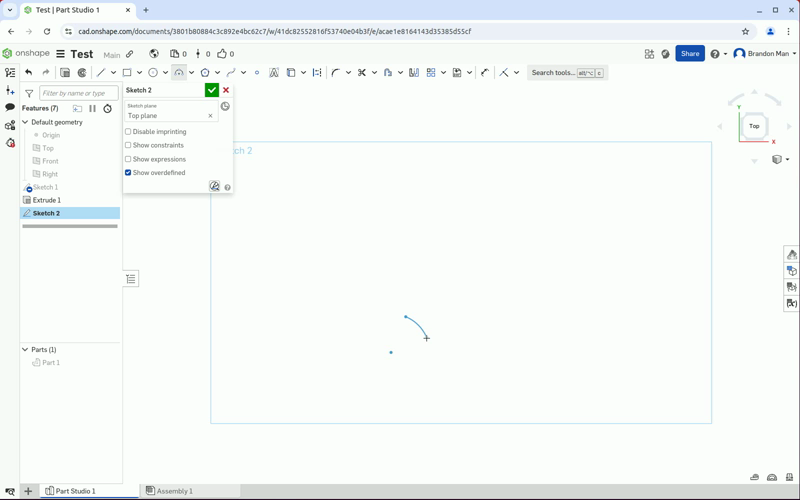
mouse_move(420, 323)
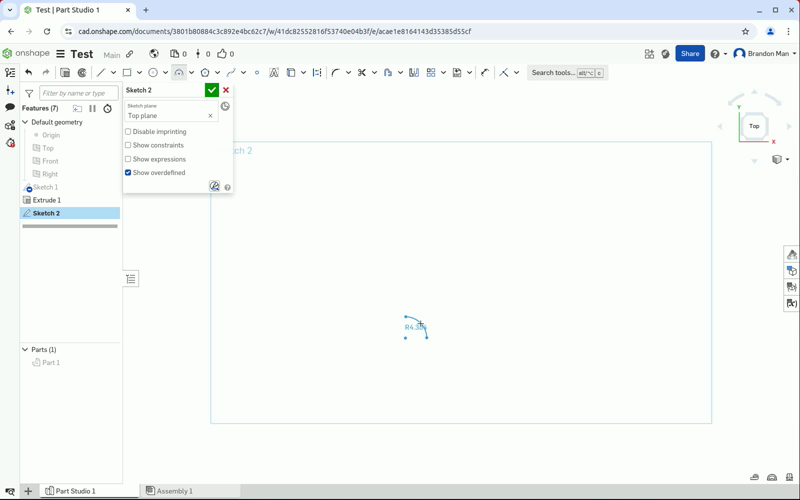
click(420, 323)
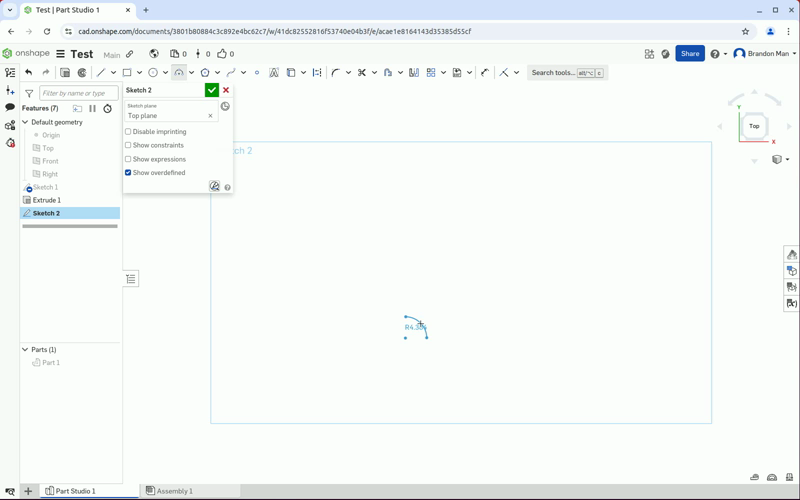
key_up(shift)
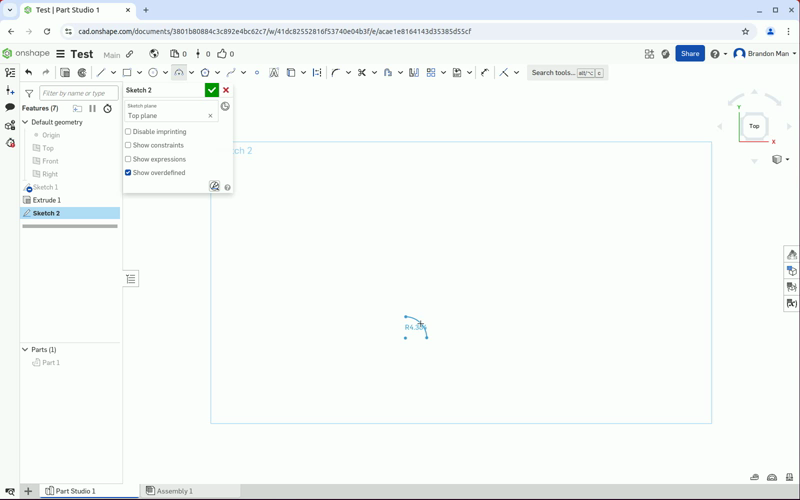
key(esc)
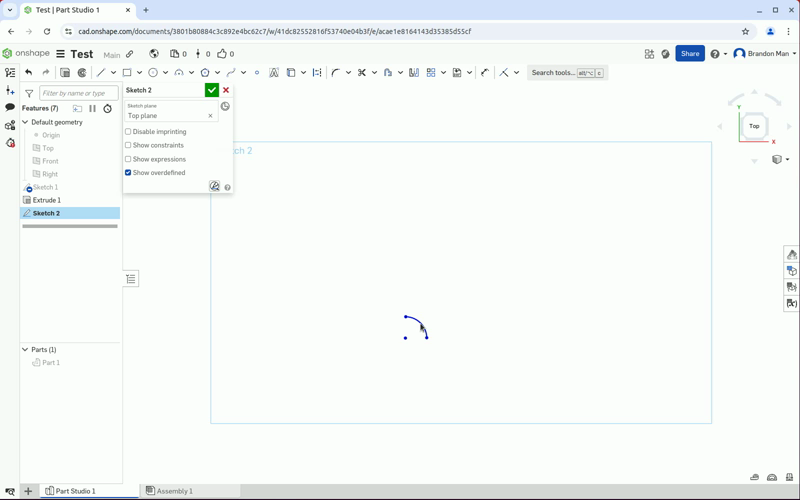
key(l)
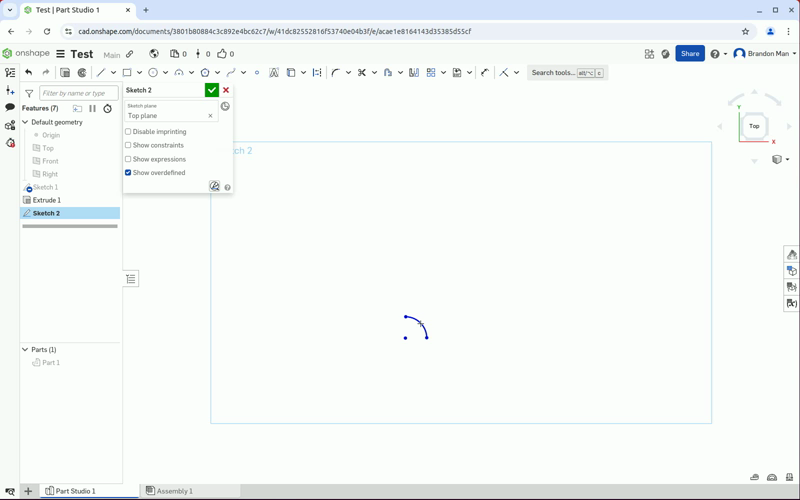
mouse_move(426, 337)
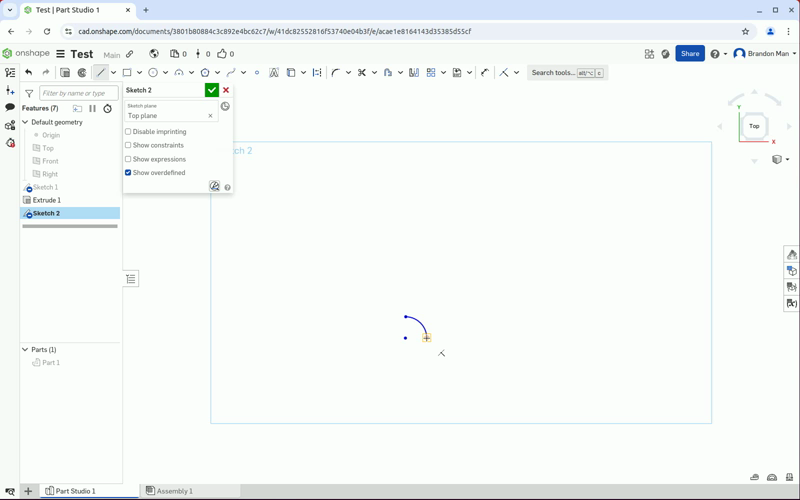
click(426, 337)
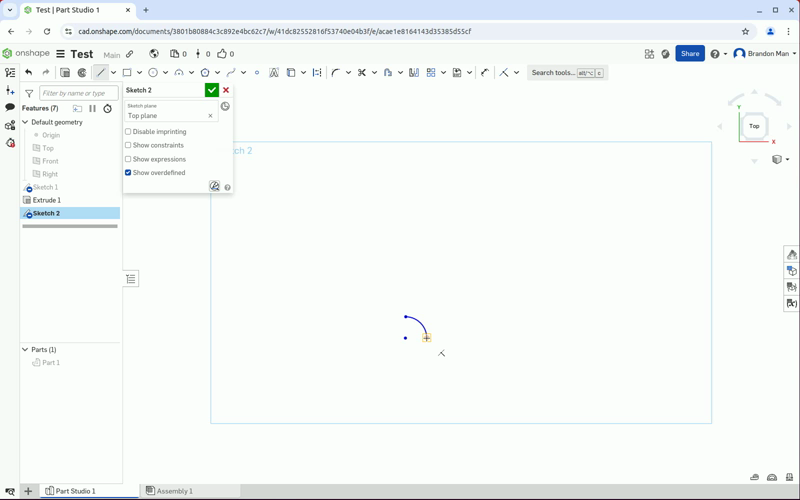
key_down(shift)
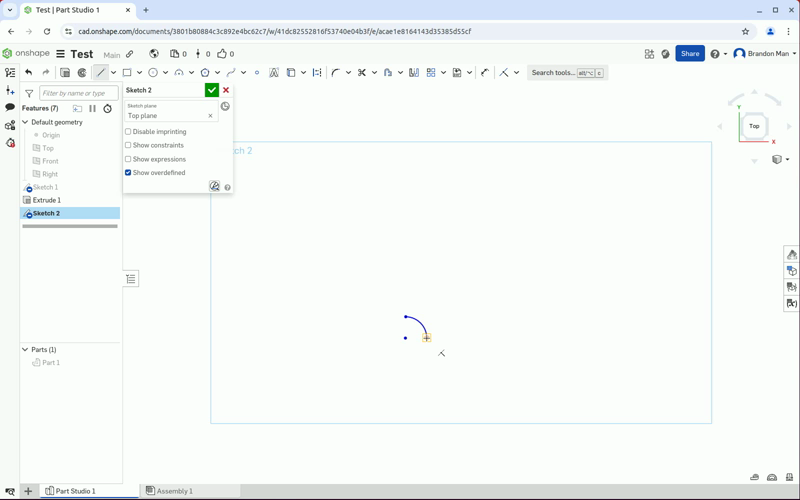
mouse_move(495, 337)
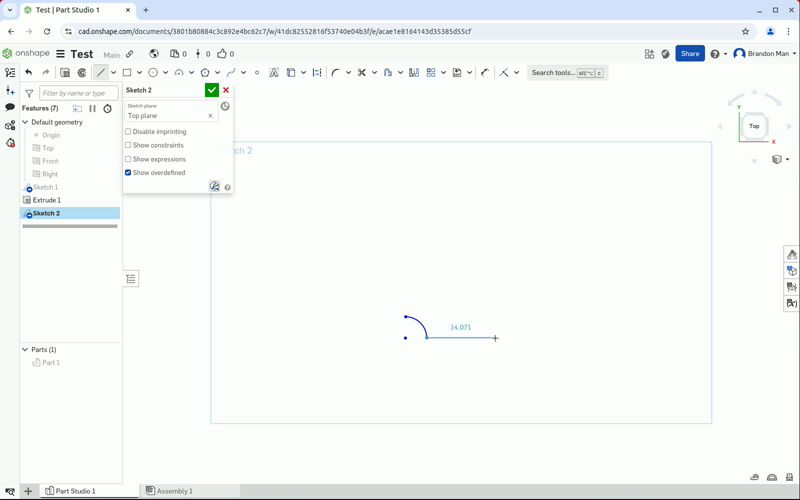
click(495, 337)
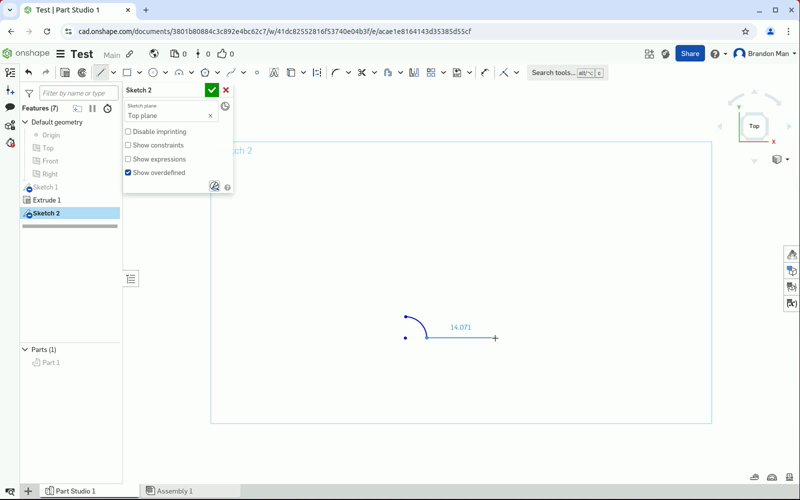
key_up(shift)
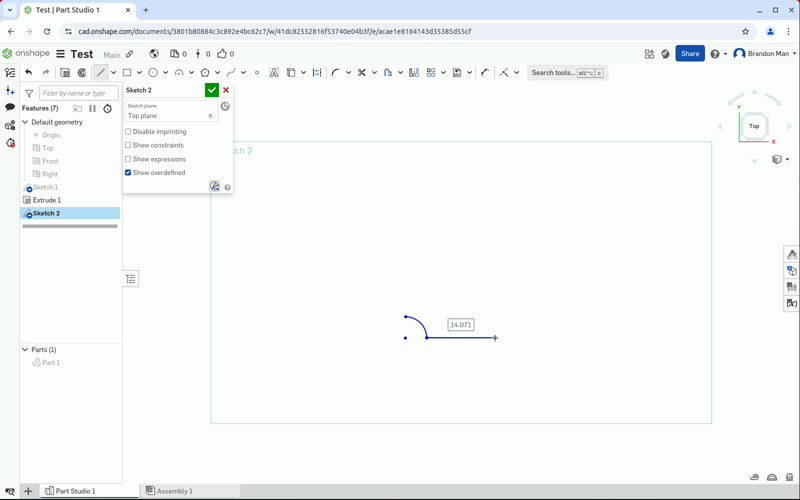
key(esc)
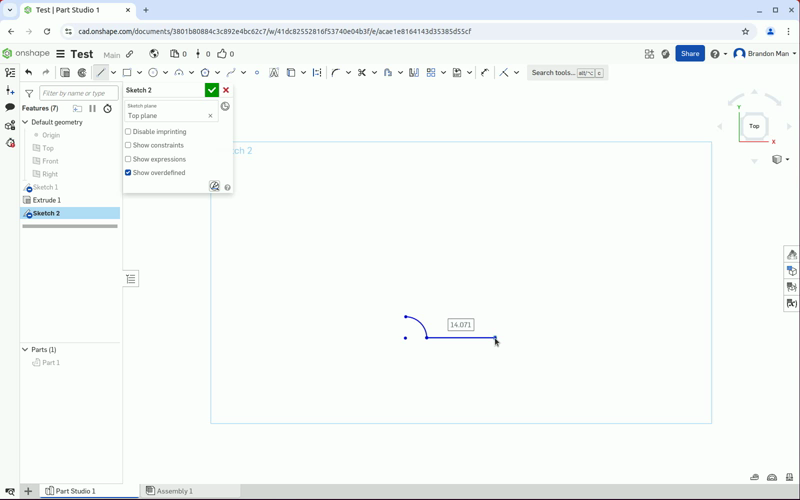
key(a)
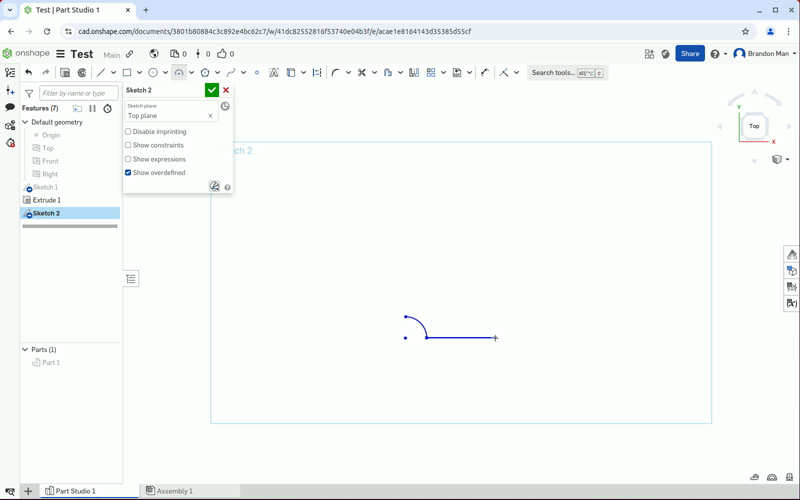
mouse_move(495, 337)
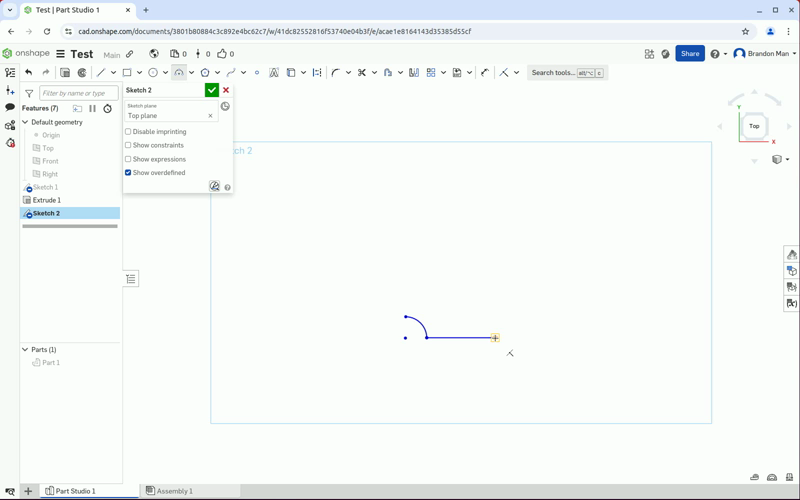
click(495, 337)
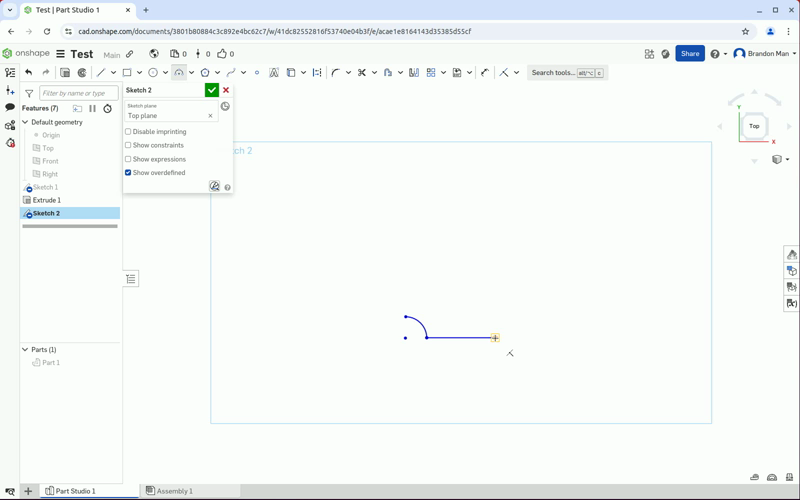
key_down(shift)
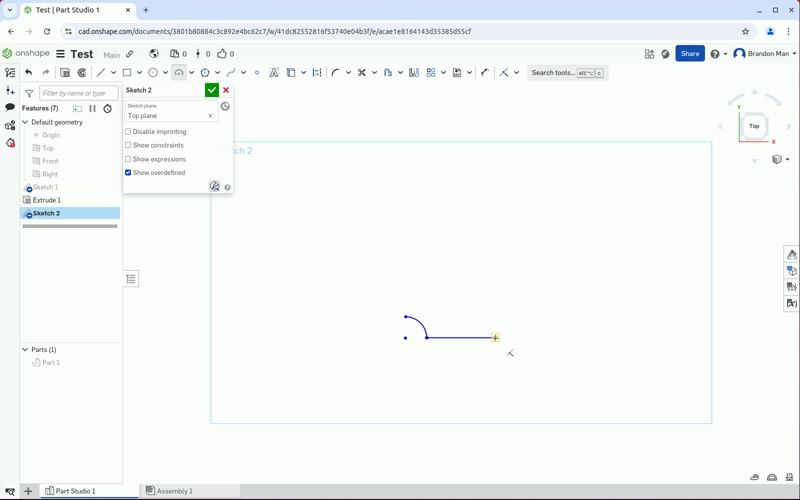
mouse_move(516, 316)
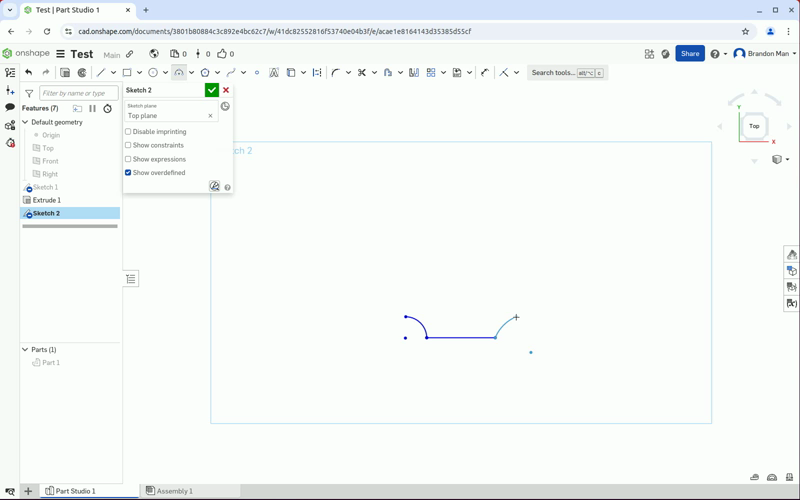
click(516, 316)
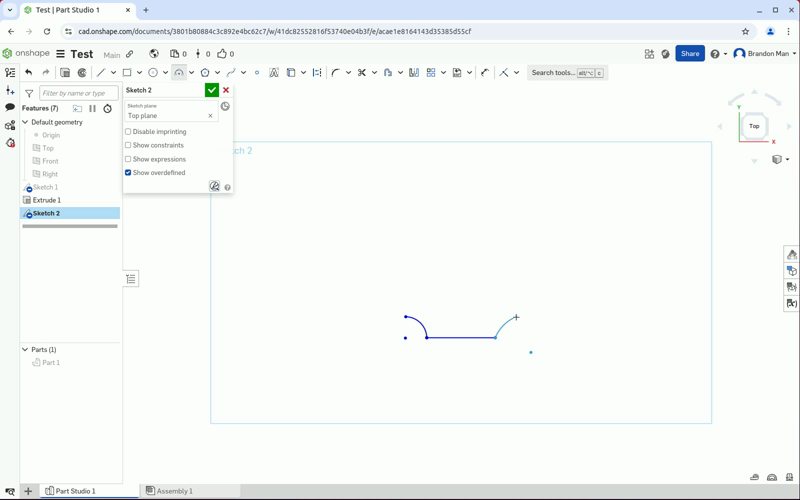
mouse_move(501, 323)
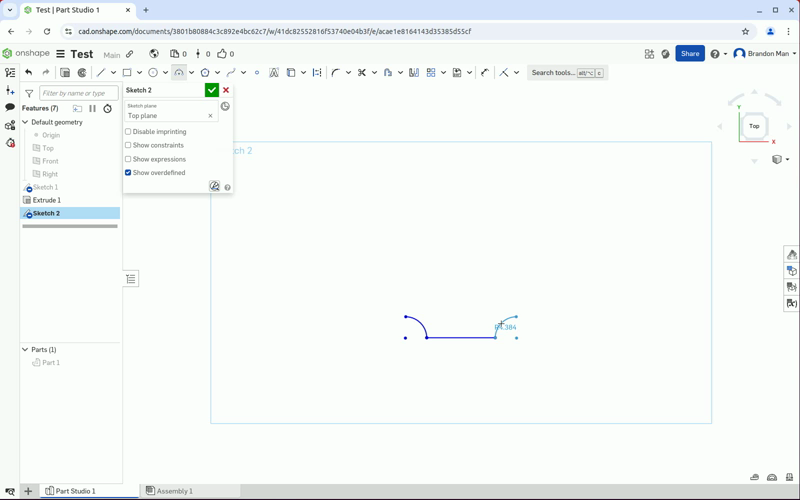
click(501, 323)
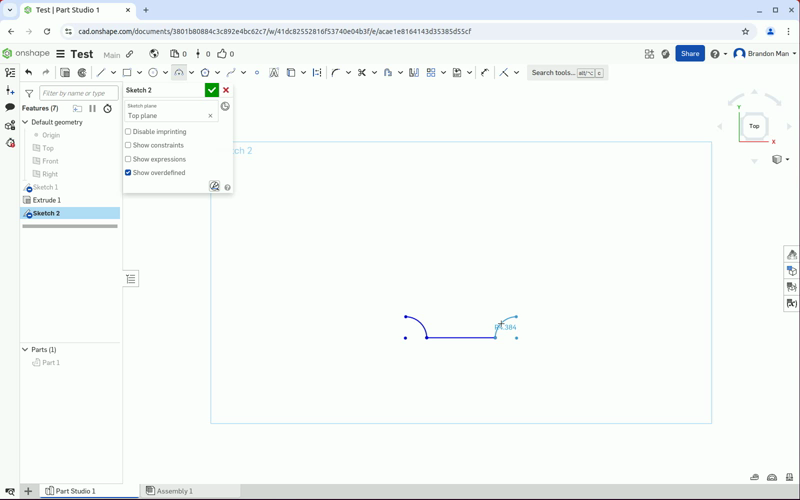
key_up(shift)
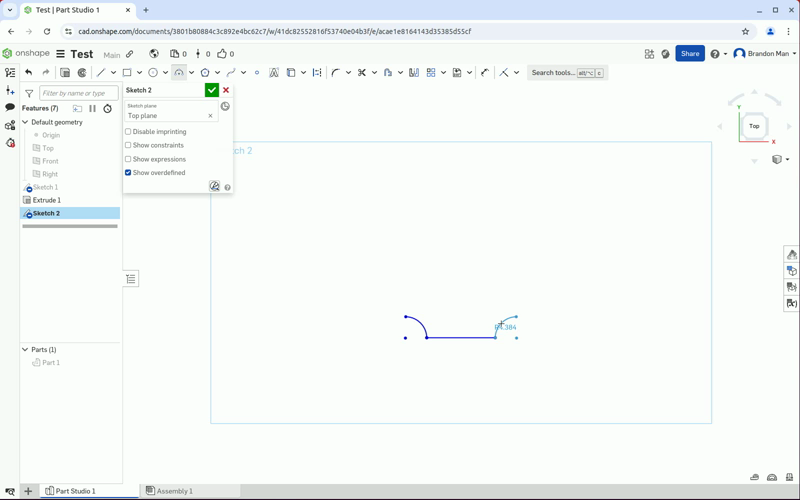
key(esc)
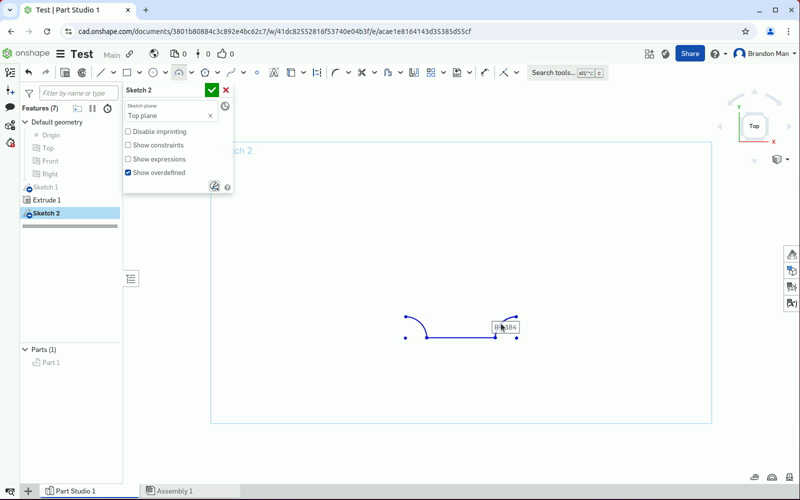
key(l)
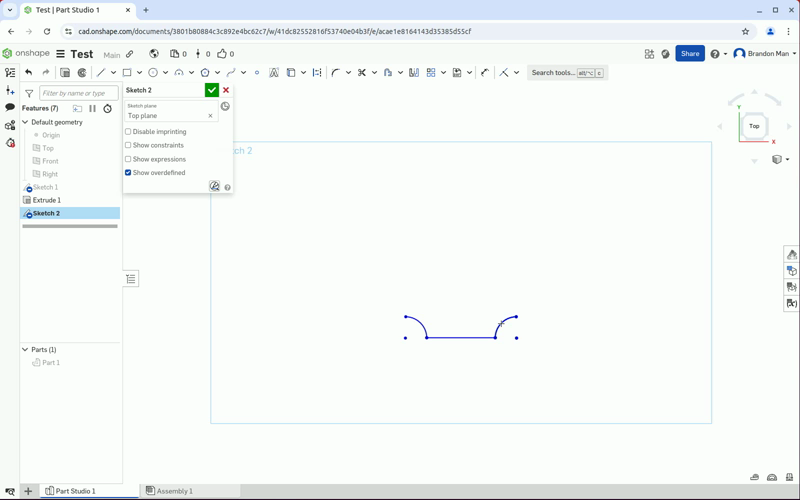
mouse_move(516, 316)
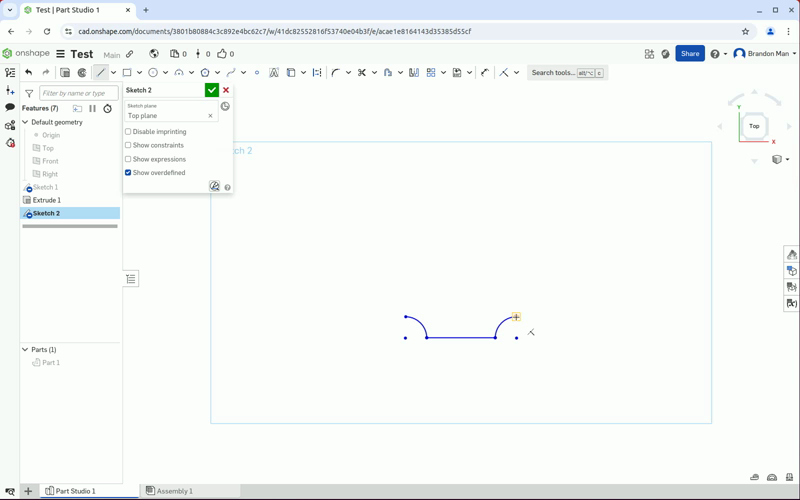
click(516, 316)
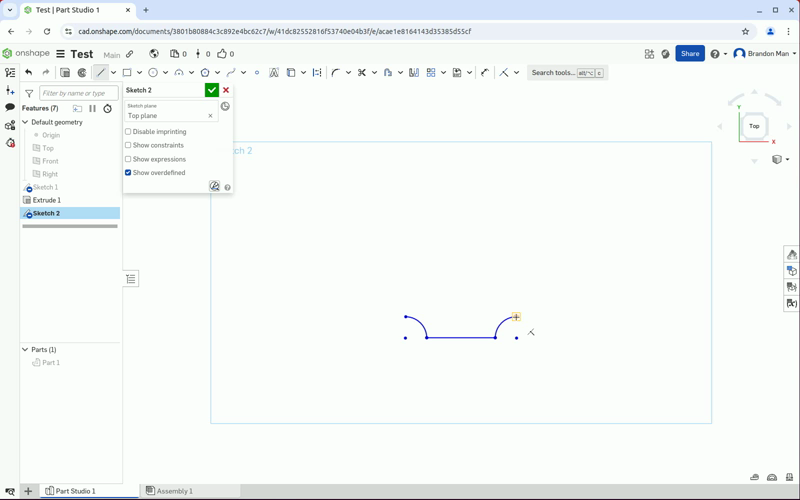
key_down(shift)
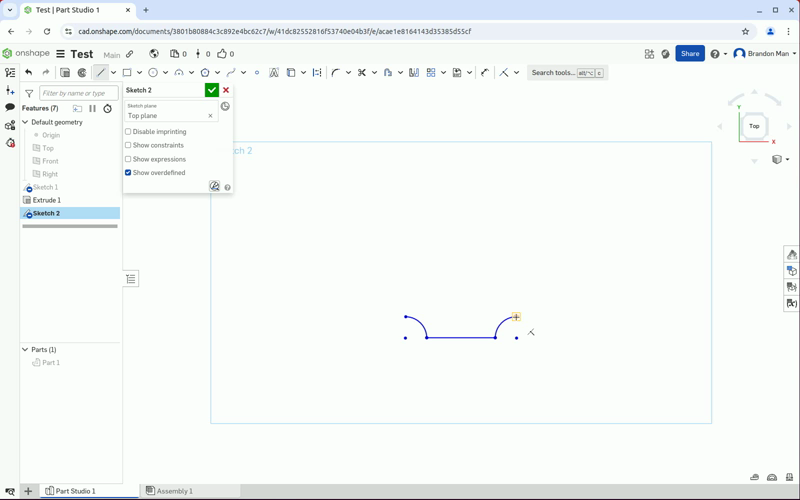
mouse_move(516, 231)
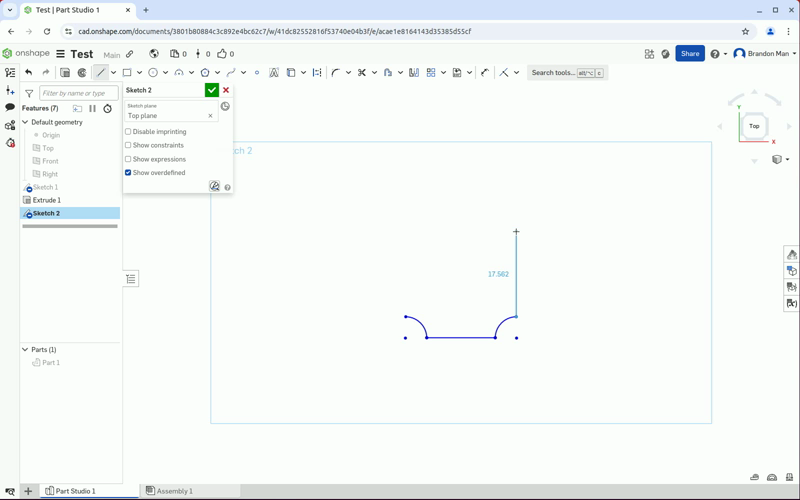
click(516, 231)
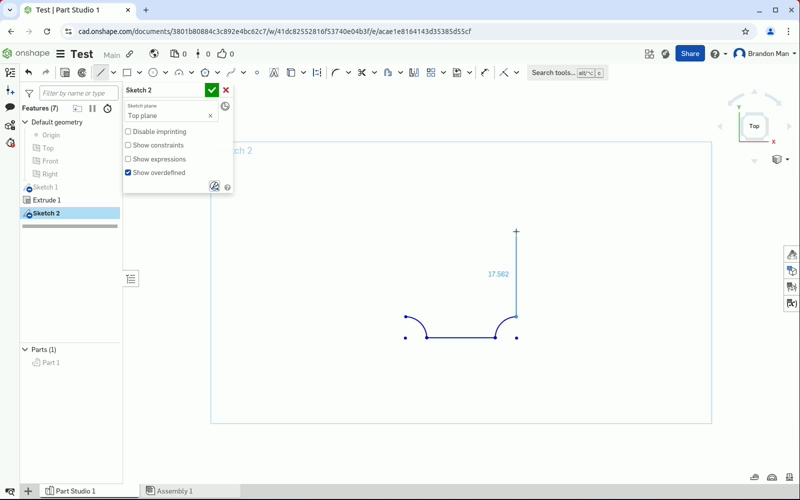
key_up(shift)
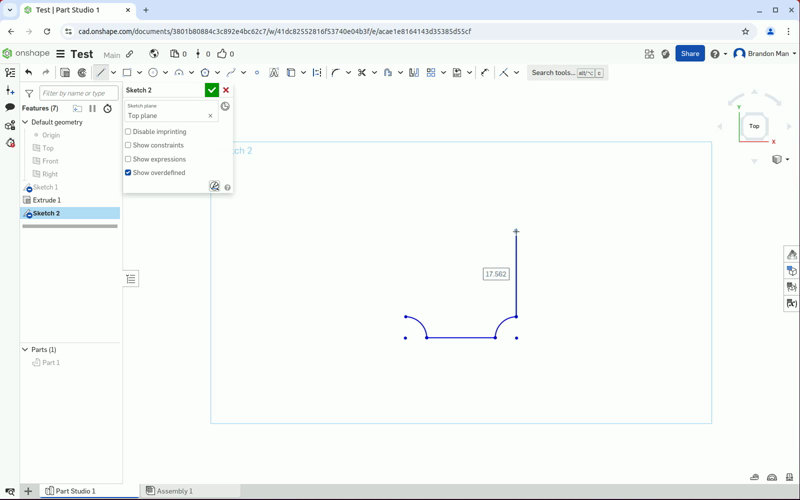
key(esc)
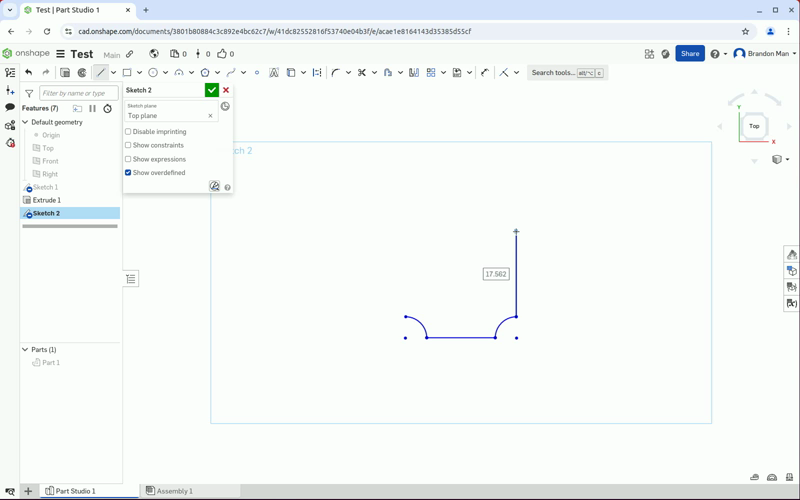
key(a)
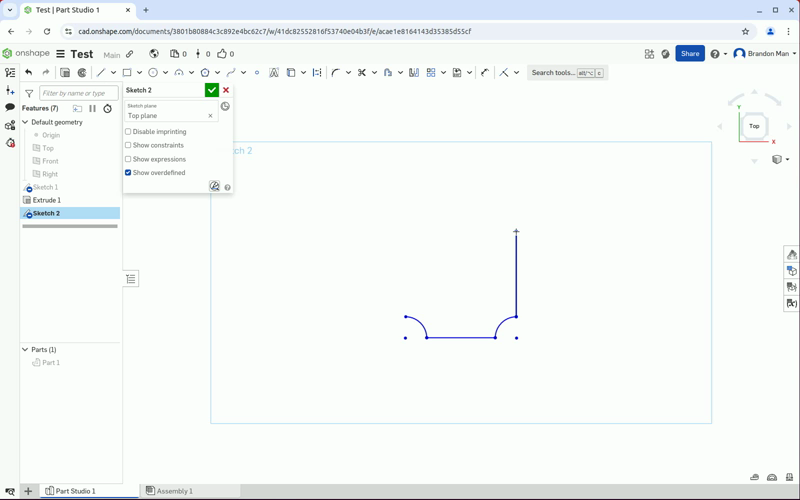
mouse_move(516, 231)
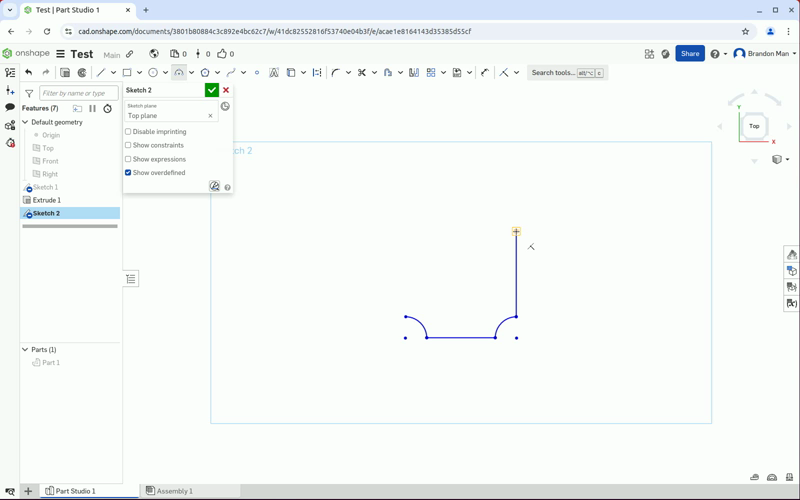
click(516, 231)
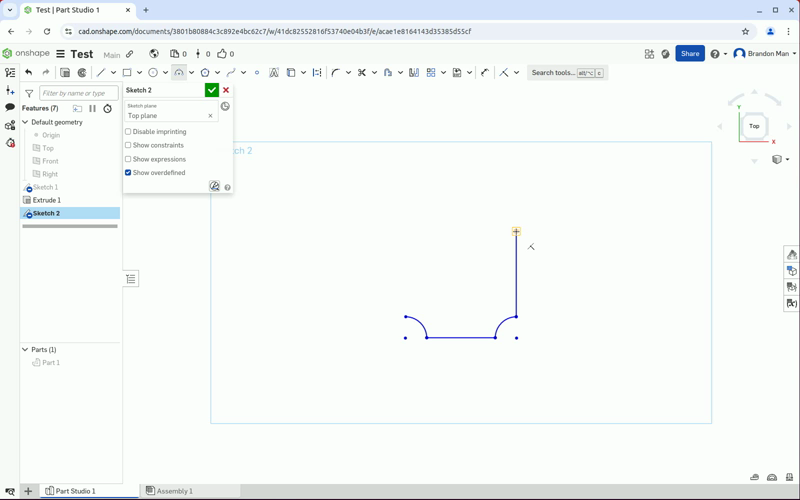
key_down(shift)
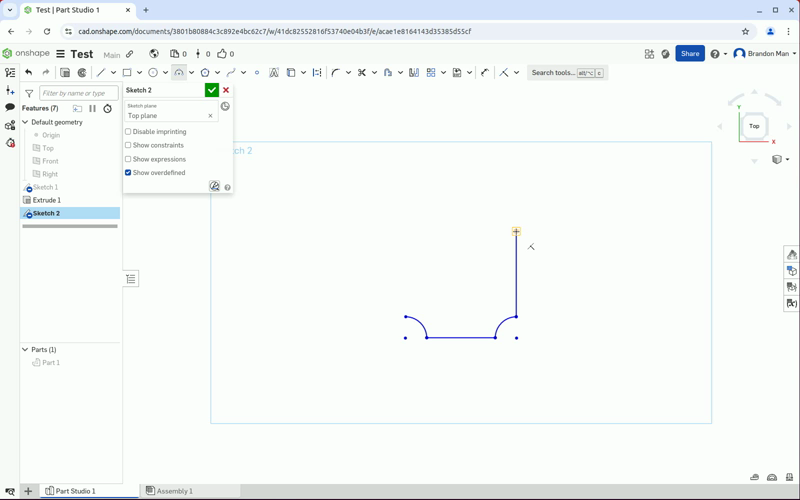
mouse_move(512, 227)
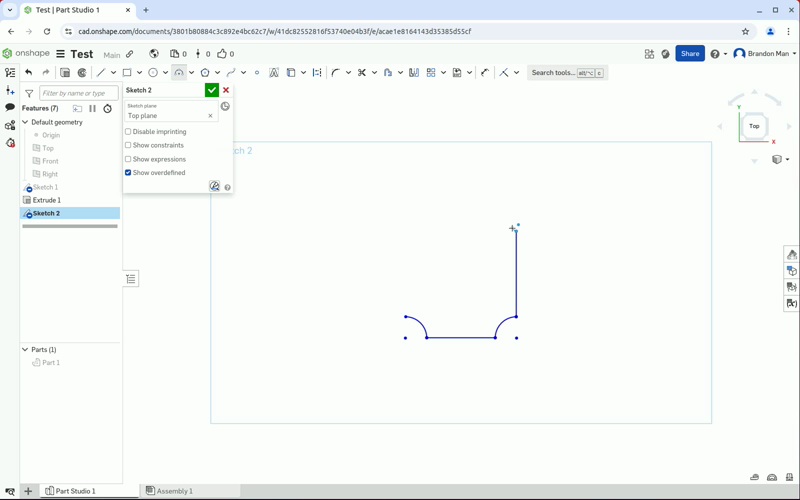
scroll(6)
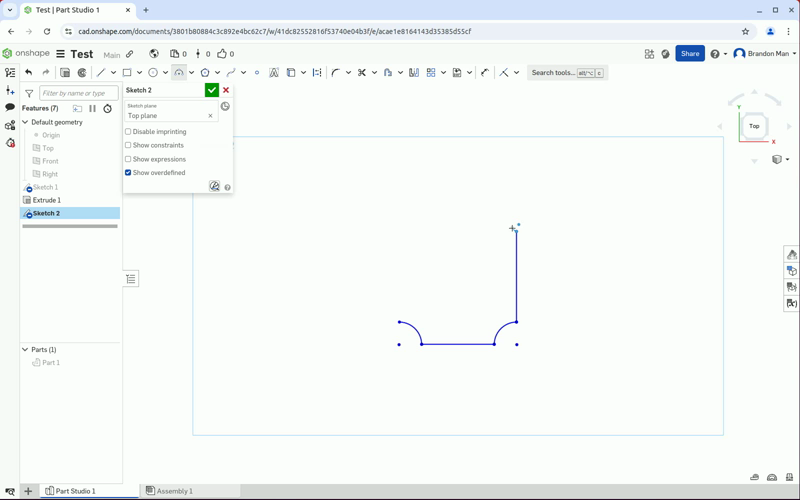
scroll(6)
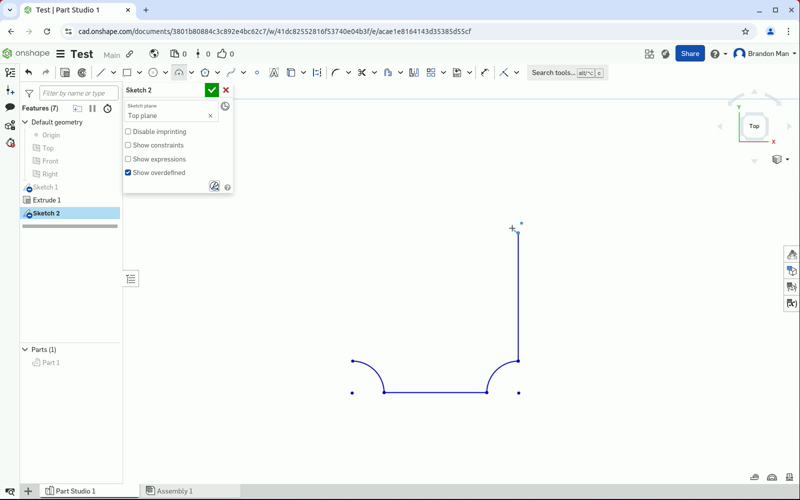
scroll(6)
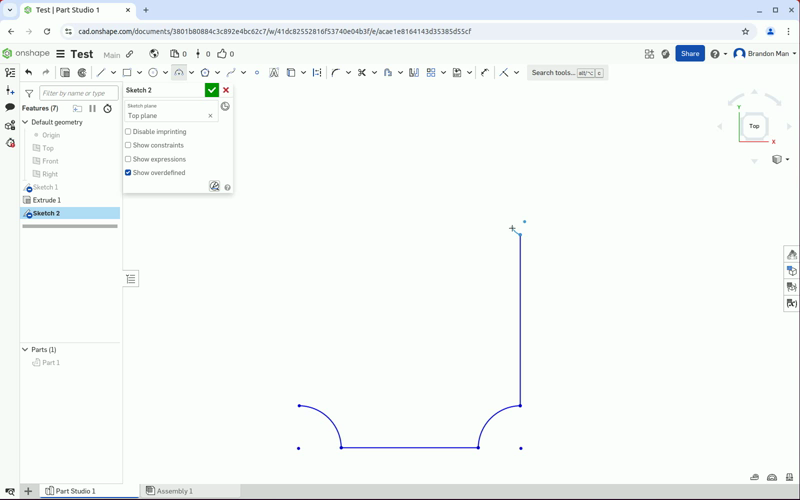
scroll(6)
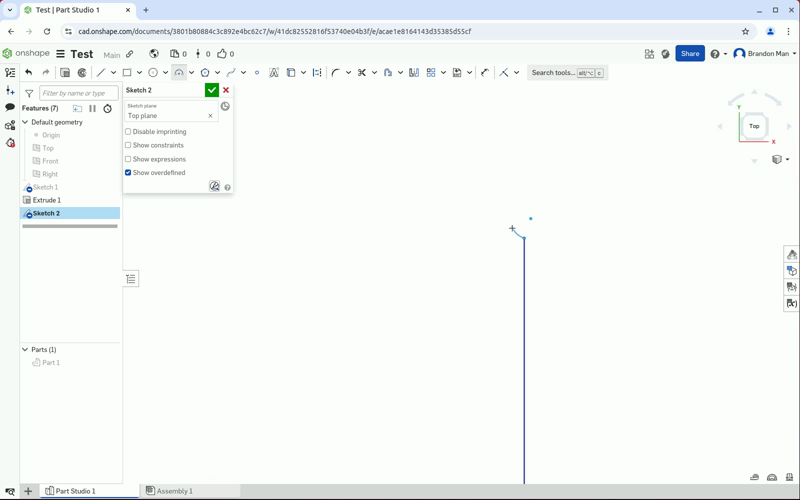
scroll(6)
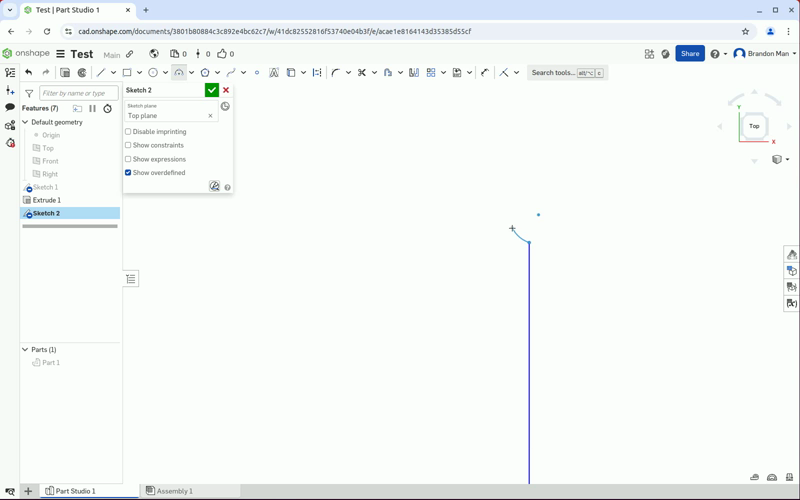
scroll(6)
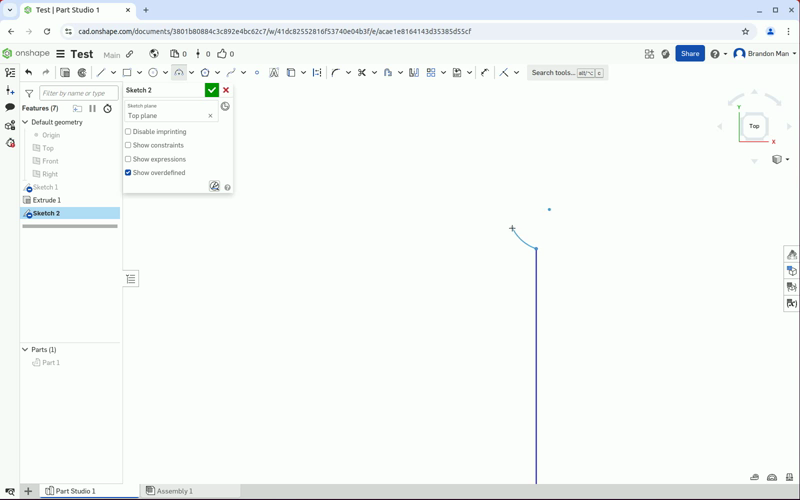
scroll(6)
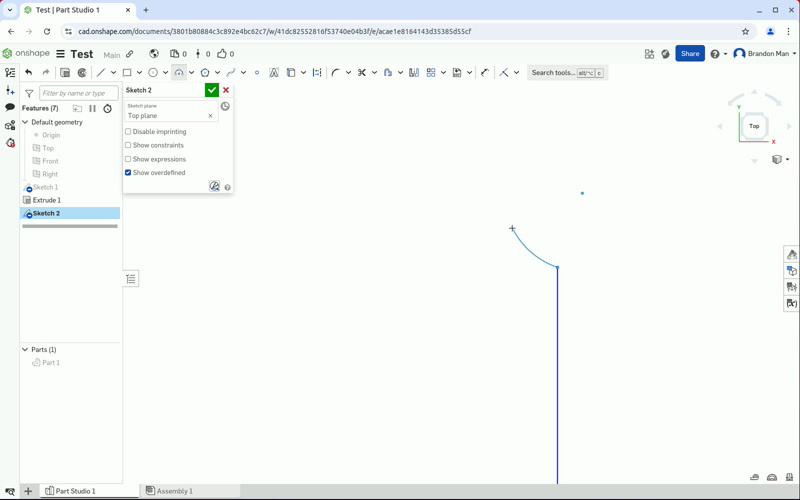
click(512, 227)
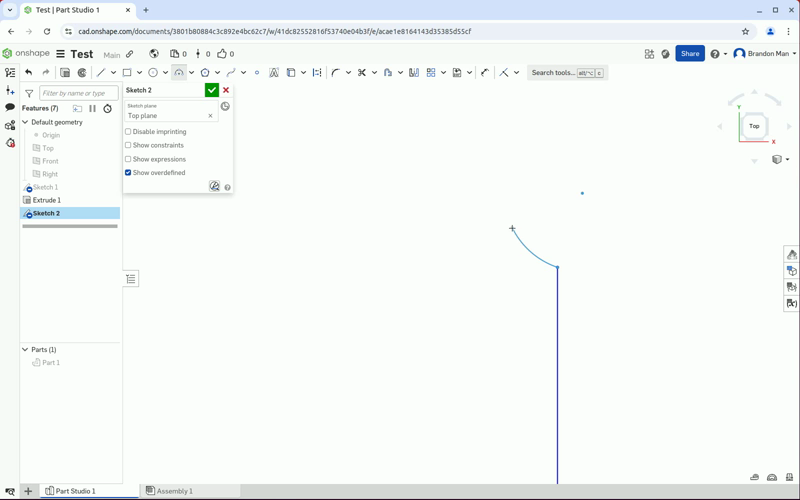
scroll(-6)
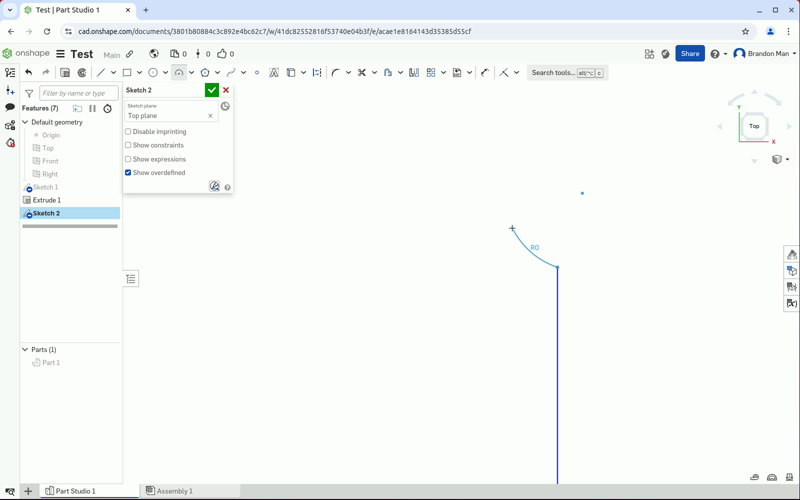
scroll(-6)
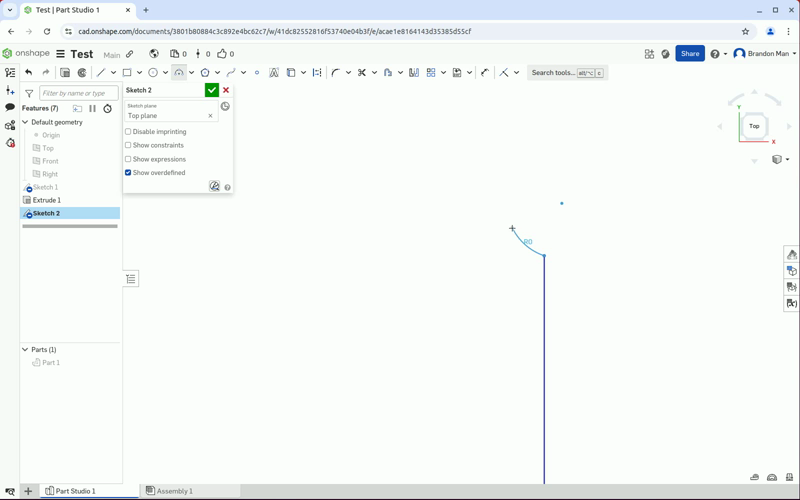
scroll(-6)
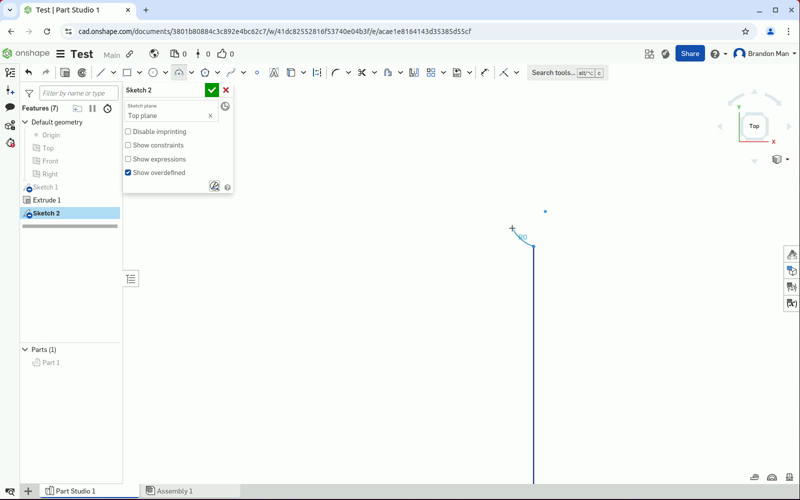
scroll(-6)
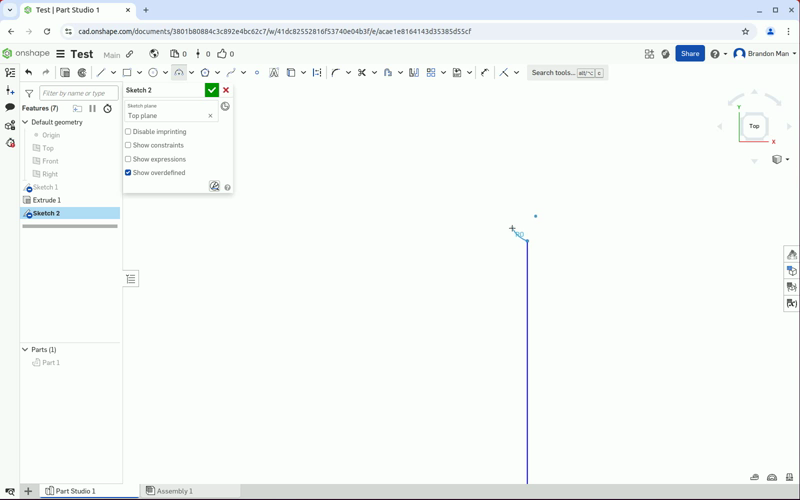
scroll(-6)
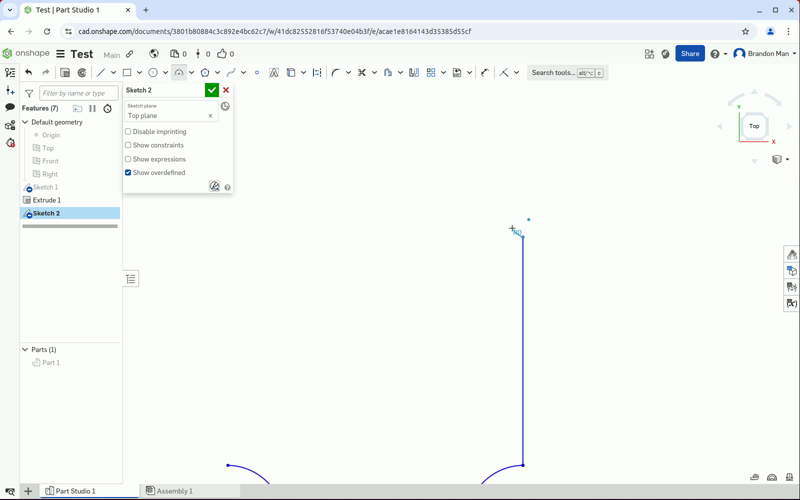
scroll(-6)
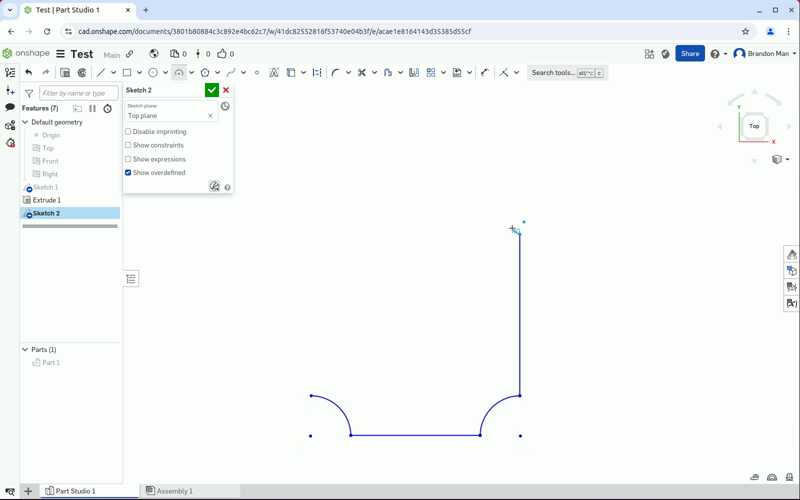
scroll(-6)
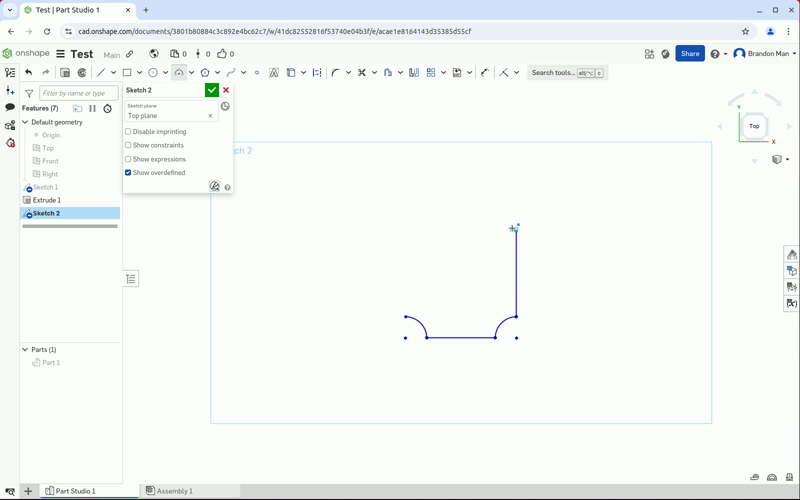
mouse_move(513, 230)
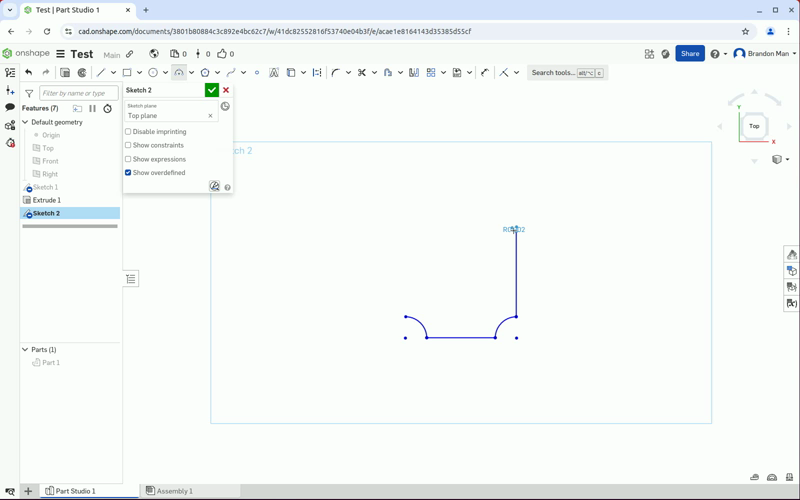
scroll(6)
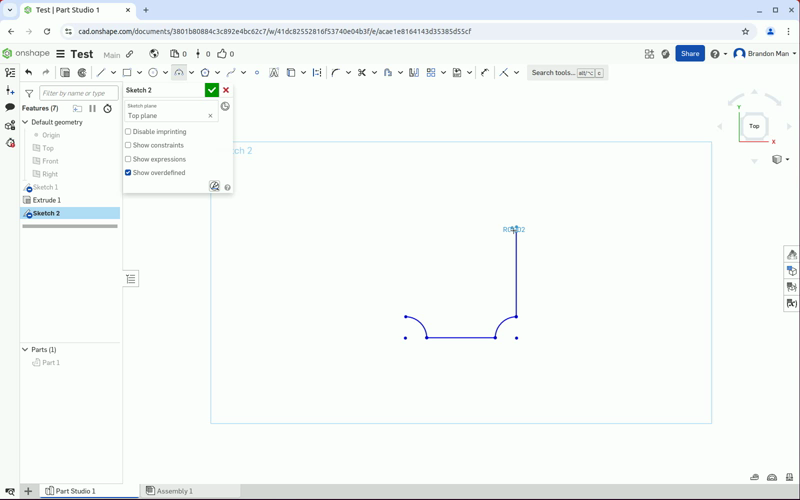
scroll(6)
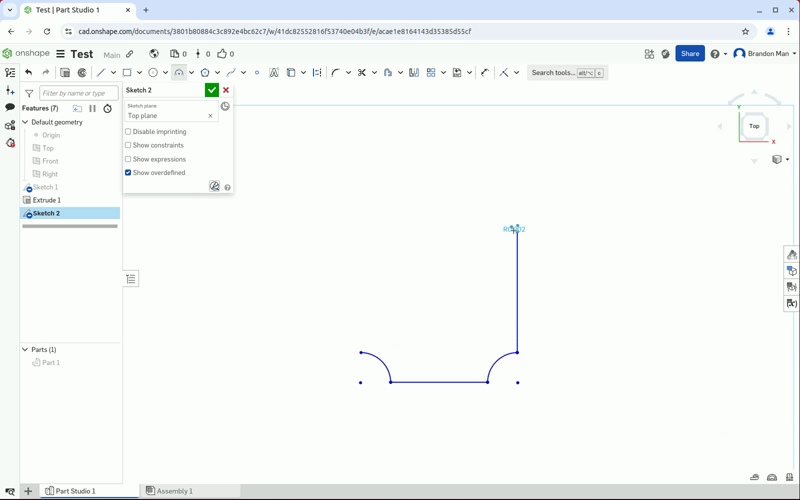
scroll(6)
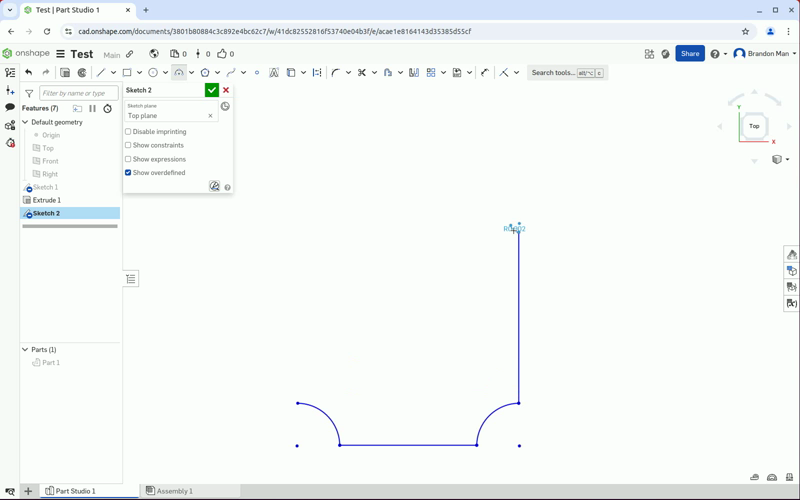
scroll(6)
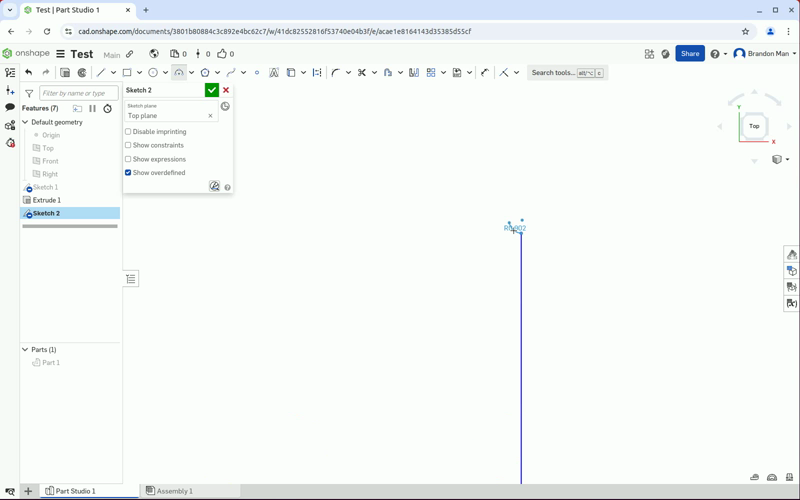
scroll(6)
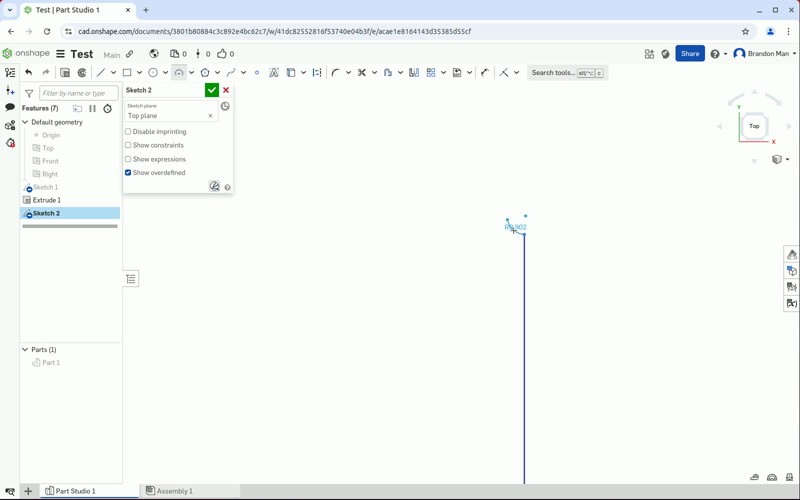
scroll(6)
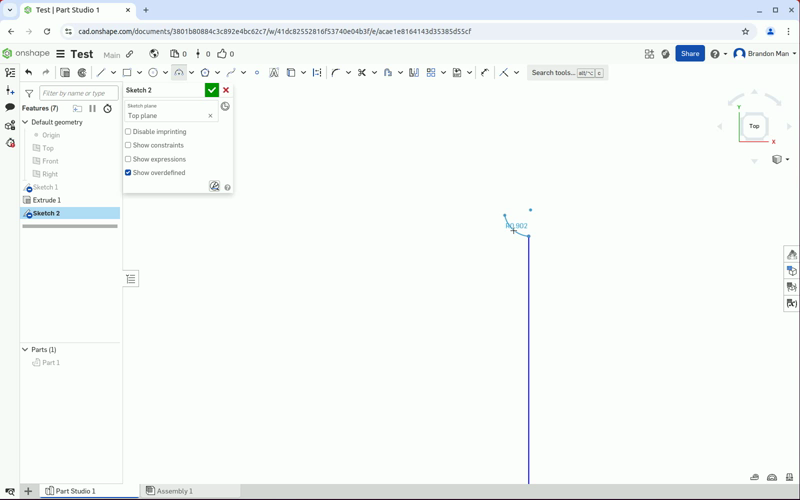
scroll(6)
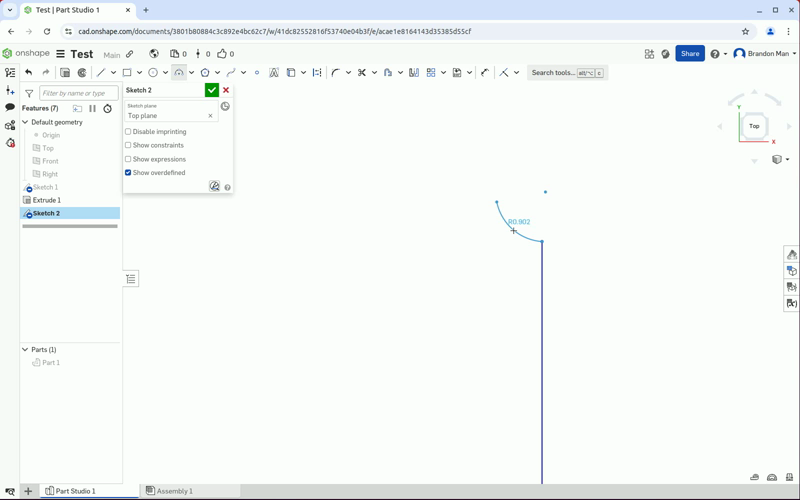
click(513, 230)
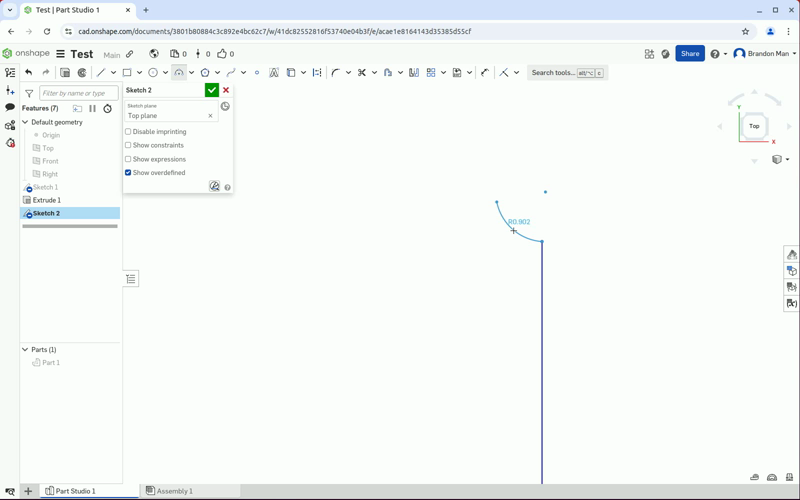
scroll(-6)
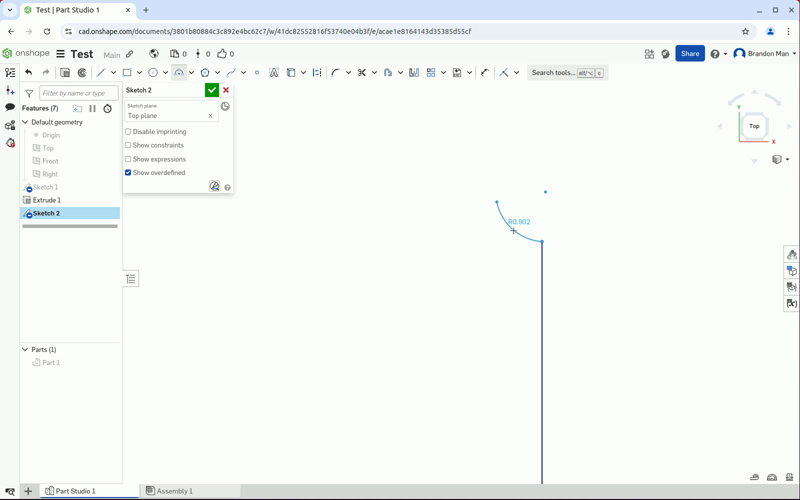
scroll(-6)
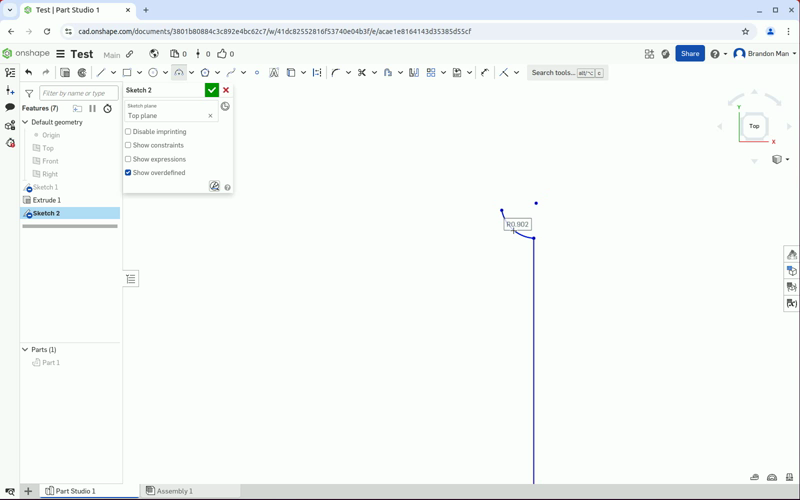
scroll(-6)
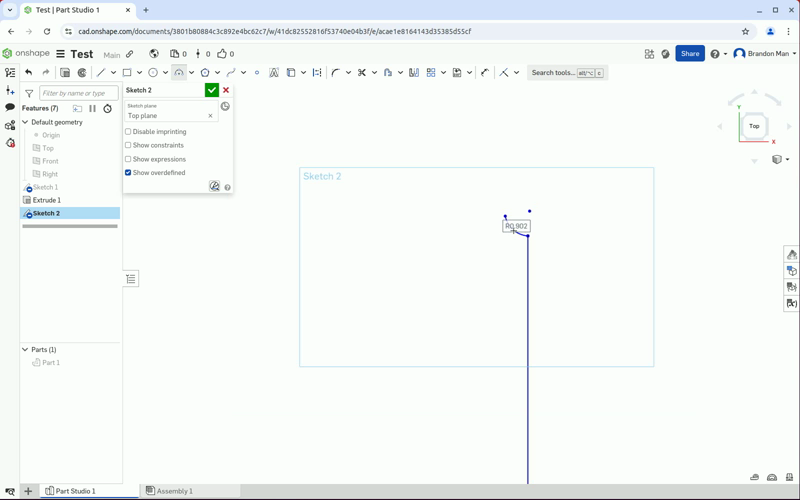
scroll(-6)
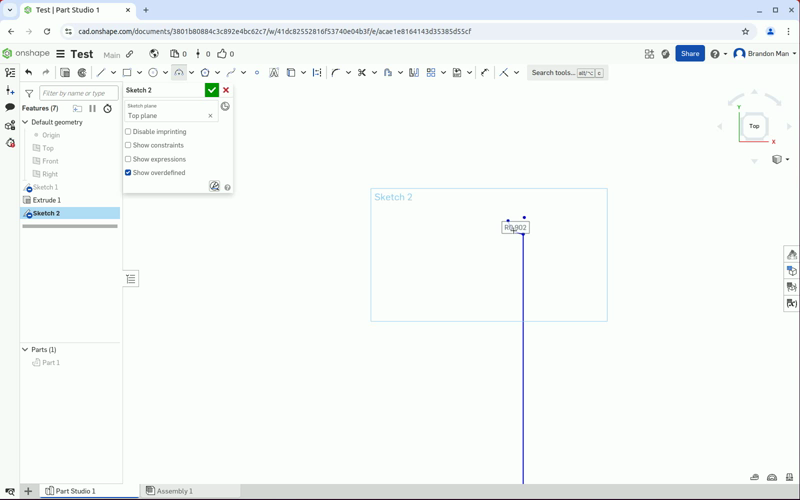
scroll(-6)
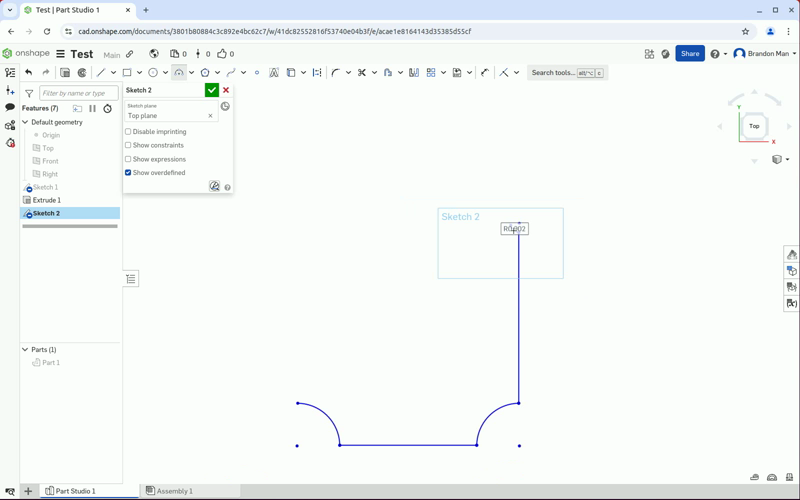
scroll(-6)
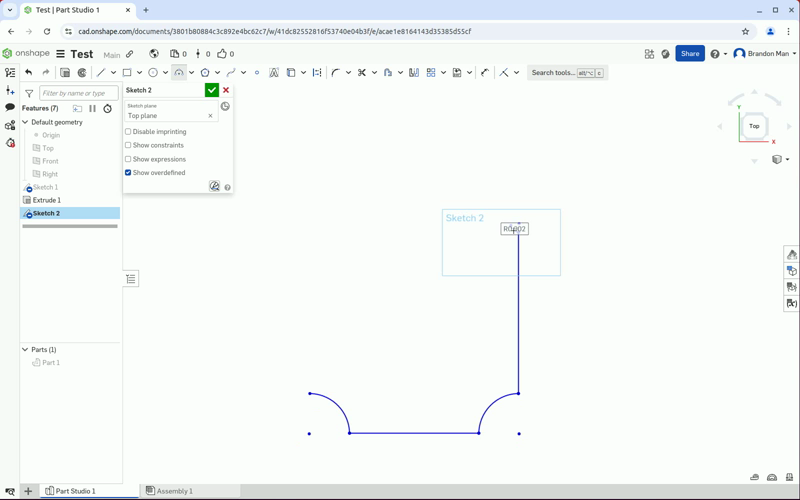
scroll(-6)
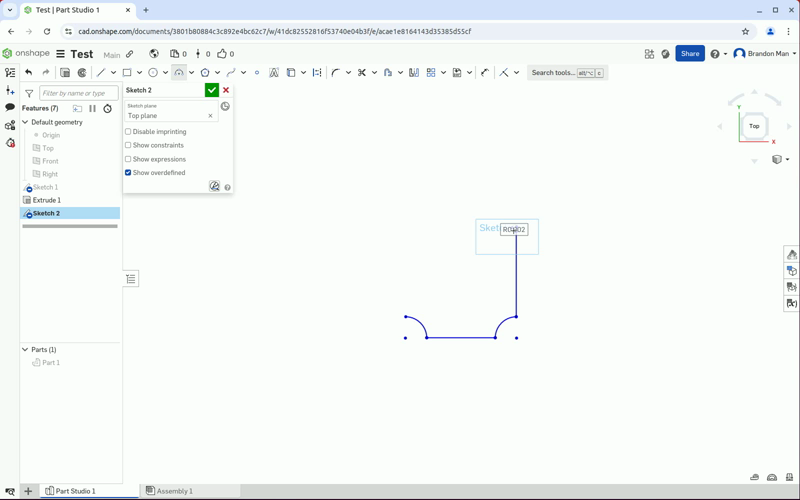
key_up(shift)
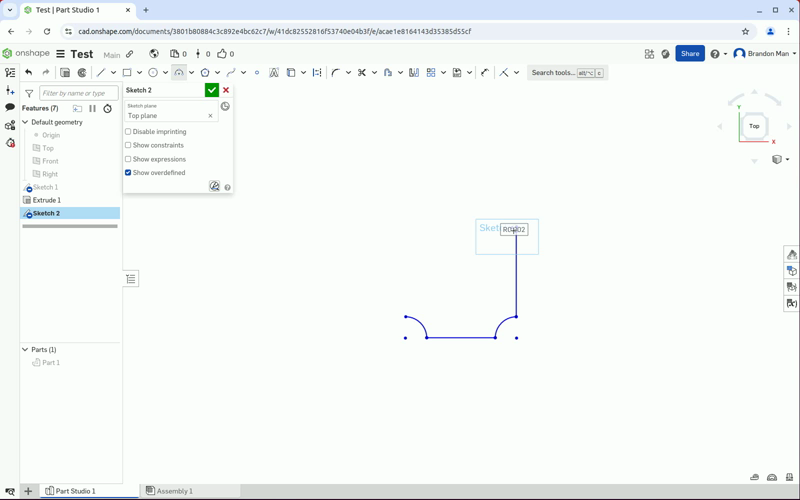
key(esc)
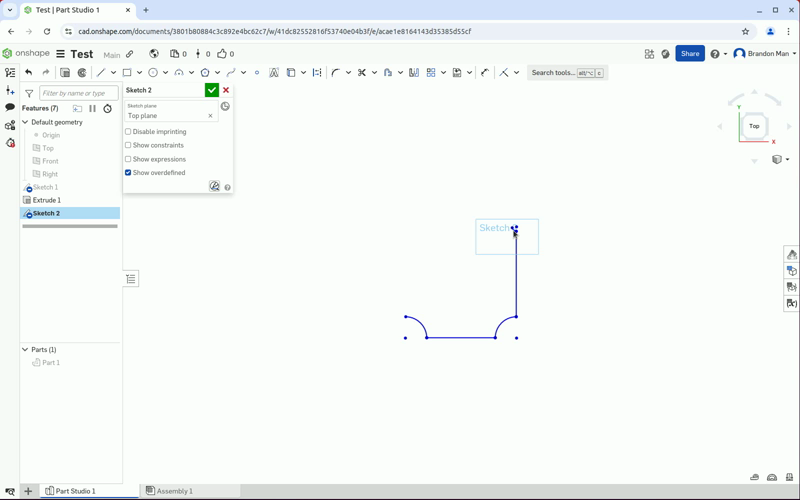
key(l)
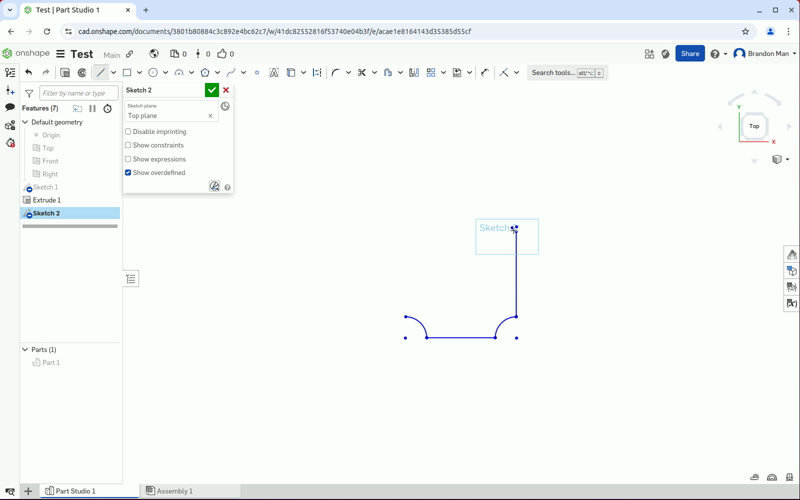
mouse_move(512, 227)
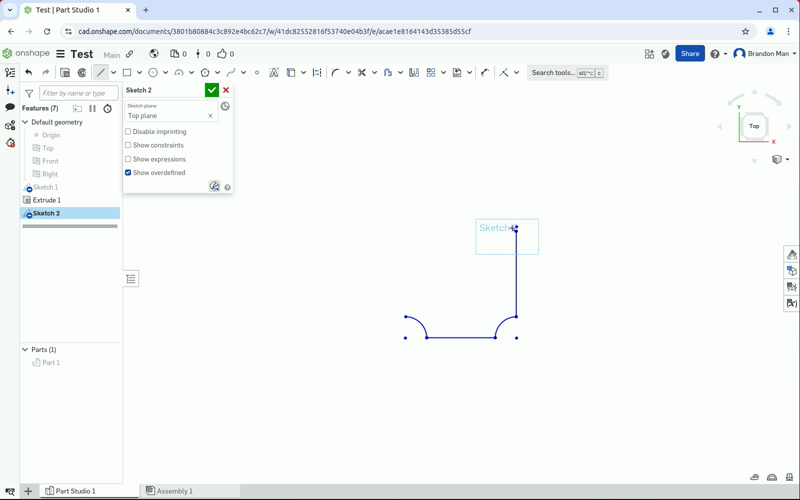
scroll(6)
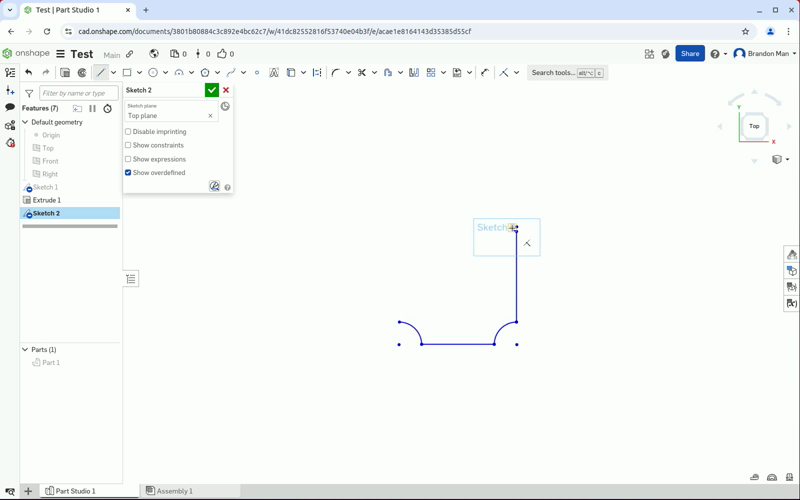
scroll(6)
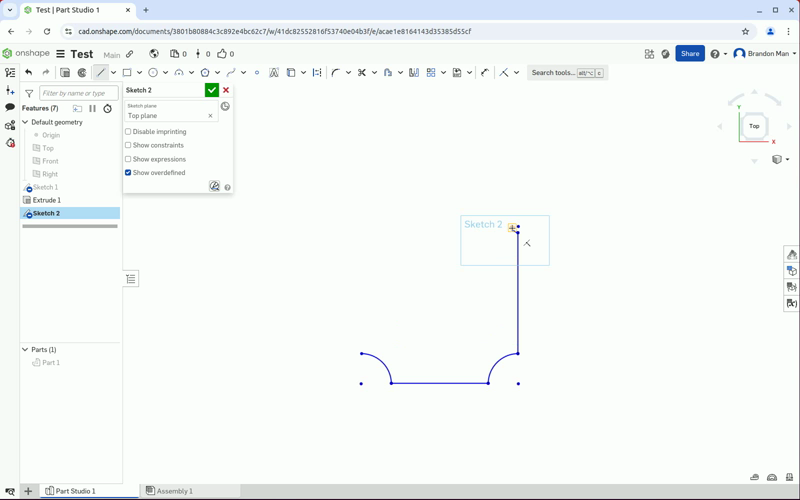
scroll(6)
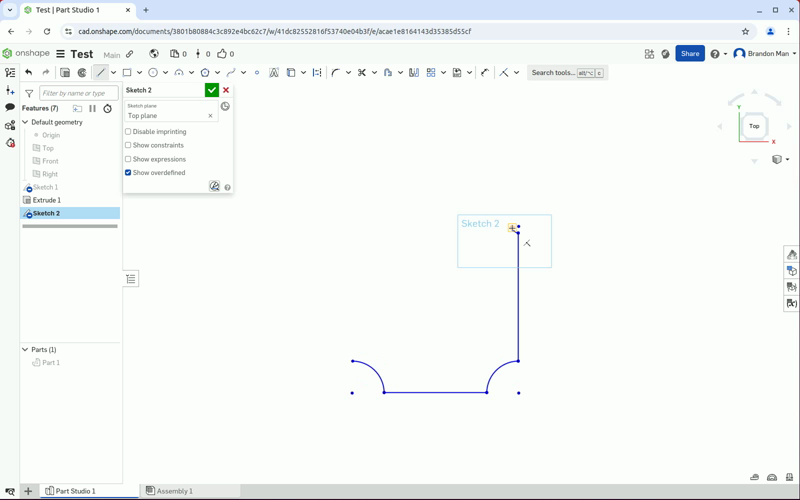
scroll(6)
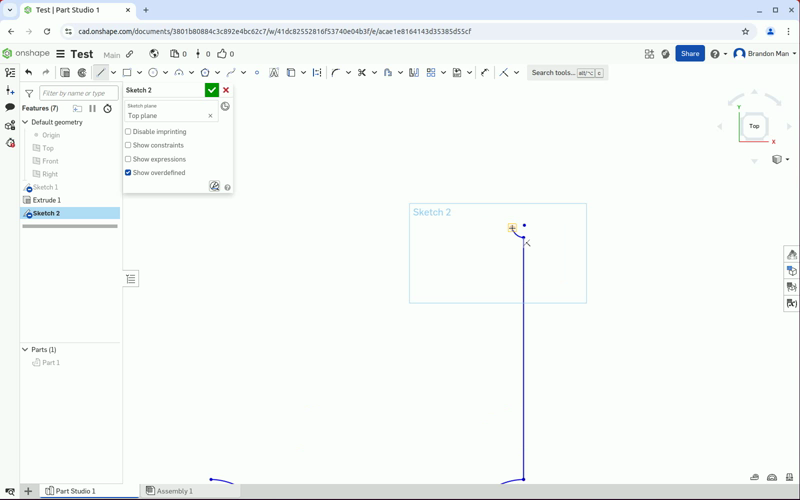
scroll(6)
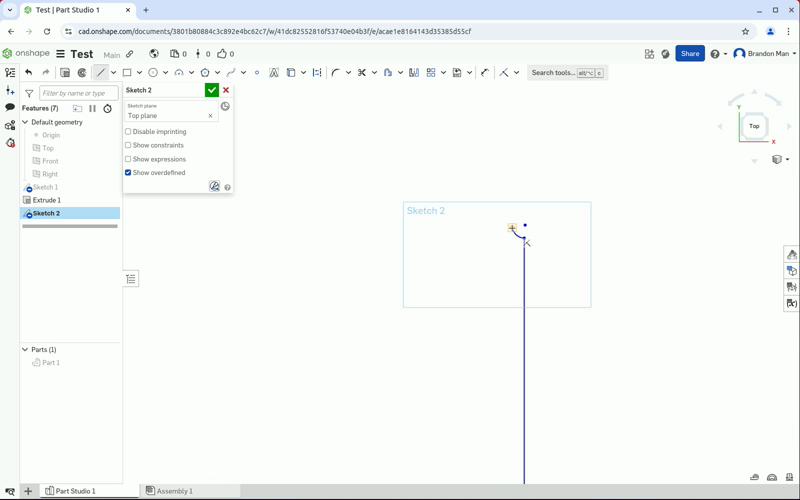
scroll(6)
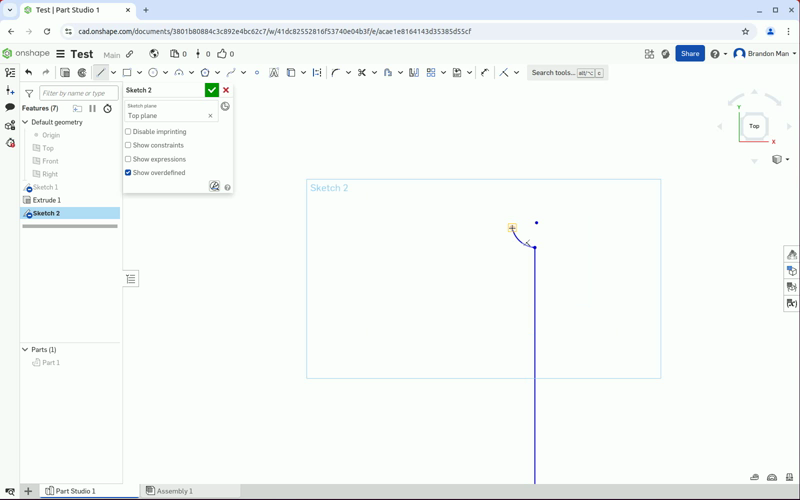
scroll(6)
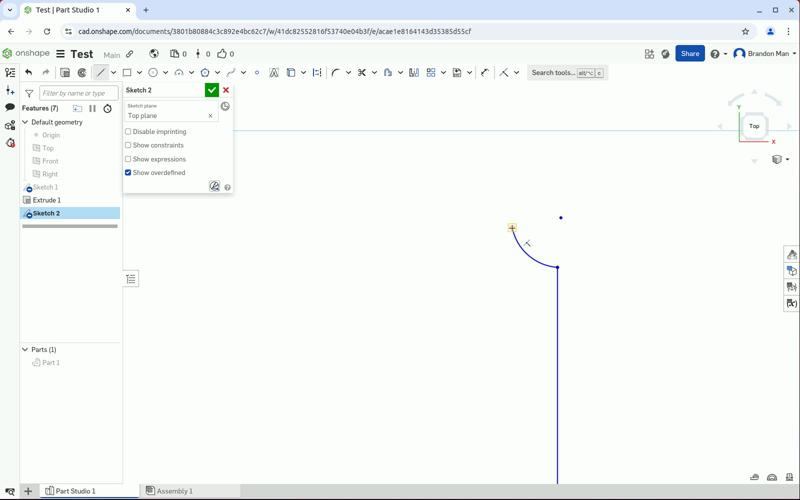
click(512, 227)
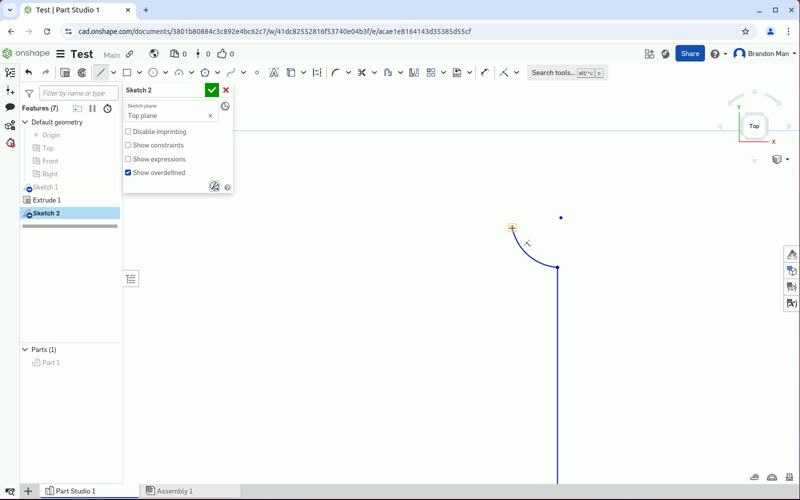
scroll(-6)
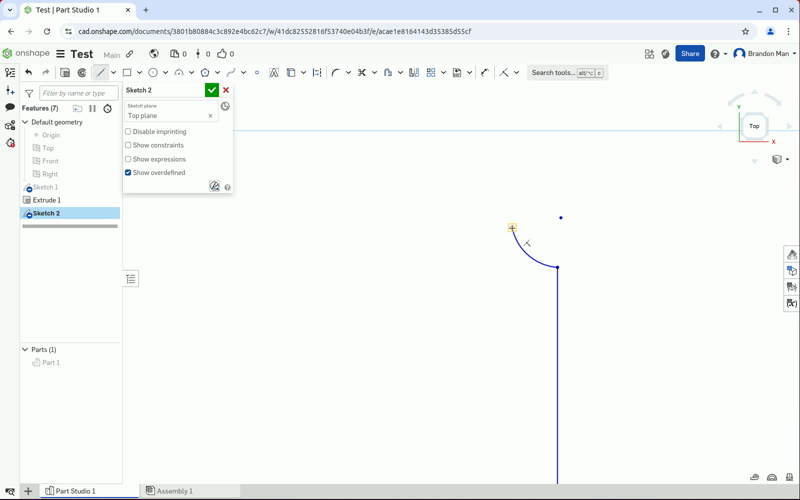
scroll(-6)
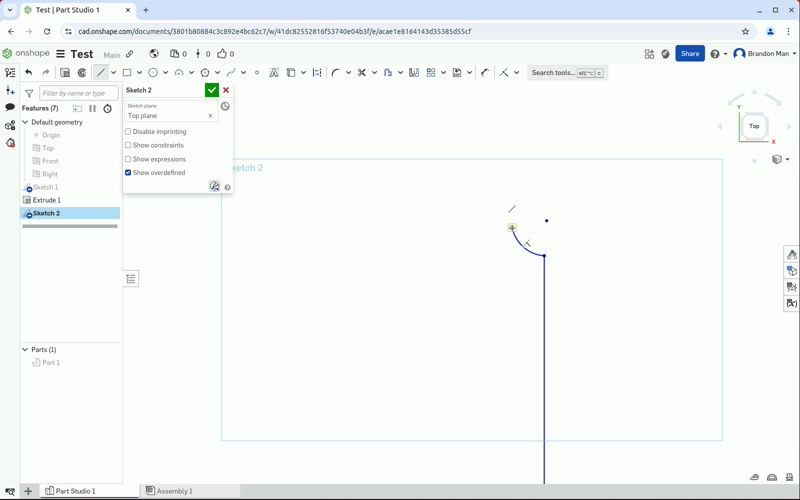
scroll(-6)
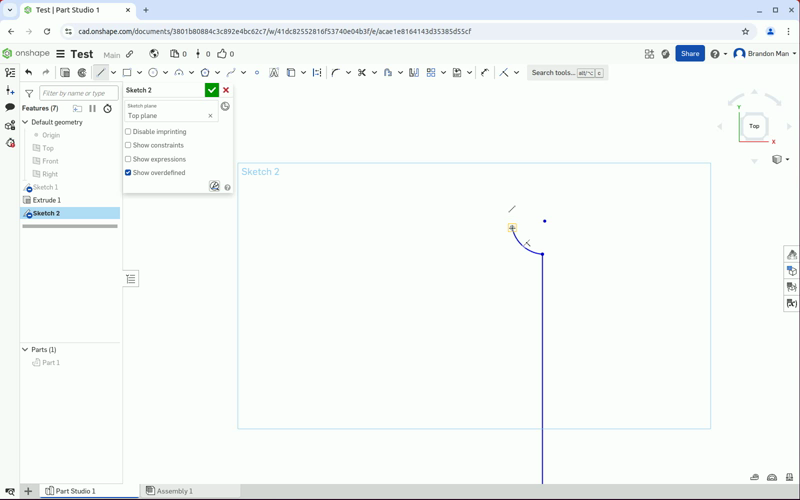
scroll(-6)
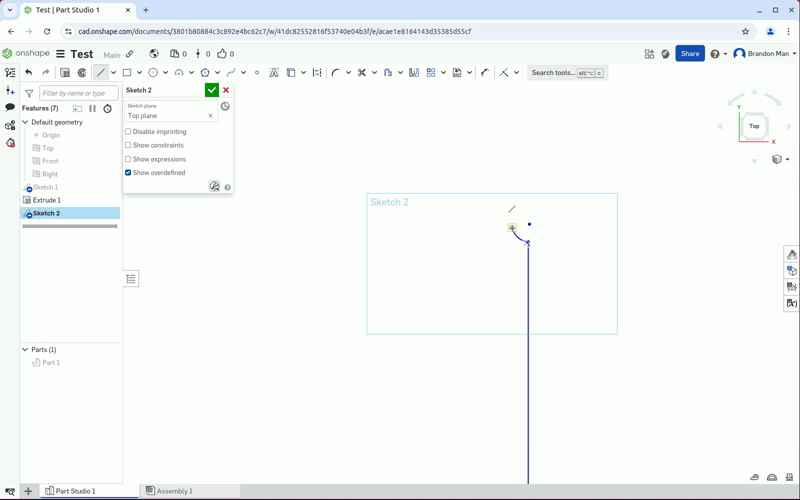
scroll(-6)
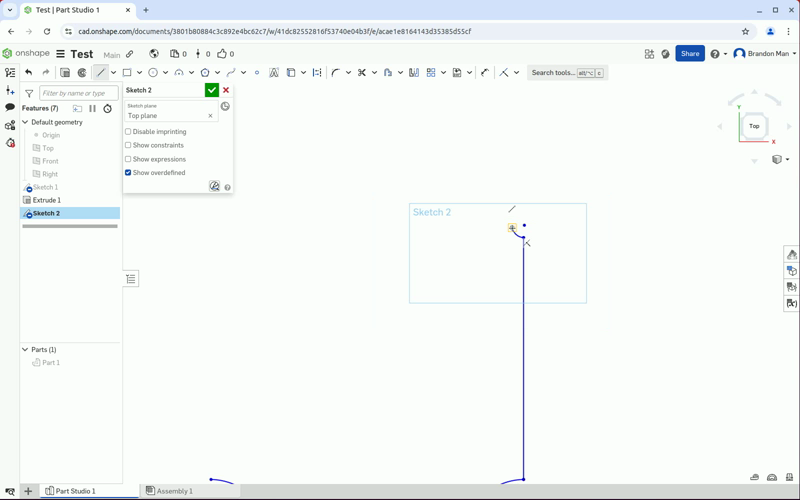
scroll(-6)
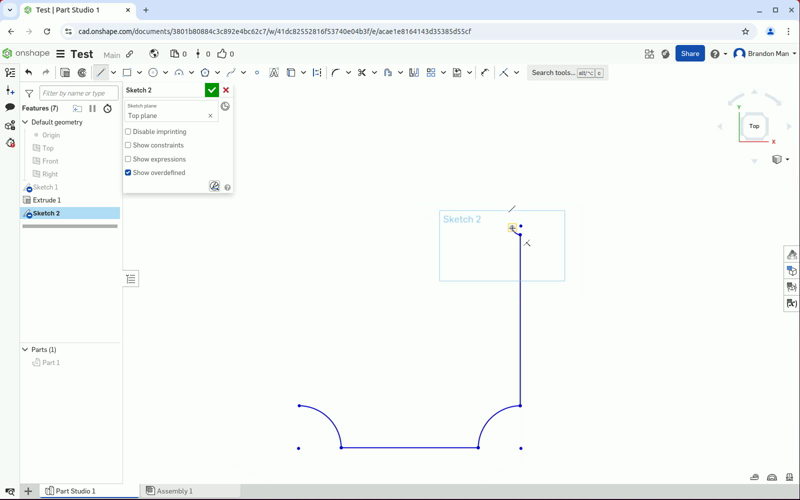
scroll(-6)
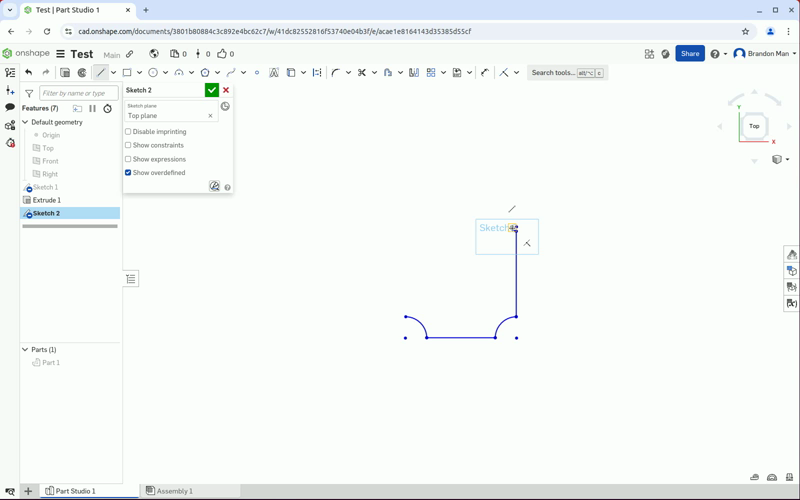
key_down(shift)
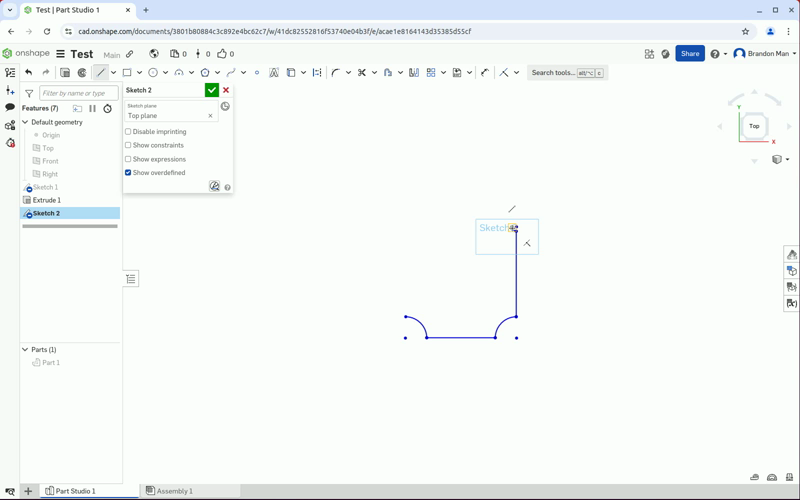
mouse_move(426, 227)
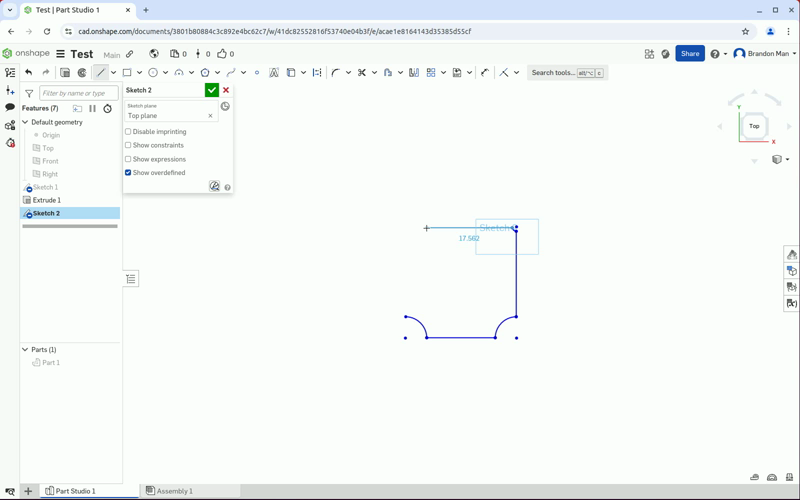
click(426, 227)
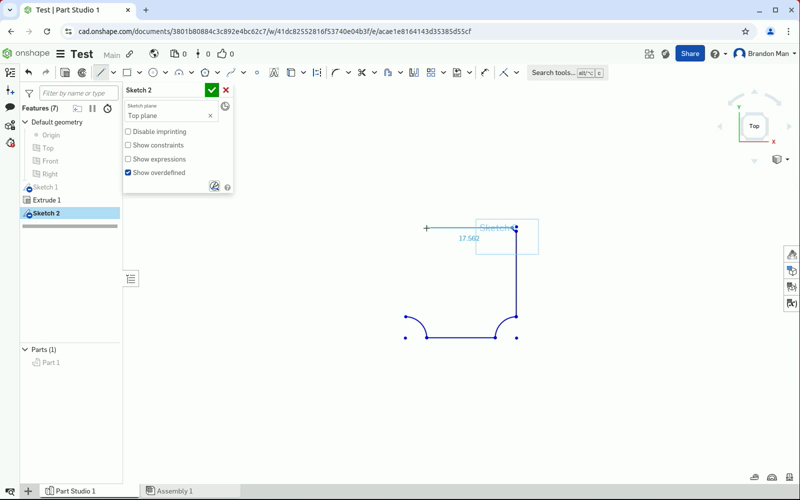
key_up(shift)
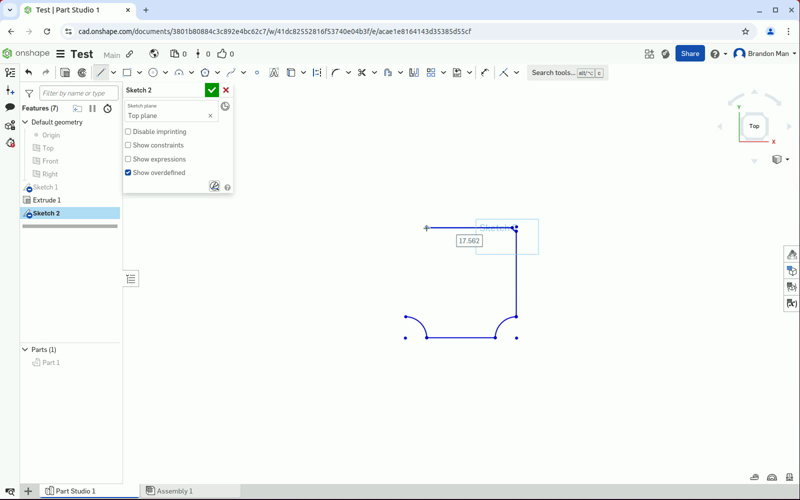
key(esc)
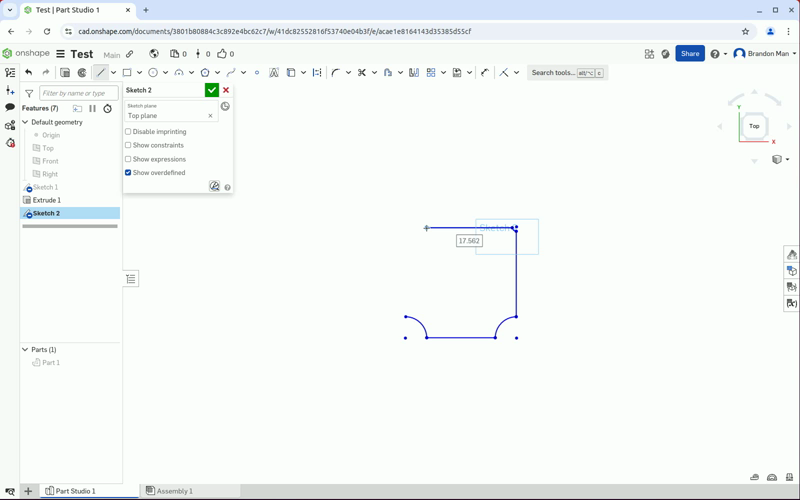
key(a)
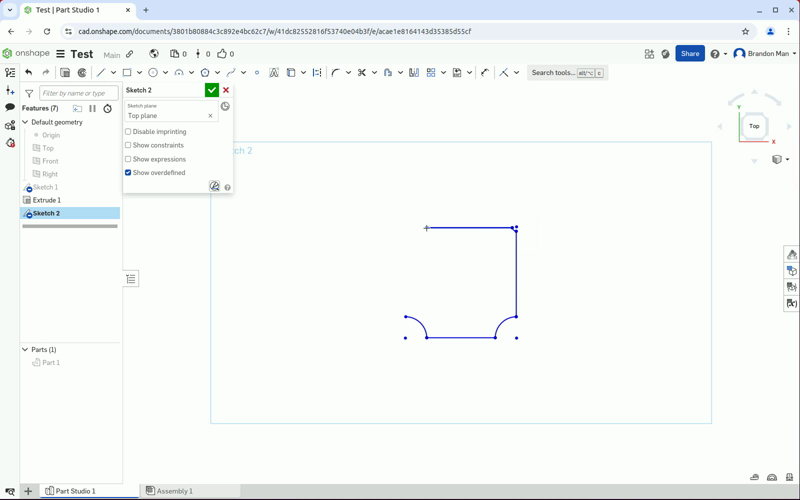
mouse_move(426, 227)
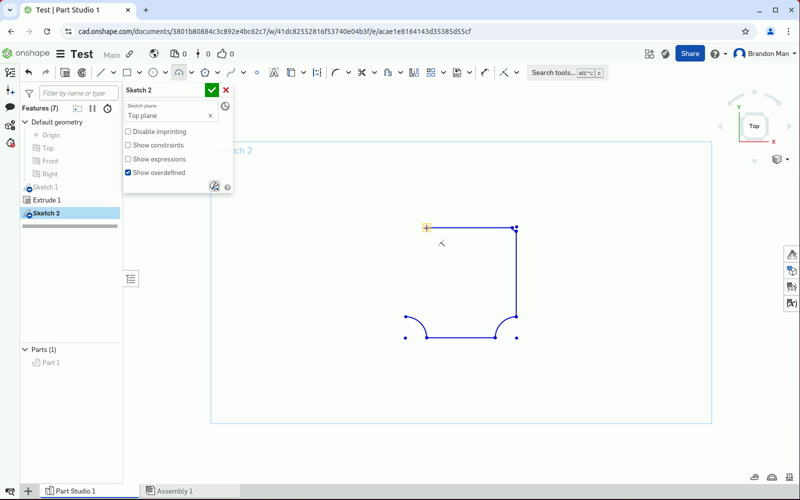
click(426, 227)
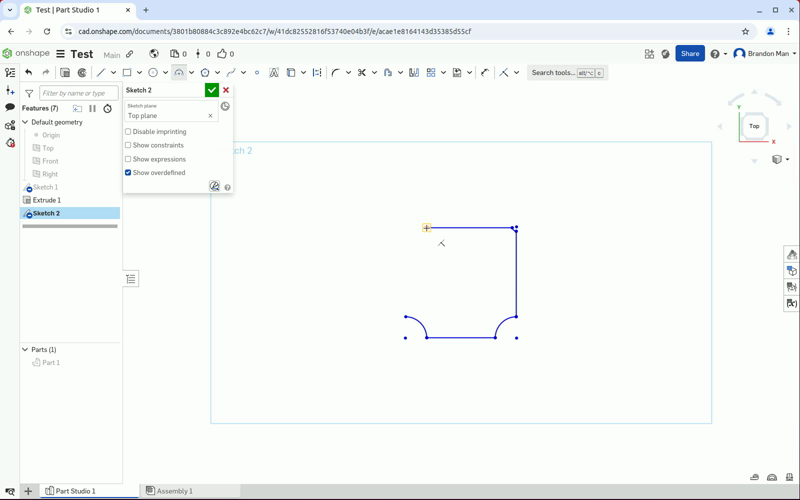
key_down(shift)
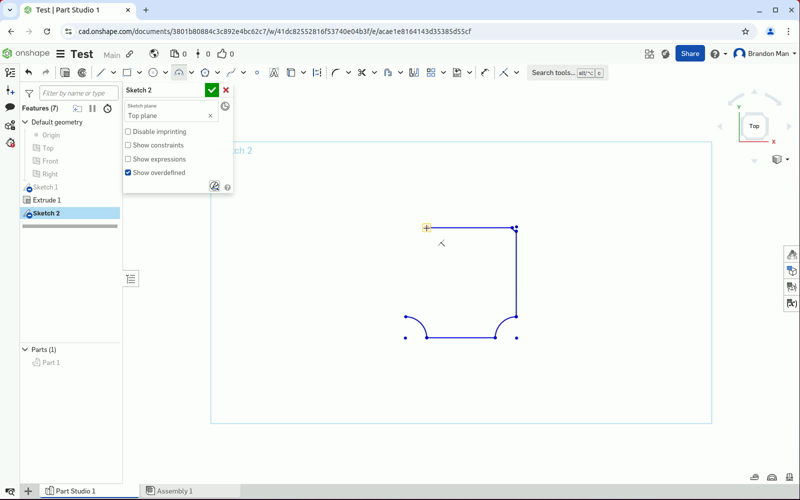
mouse_move(405, 248)
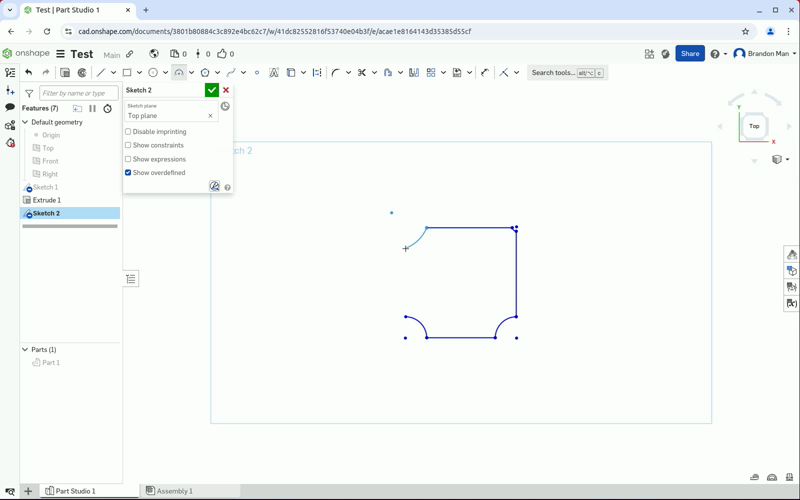
click(405, 248)
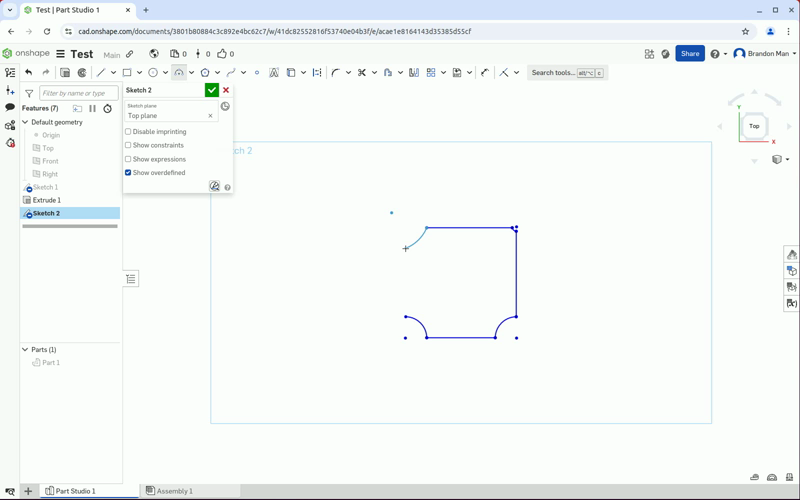
mouse_move(420, 242)
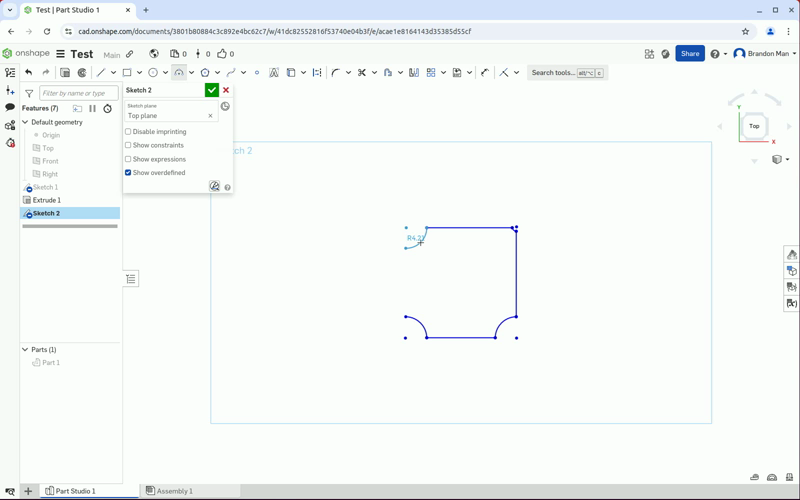
click(420, 242)
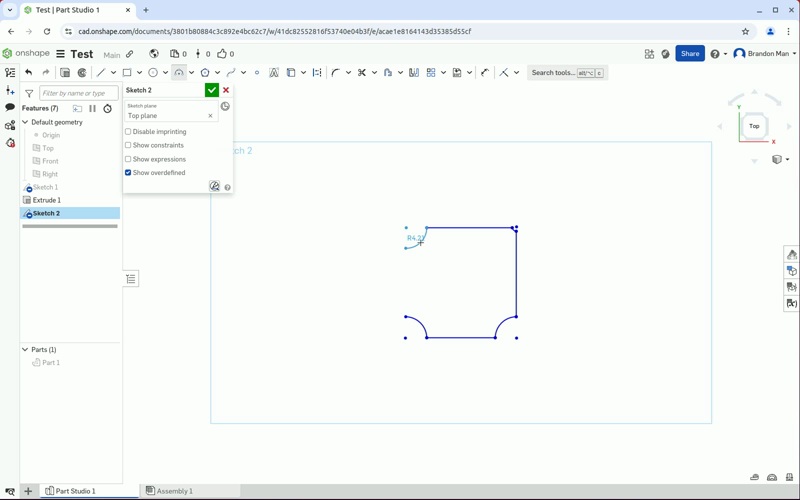
key_up(shift)
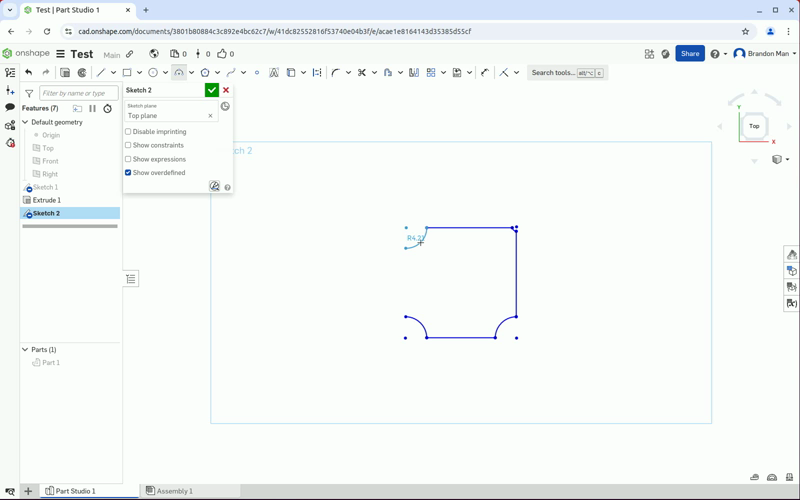
key(esc)
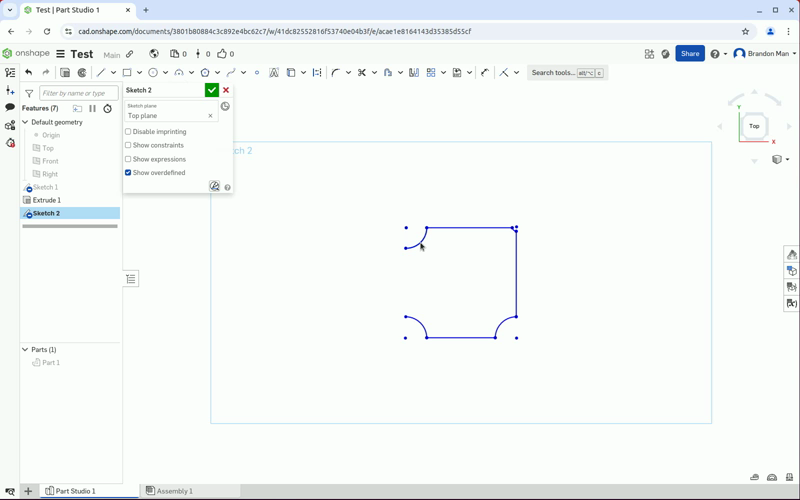
key(l)
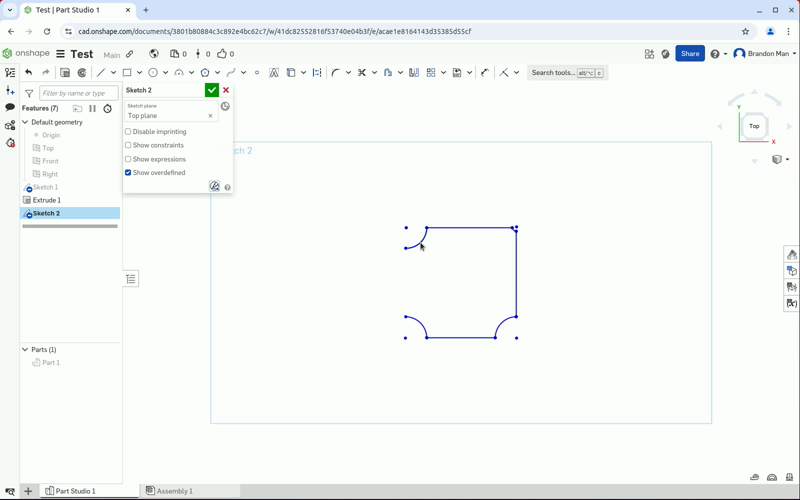
mouse_move(405, 248)
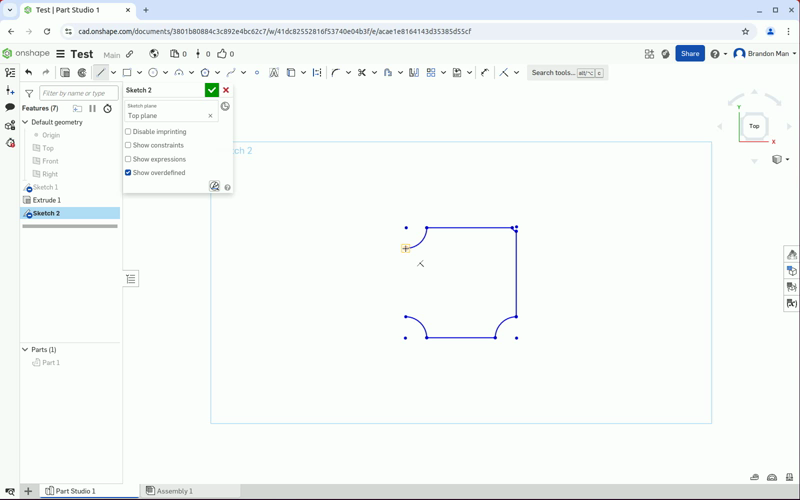
click(405, 248)
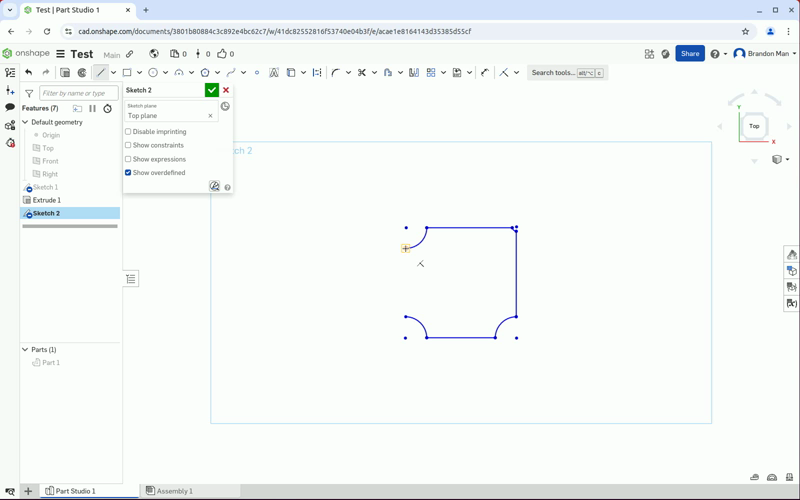
key_down(shift)
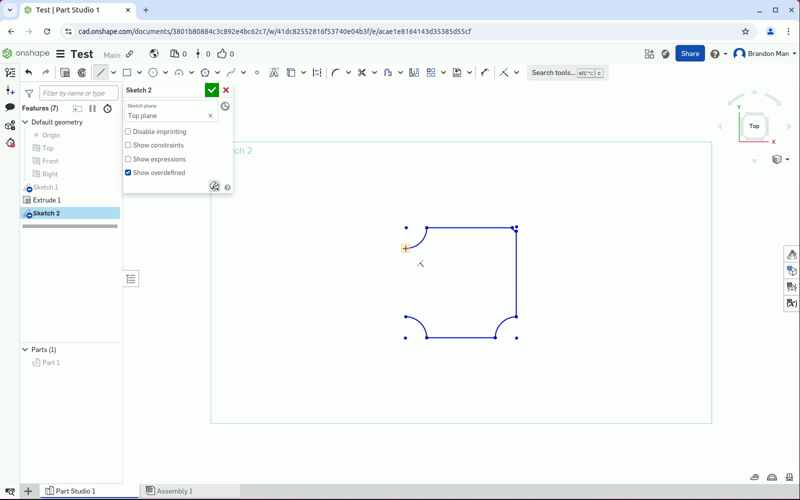
mouse_move(435, 248)
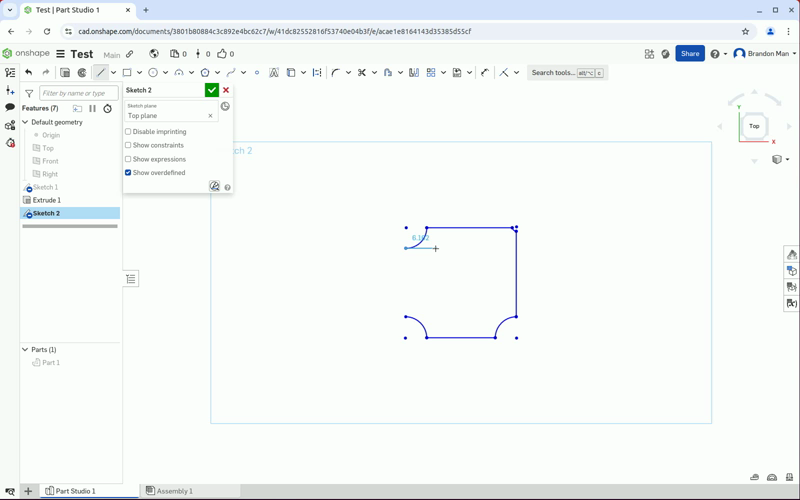
mouse_move(405, 261)
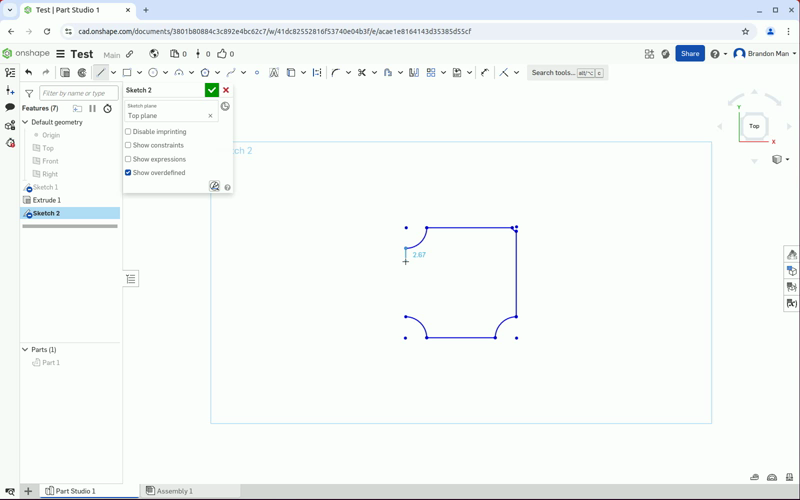
click(405, 261)
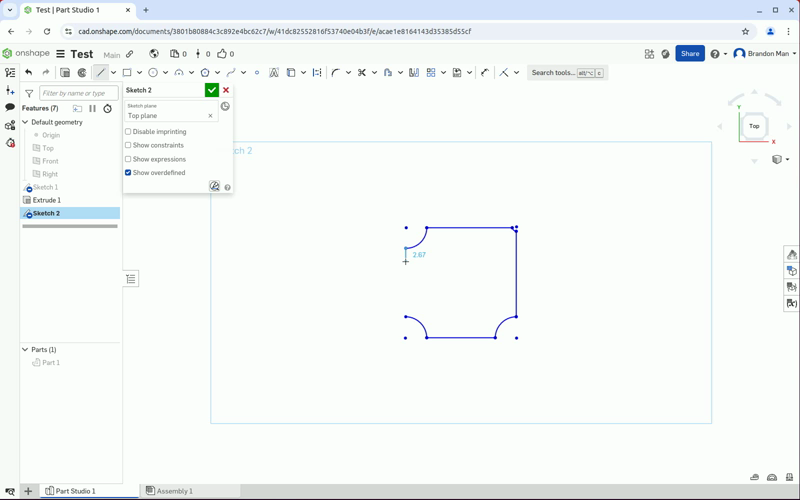
key_up(shift)
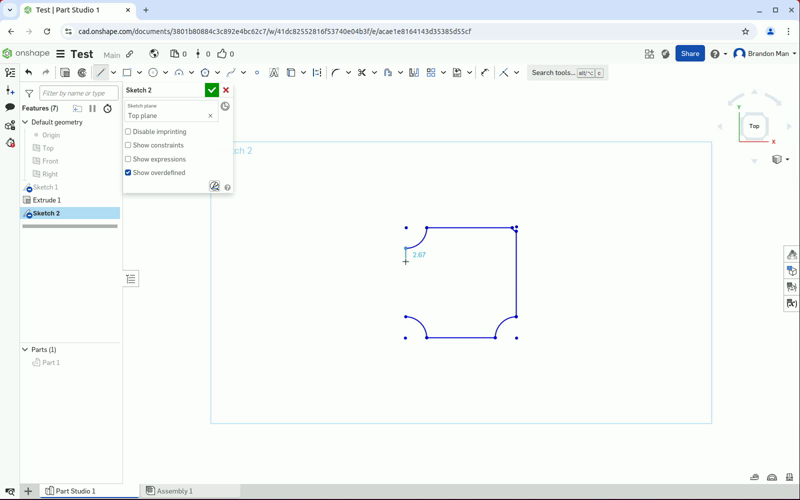
key(esc)
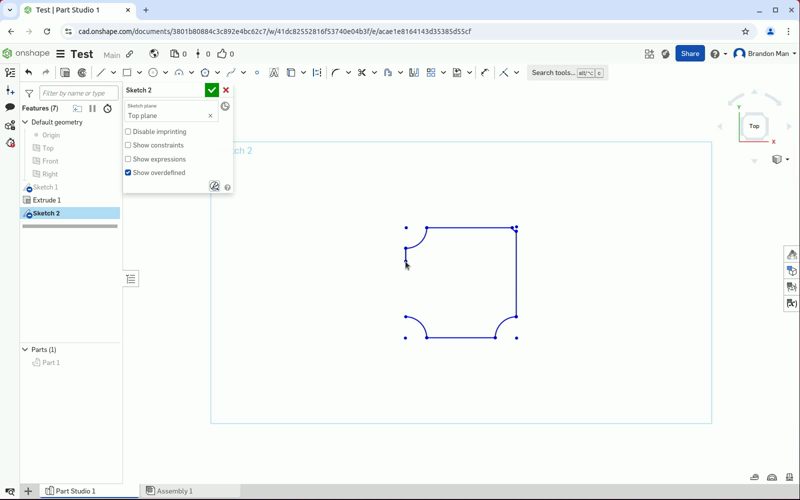
key(a)
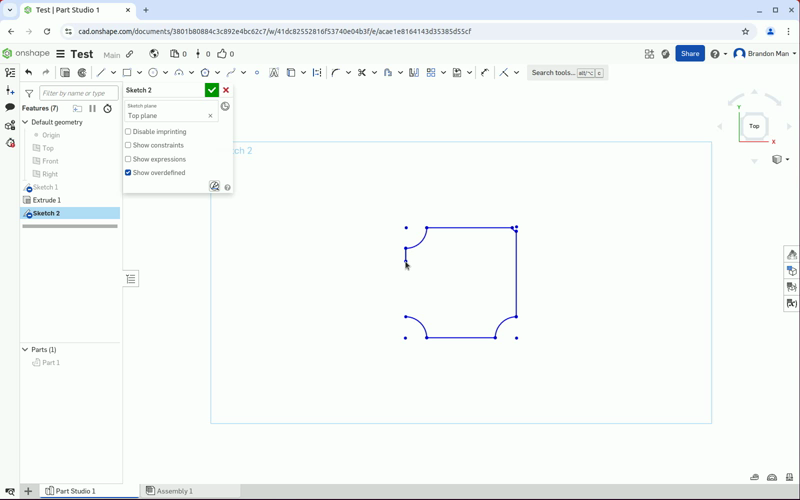
mouse_move(405, 261)
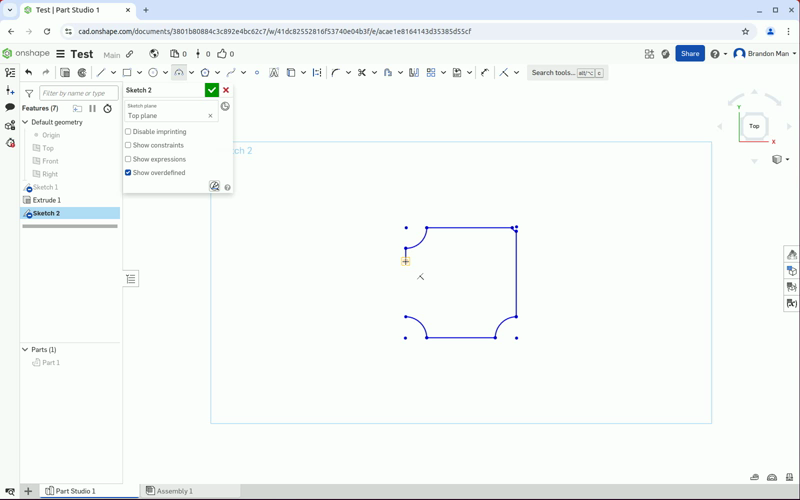
click(405, 261)
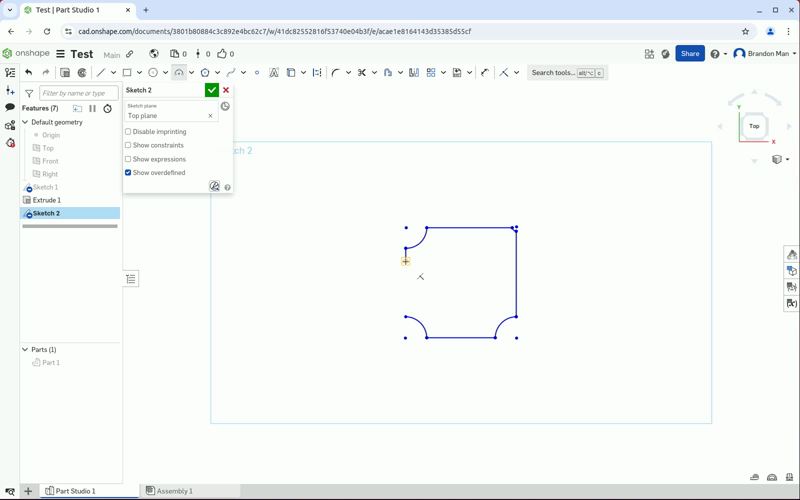
key_down(shift)
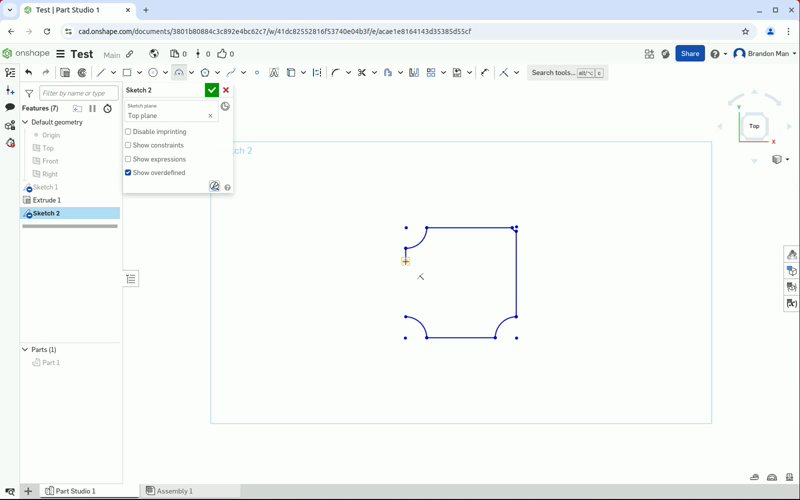
mouse_move(405, 304)
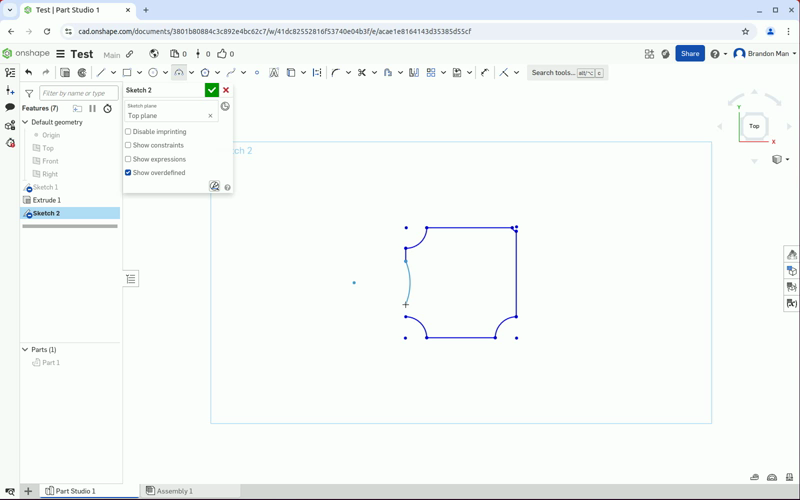
click(405, 304)
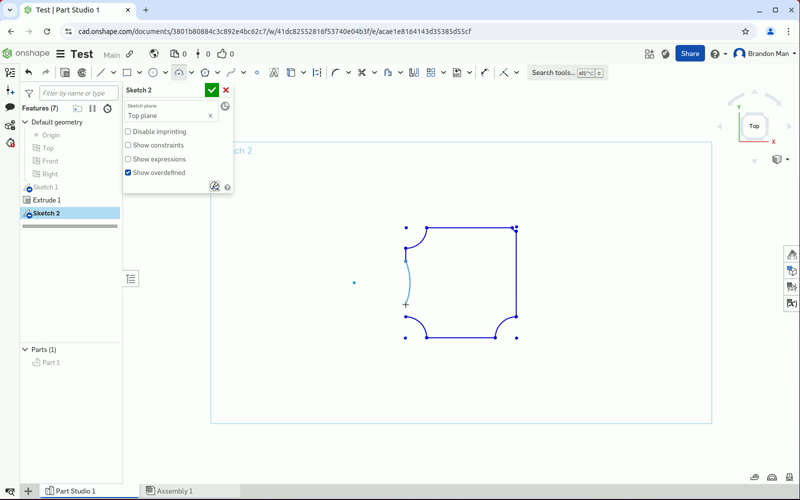
mouse_move(416, 282)
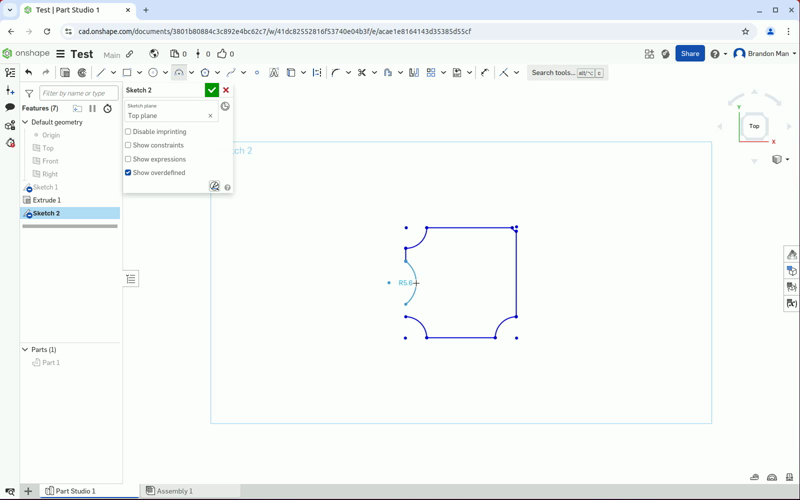
click(416, 282)
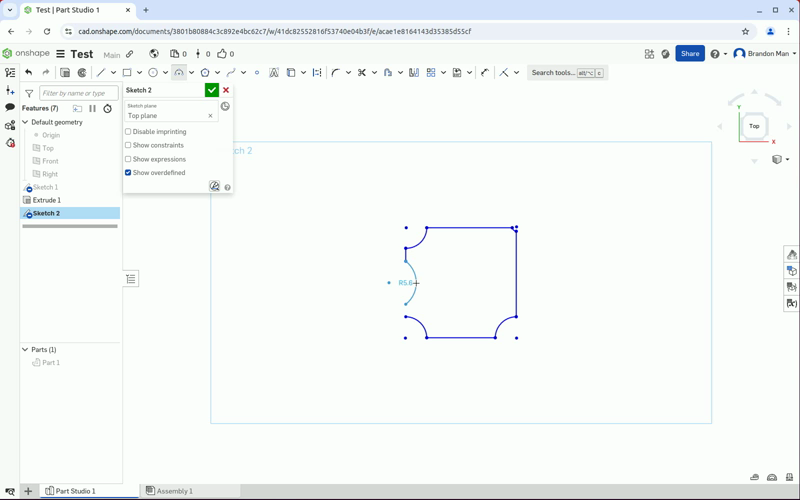
key_up(shift)
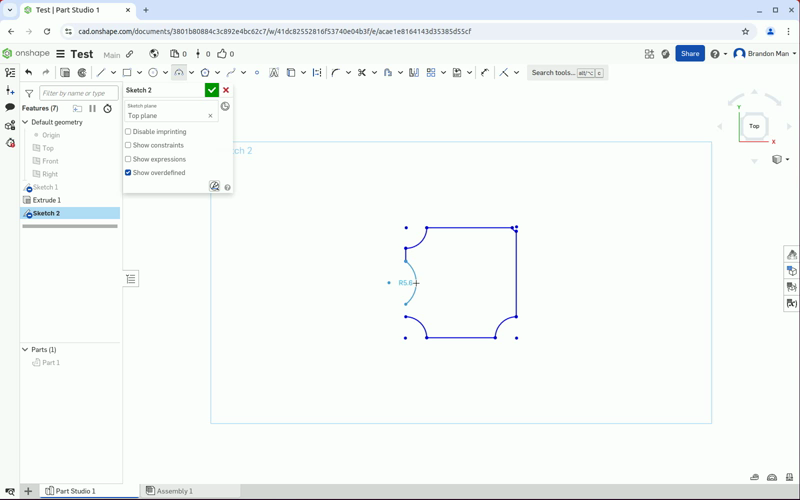
key(esc)
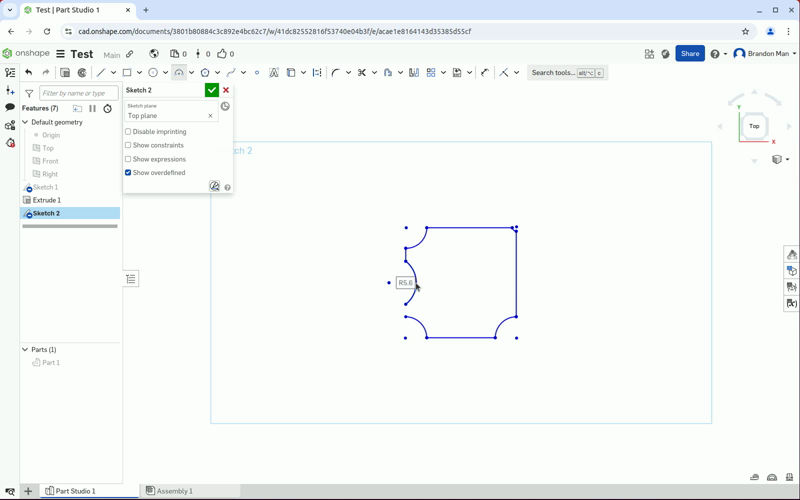
key(l)
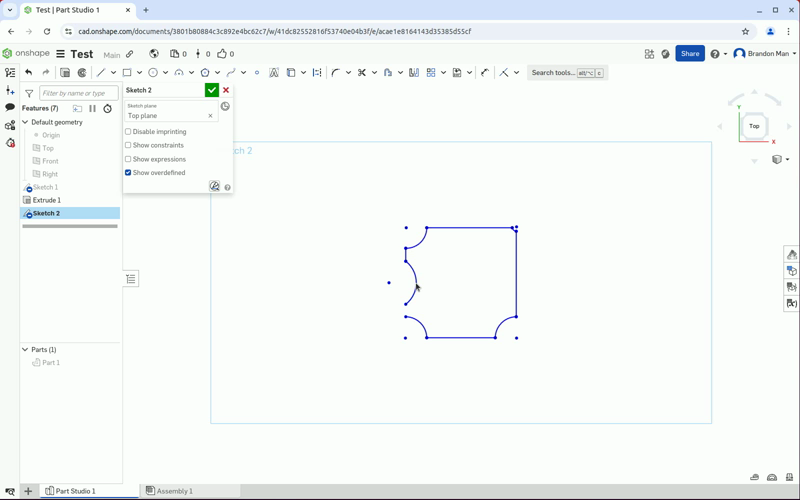
mouse_move(405, 304)
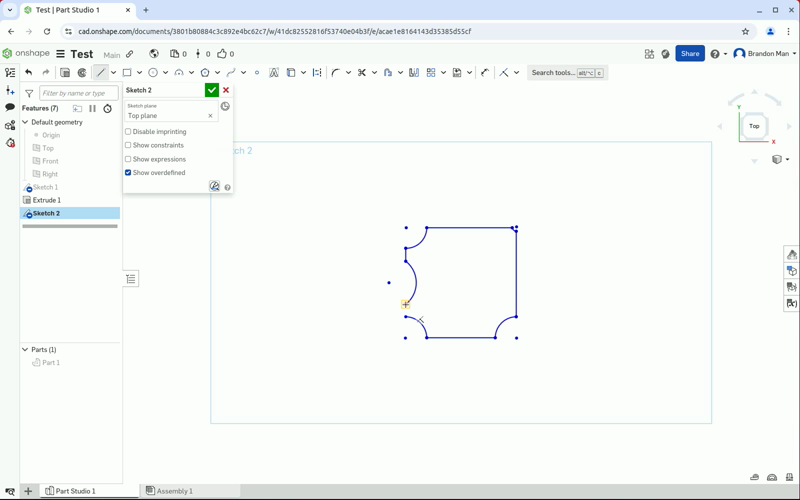
click(405, 304)
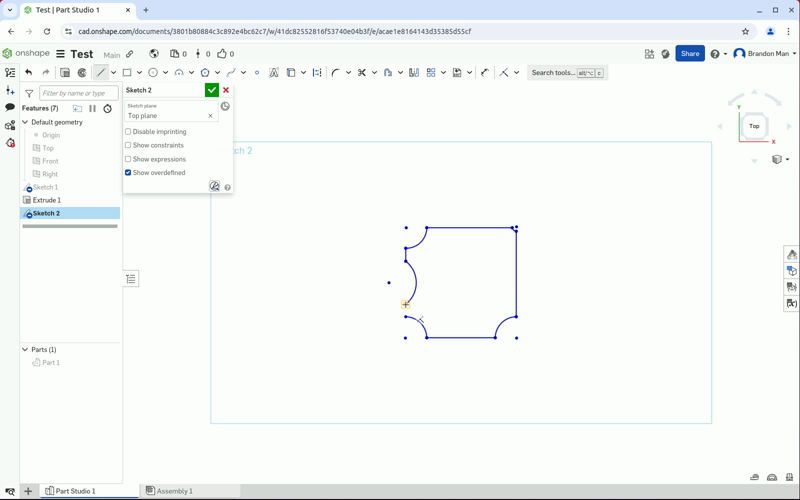
mouse_move(435, 304)
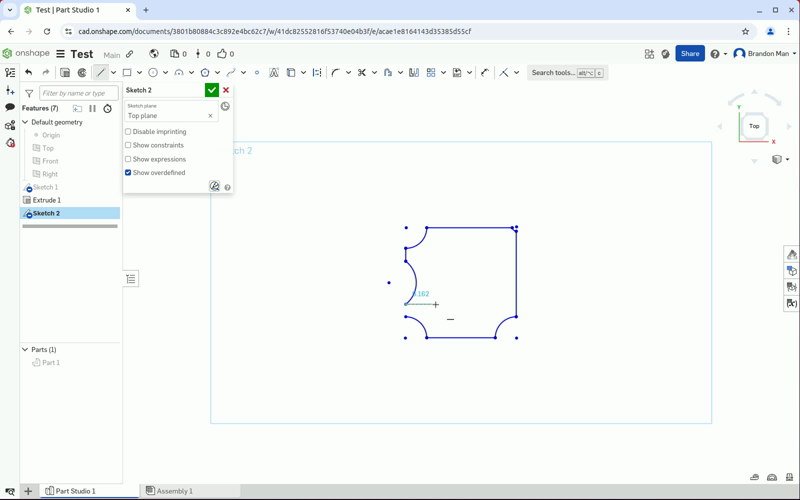
key_down(shift)
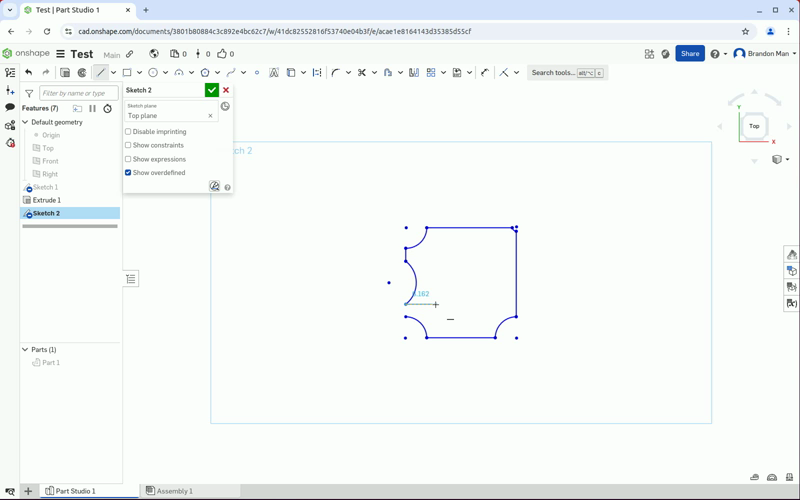
mouse_move(405, 316)
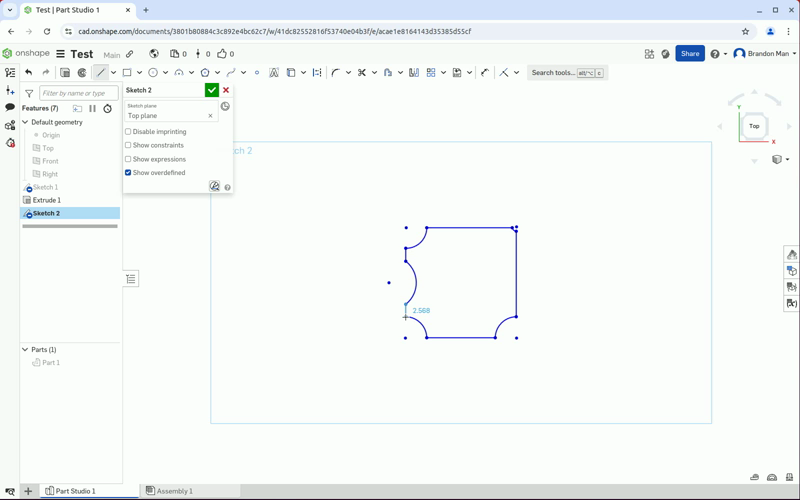
key_up(shift)
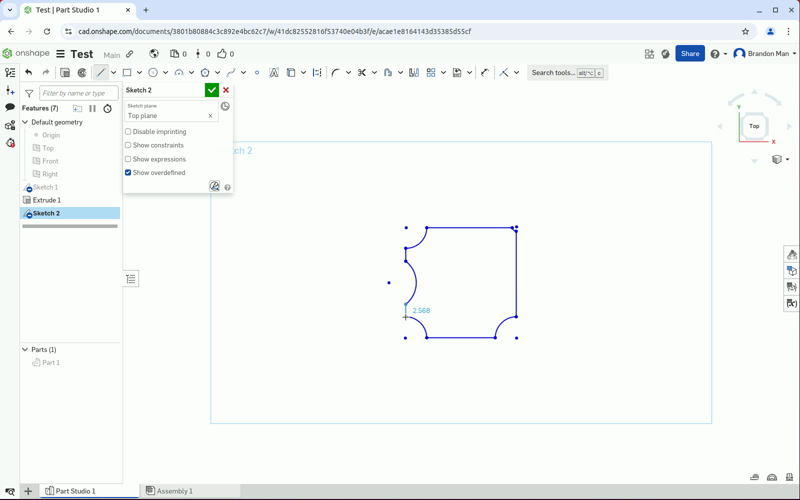
click(405, 316)
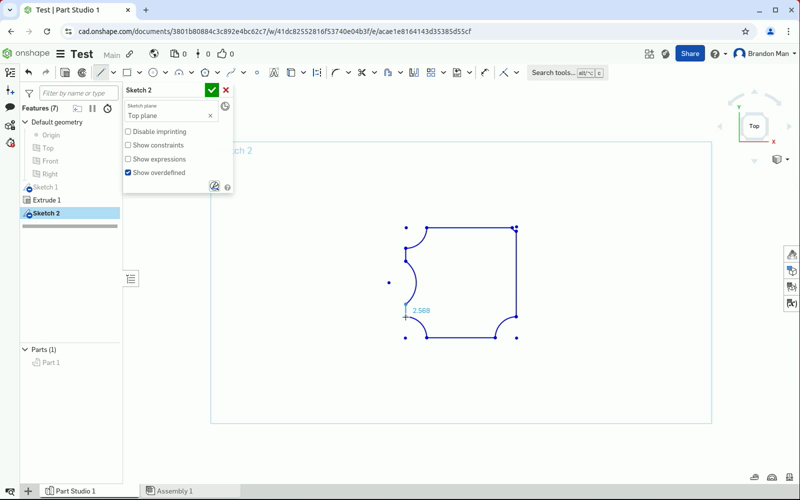
key(esc)
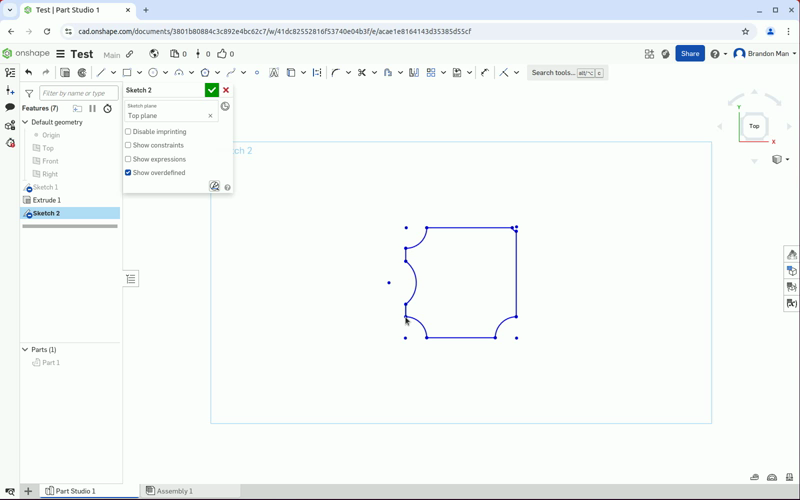
key(c)
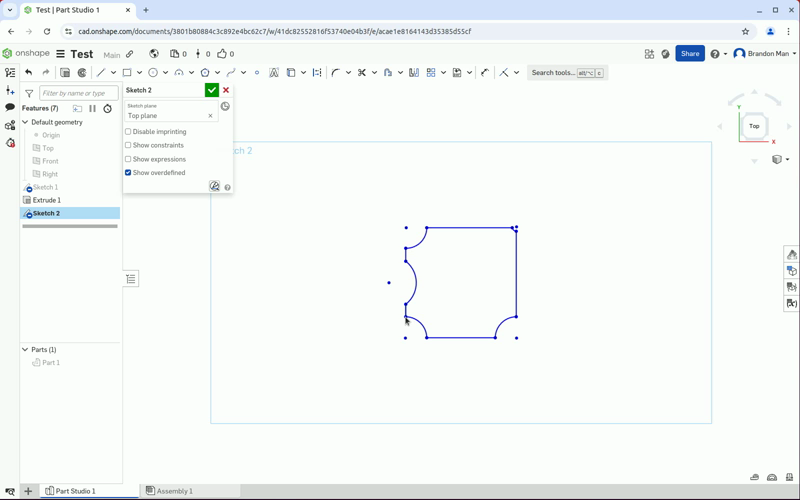
key_down(shift)
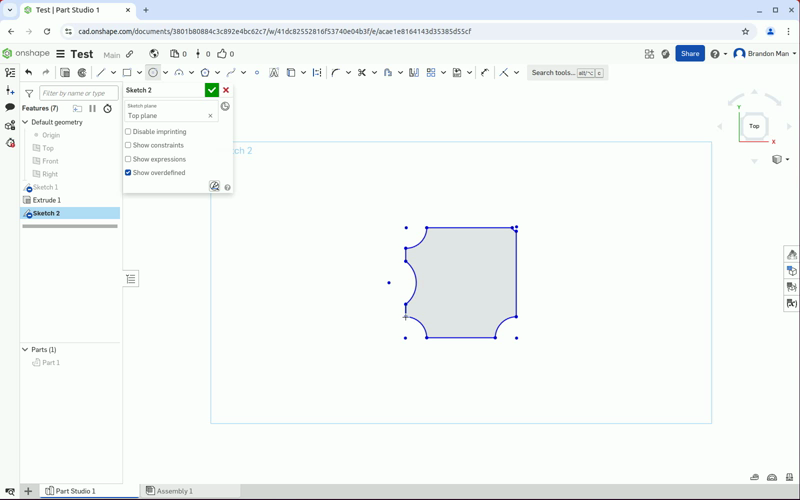
mouse_move(461, 283)
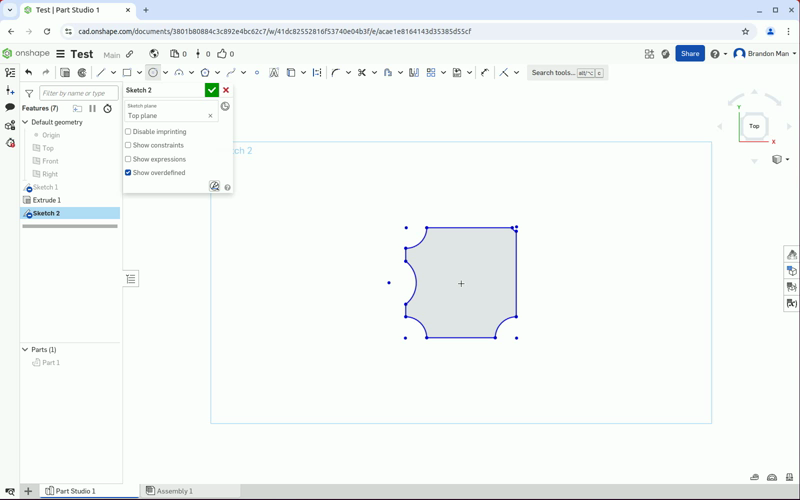
click(461, 283)
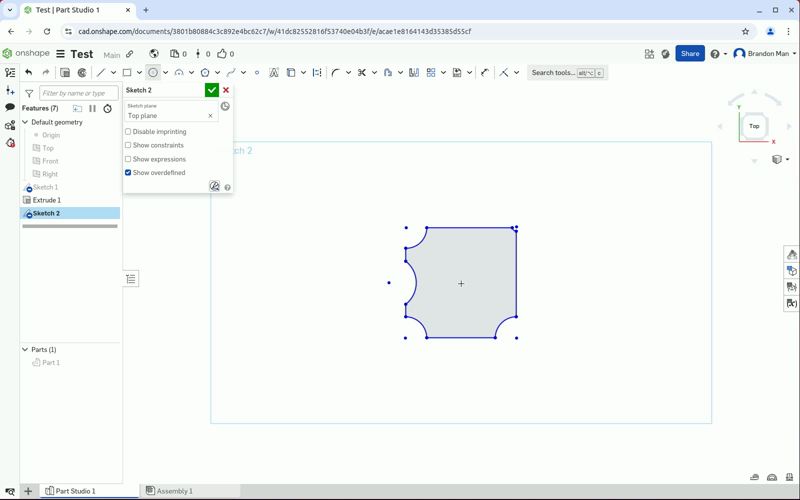
key_up(shift)
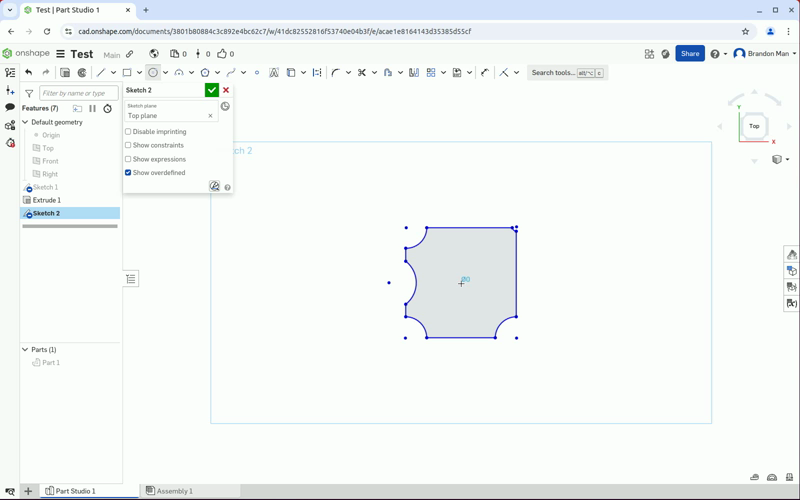
mouse_move(468, 283)
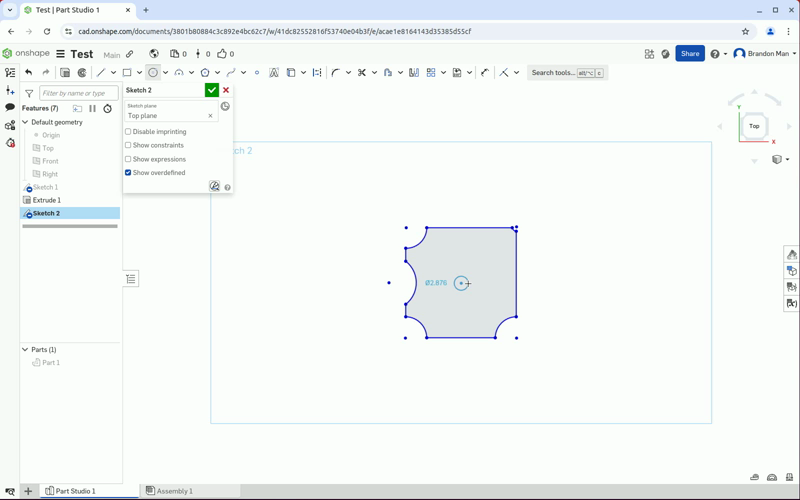
click(468, 283)
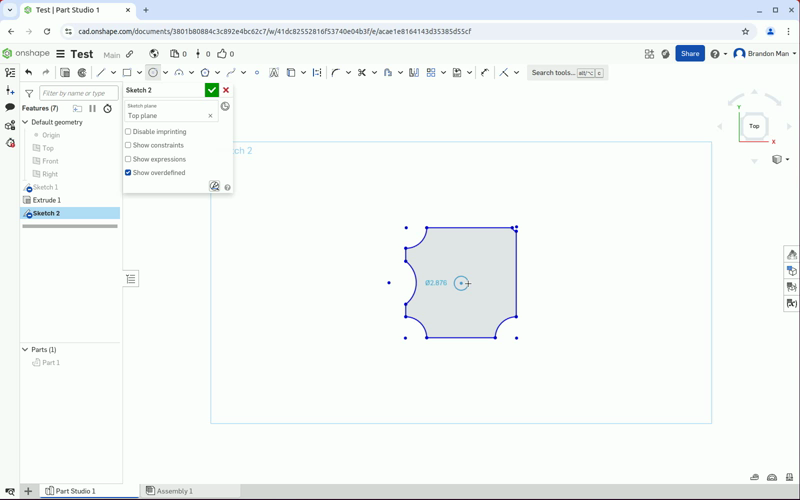
key(esc)
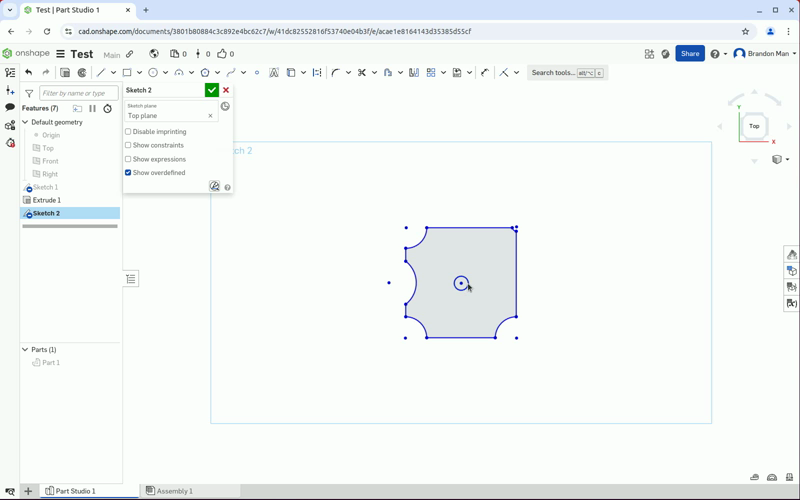
mouse_move(484, 244)
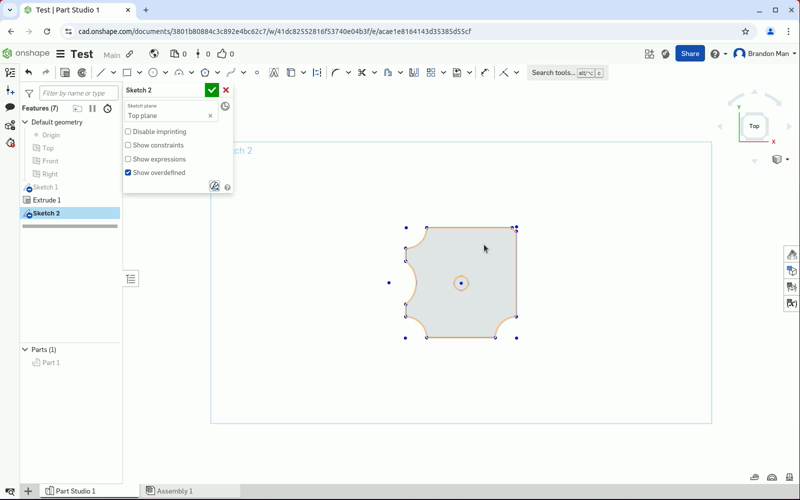
click(484, 244)
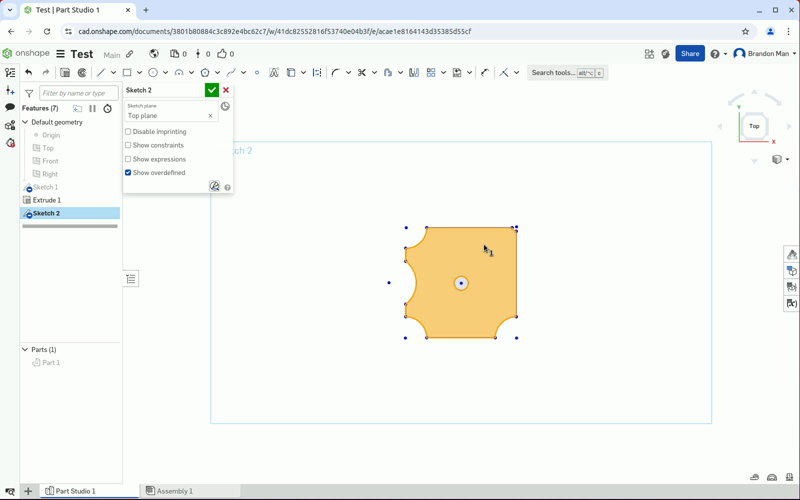
mouse_move(73, 352)
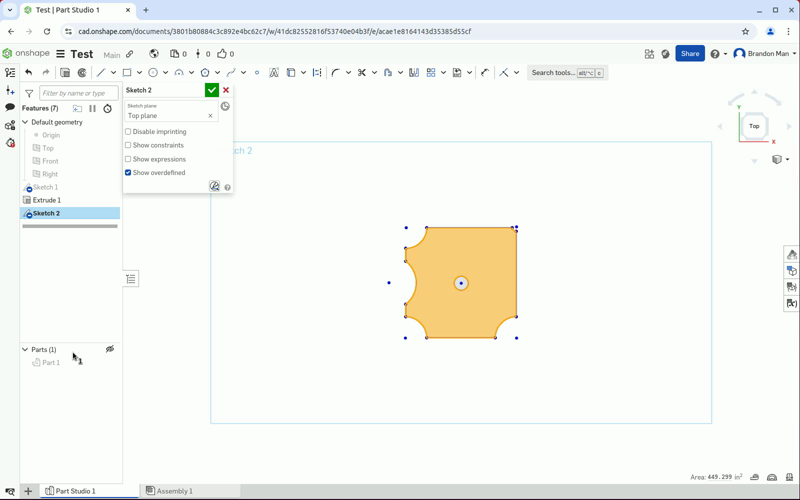
key(shift+y)
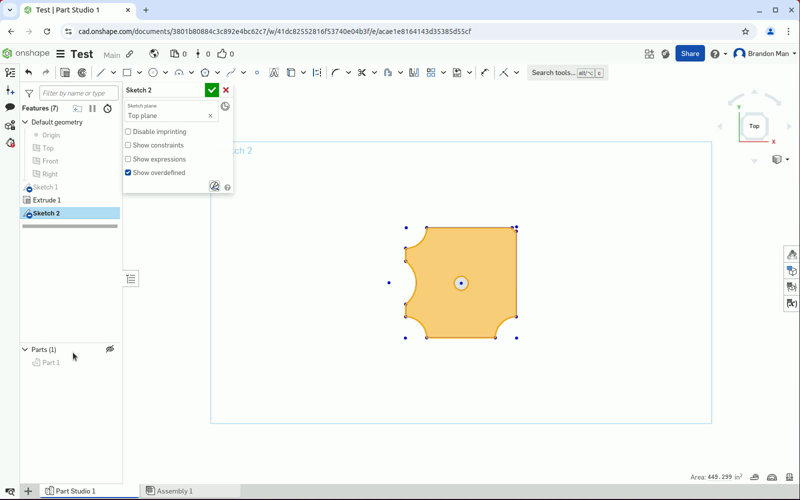
key(shift+e)
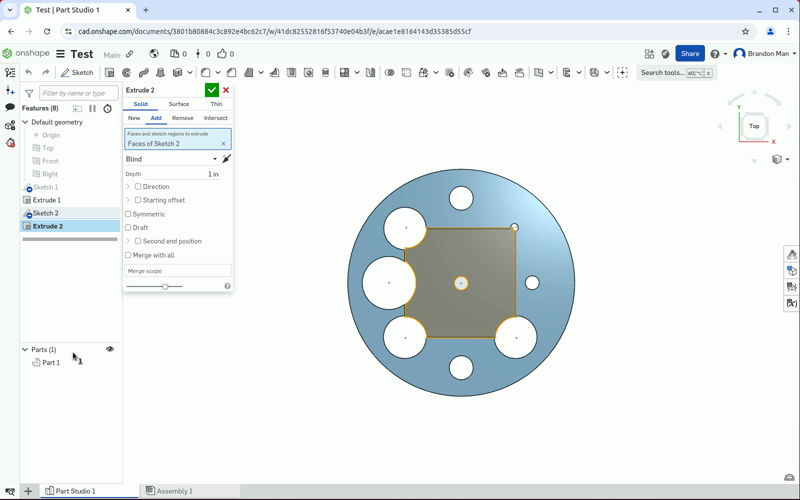
mouse_move(143, 106)
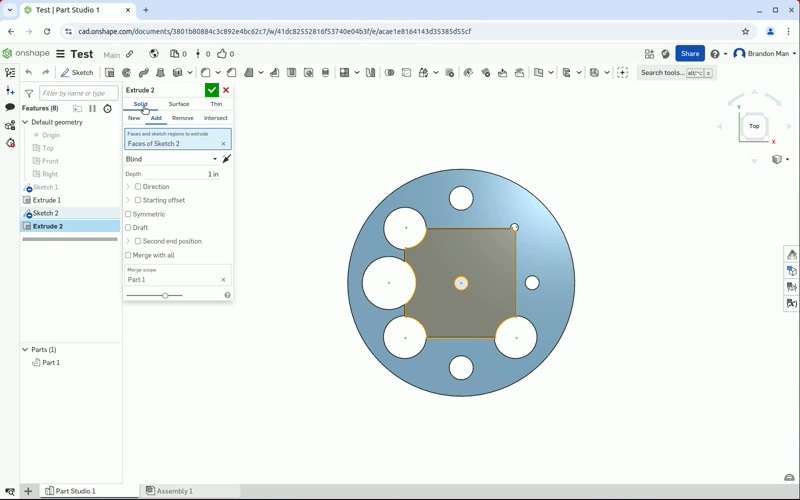
click(143, 106)
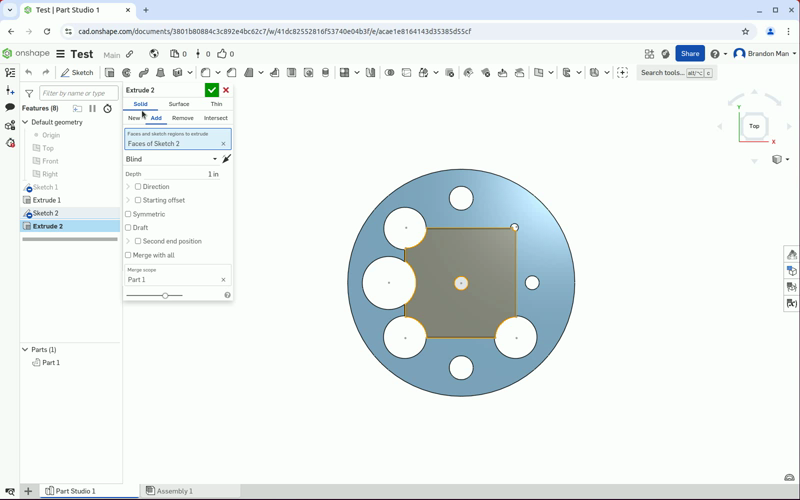
mouse_move(137, 120)
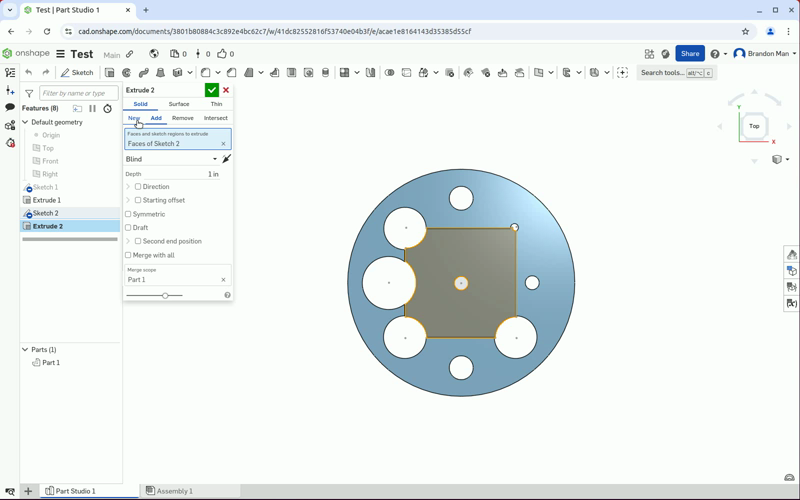
click(137, 120)
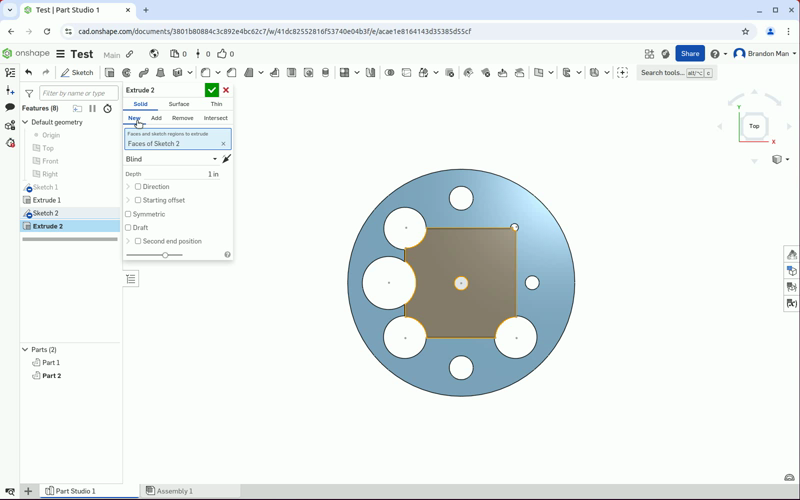
key(tab, 4)
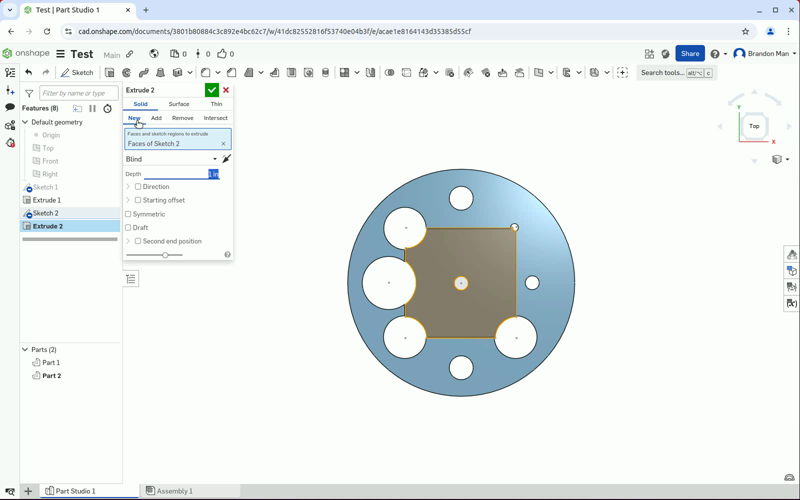
text(1.685)
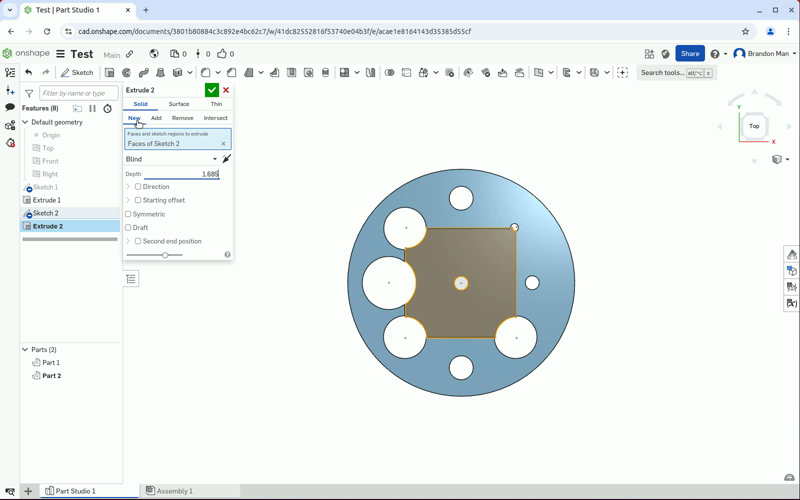
key(enter)
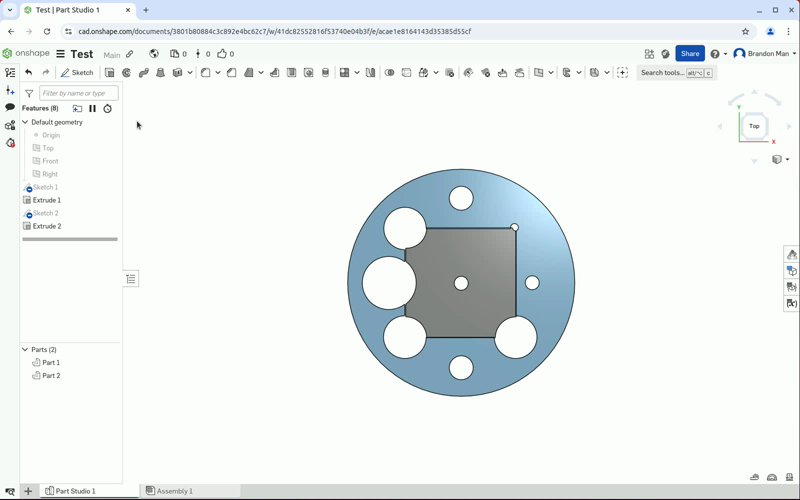
key(shift+h)
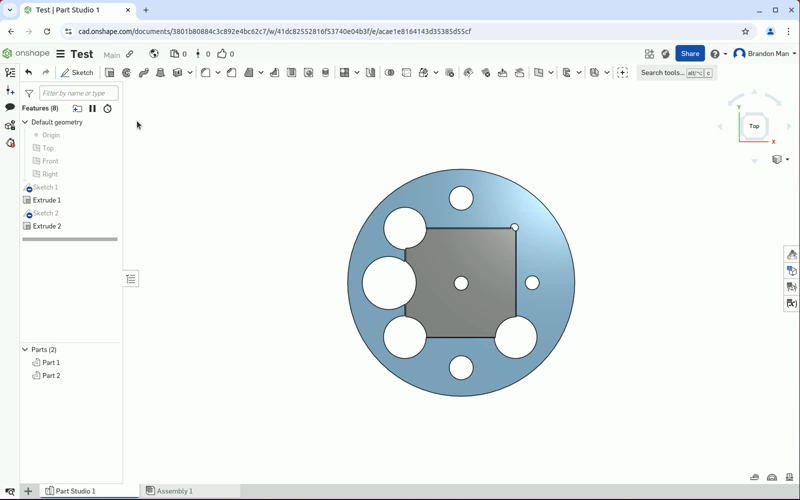
key(shift+h)
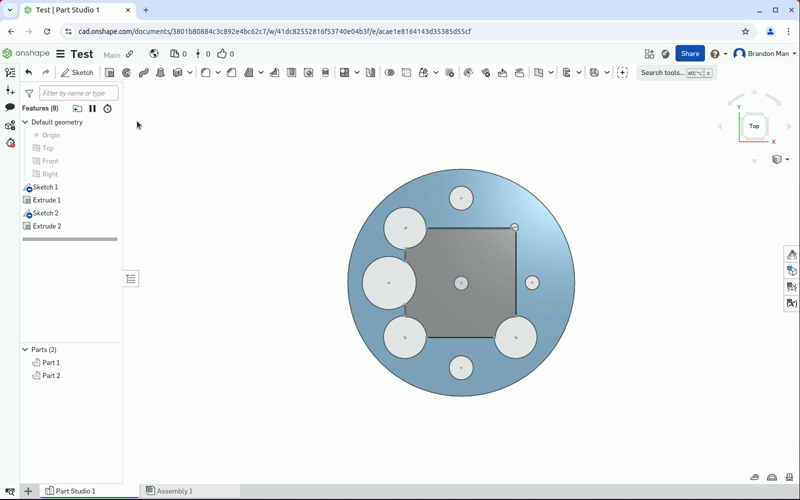
key(shift+7)
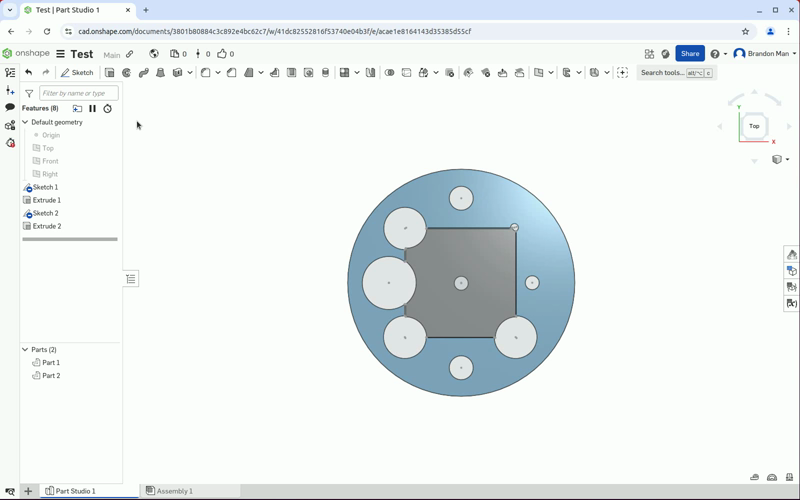
key(up, 3)
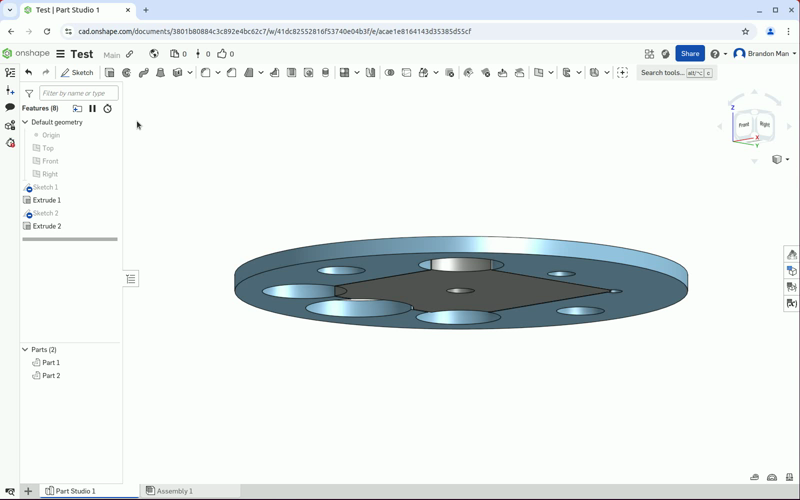
key(left, 3)
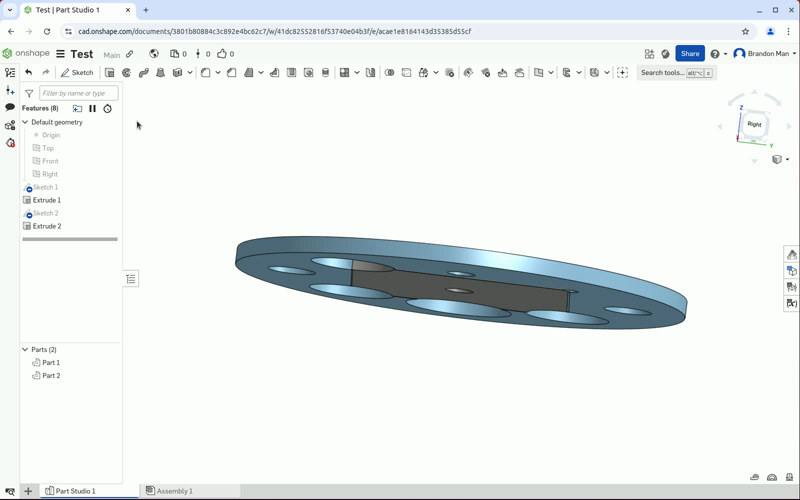
key(right, 3)
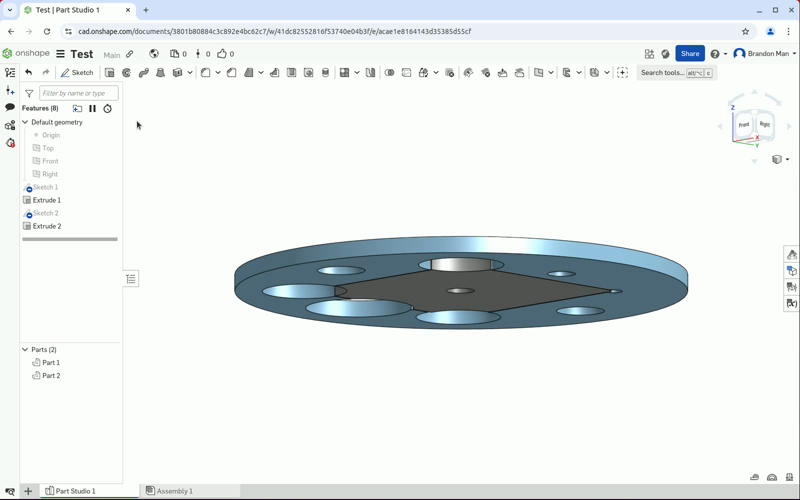
key(down, 3)
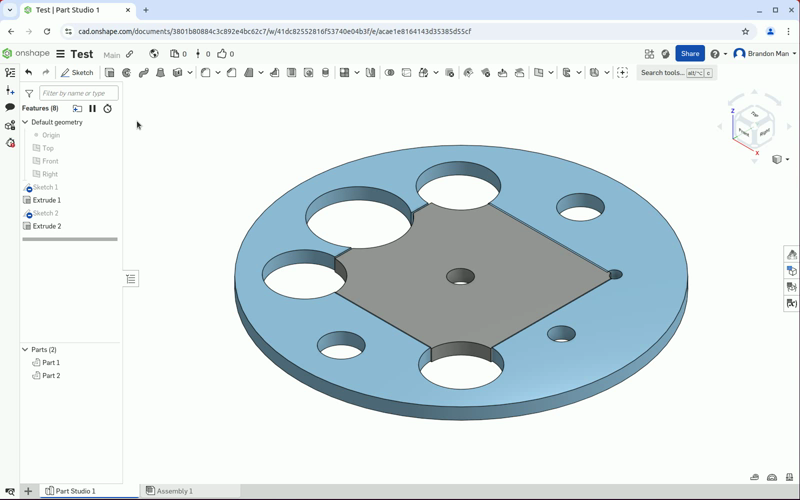
mouse_move(73, 189)
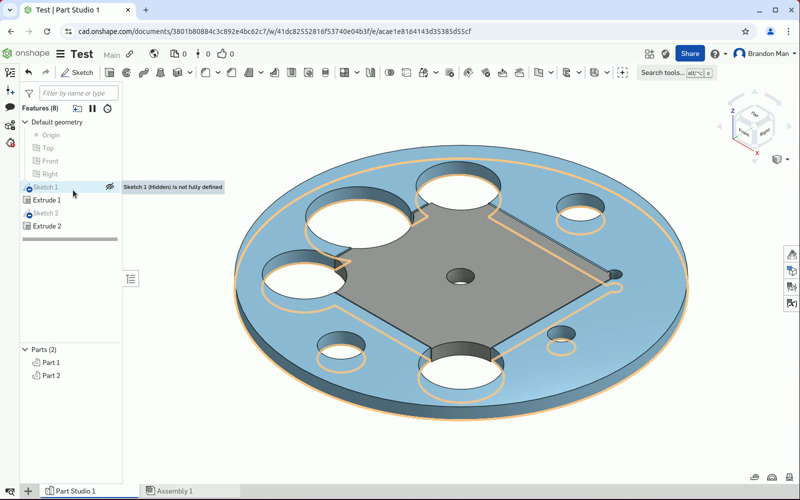
click(73, 189)